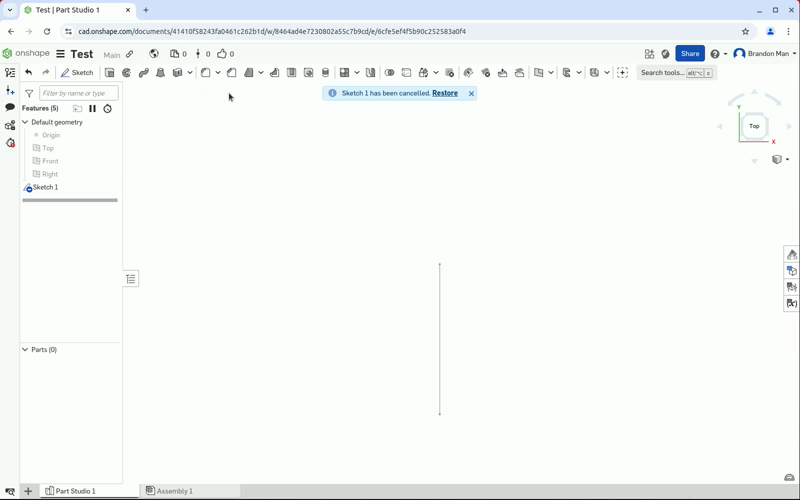
key(shift+h)
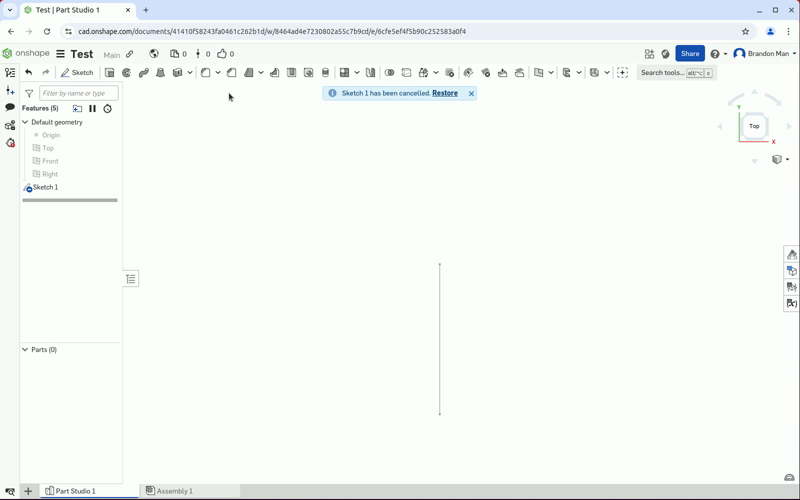
key(shift+s)
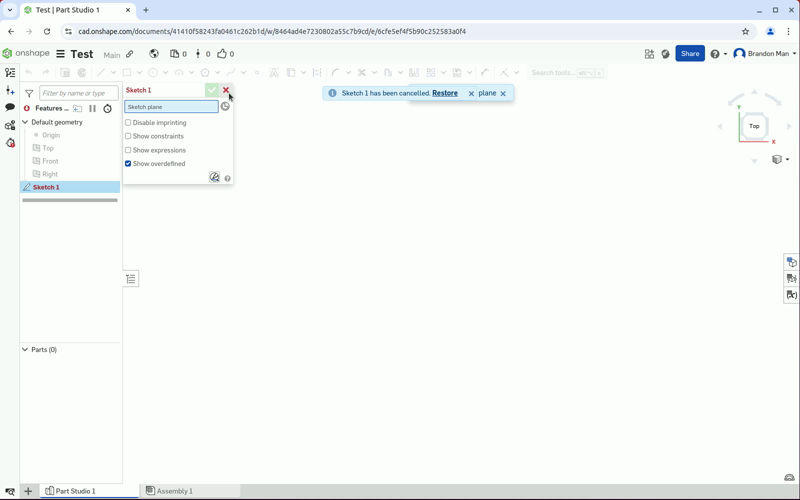
mouse_move(73, 150)
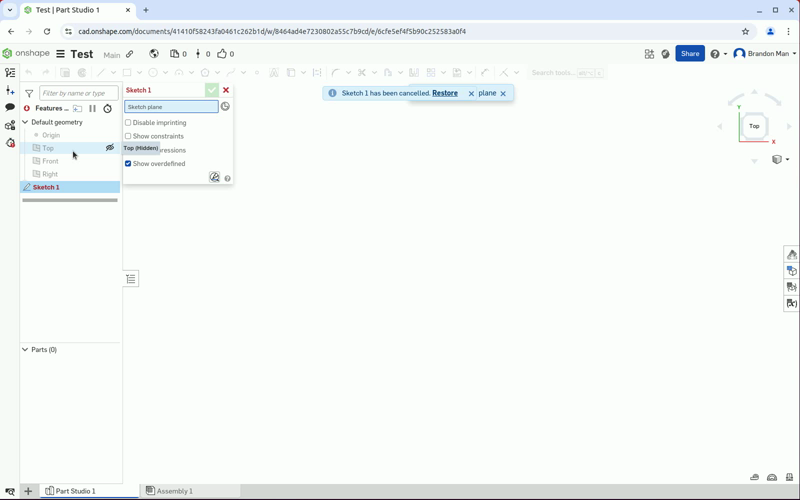
click(73, 150)
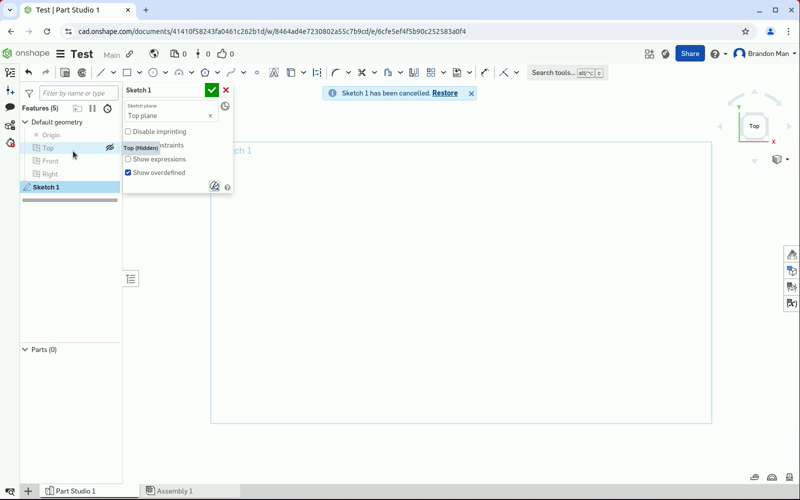
mouse_move(73, 352)
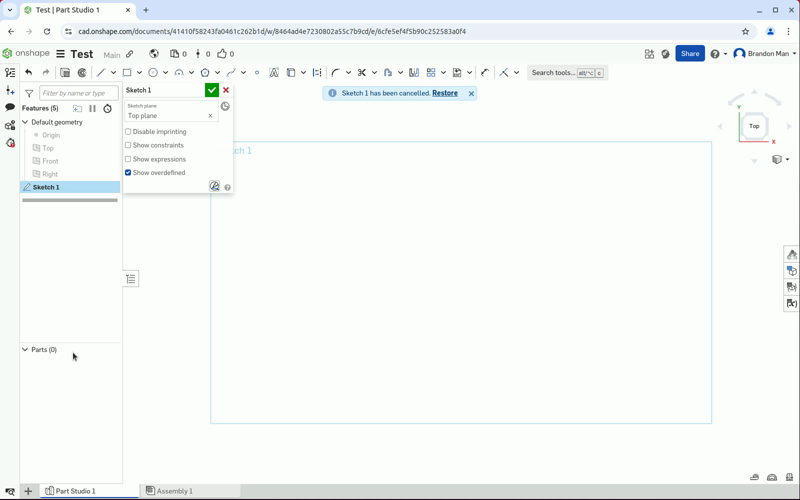
key(y)
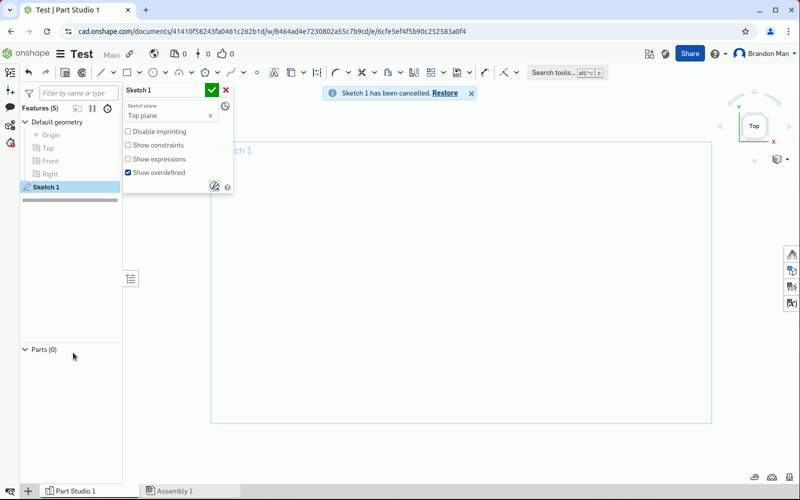
key(l)
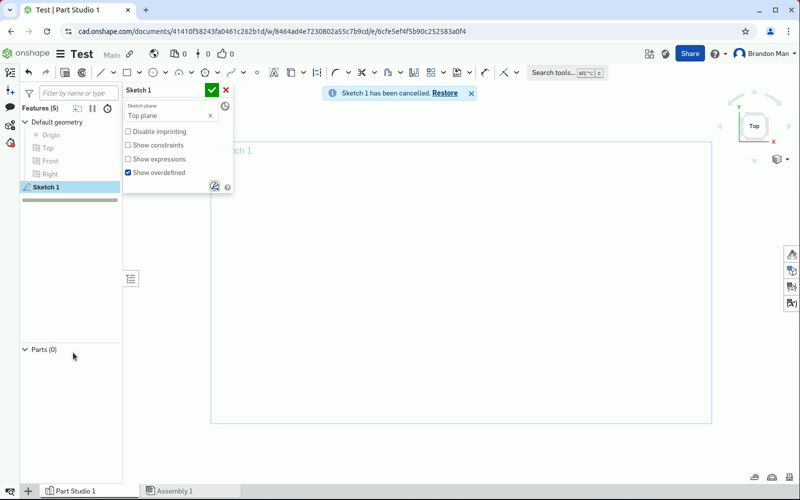
key_down(shift)
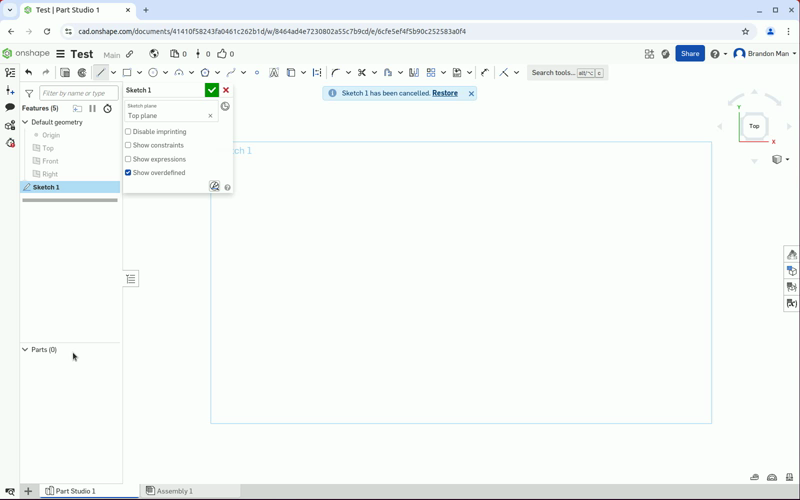
mouse_move(531, 189)
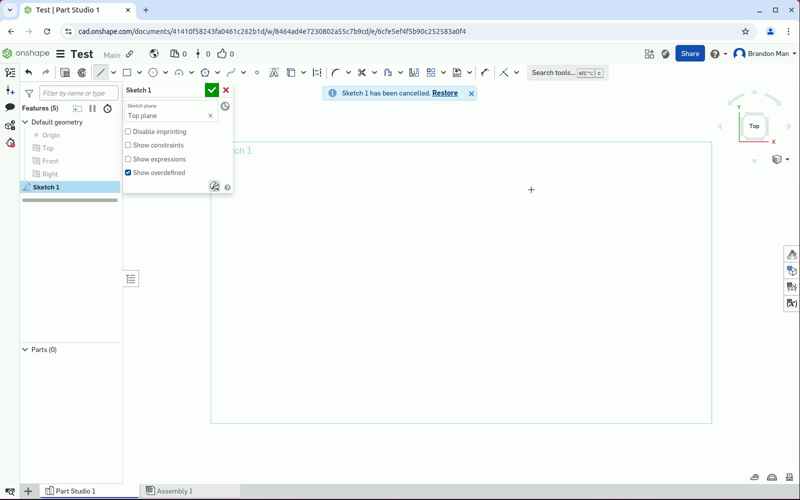
click(531, 189)
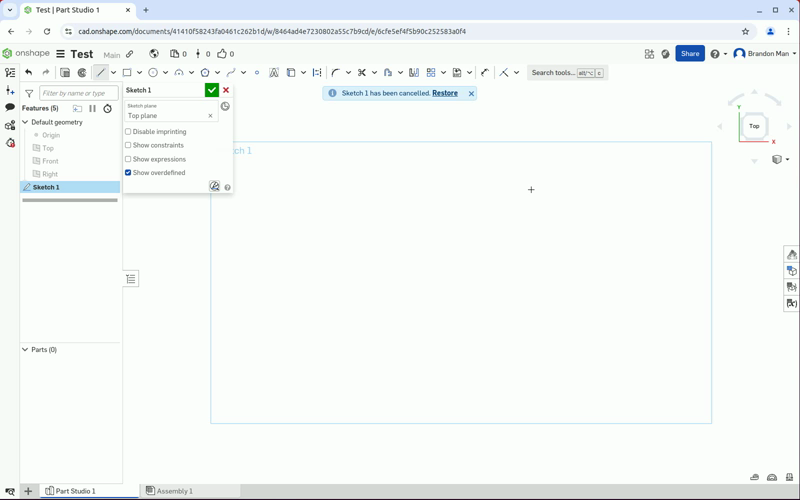
key_up(shift)
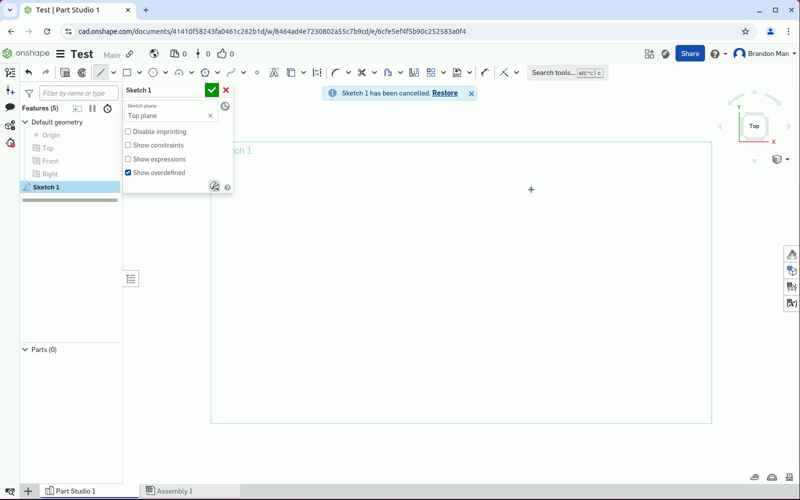
key_down(shift)
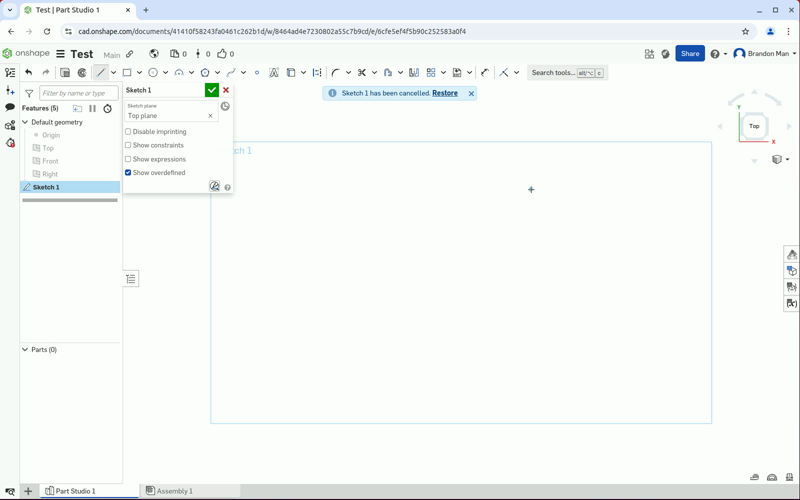
mouse_move(561, 189)
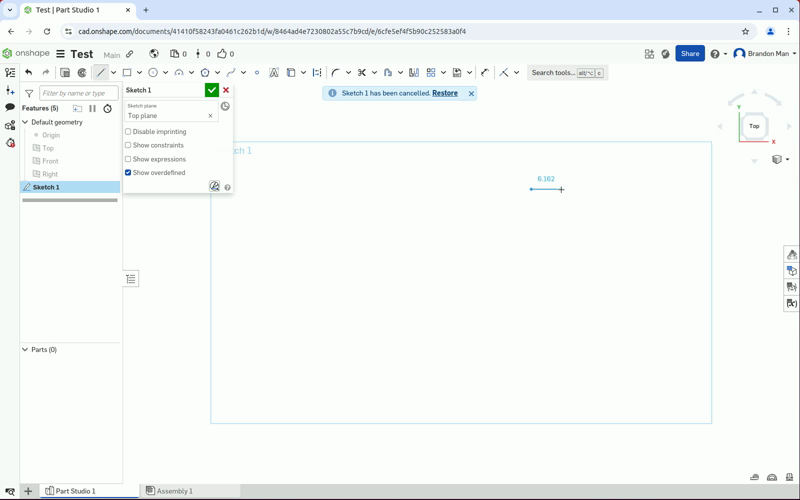
mouse_move(550, 189)
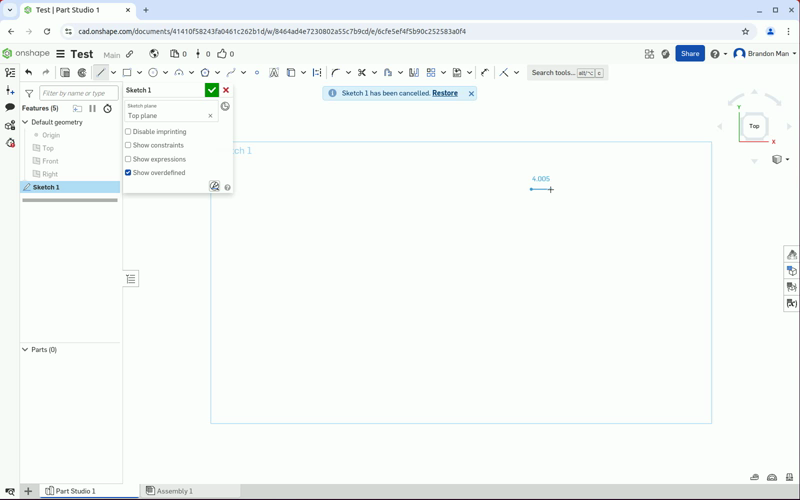
click(550, 189)
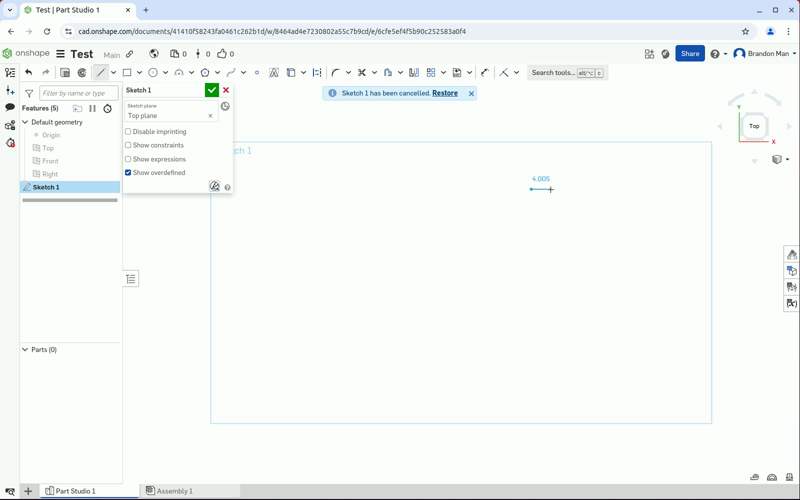
key_up(shift)
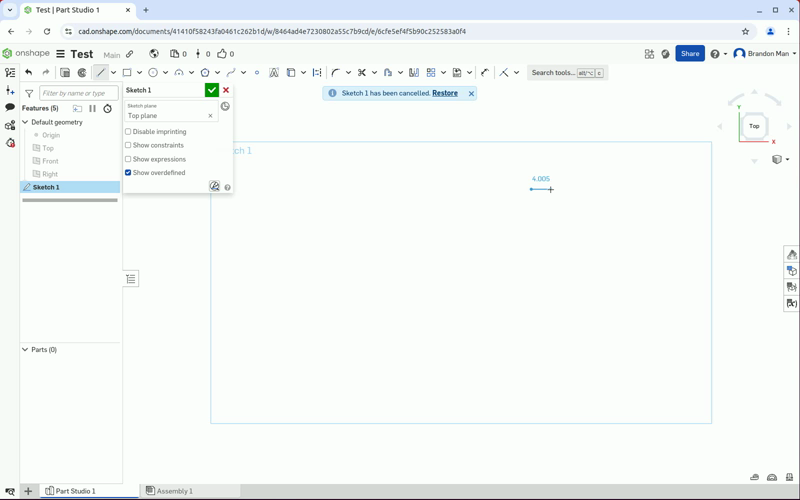
key_down(shift)
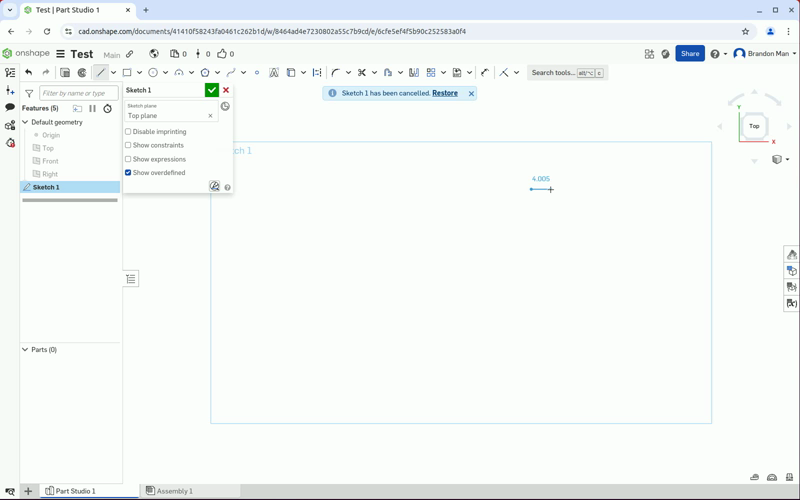
mouse_move(580, 189)
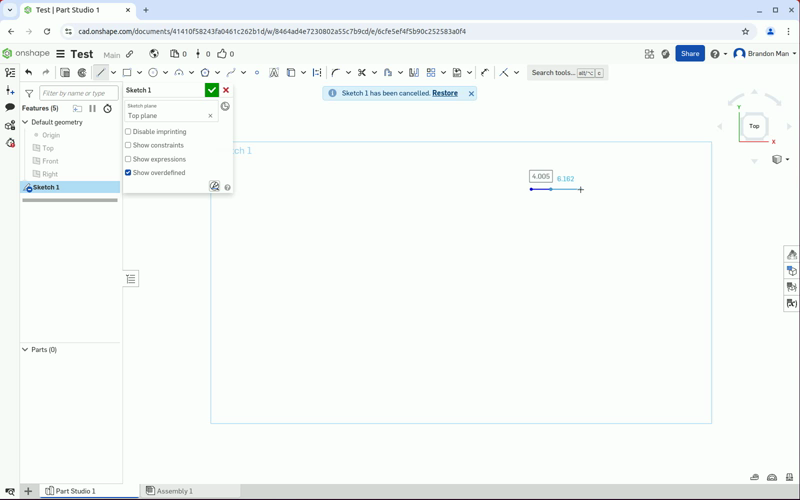
mouse_move(550, 169)
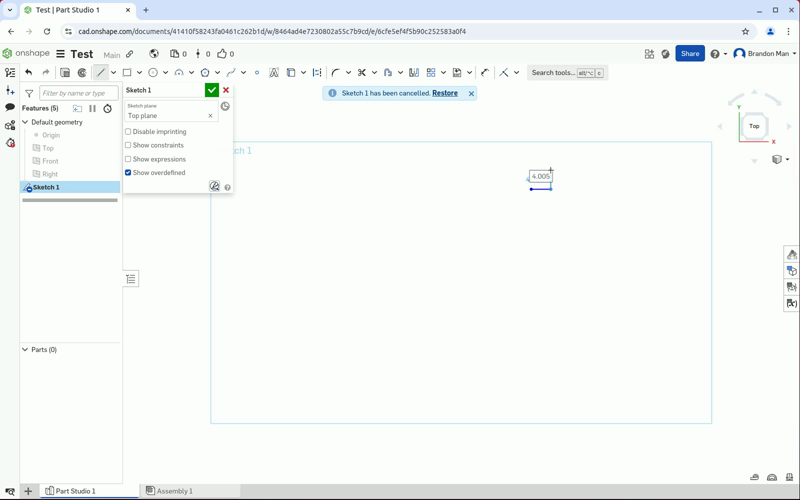
click(550, 169)
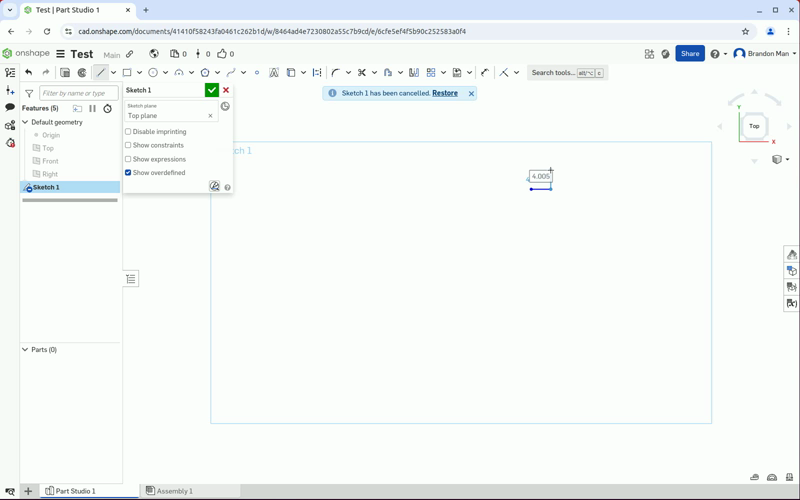
key_up(shift)
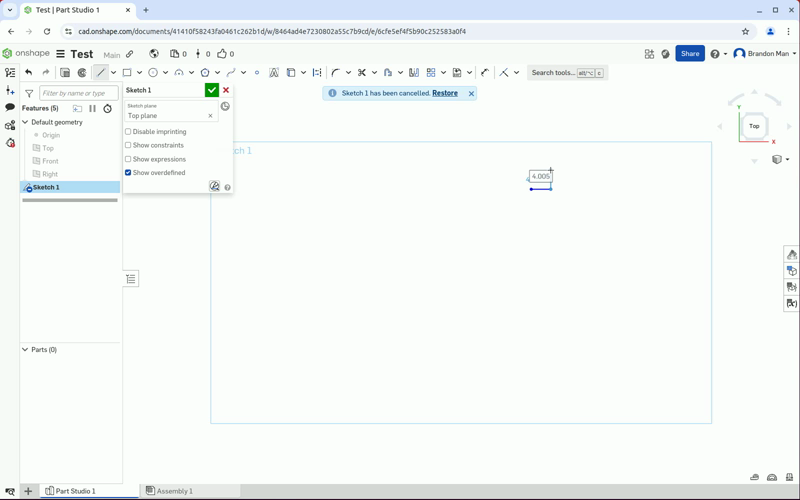
key_down(shift)
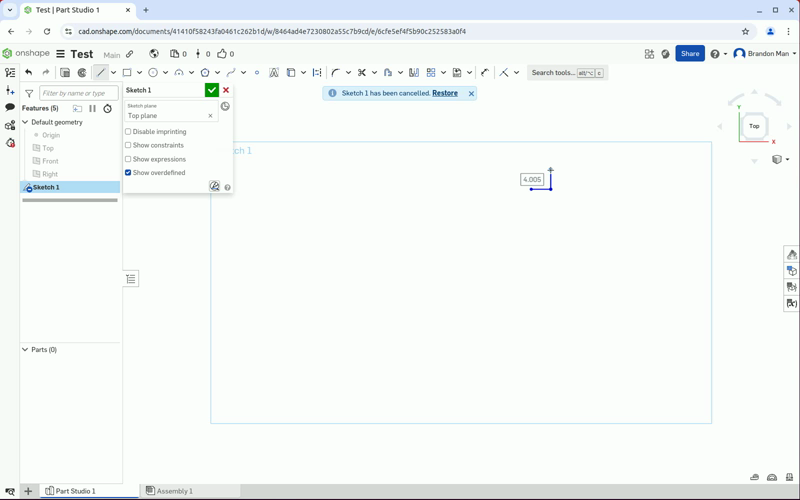
mouse_move(580, 169)
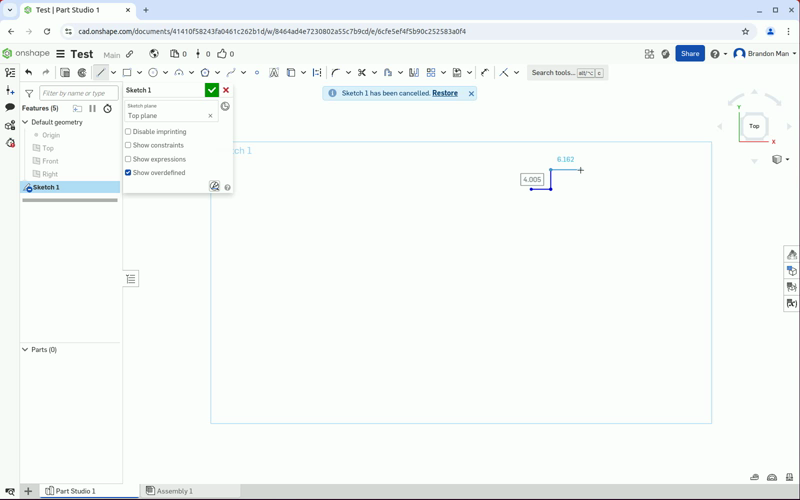
mouse_move(531, 169)
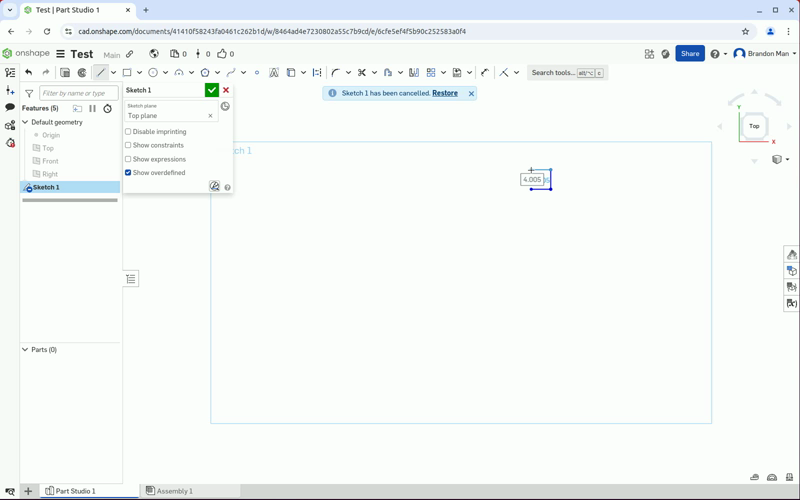
click(531, 169)
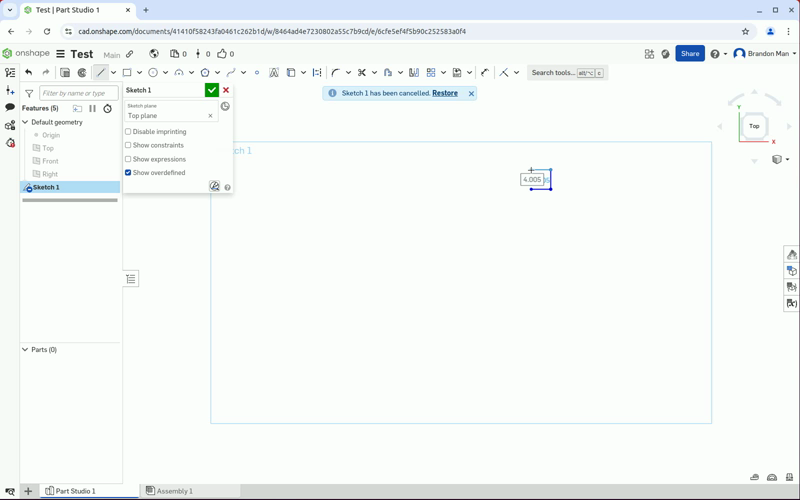
key_up(shift)
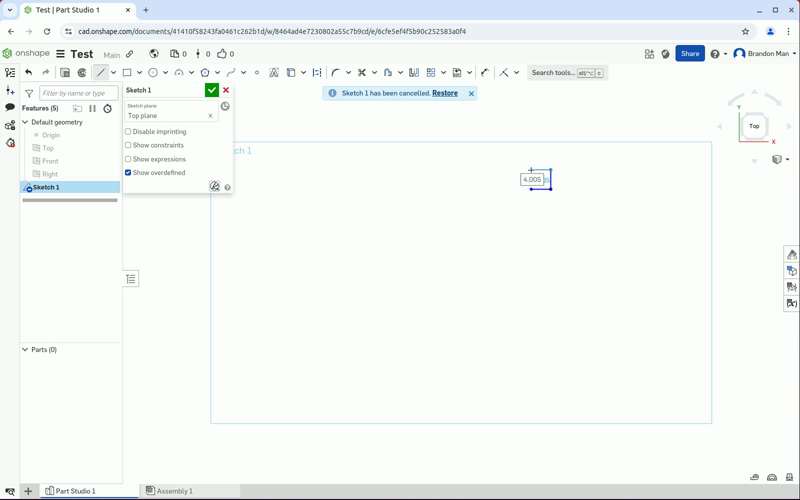
mouse_move(561, 169)
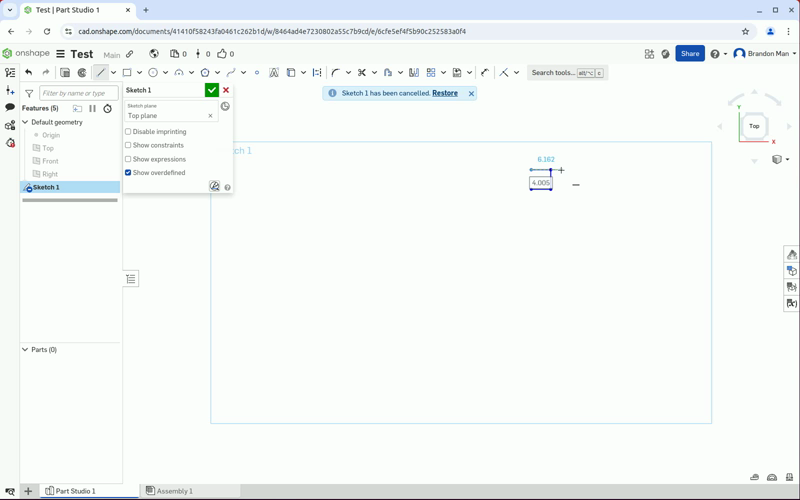
key_down(shift)
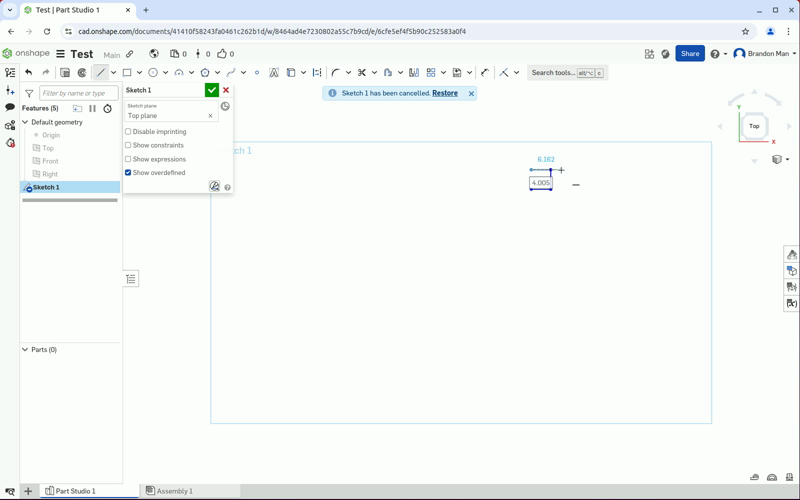
mouse_move(531, 189)
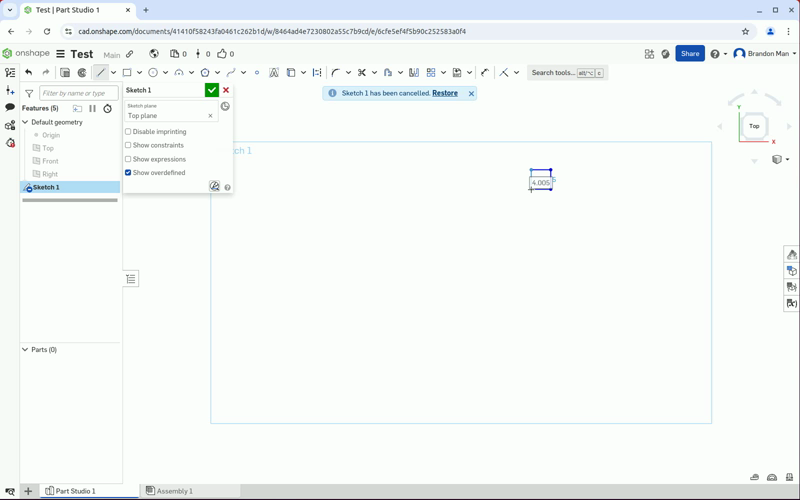
key_up(shift)
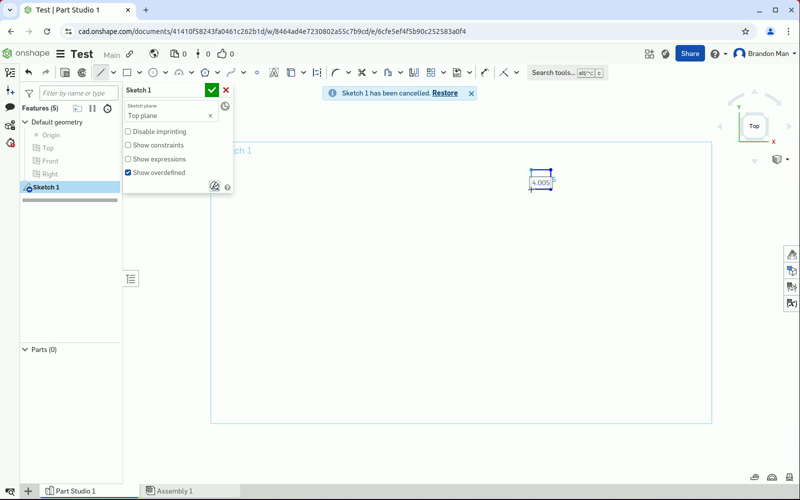
click(531, 189)
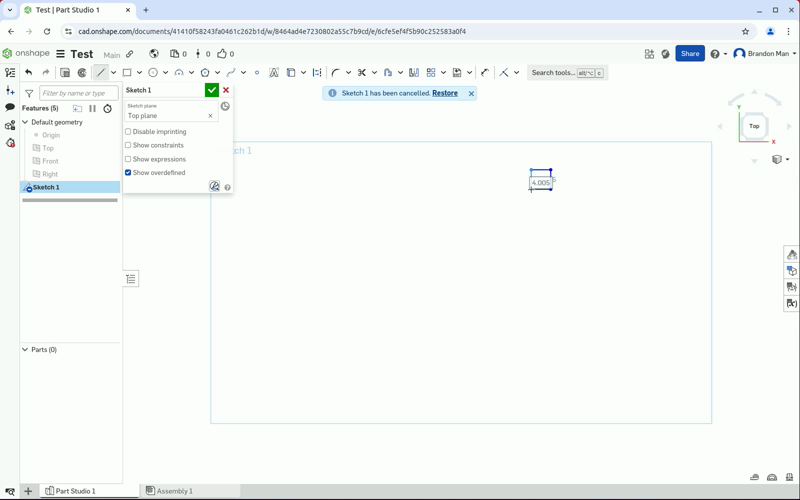
key(esc)
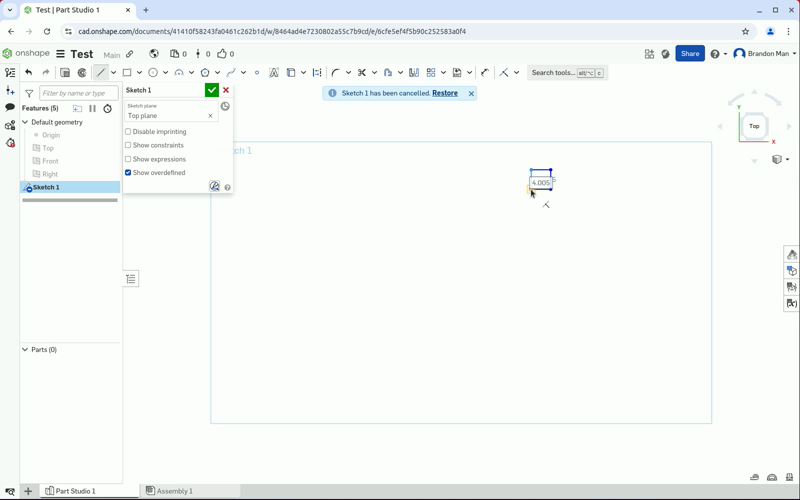
mouse_move(536, 174)
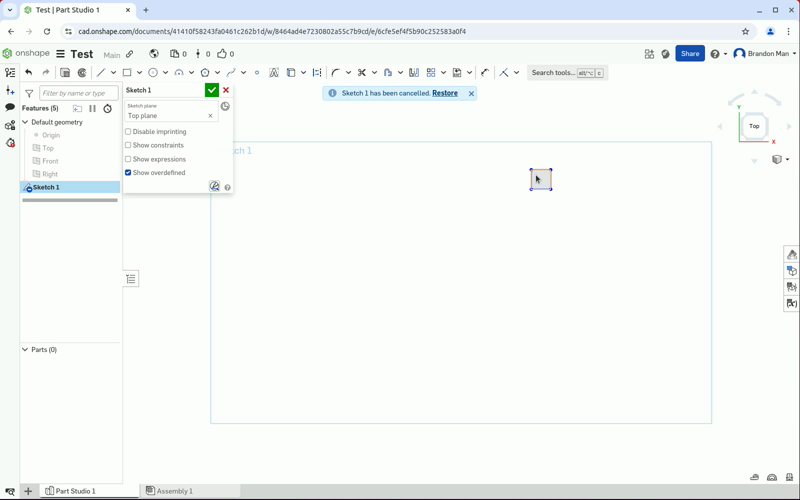
scroll(6)
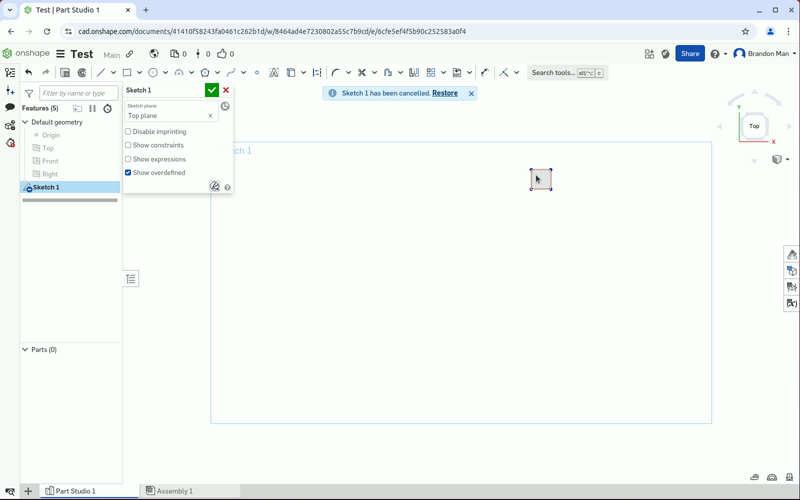
scroll(6)
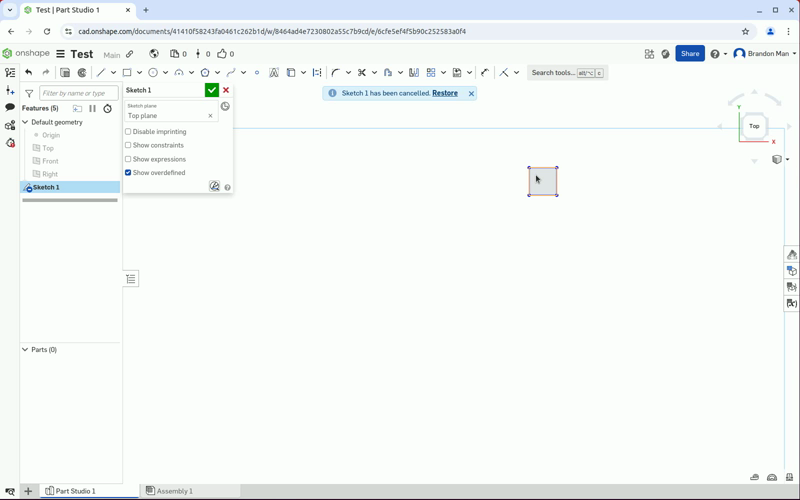
scroll(6)
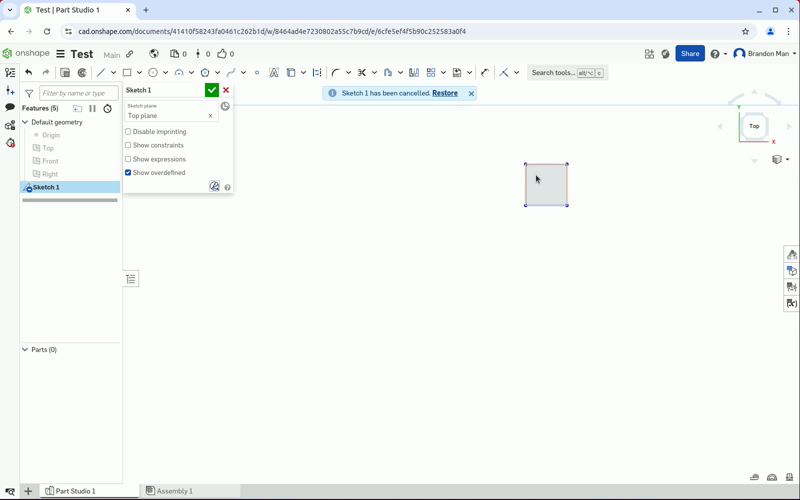
scroll(6)
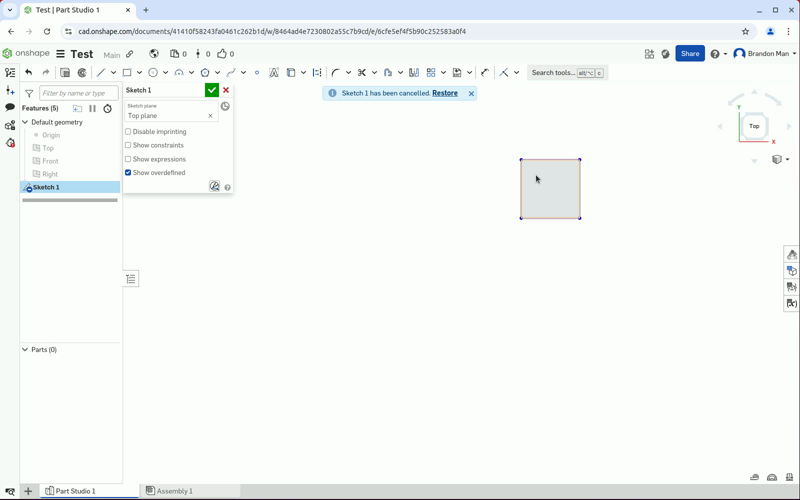
scroll(6)
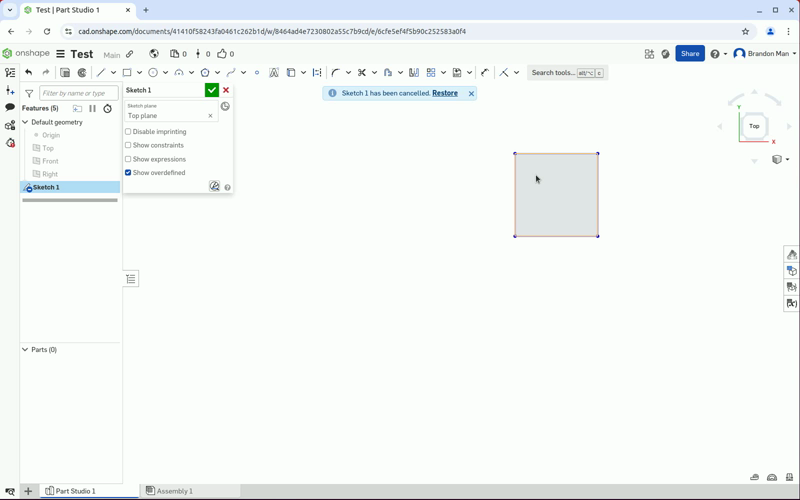
scroll(6)
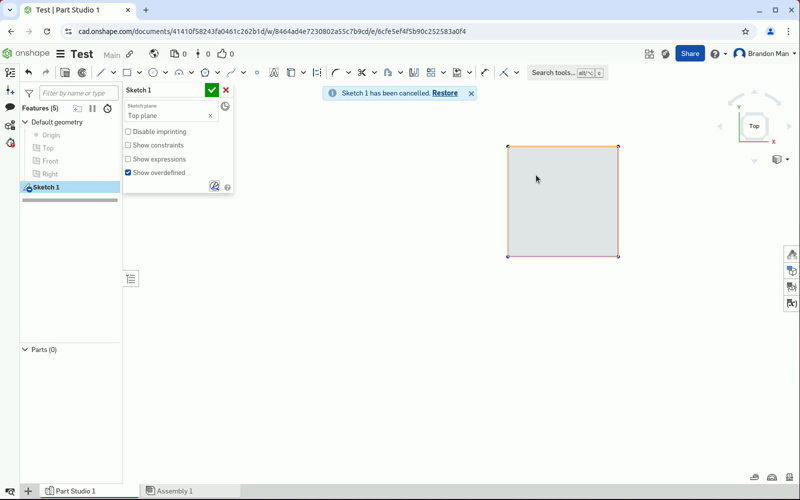
scroll(6)
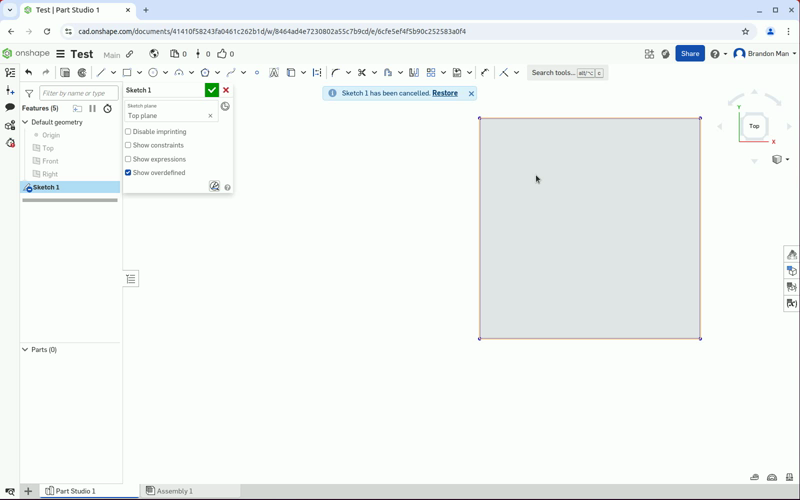
click(536, 174)
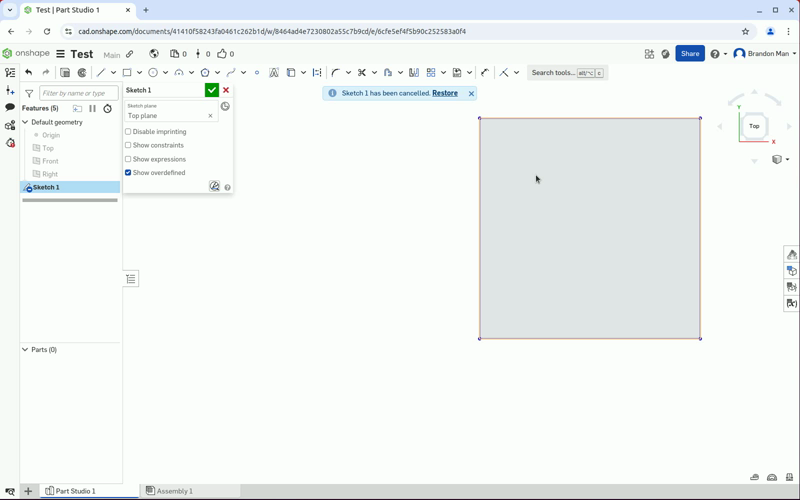
scroll(-6)
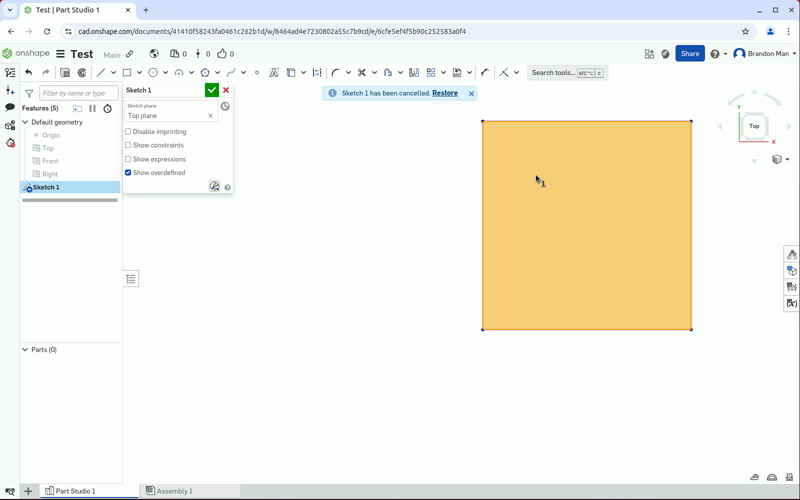
scroll(-6)
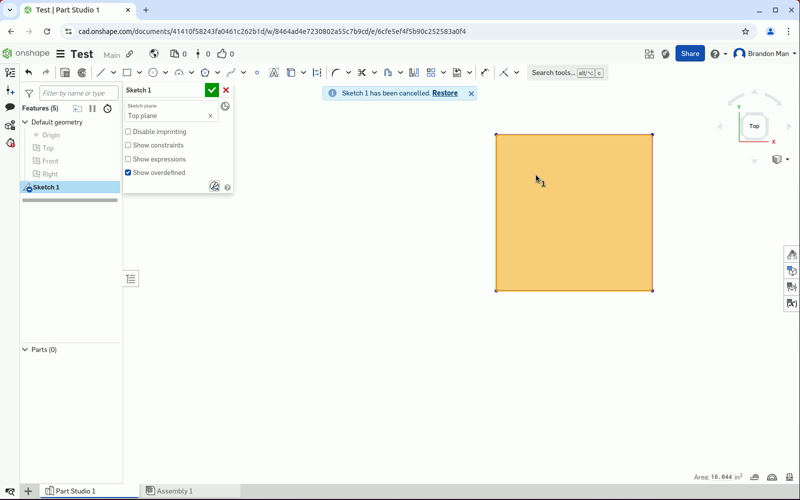
scroll(-6)
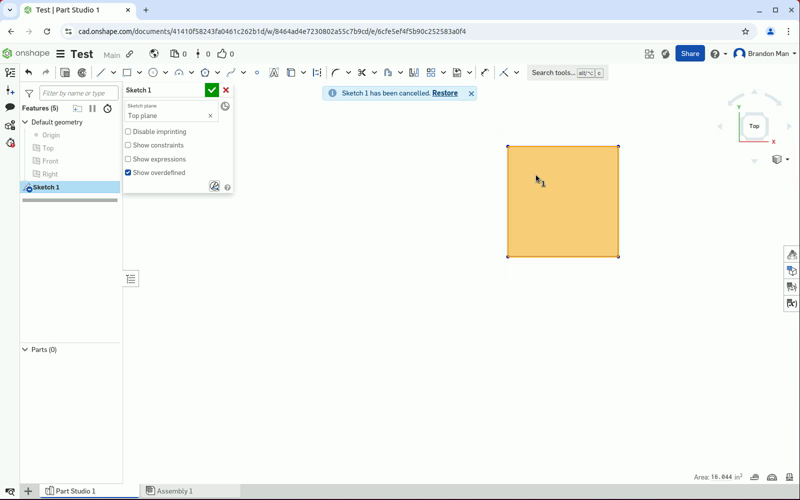
scroll(-6)
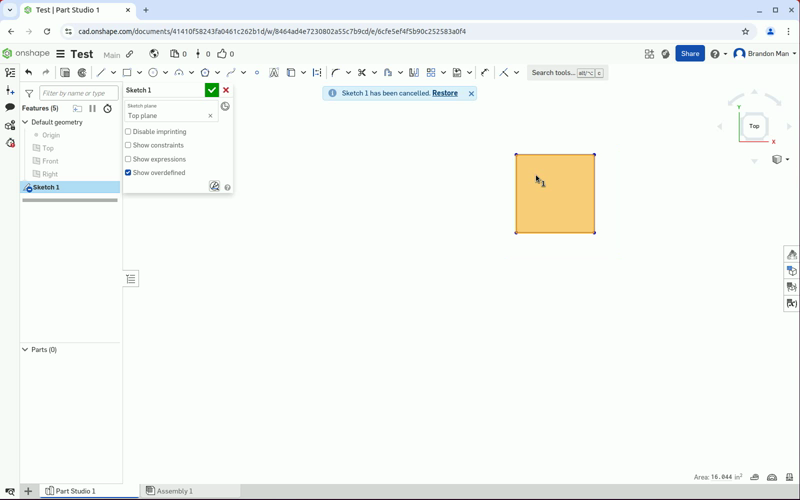
scroll(-6)
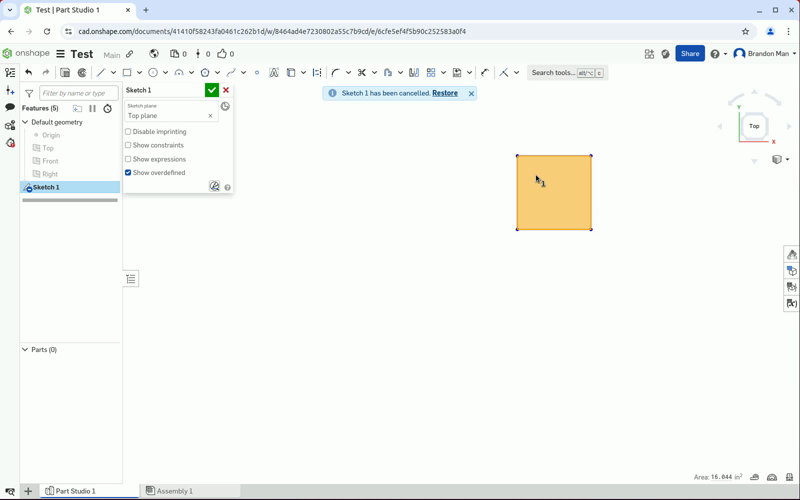
scroll(-6)
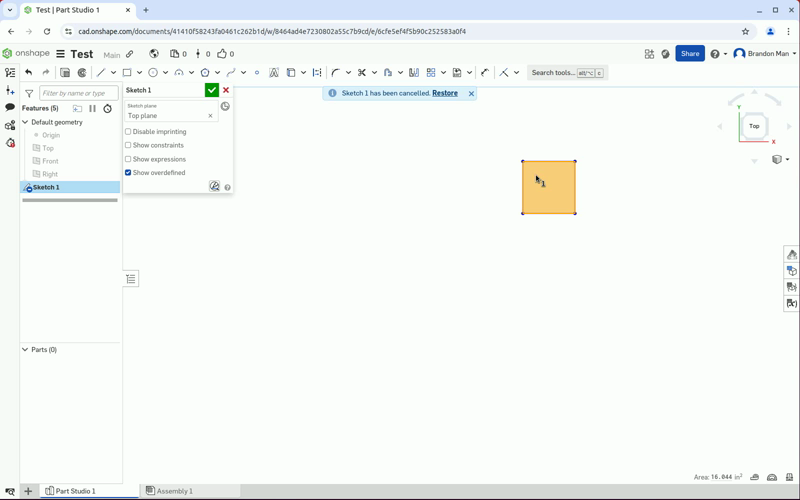
scroll(-6)
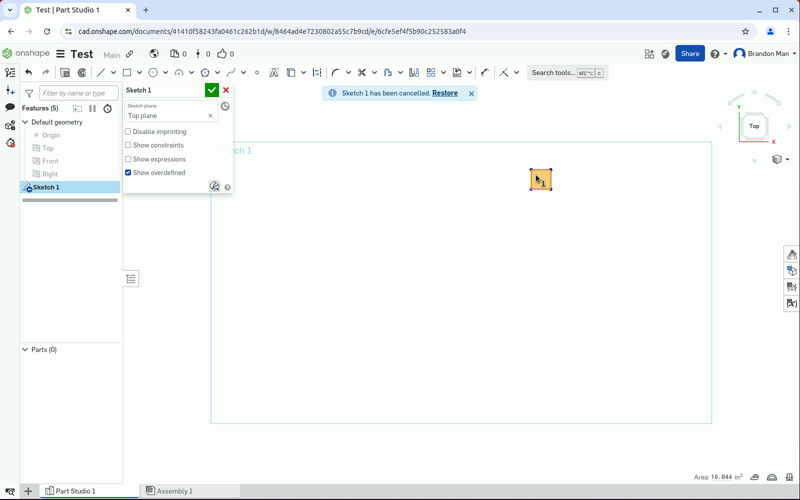
mouse_move(73, 352)
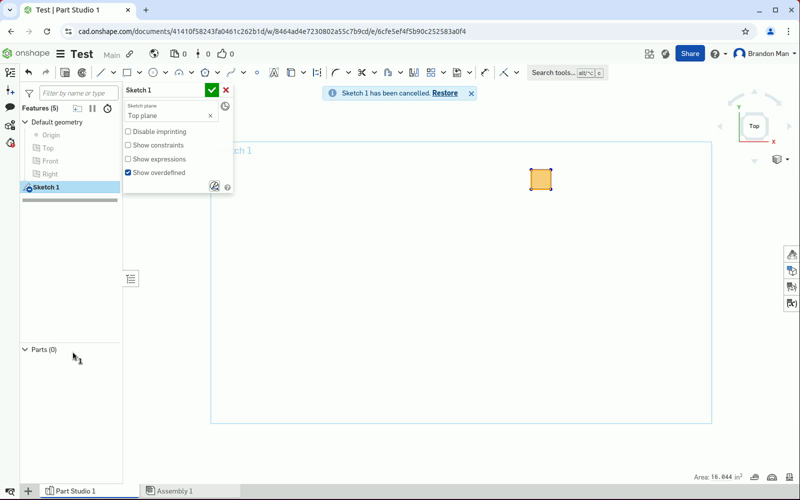
key(shift+y)
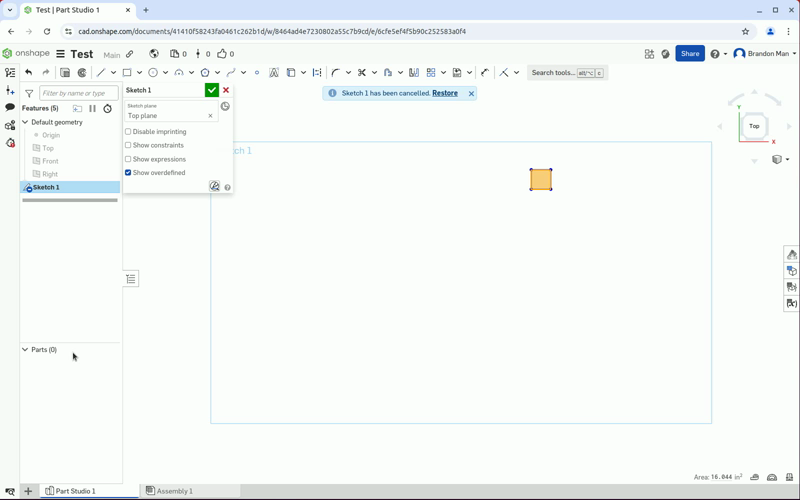
key(shift+e)
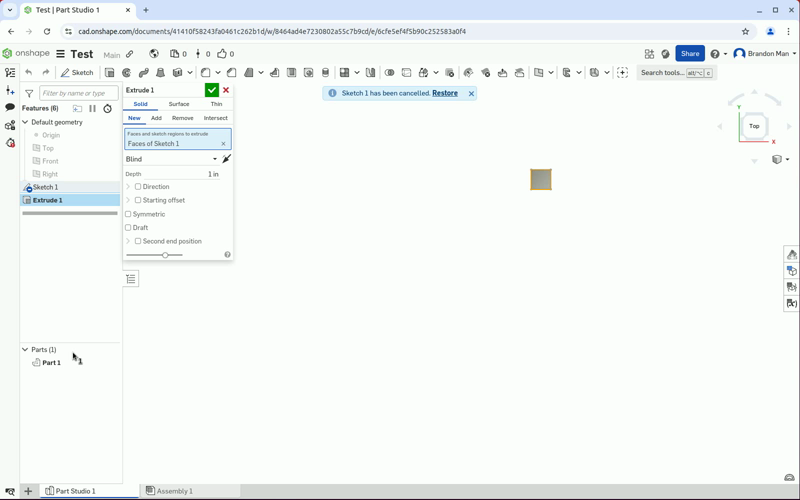
mouse_move(143, 106)
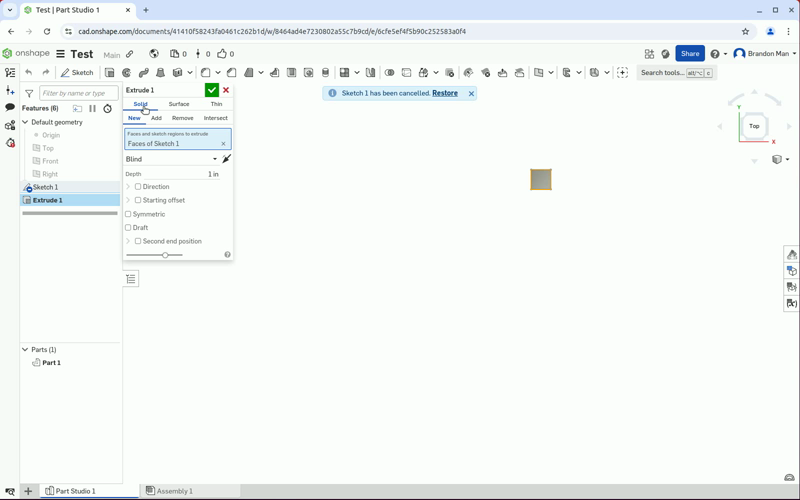
click(143, 106)
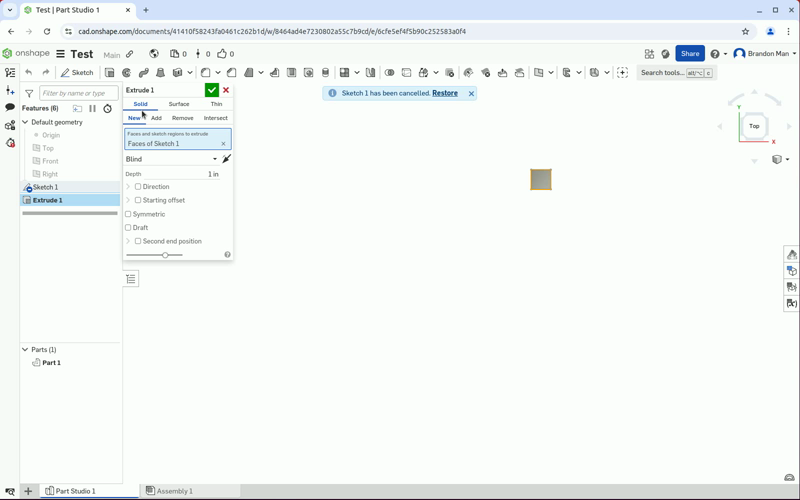
mouse_move(137, 120)
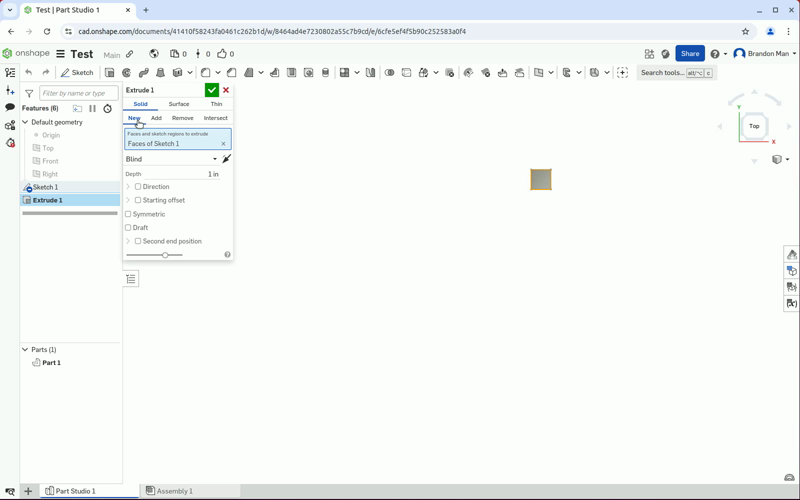
click(137, 120)
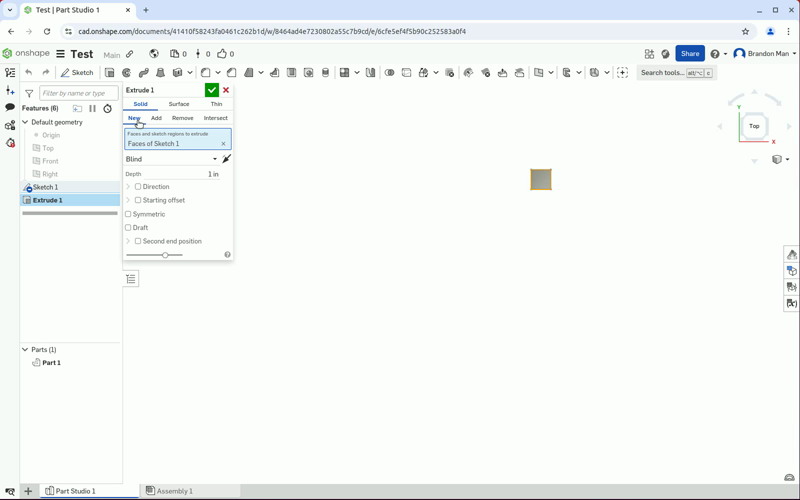
key(tab, 4)
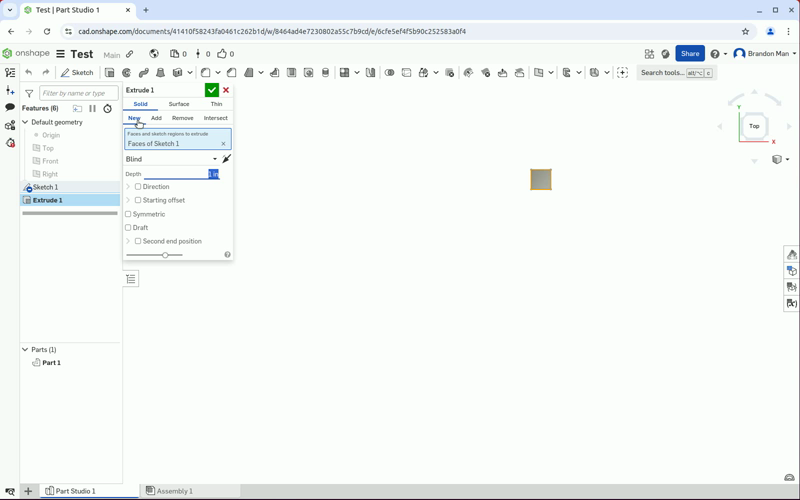
text(0.241)
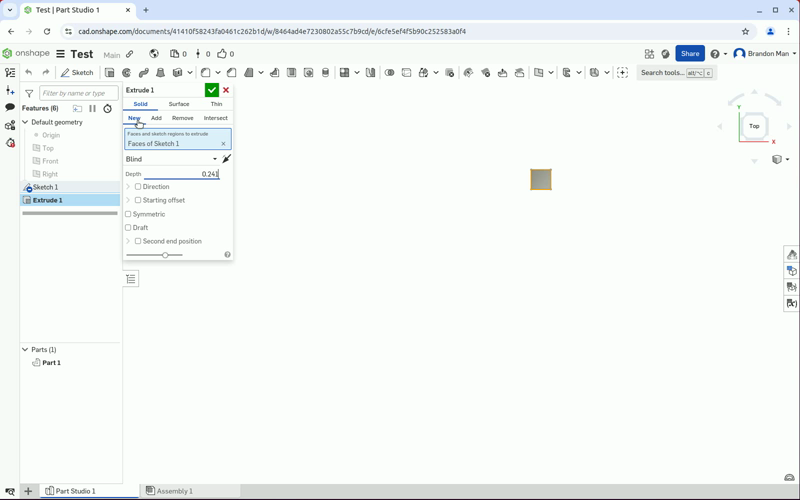
key(enter)
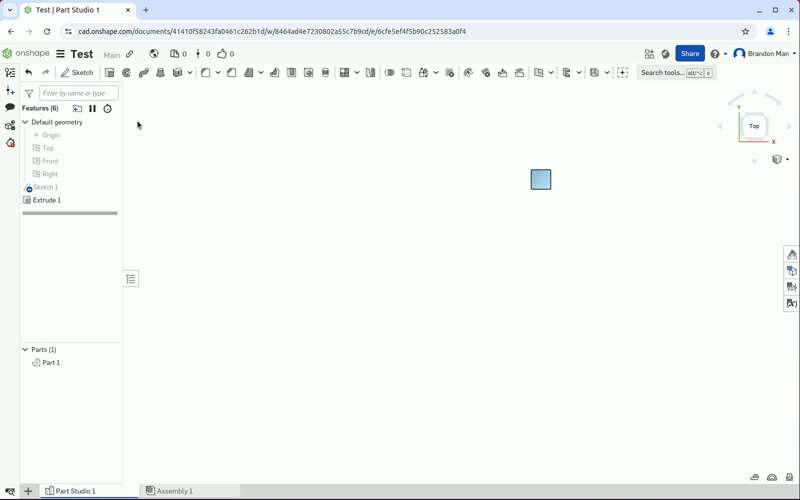
key(shift+h)
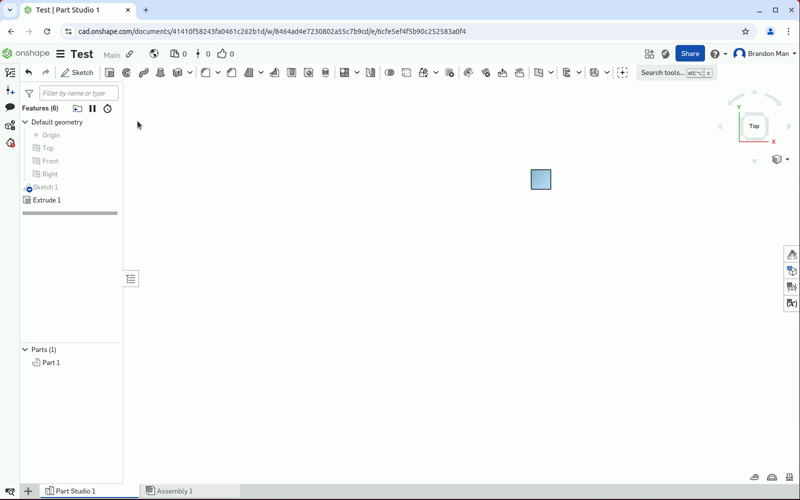
key(shift+h)
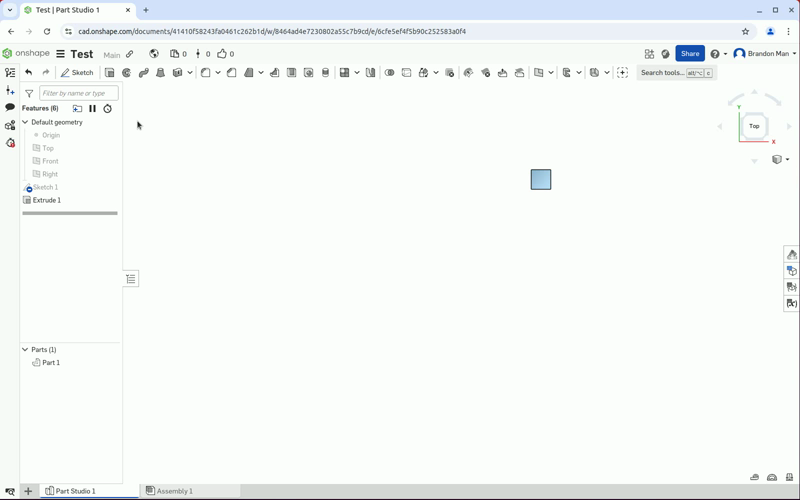
mouse_move(73, 189)
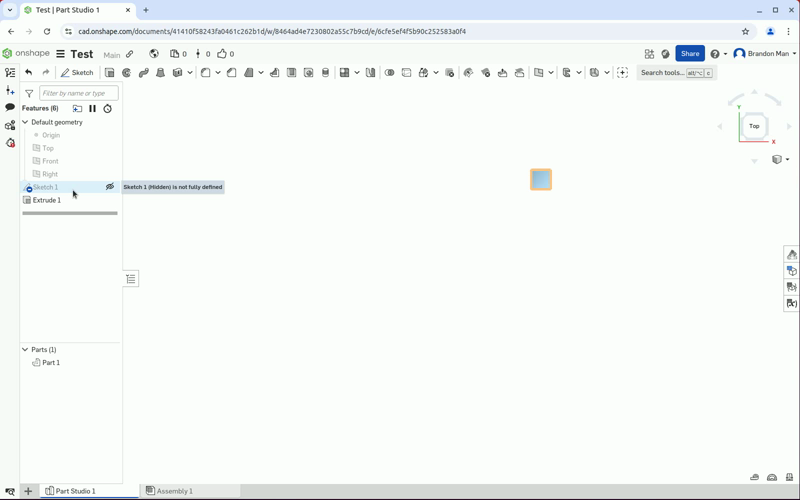
click(73, 189)
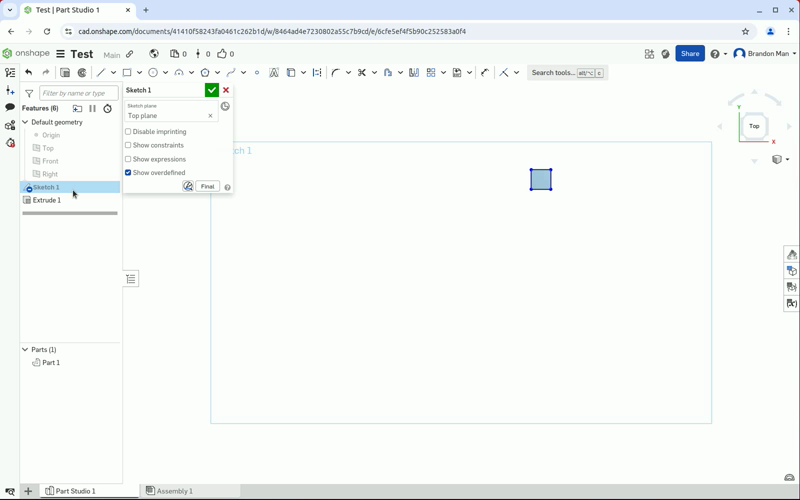
mouse_move(229, 92)
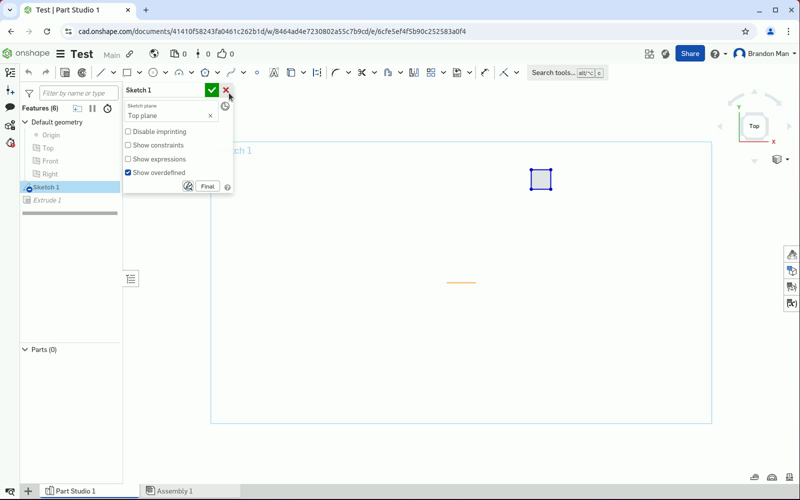
click(229, 92)
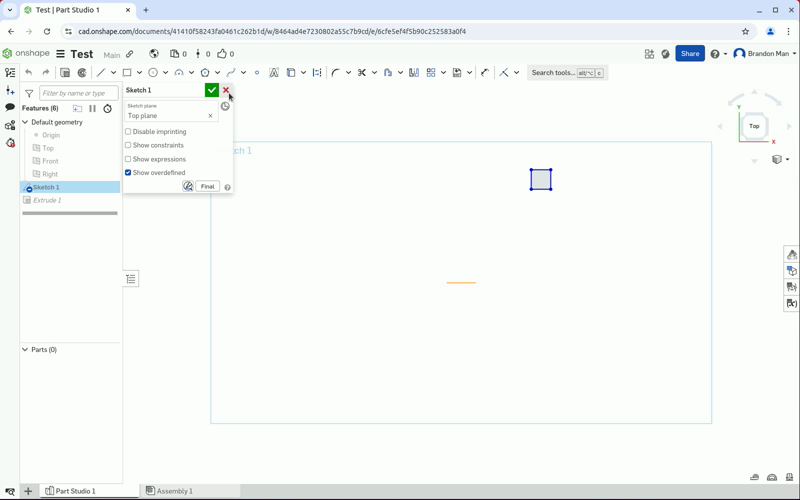
key(shift+s)
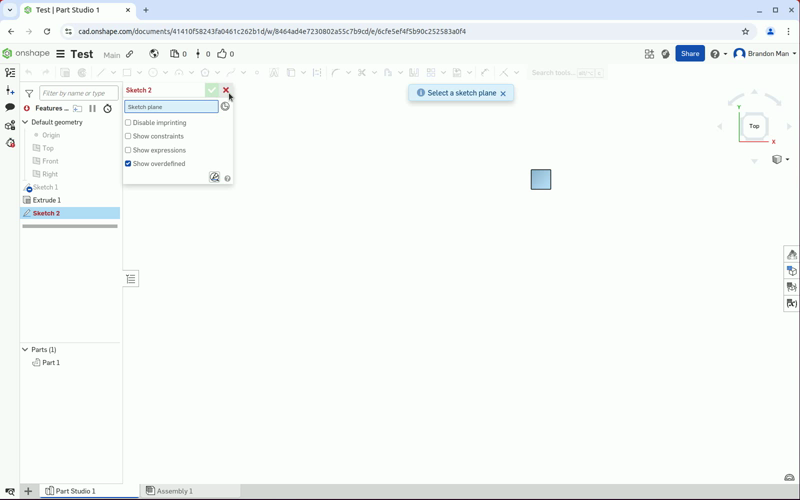
mouse_move(73, 150)
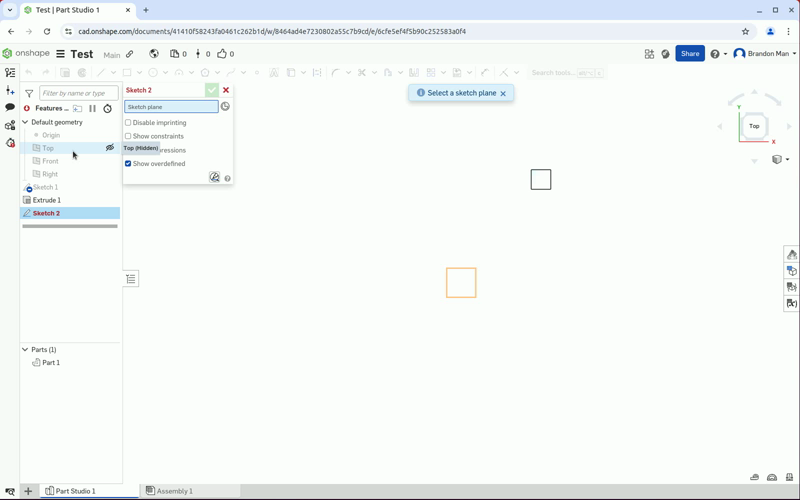
click(73, 150)
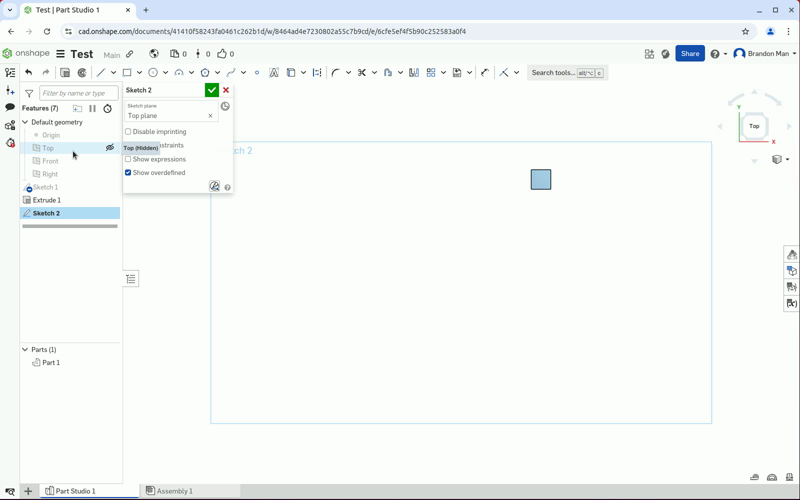
mouse_move(73, 352)
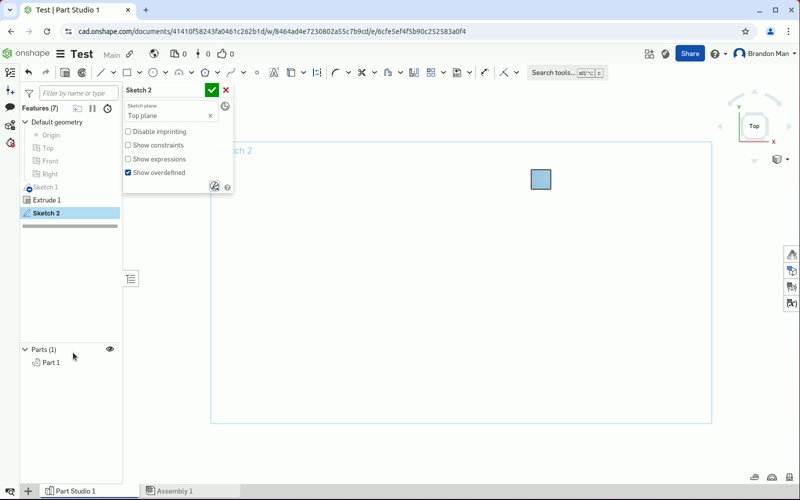
key(y)
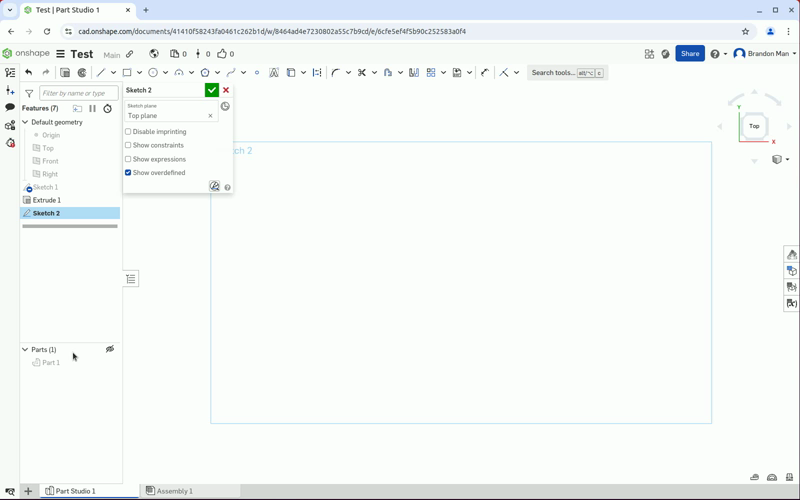
key(l)
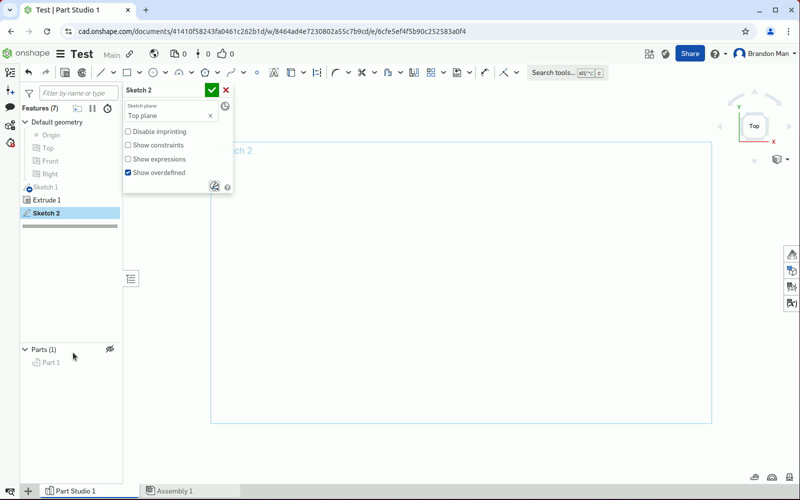
key_down(shift)
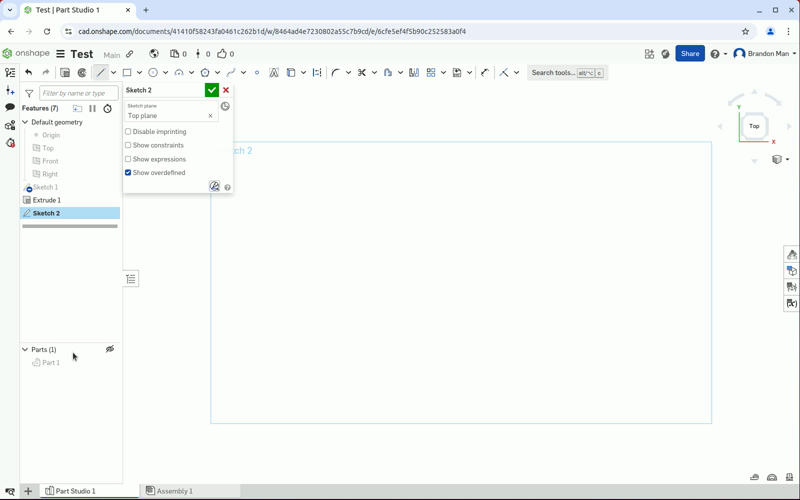
mouse_move(533, 215)
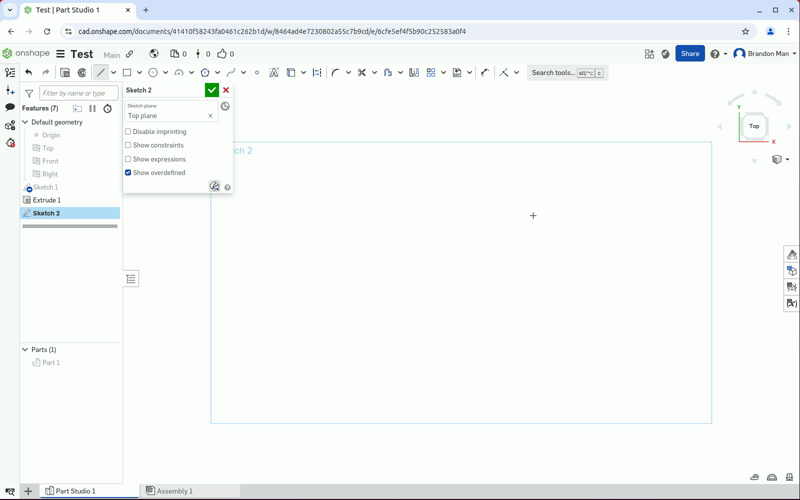
click(533, 215)
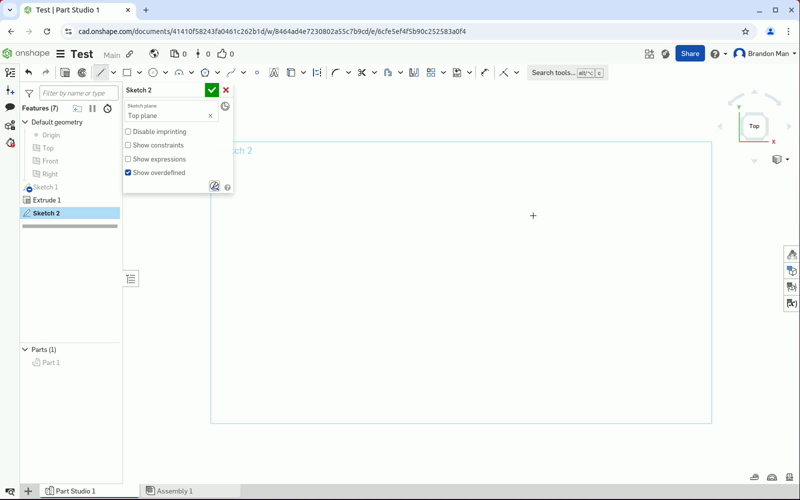
key_up(shift)
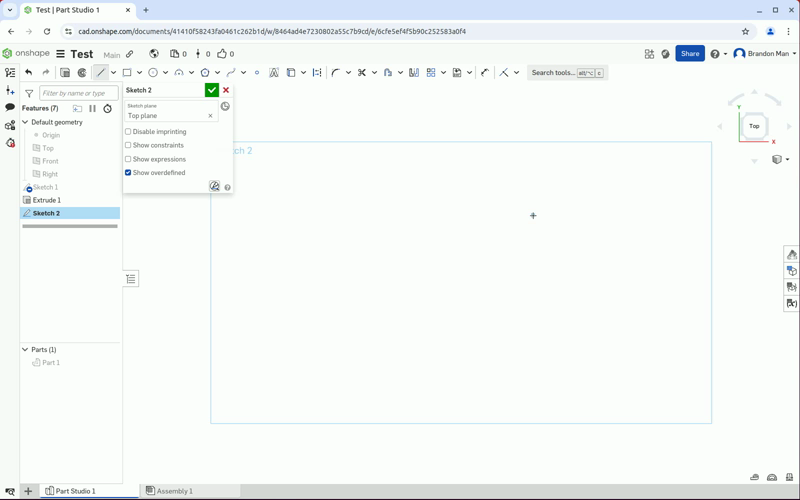
key_down(shift)
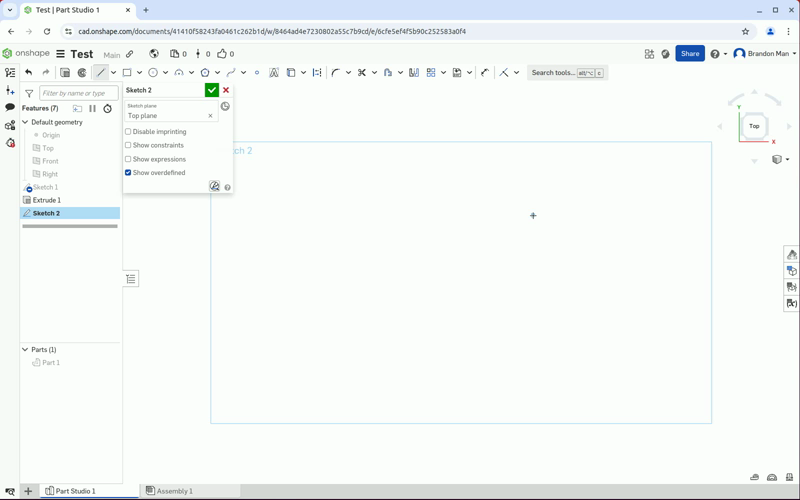
mouse_move(563, 215)
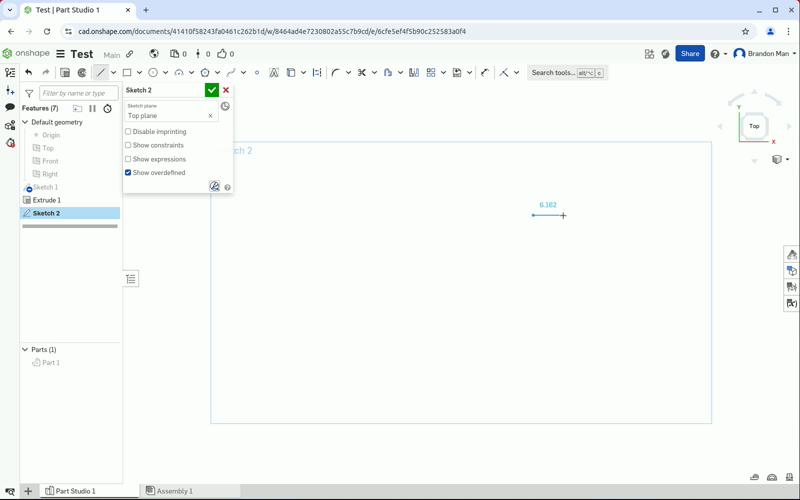
mouse_move(545, 215)
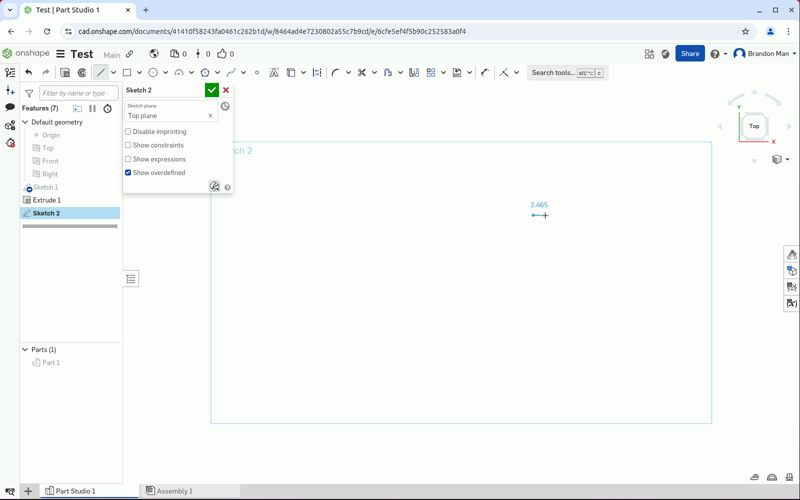
click(545, 215)
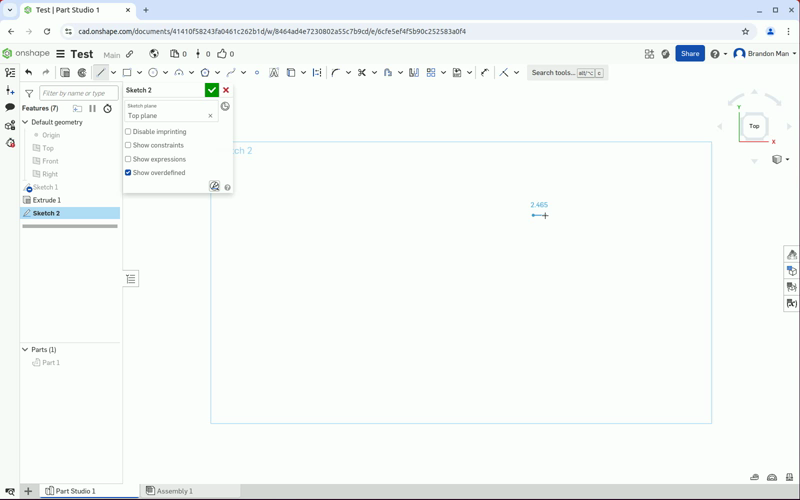
key_up(shift)
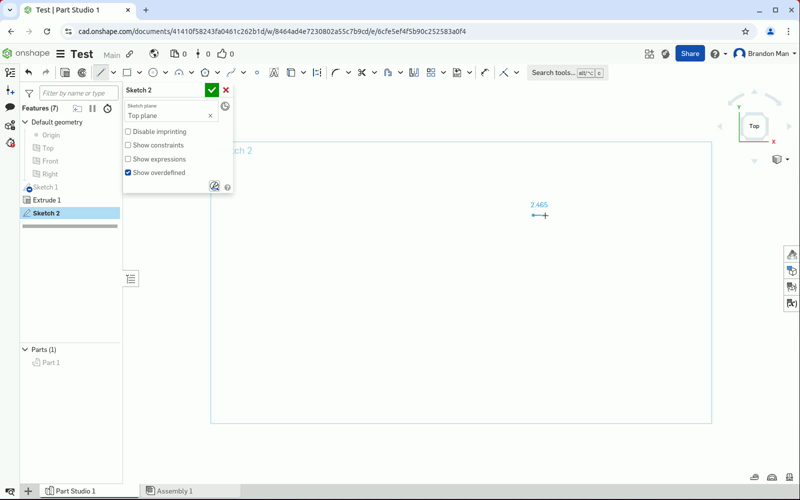
key_down(shift)
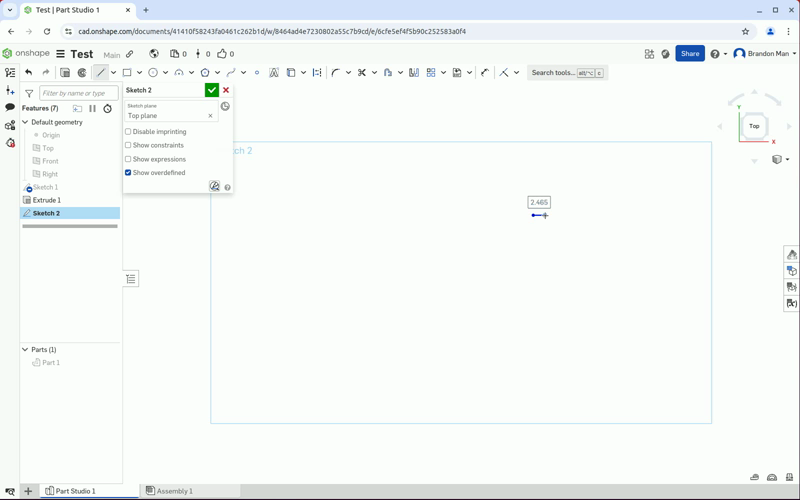
mouse_move(575, 215)
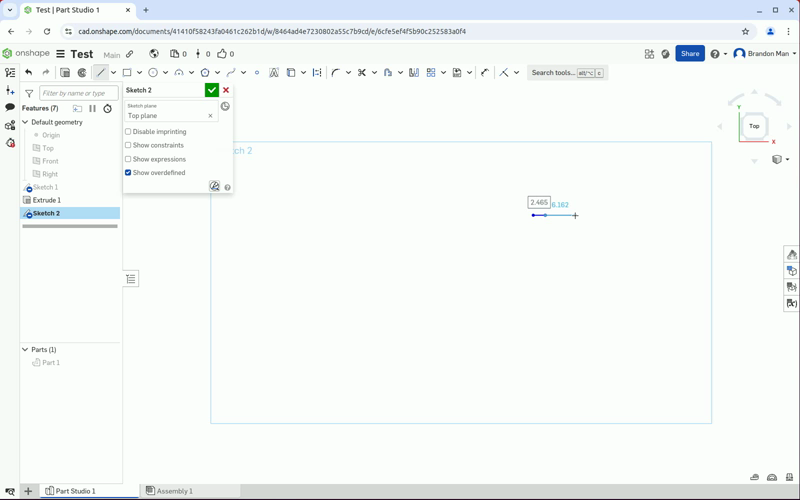
mouse_move(545, 203)
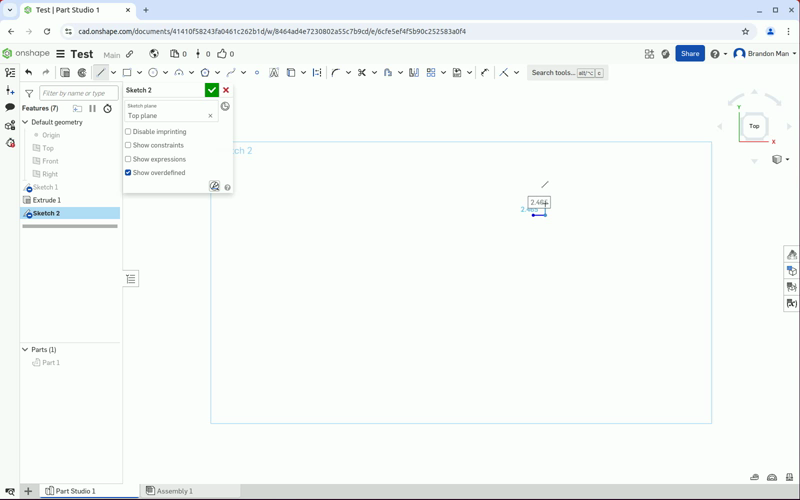
click(545, 203)
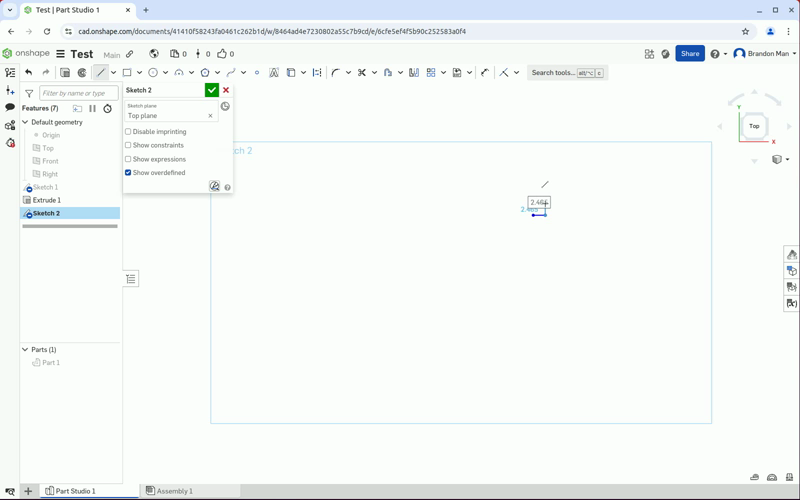
key_up(shift)
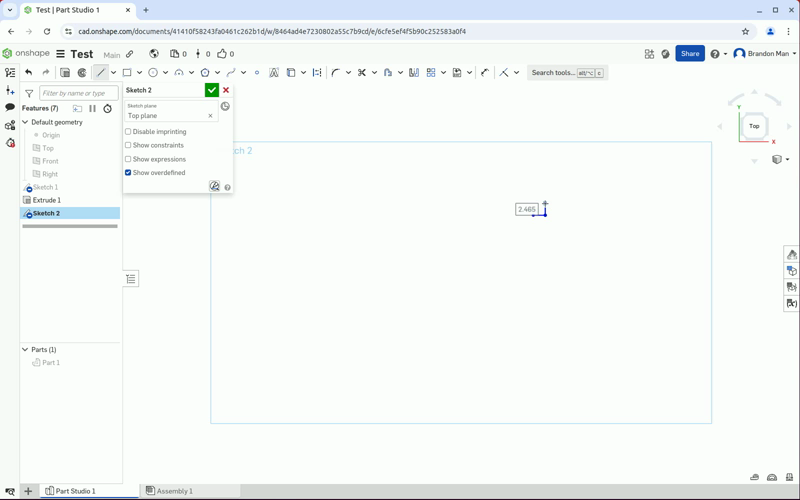
key_down(shift)
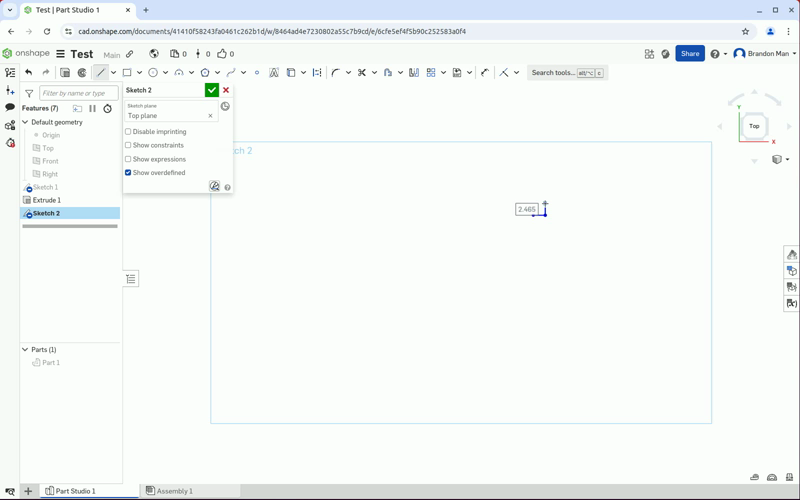
mouse_move(575, 203)
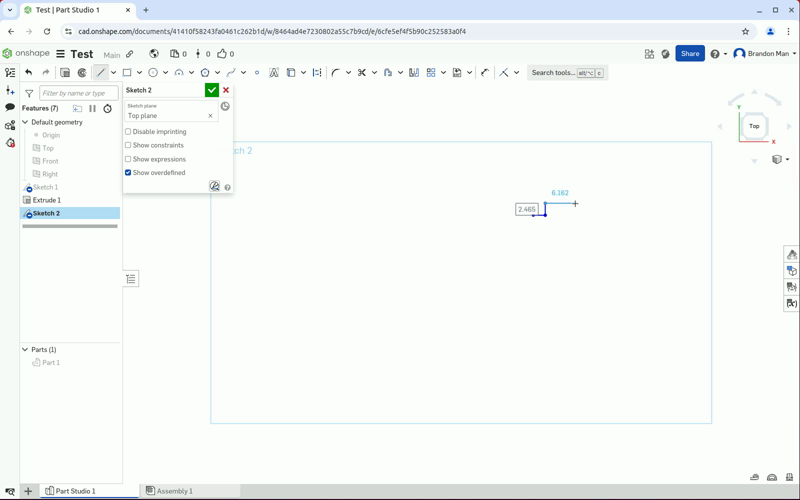
mouse_move(533, 203)
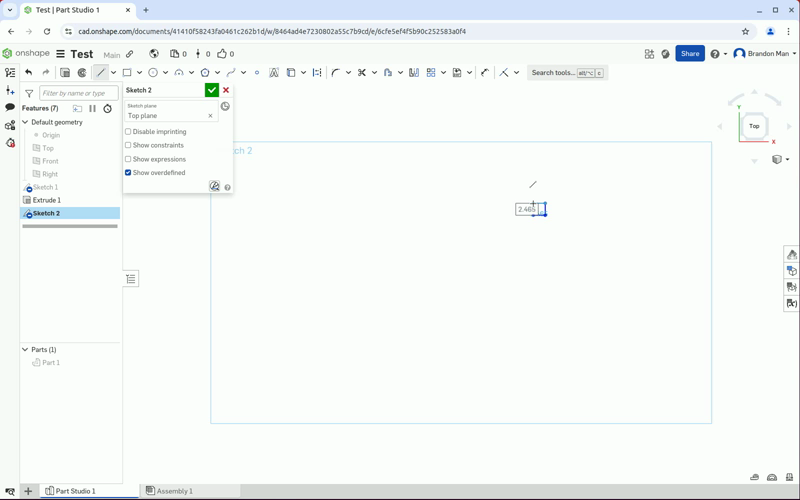
click(533, 203)
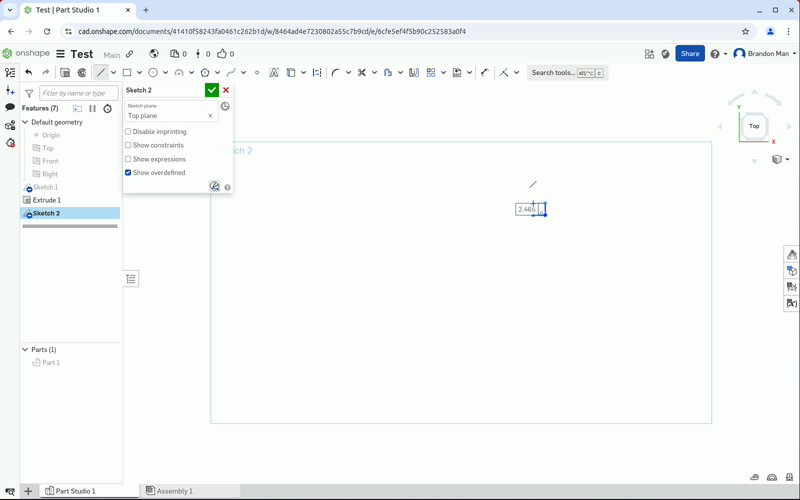
key_up(shift)
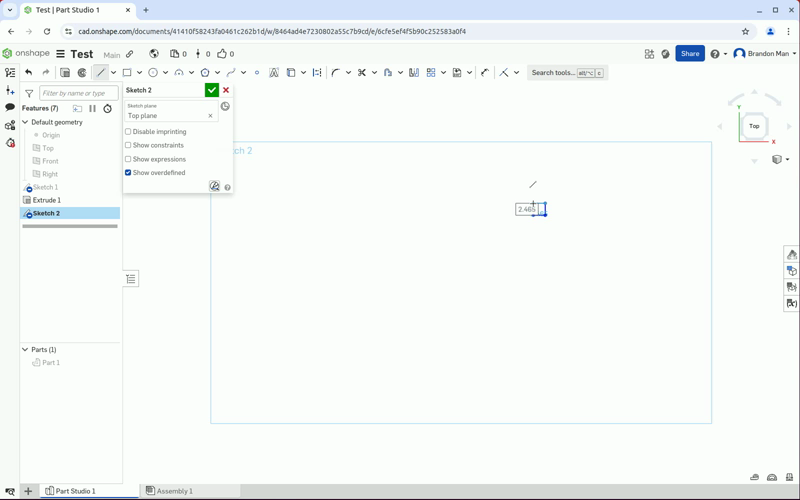
mouse_move(563, 203)
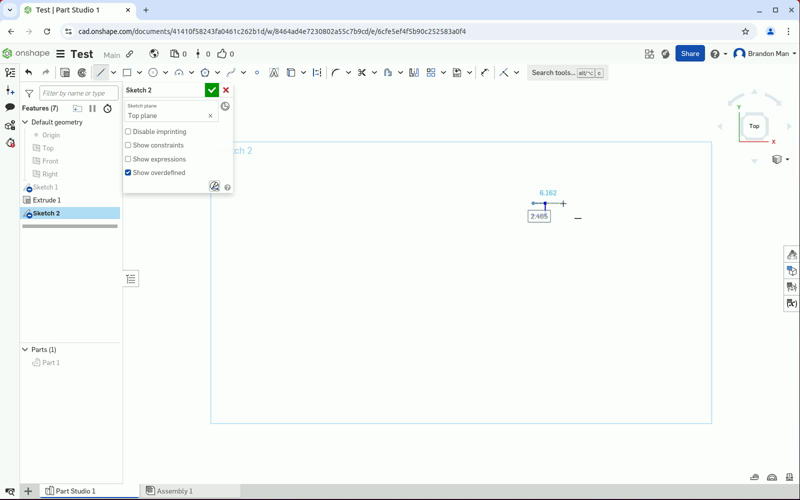
key_down(shift)
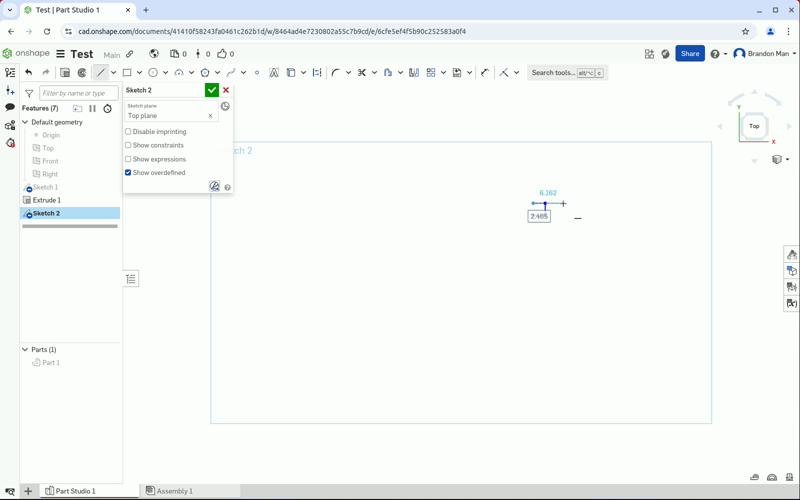
mouse_move(533, 215)
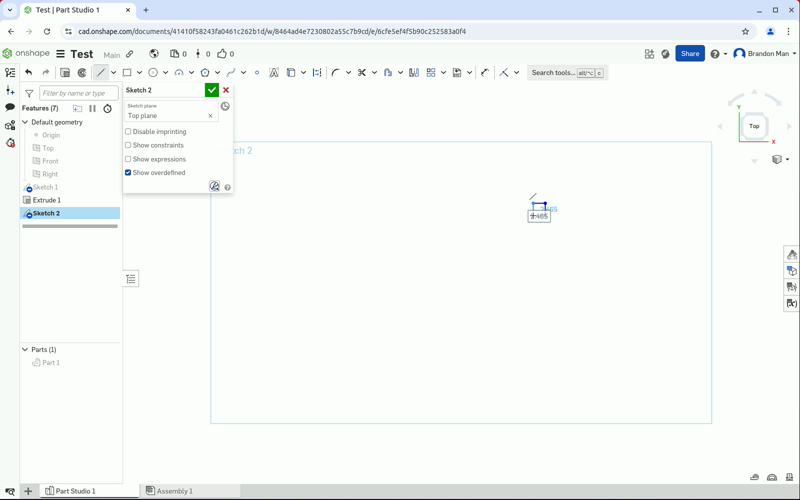
key_up(shift)
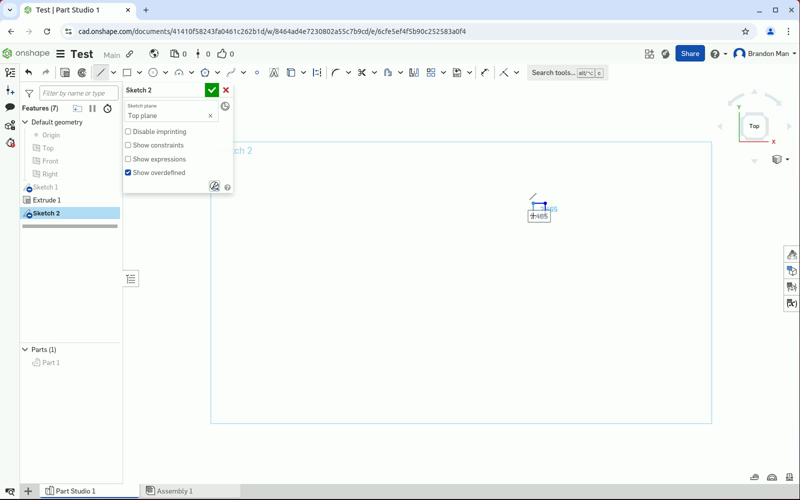
click(533, 215)
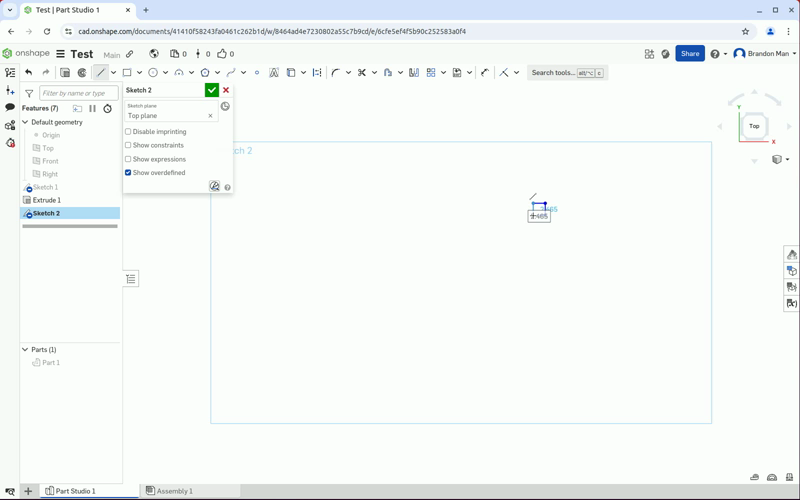
key(esc)
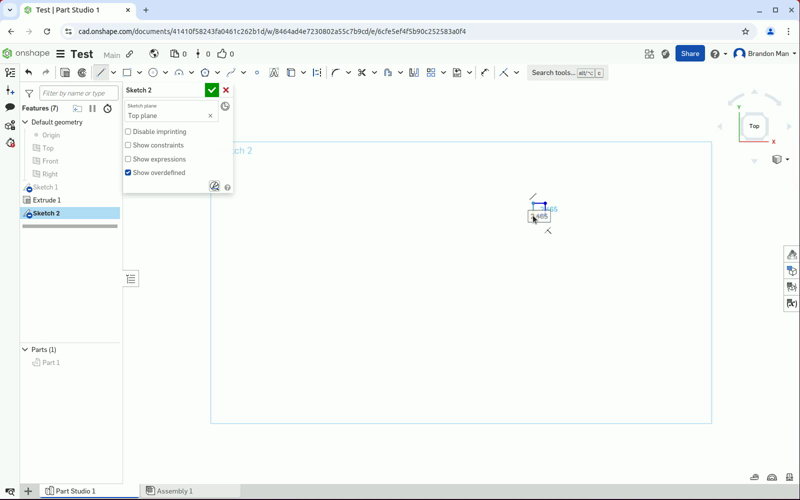
mouse_move(542, 208)
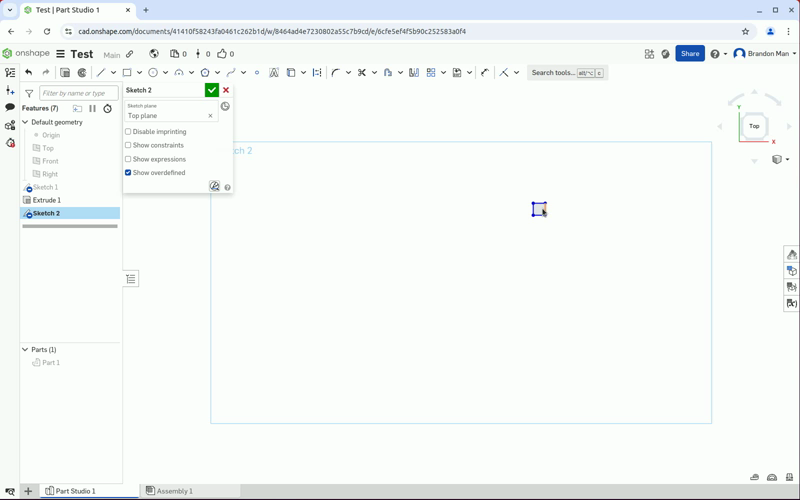
scroll(6)
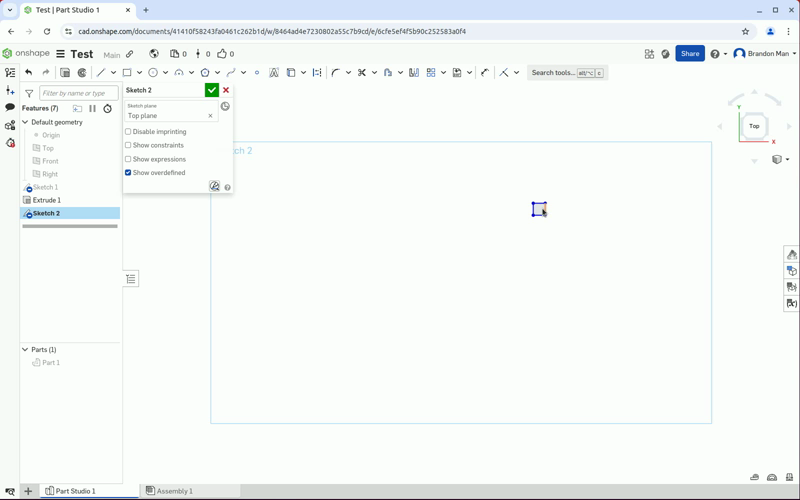
scroll(6)
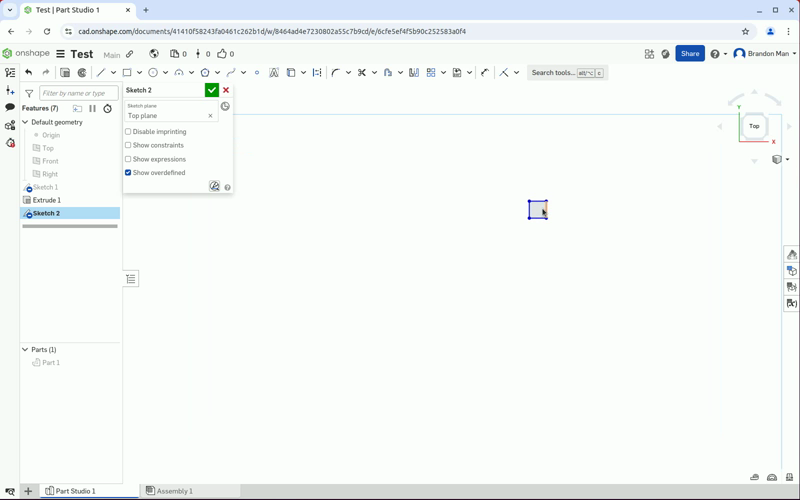
scroll(6)
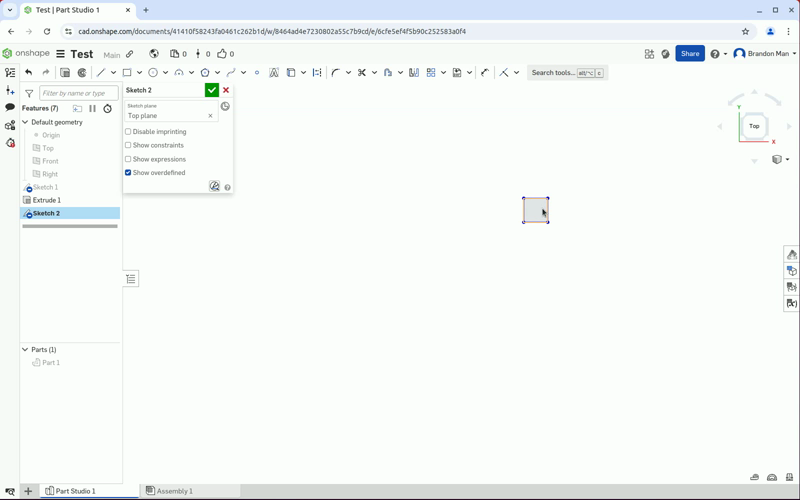
scroll(6)
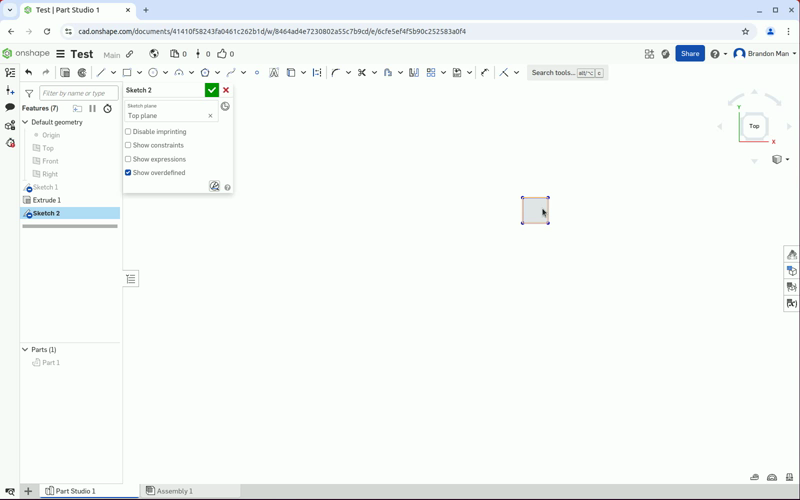
scroll(6)
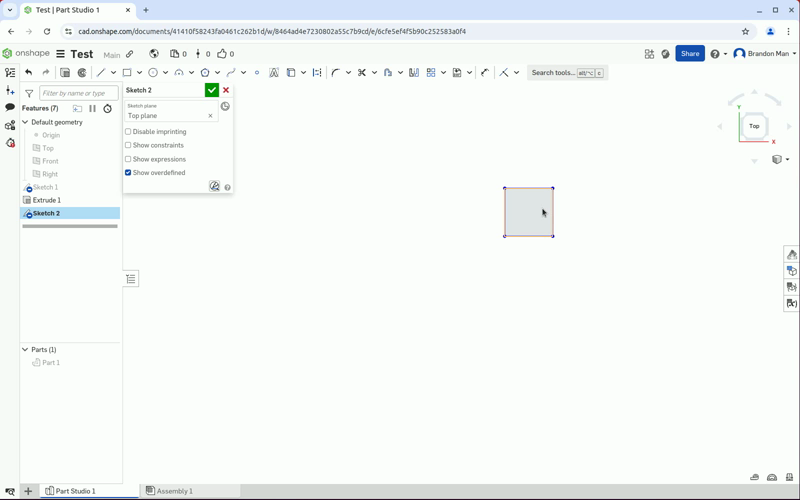
scroll(6)
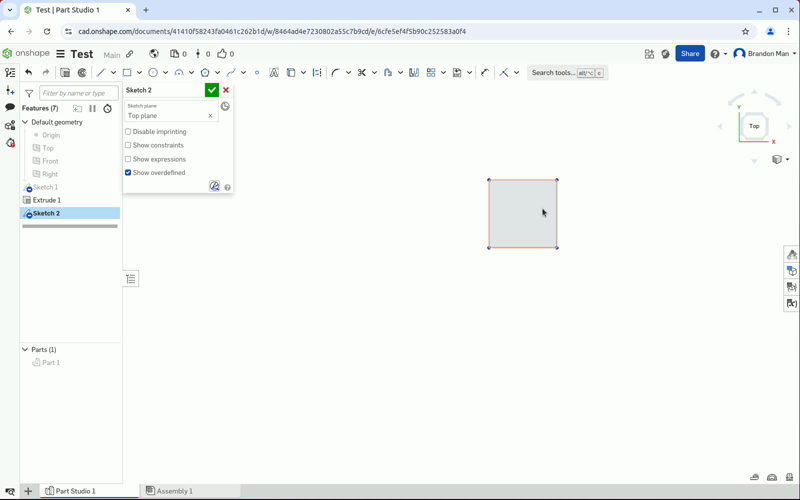
scroll(6)
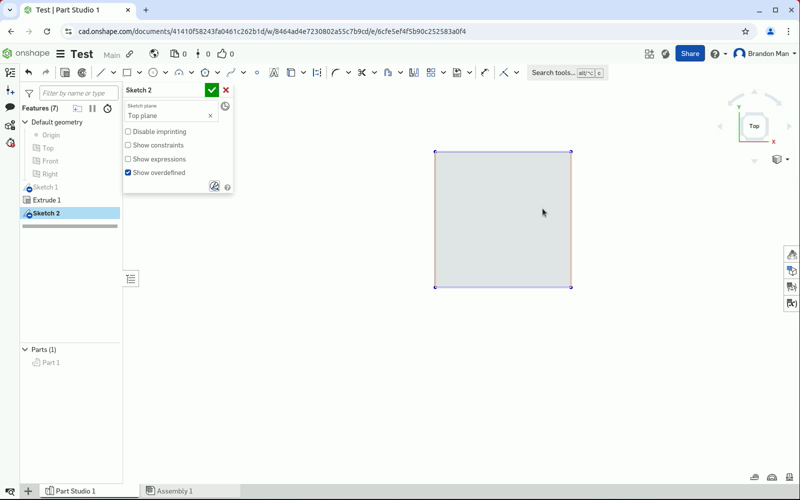
click(542, 208)
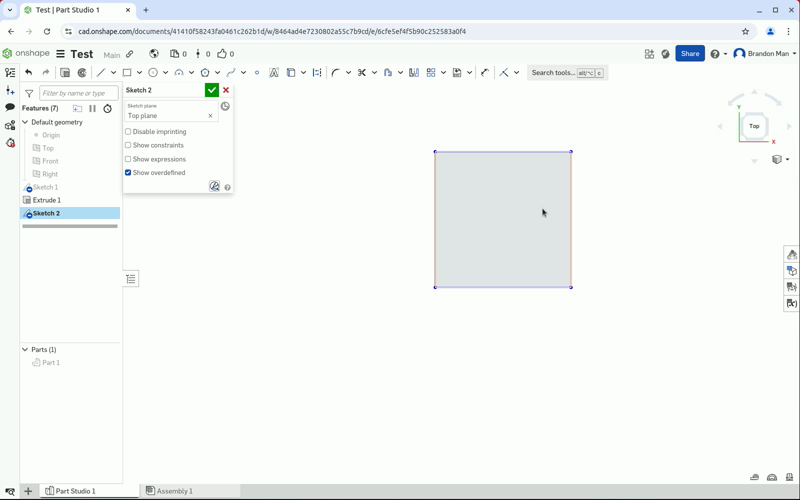
scroll(-6)
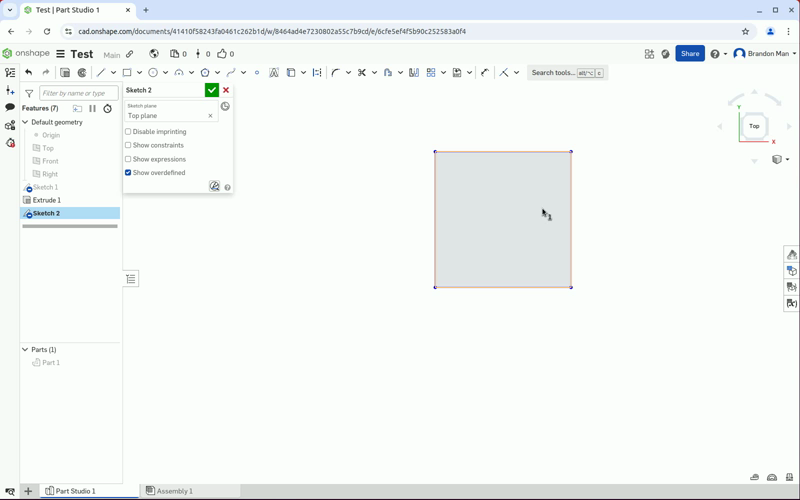
scroll(-6)
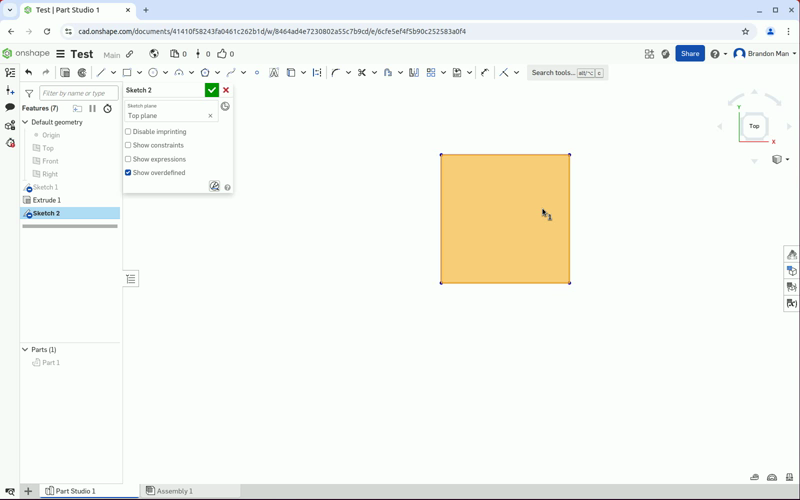
scroll(-6)
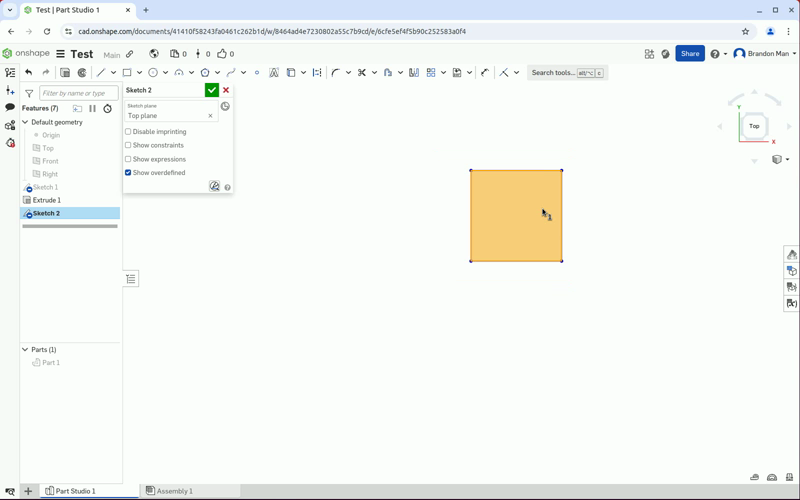
scroll(-6)
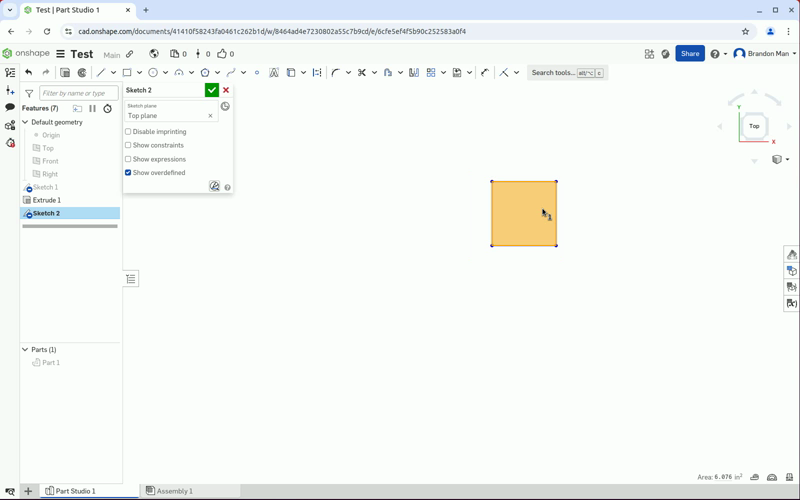
scroll(-6)
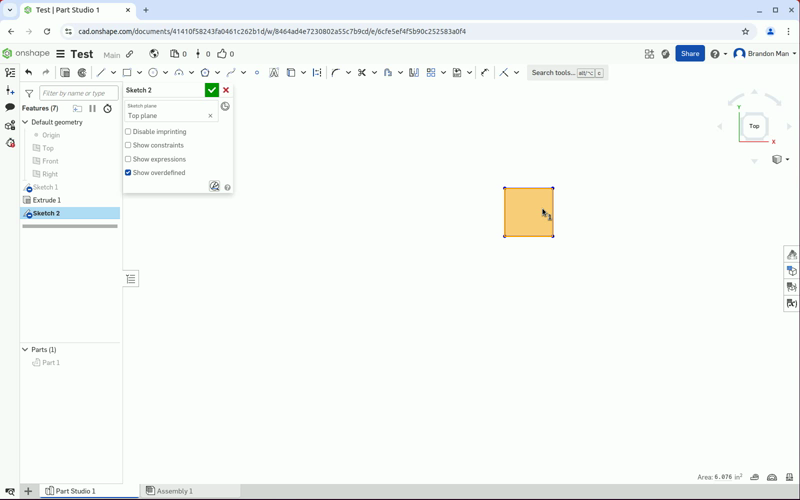
scroll(-6)
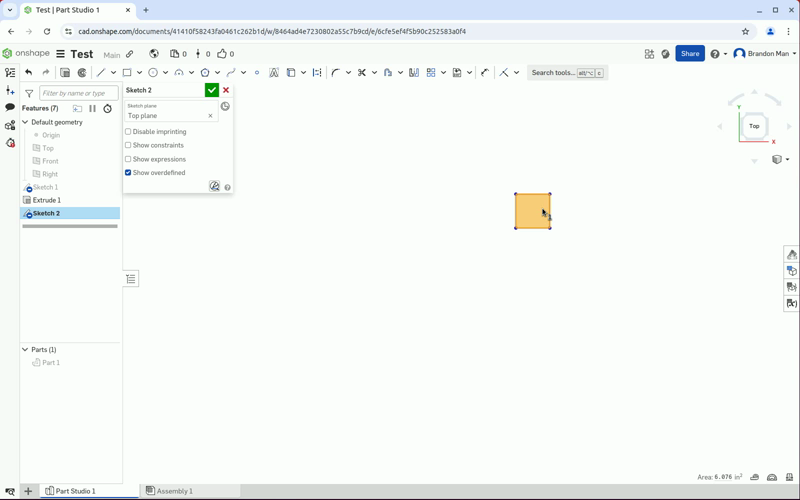
scroll(-6)
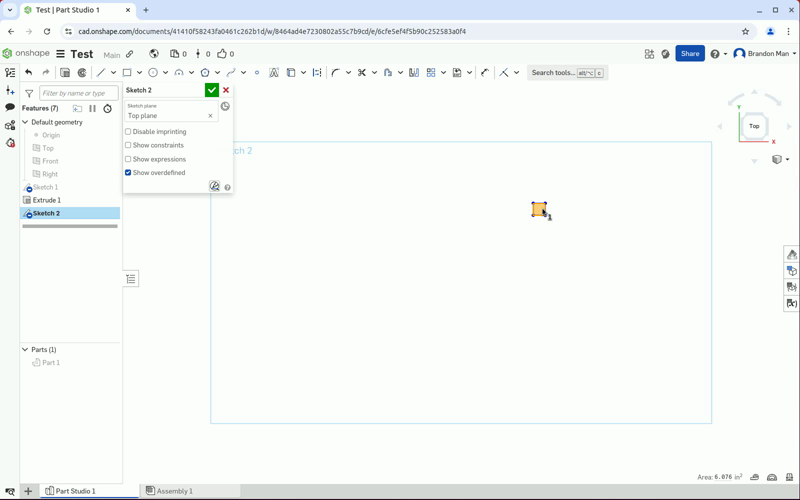
mouse_move(73, 352)
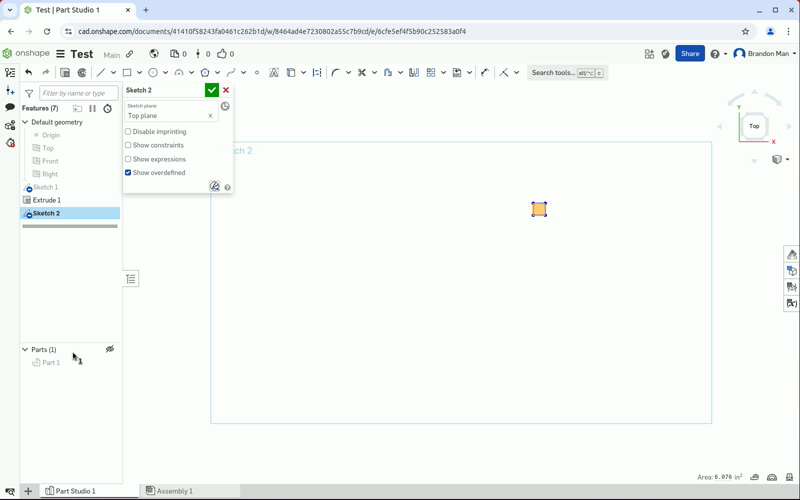
key(shift+y)
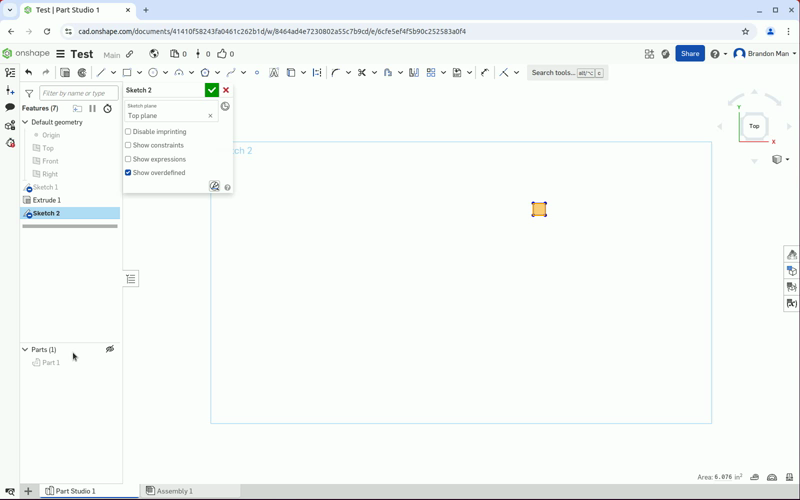
key(shift+e)
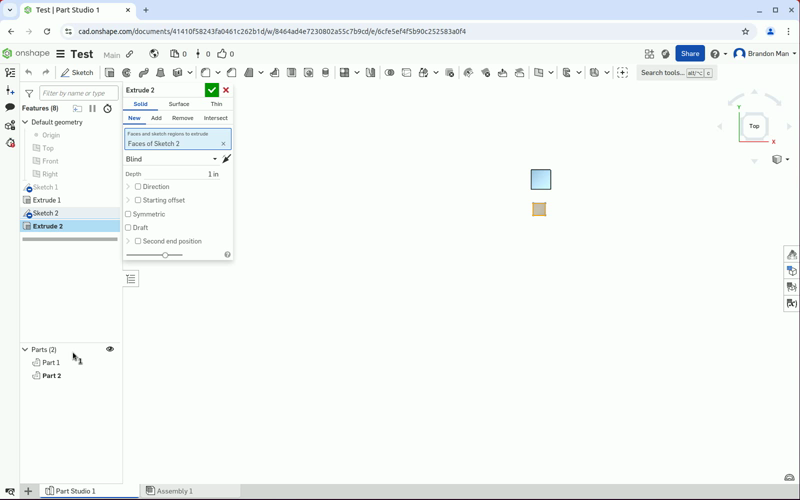
mouse_move(143, 106)
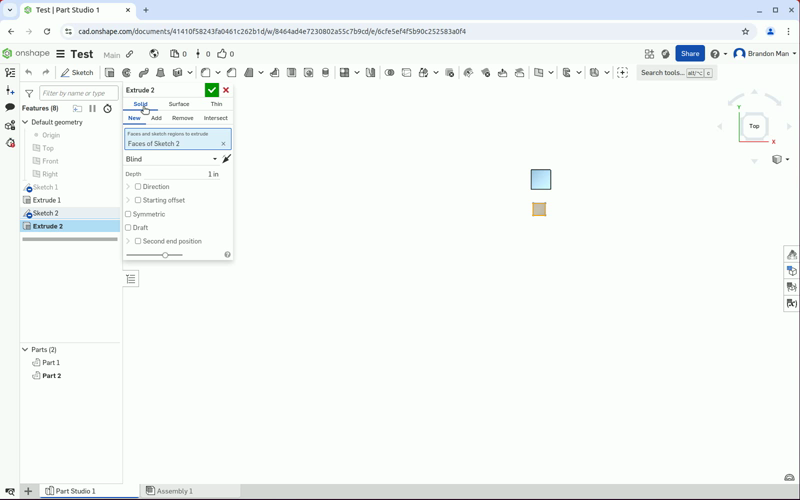
click(143, 106)
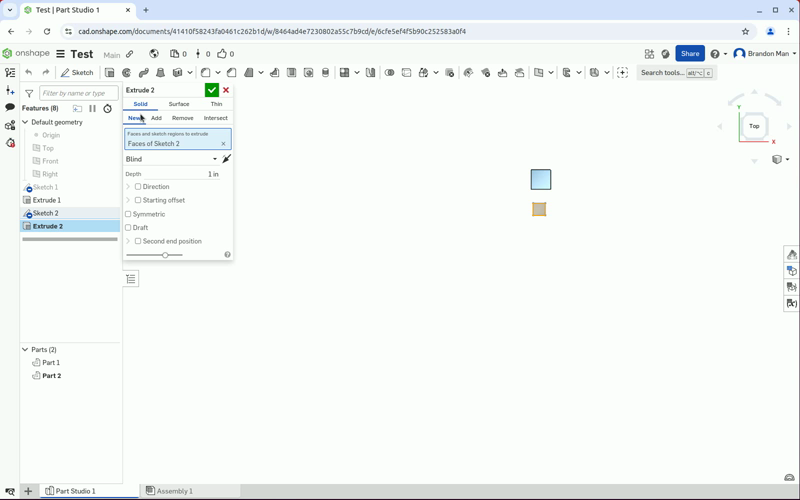
mouse_move(137, 120)
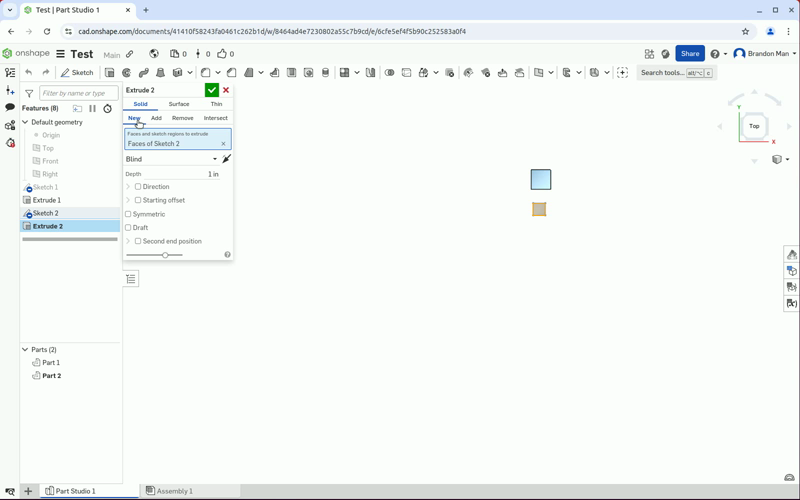
click(137, 120)
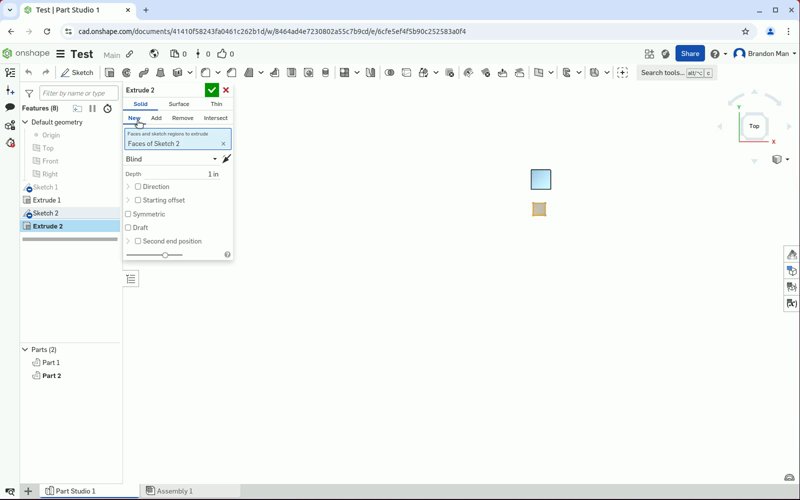
key(tab, 4)
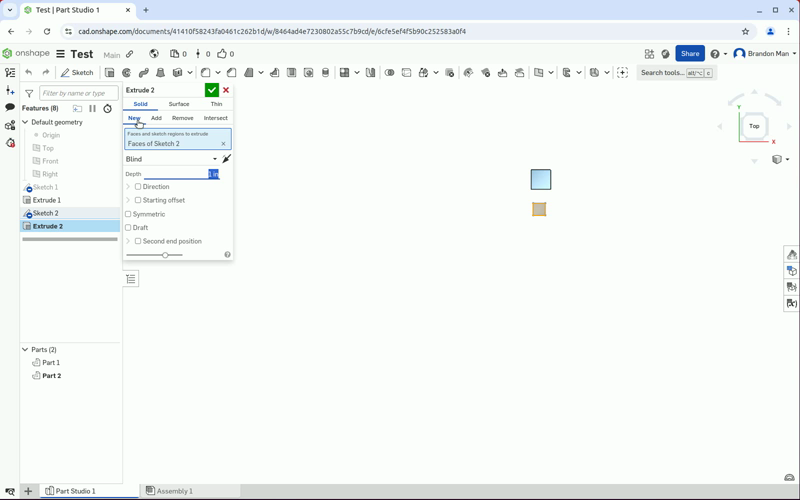
text(0.963)
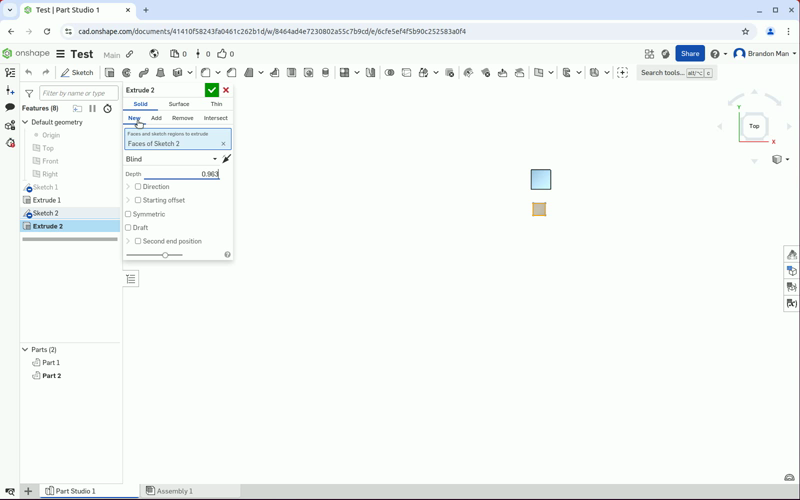
key(enter)
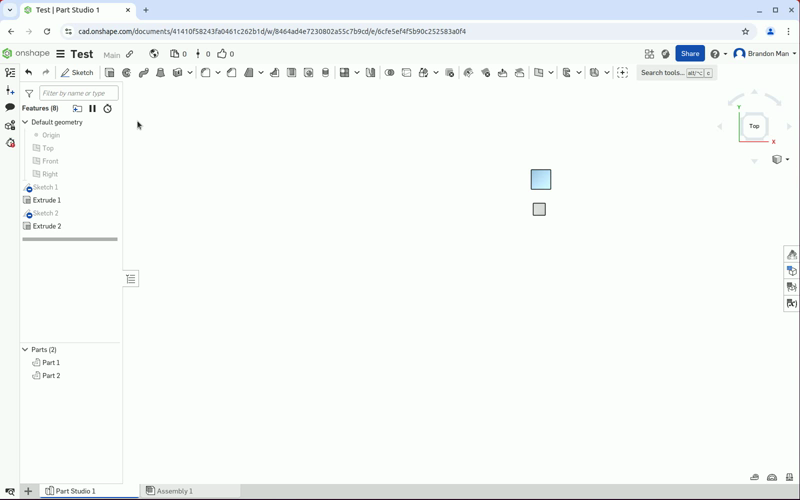
key(shift+h)
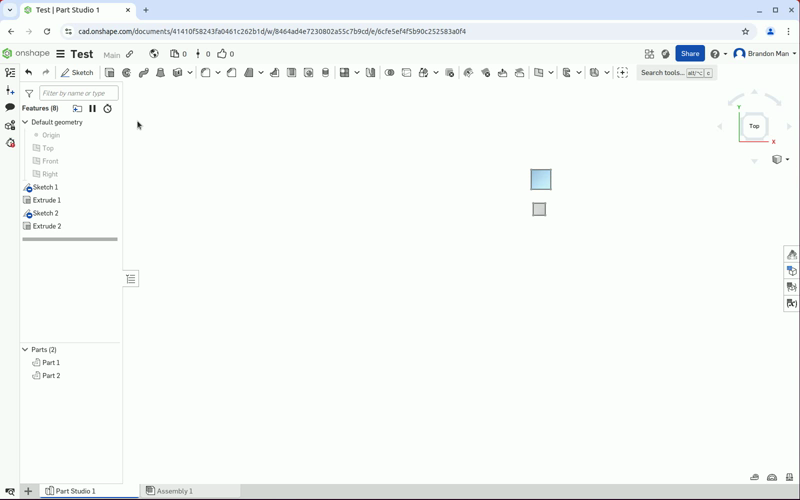
key(shift+h)
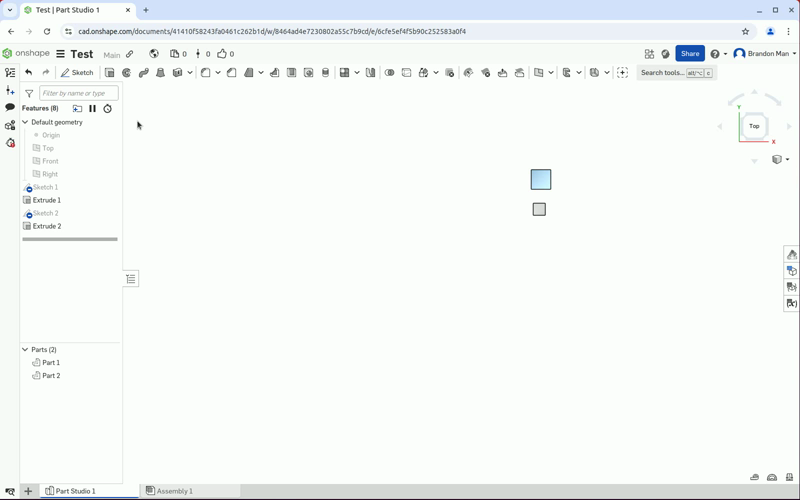
mouse_move(73, 189)
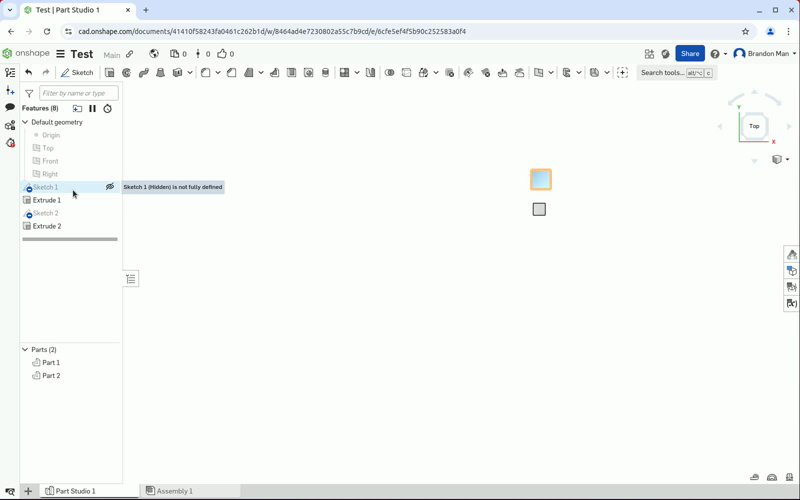
click(73, 189)
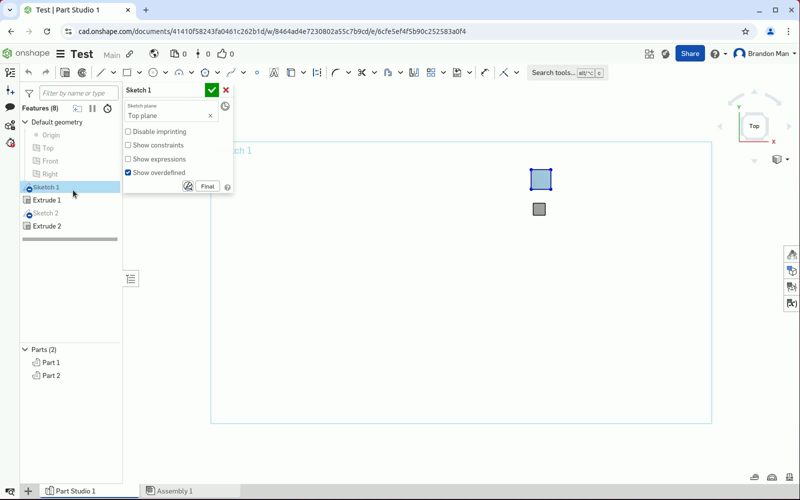
mouse_move(229, 92)
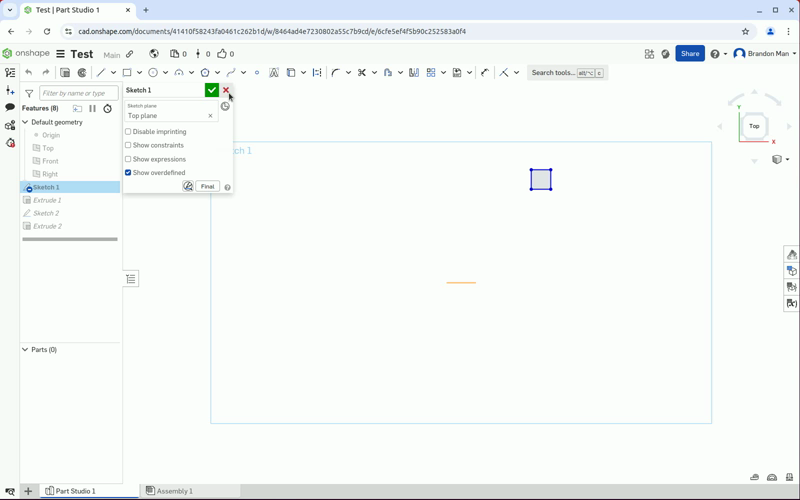
click(229, 92)
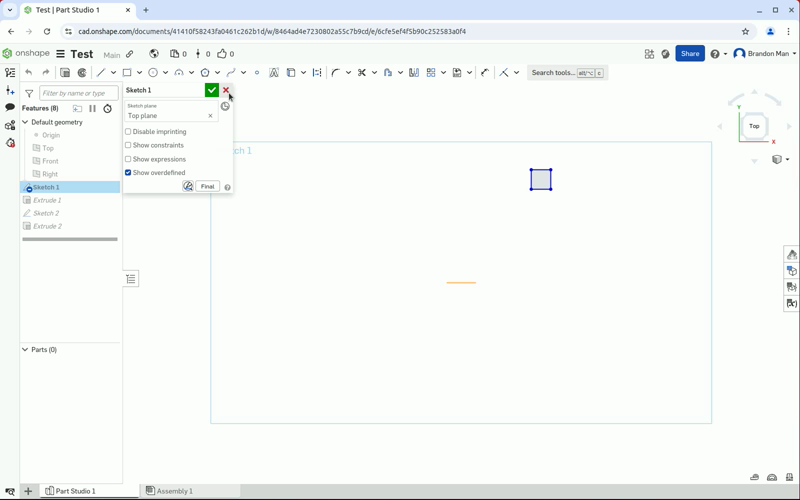
key(shift+s)
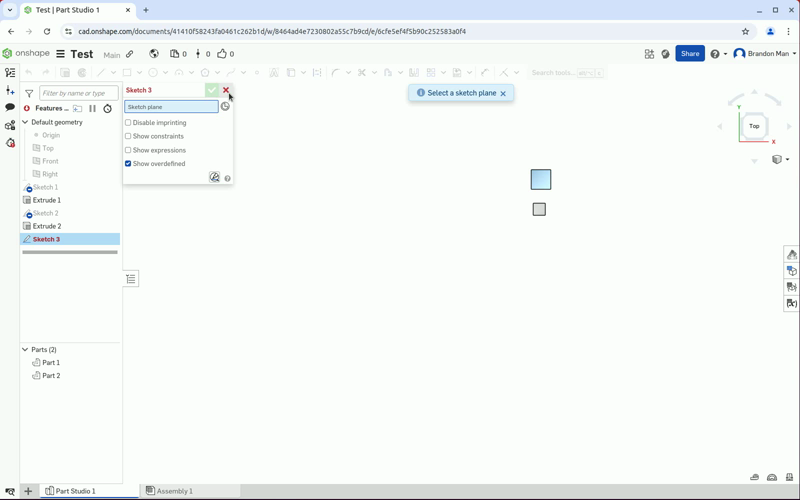
mouse_move(73, 150)
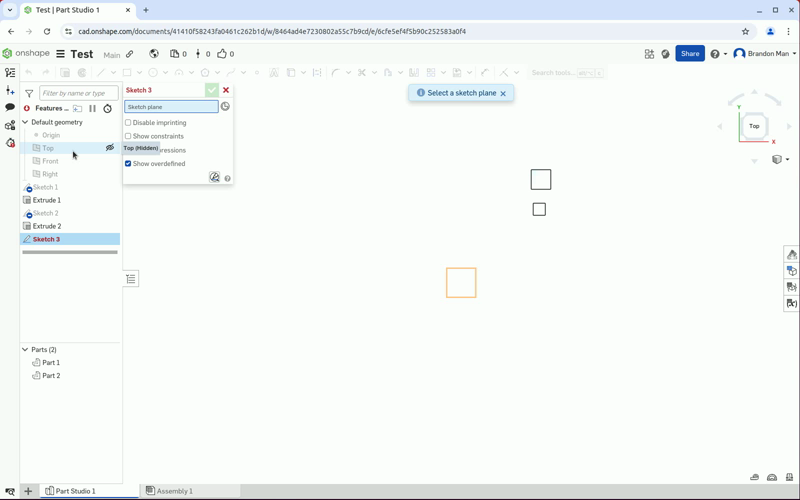
click(73, 150)
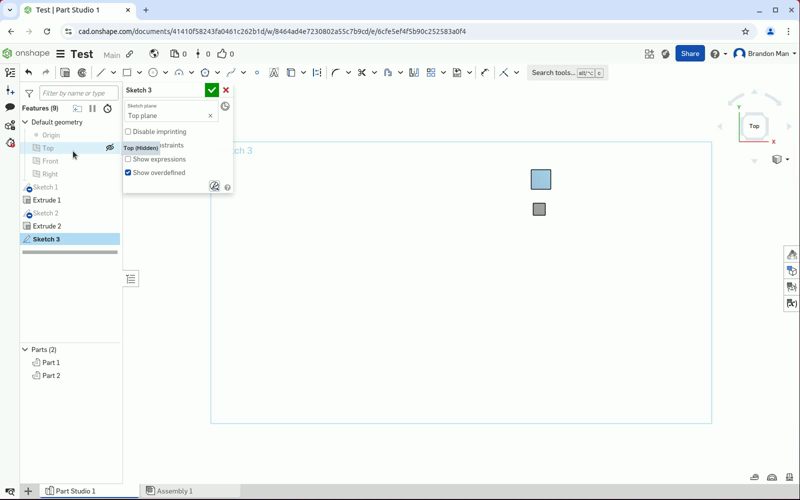
mouse_move(73, 352)
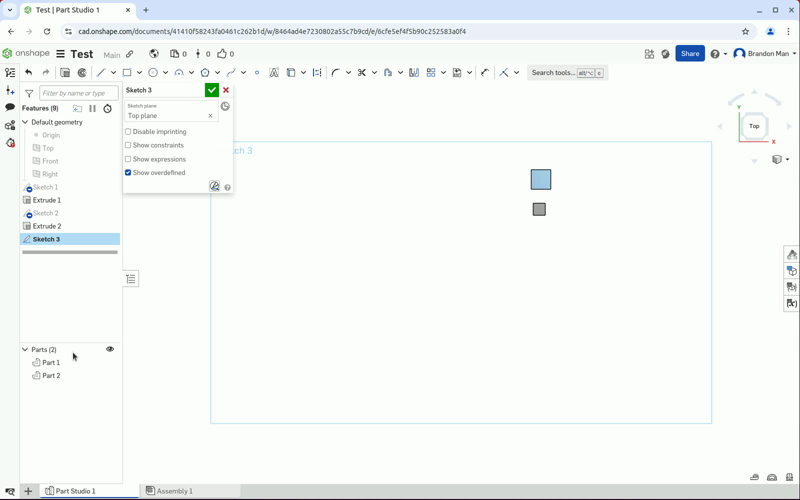
key(y)
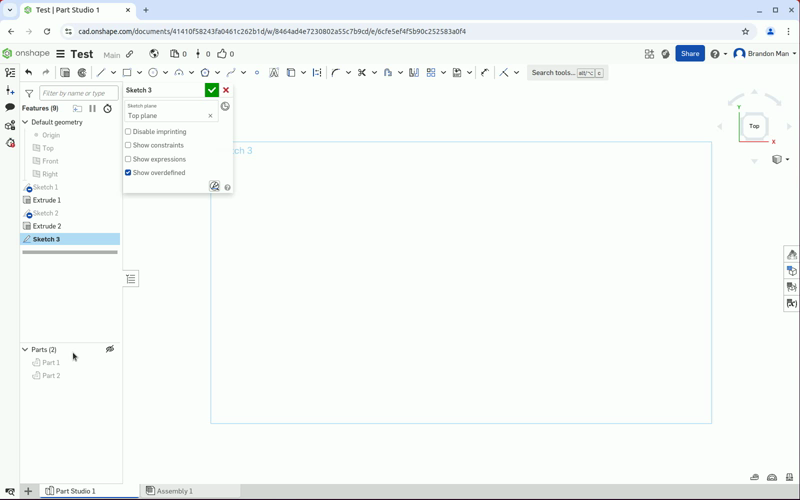
key(l)
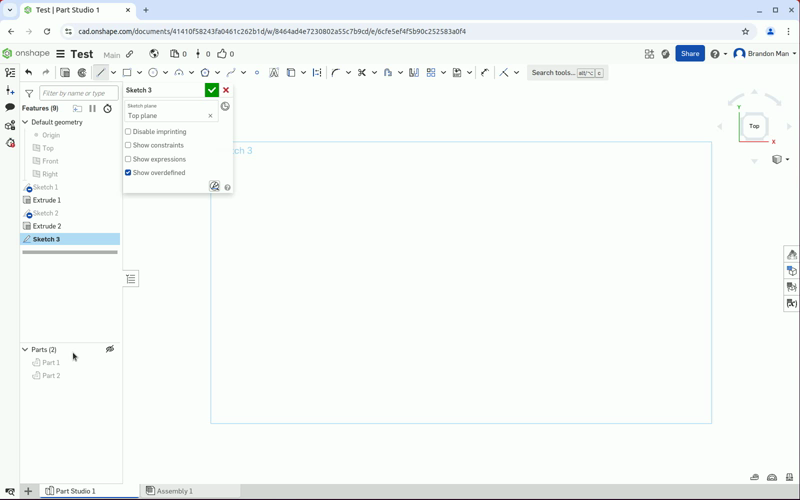
key_down(shift)
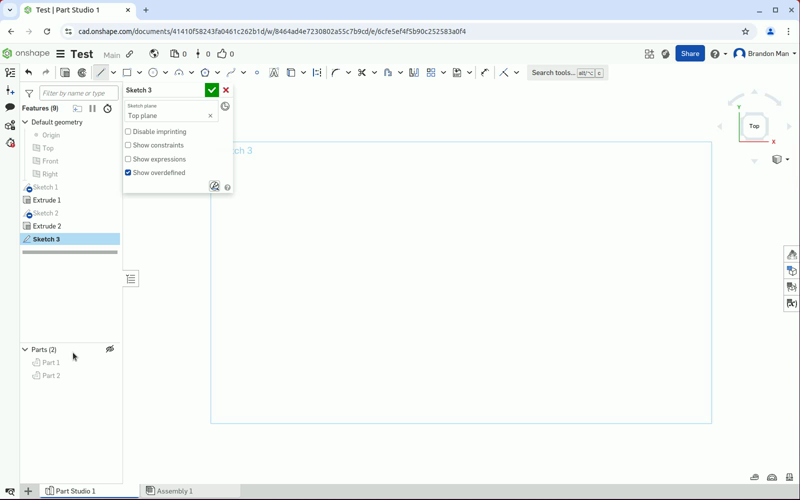
mouse_move(441, 274)
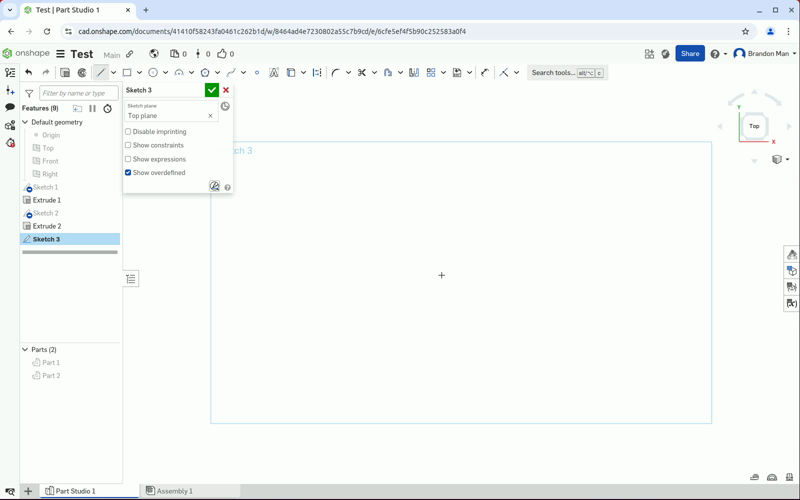
click(441, 274)
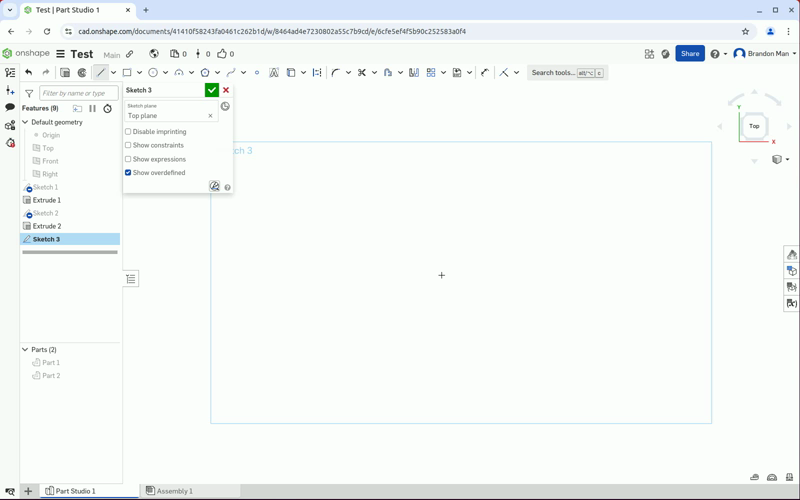
key_up(shift)
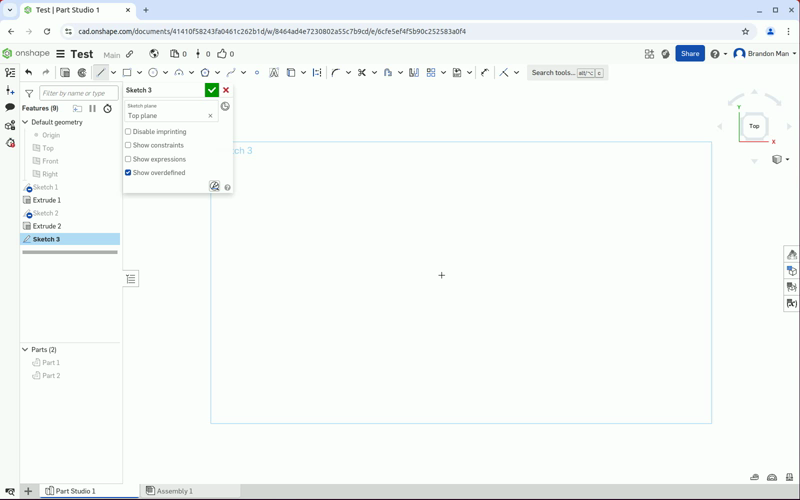
key_down(shift)
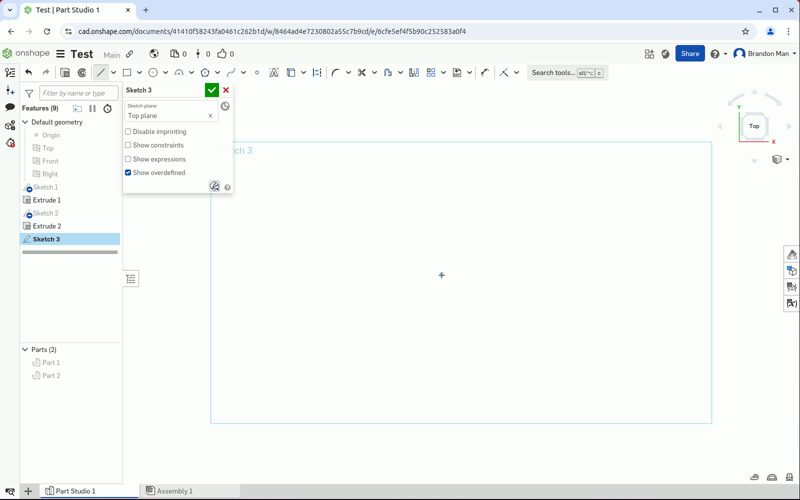
mouse_move(509, 274)
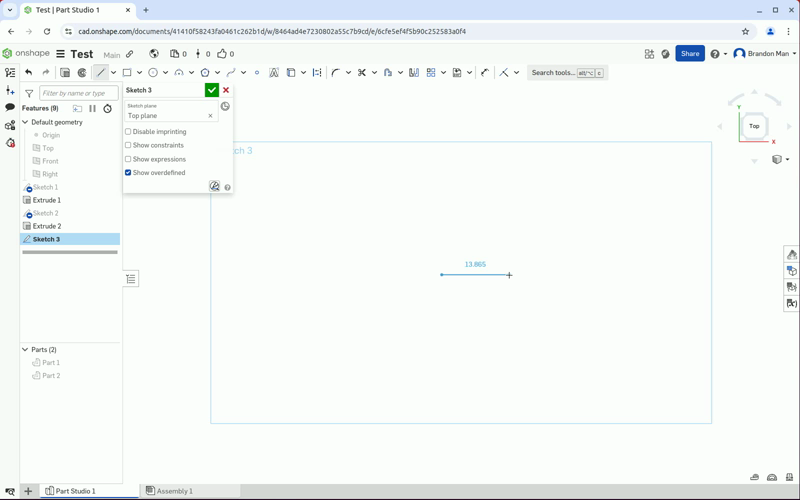
click(509, 274)
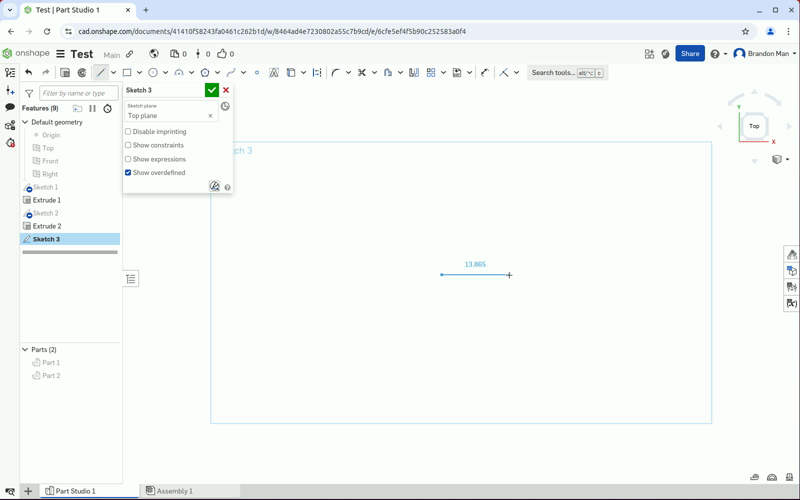
key_up(shift)
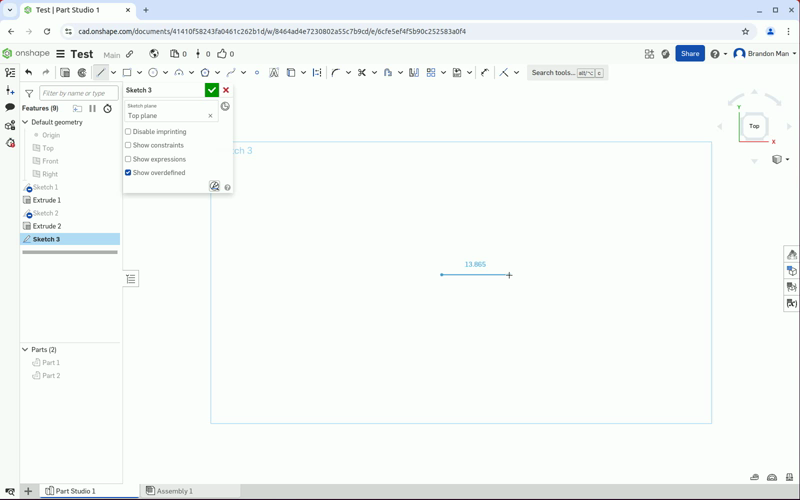
key_down(shift)
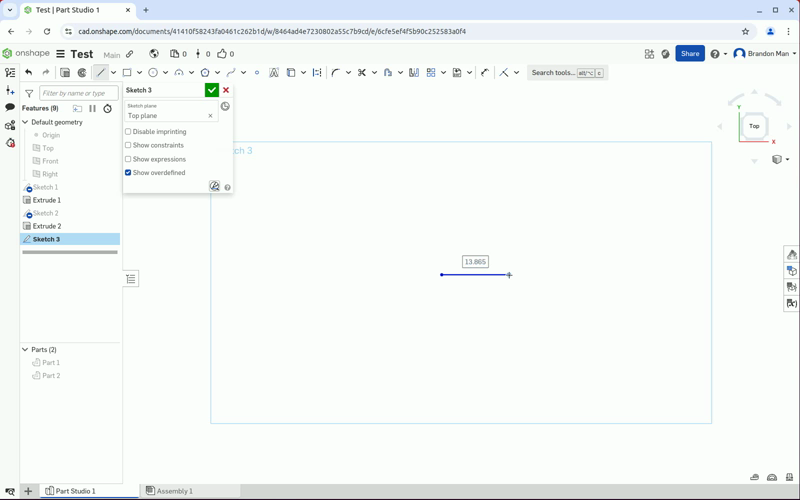
mouse_move(509, 207)
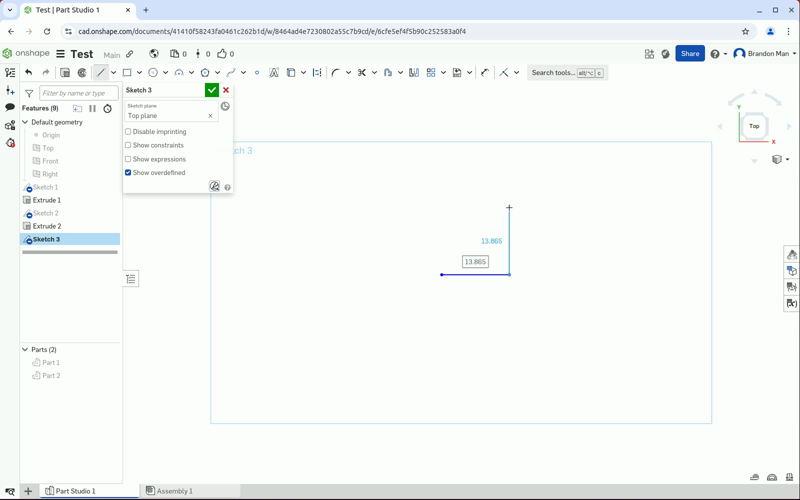
click(509, 207)
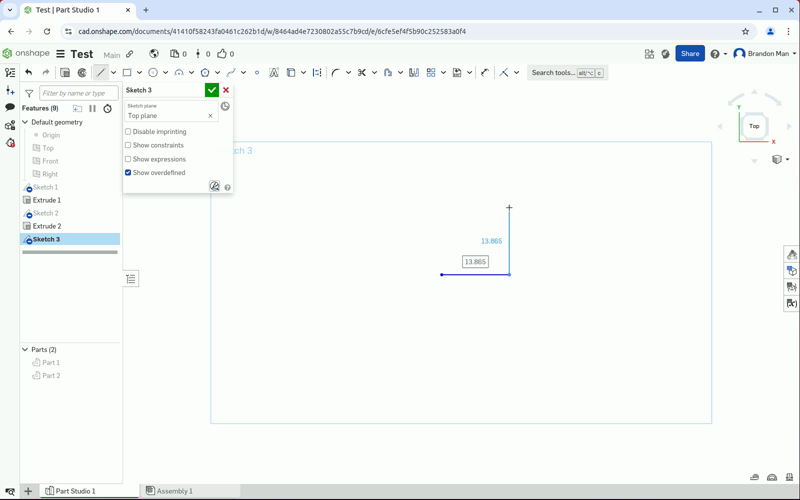
key_up(shift)
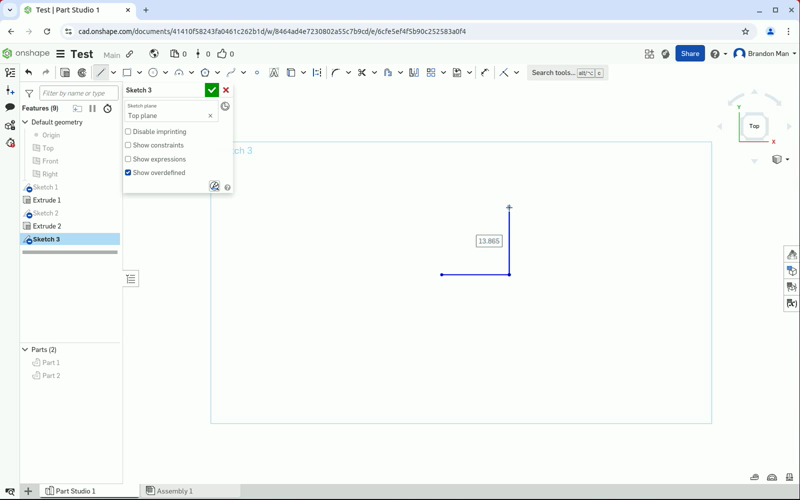
key_down(shift)
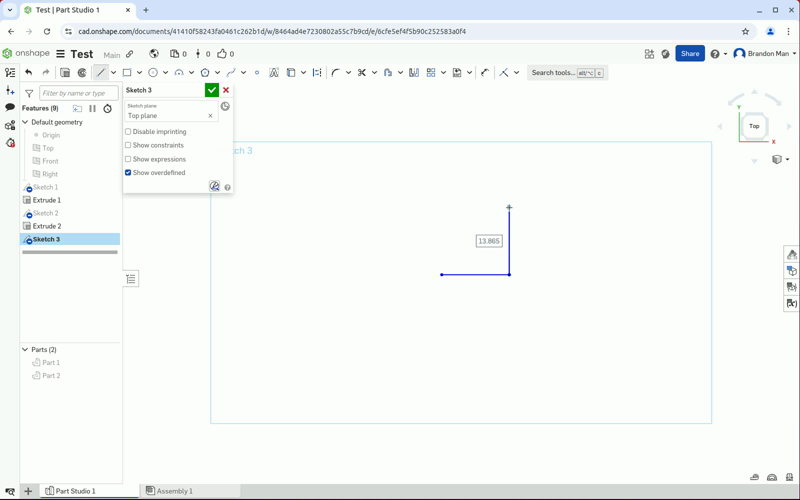
mouse_move(441, 207)
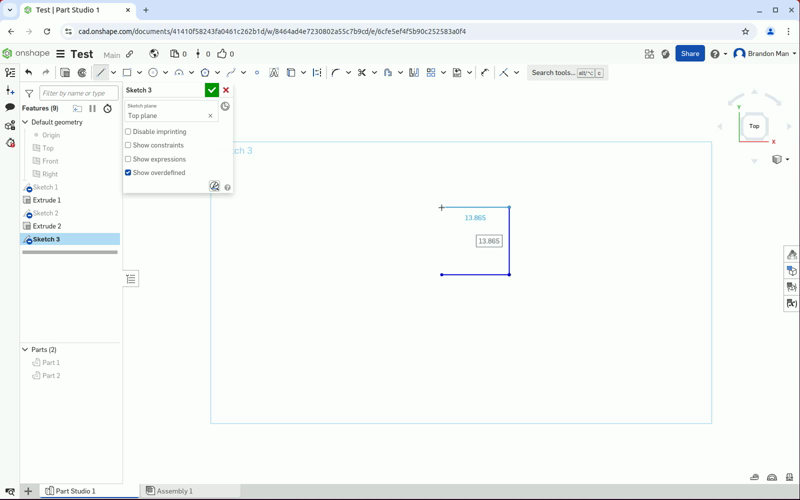
click(441, 207)
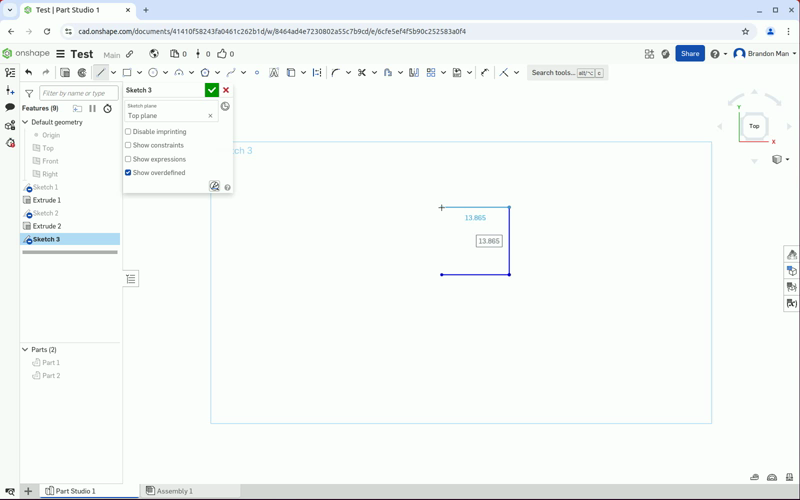
key_up(shift)
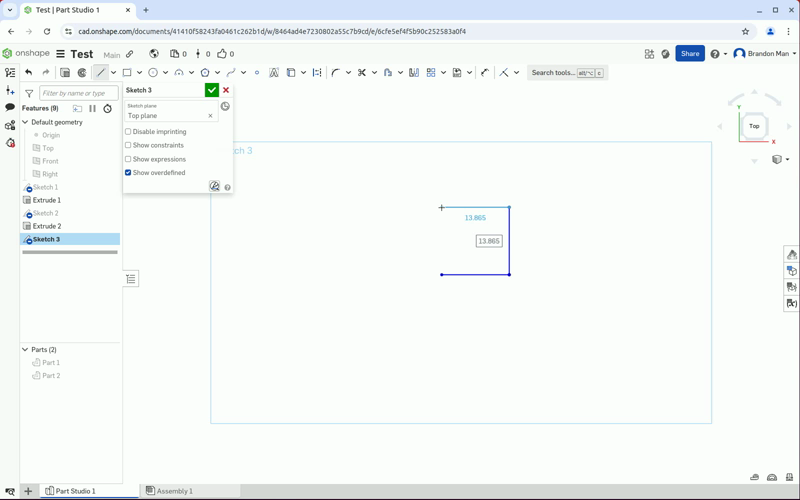
key_down(shift)
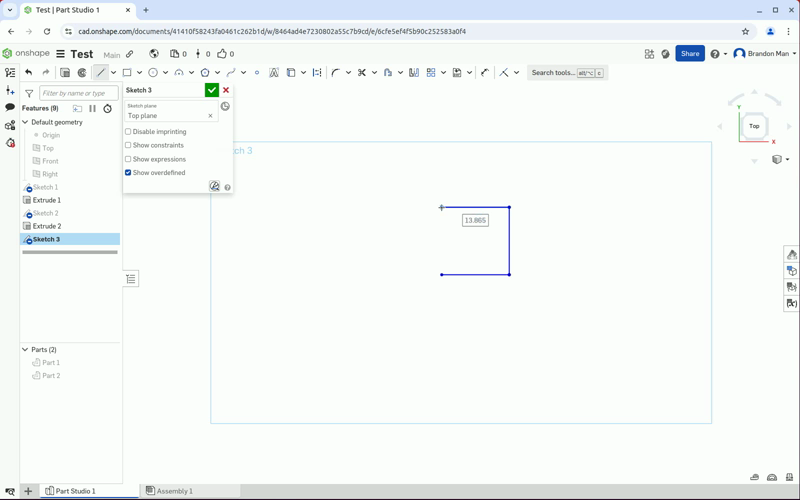
mouse_move(441, 274)
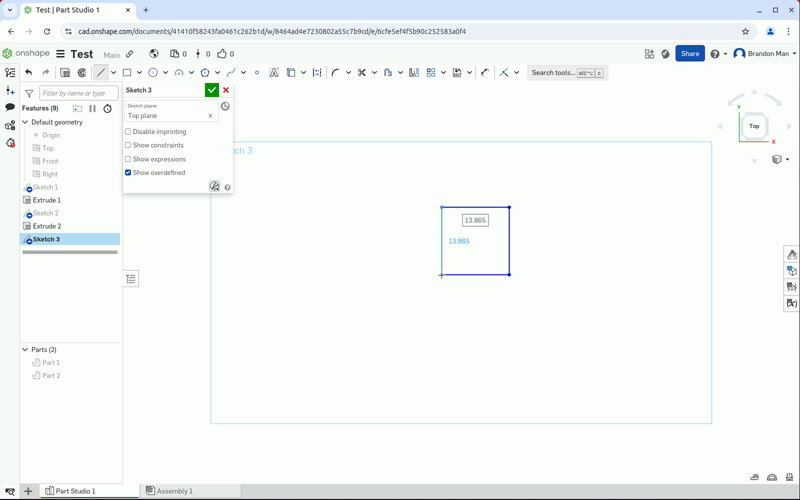
key_up(shift)
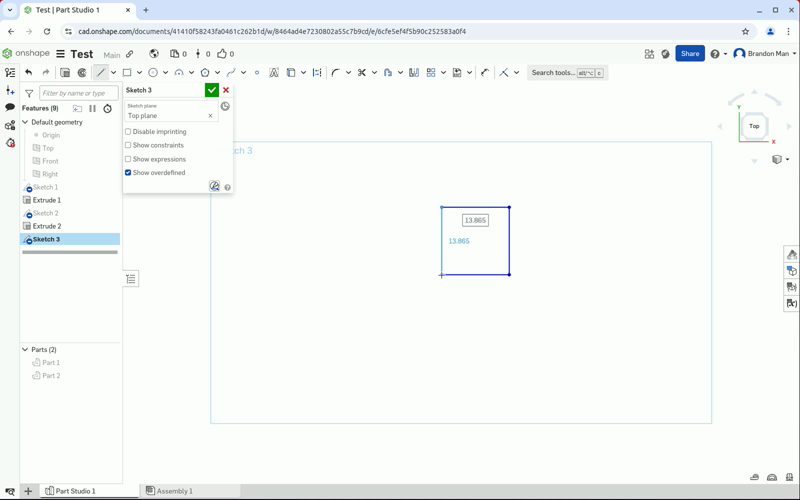
click(441, 274)
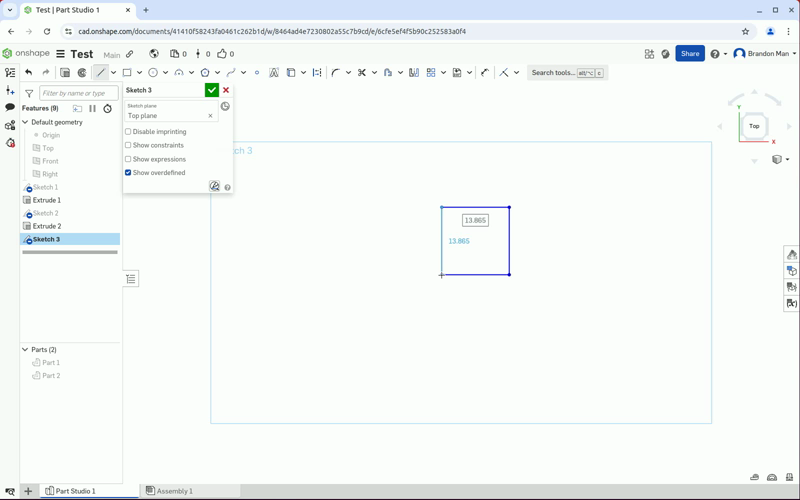
key(esc)
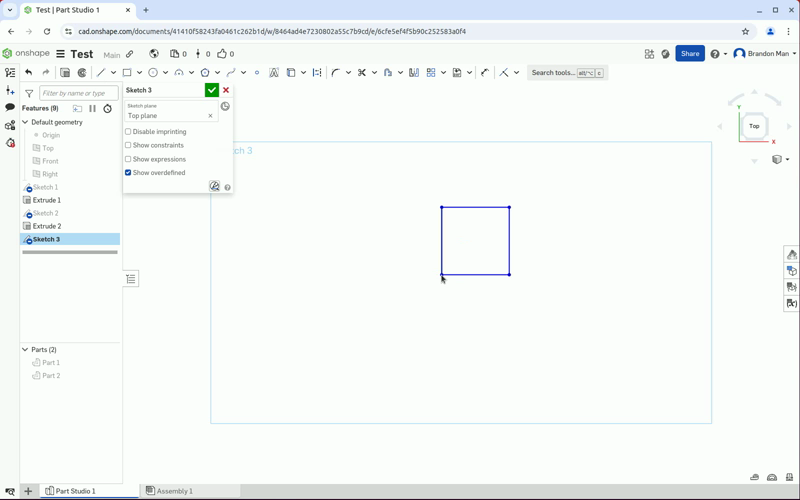
key(c)
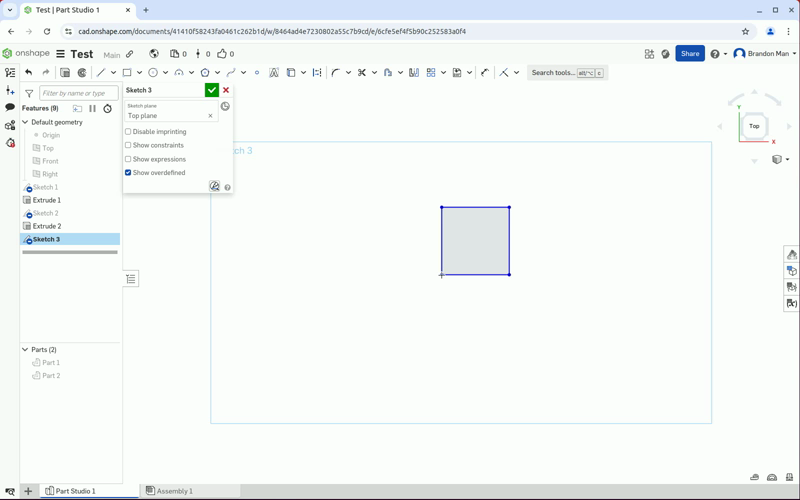
key_down(shift)
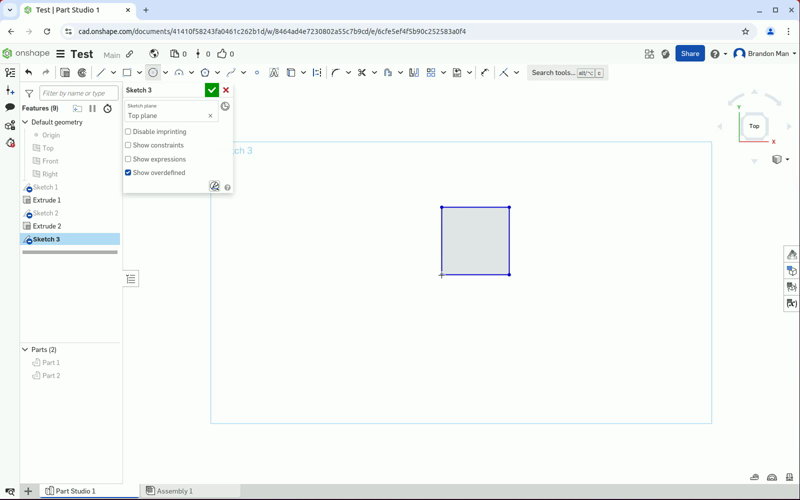
mouse_move(476, 240)
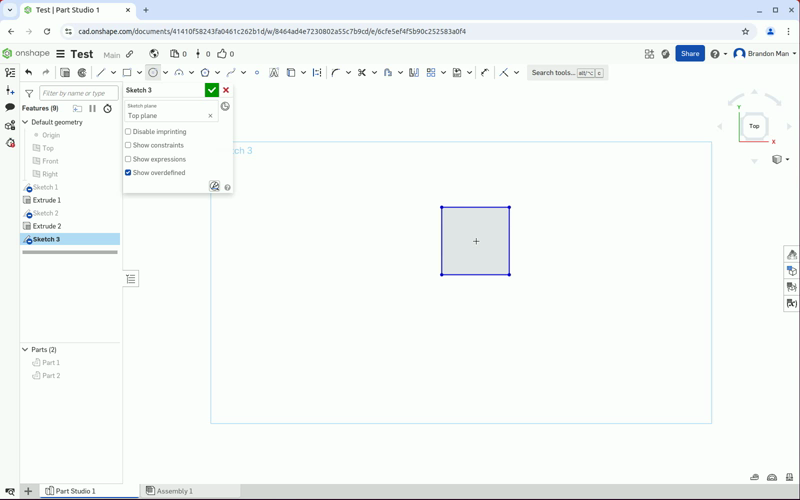
click(476, 240)
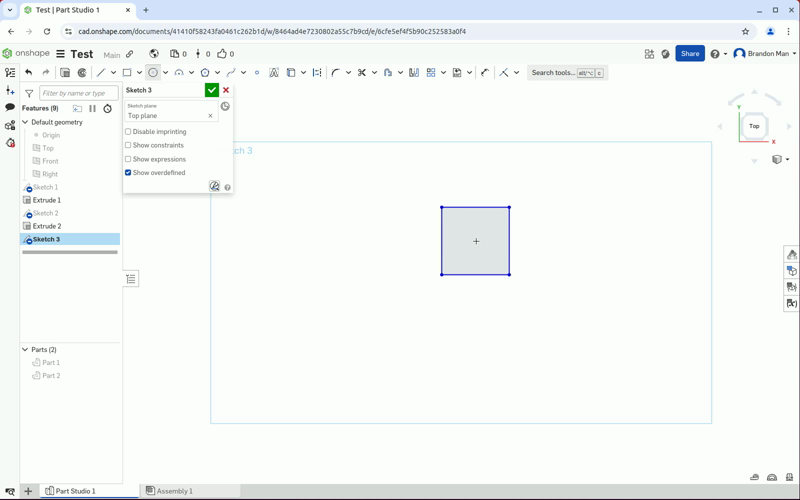
key_up(shift)
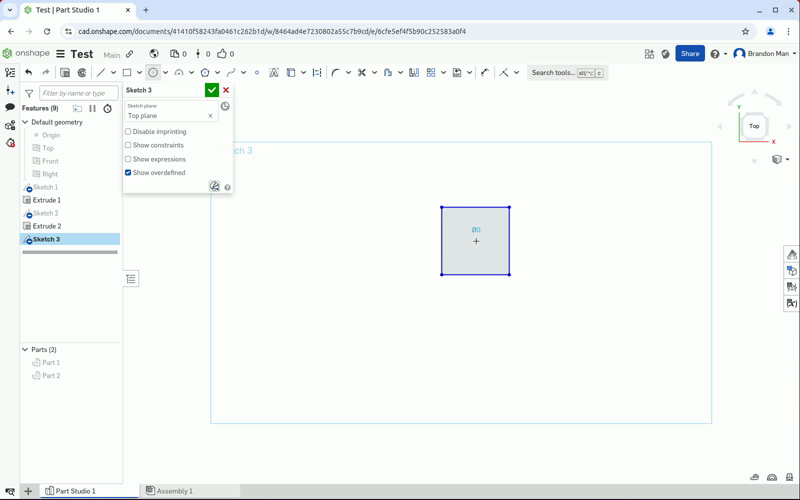
mouse_move(476, 240)
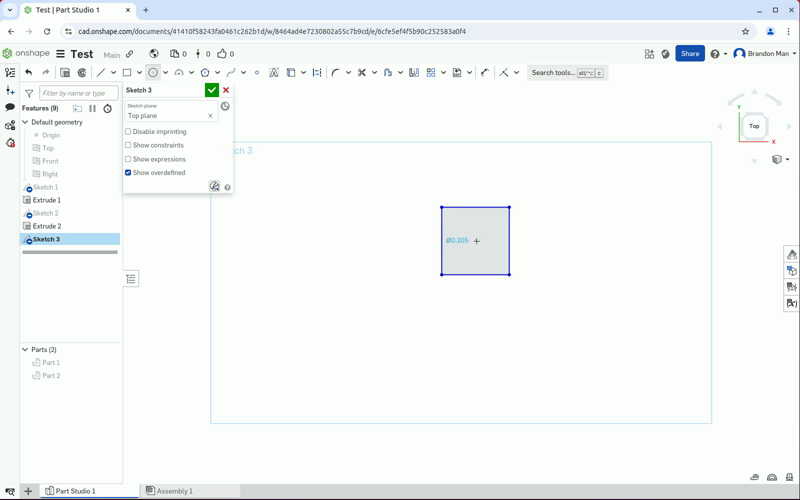
scroll(6)
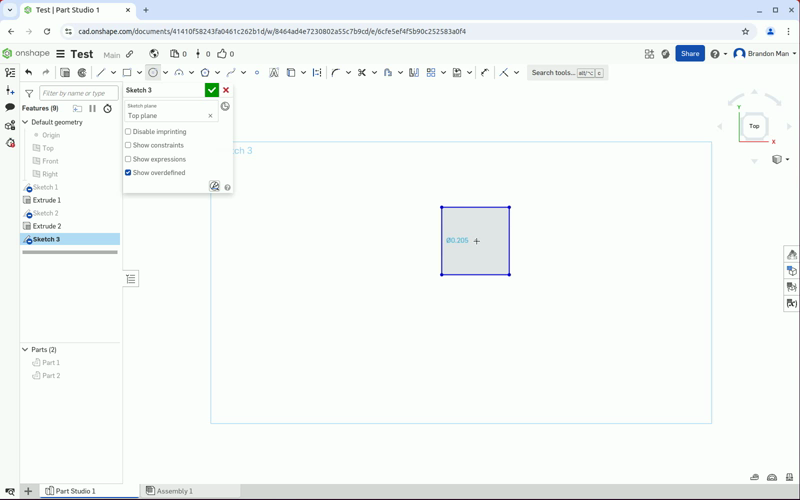
scroll(6)
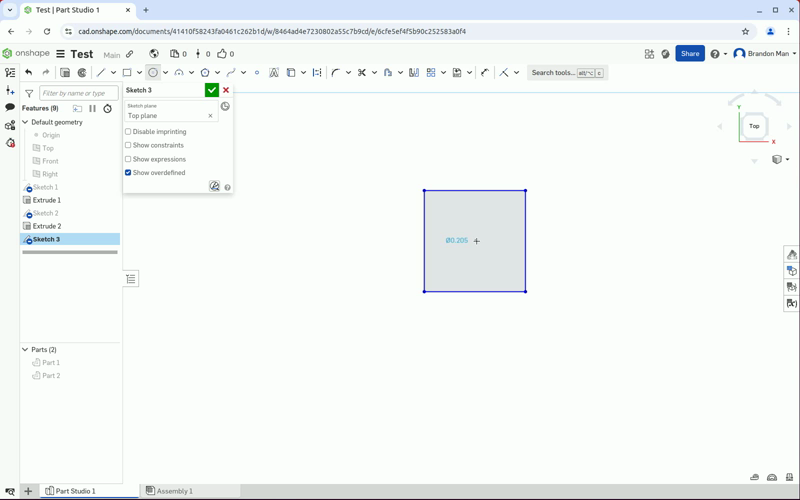
scroll(6)
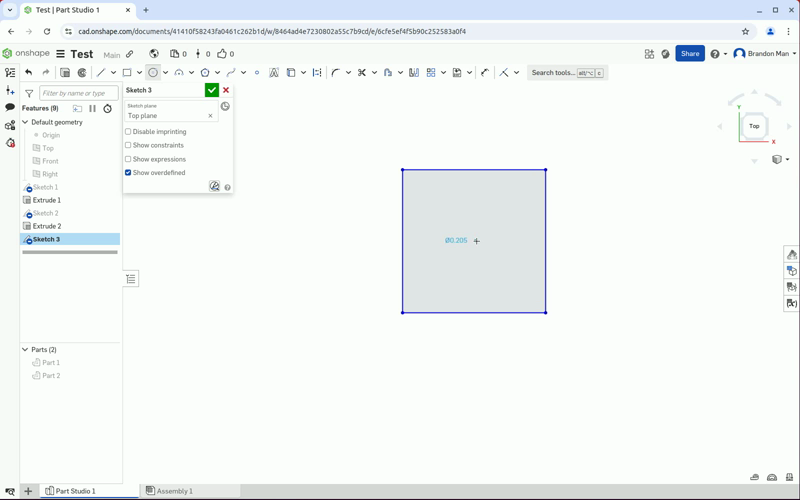
scroll(6)
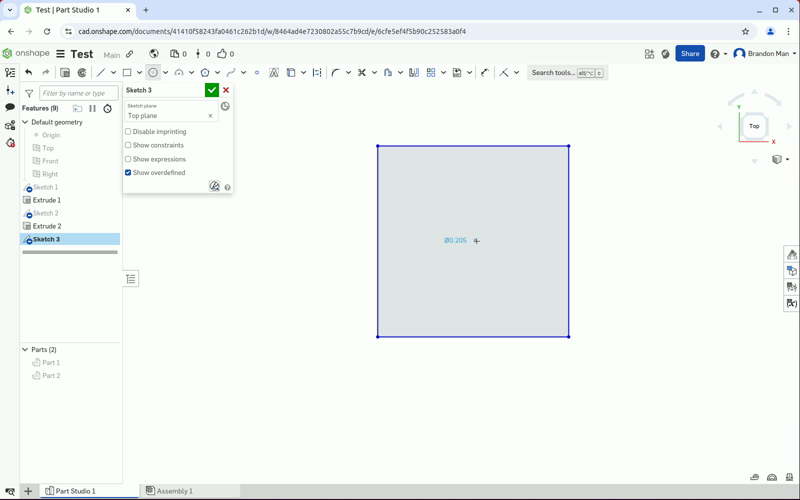
scroll(6)
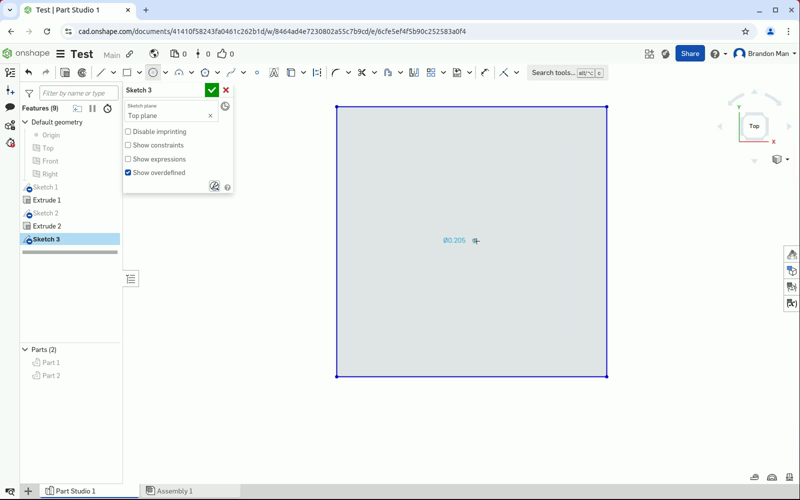
scroll(6)
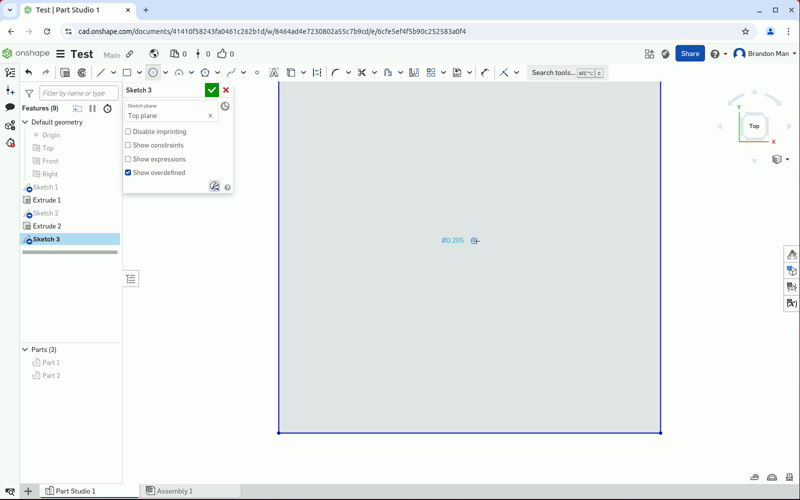
scroll(6)
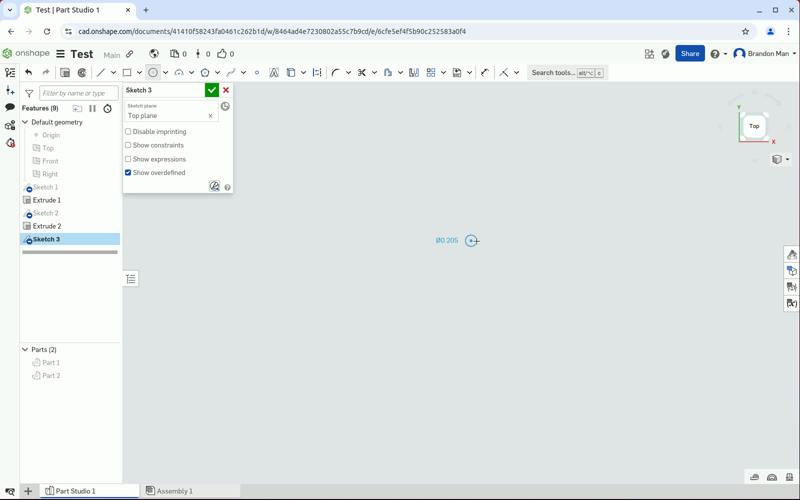
click(476, 240)
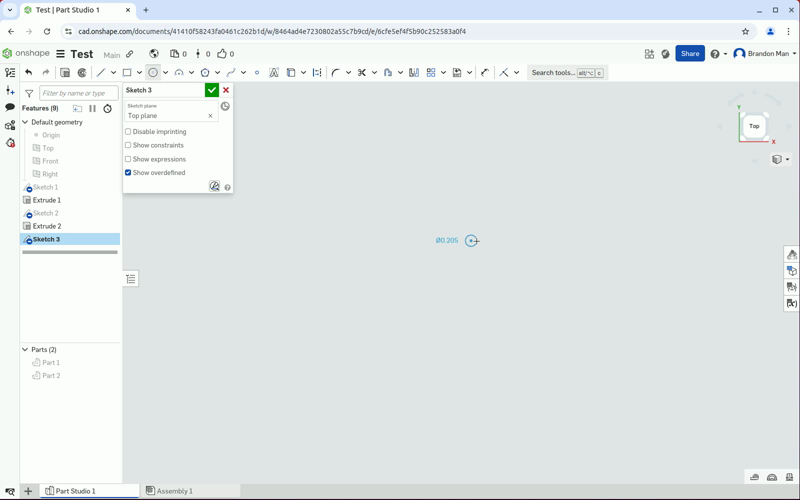
scroll(-6)
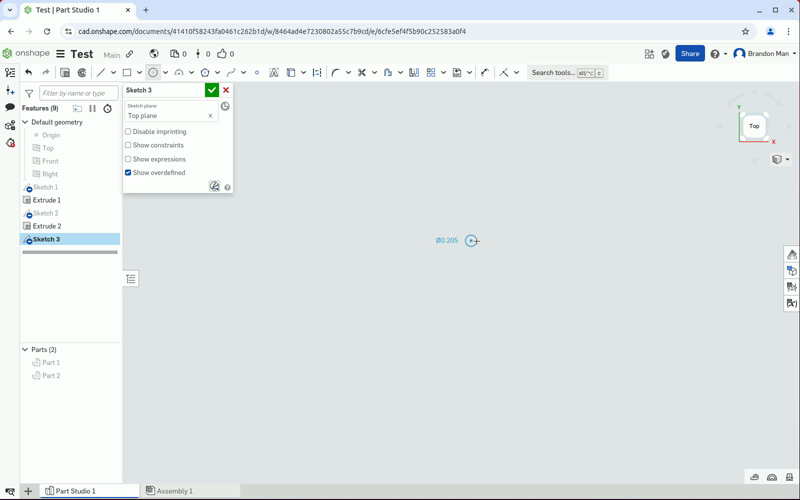
scroll(-6)
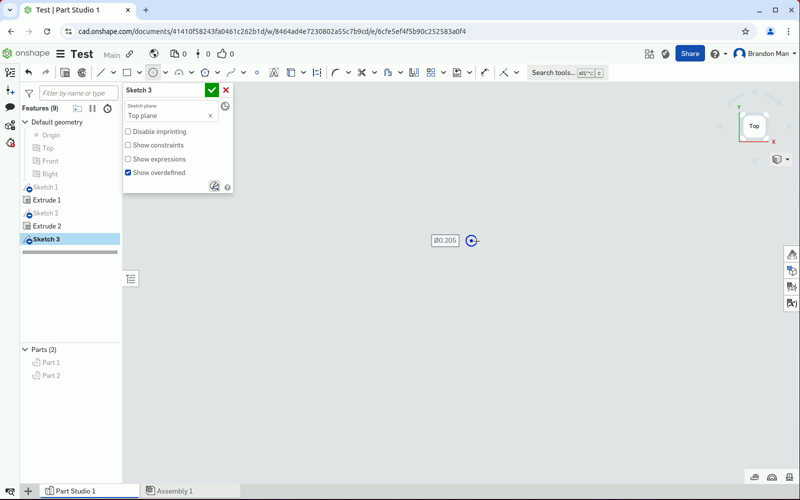
scroll(-6)
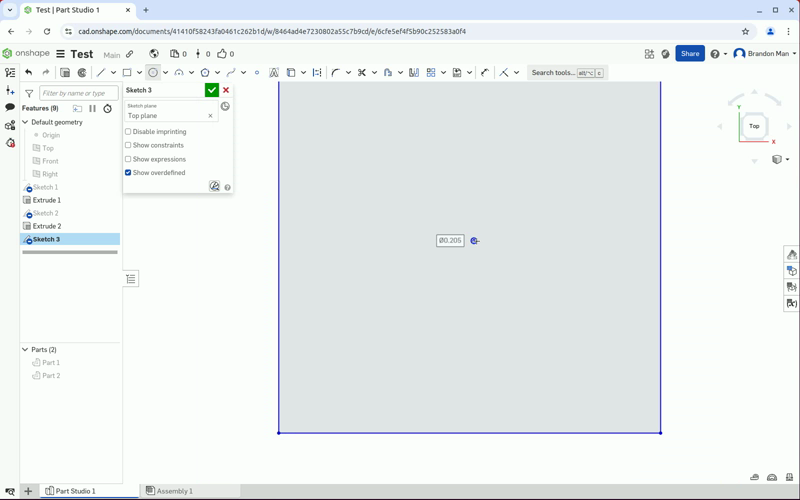
scroll(-6)
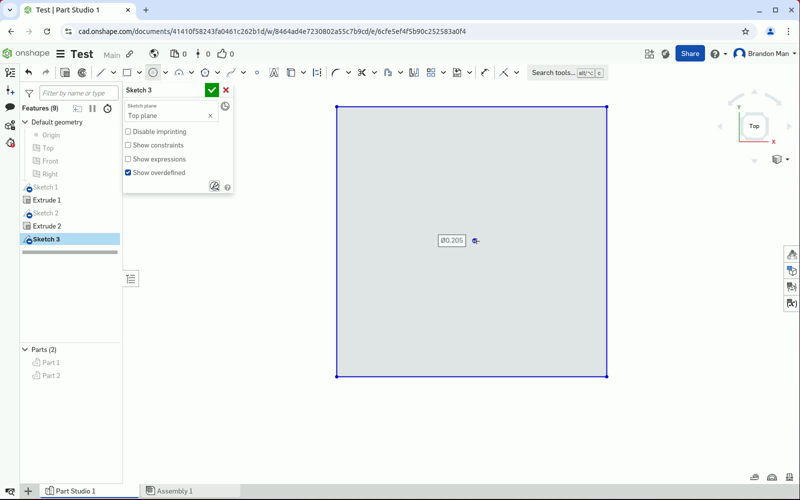
scroll(-6)
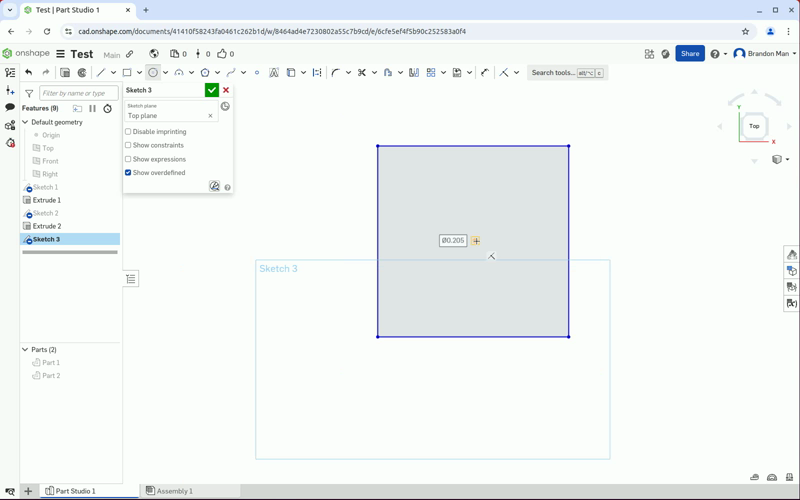
scroll(-6)
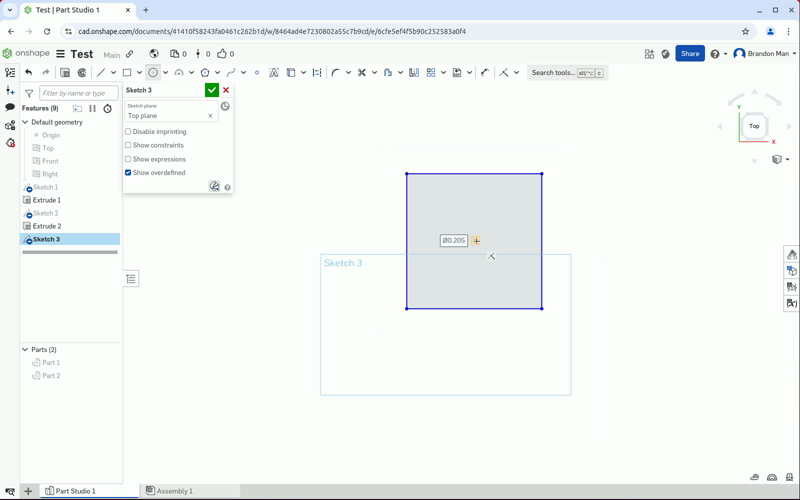
scroll(-6)
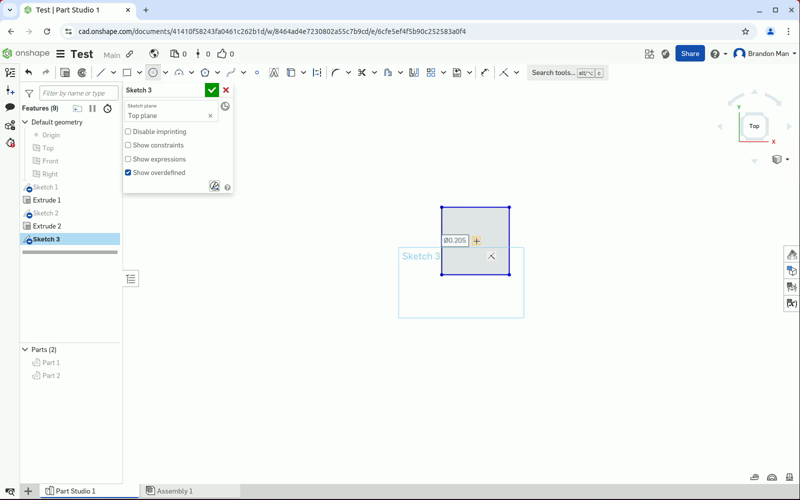
key(esc)
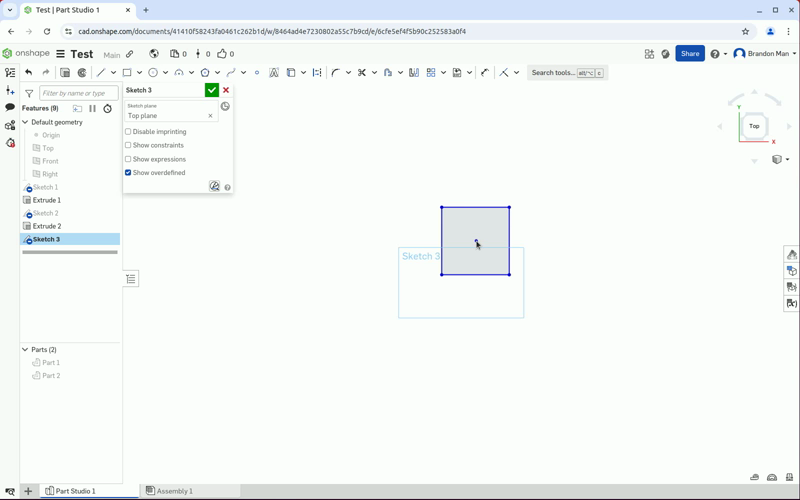
mouse_move(462, 253)
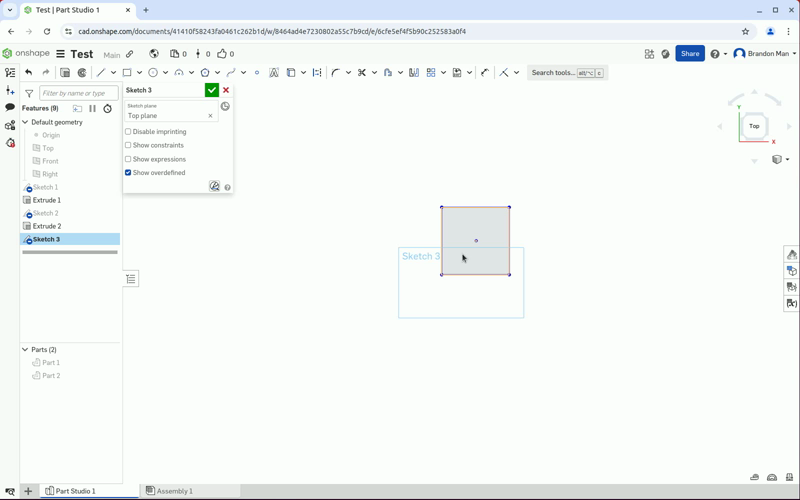
click(462, 253)
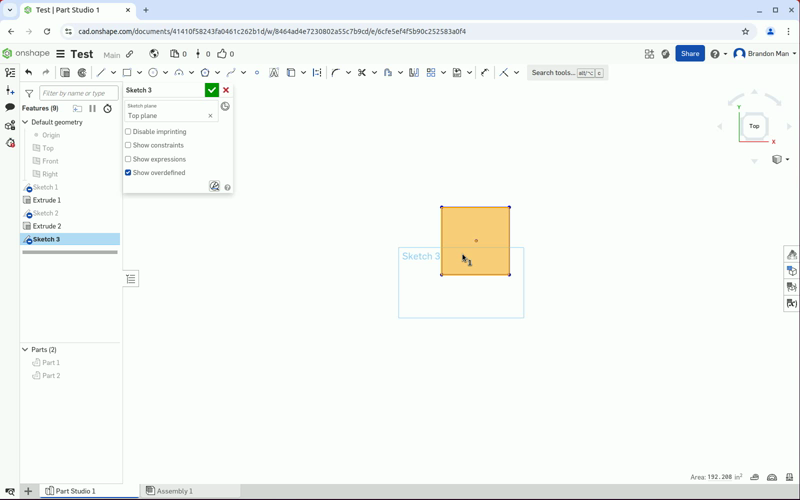
mouse_move(73, 352)
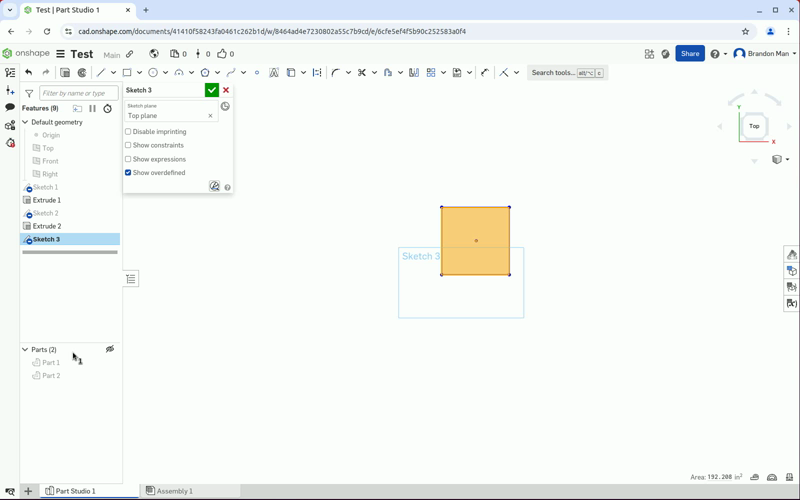
key(shift+y)
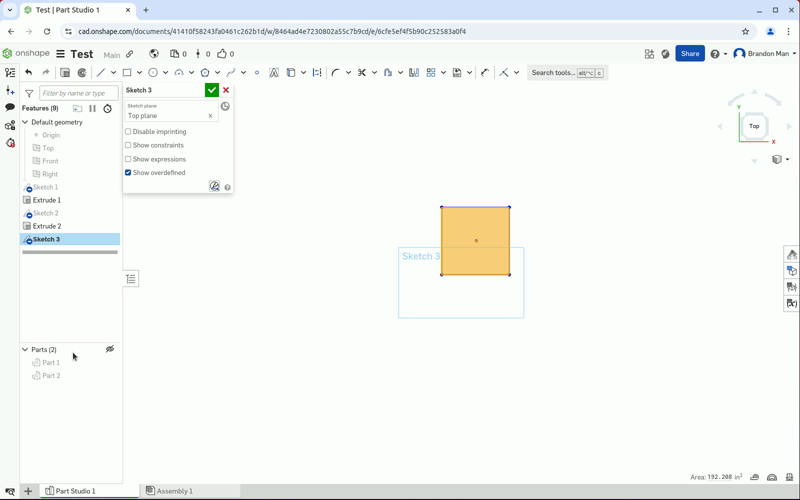
key(shift+e)
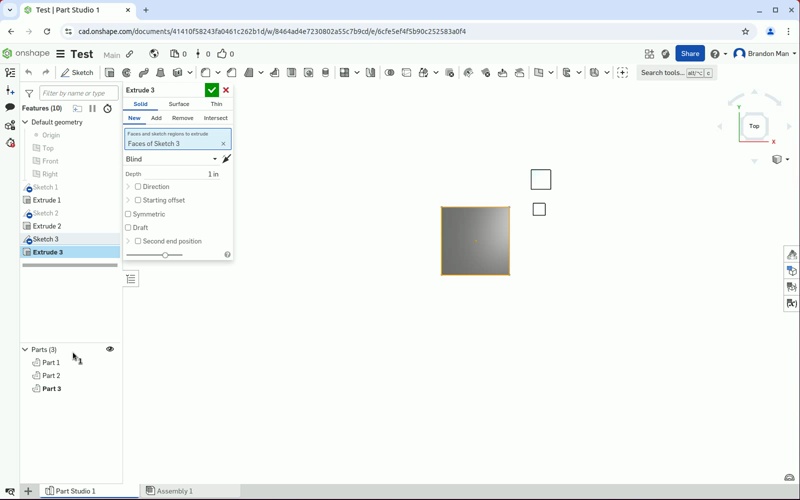
mouse_move(143, 106)
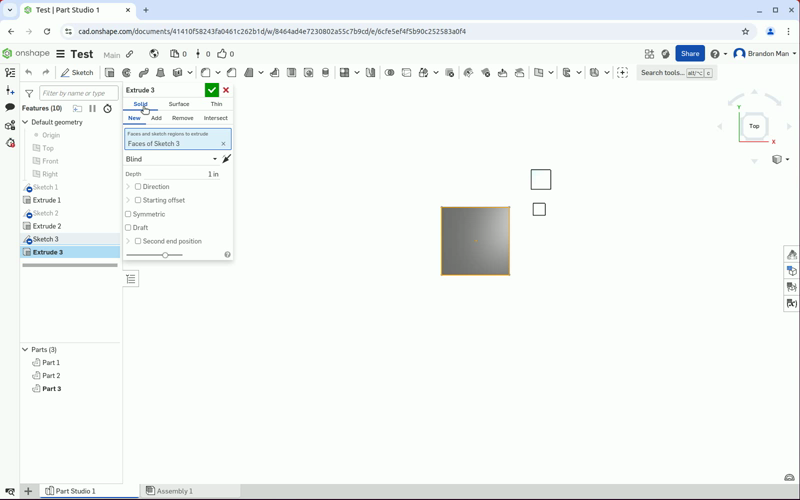
click(143, 106)
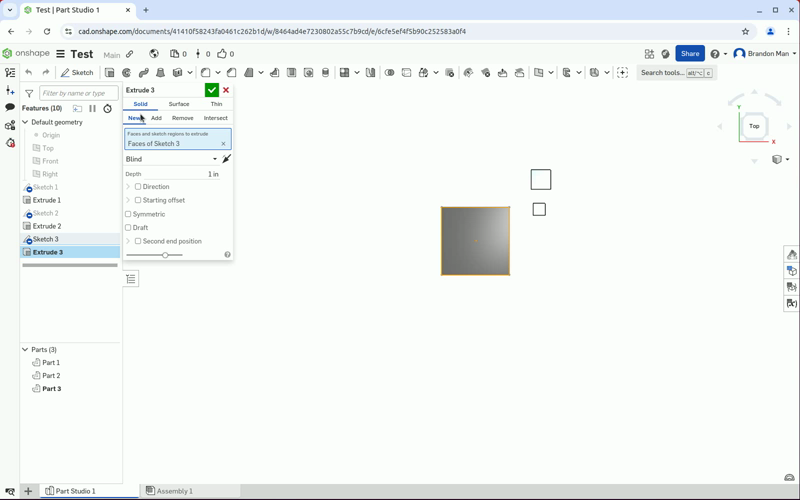
mouse_move(137, 120)
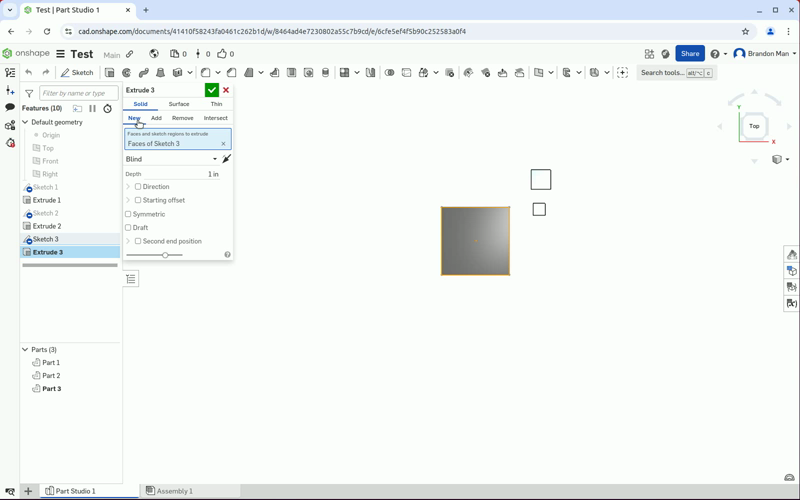
click(137, 120)
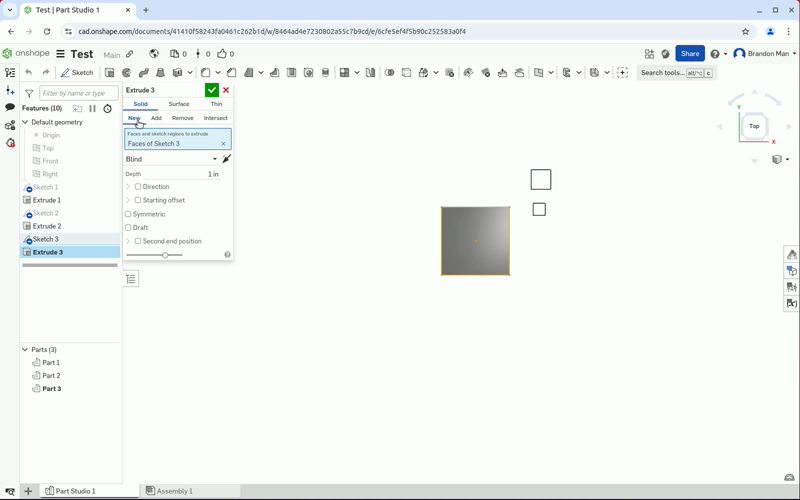
key(tab, 4)
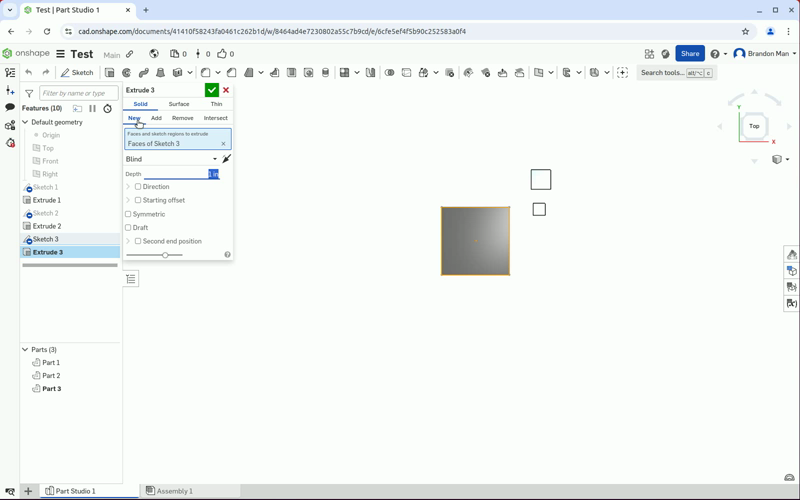
text(-0.241)
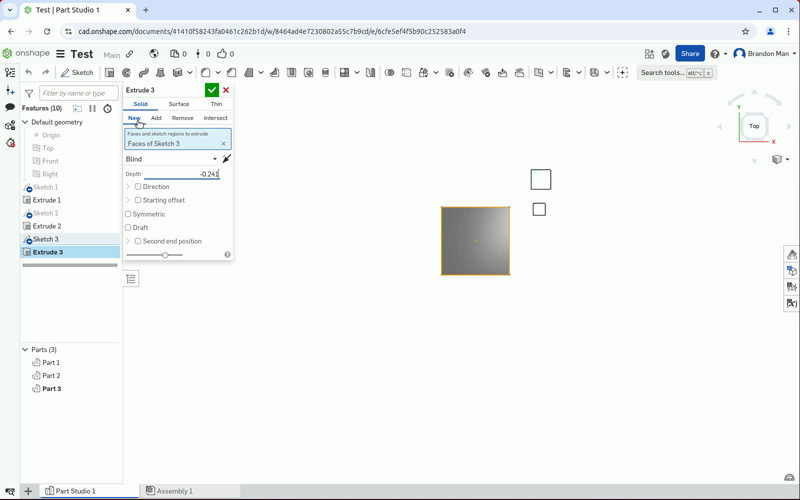
key(enter)
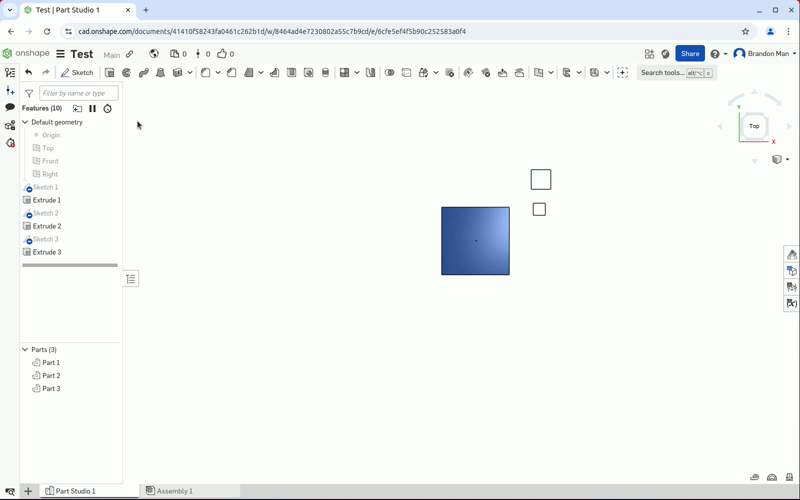
key(shift+h)
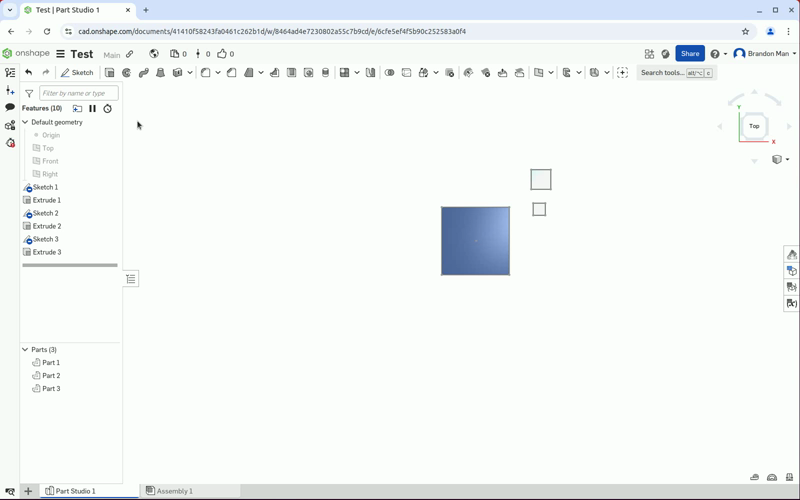
key(shift+h)
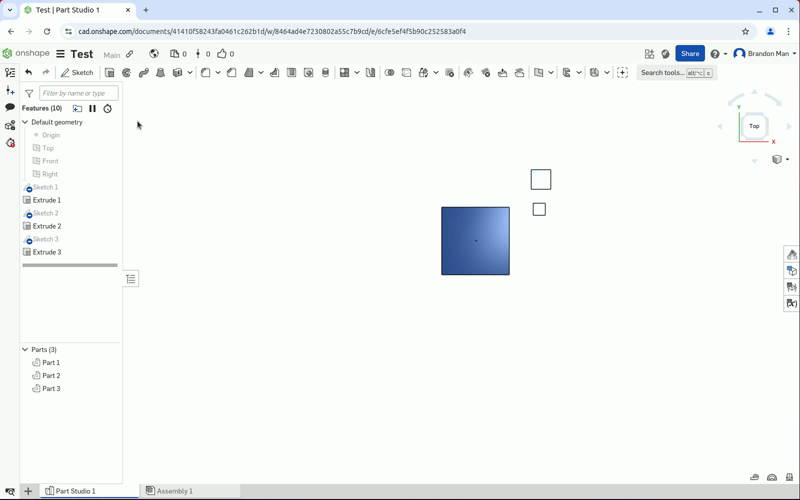
mouse_move(73, 189)
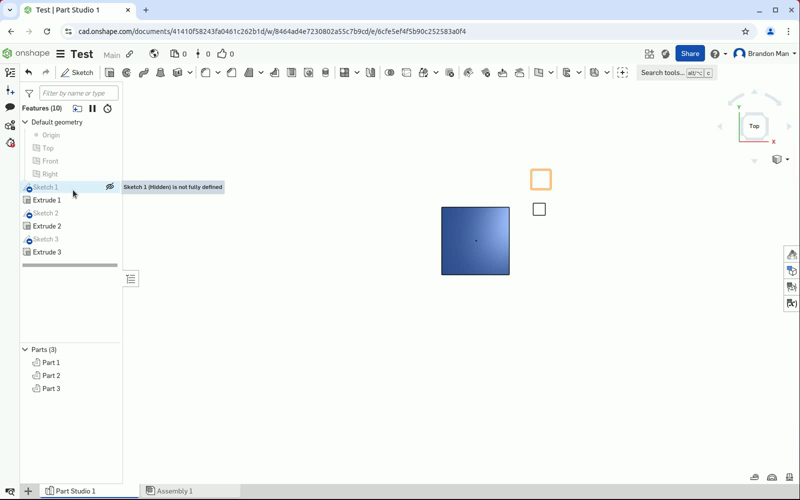
click(73, 189)
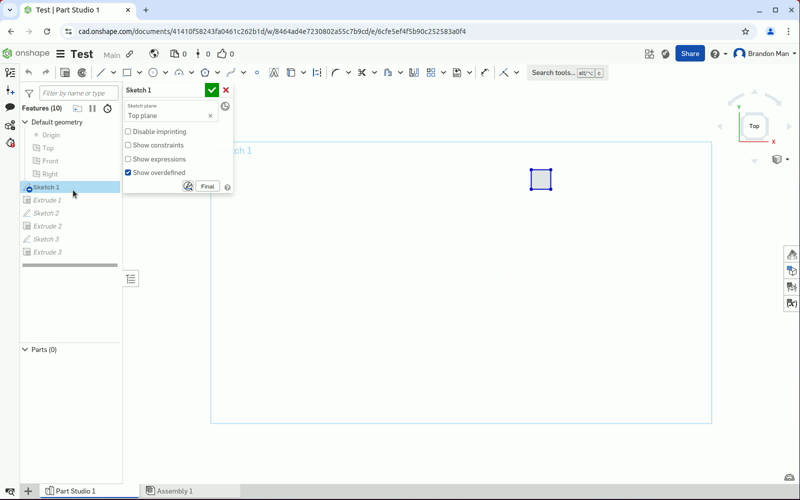
mouse_move(229, 92)
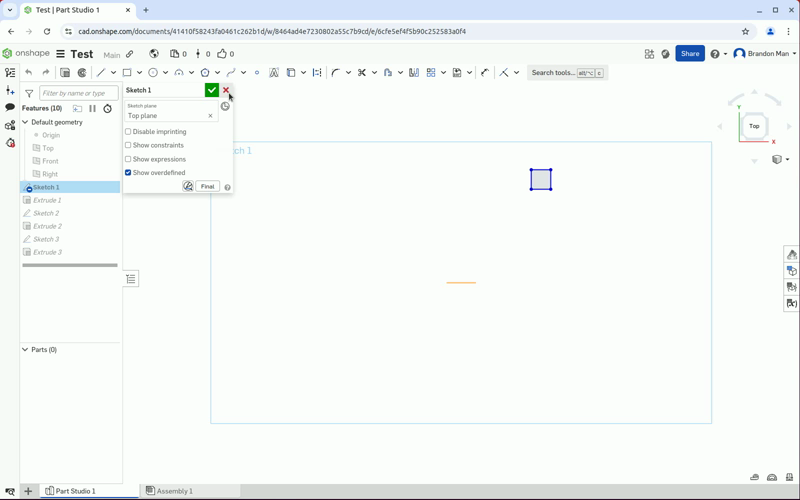
click(229, 92)
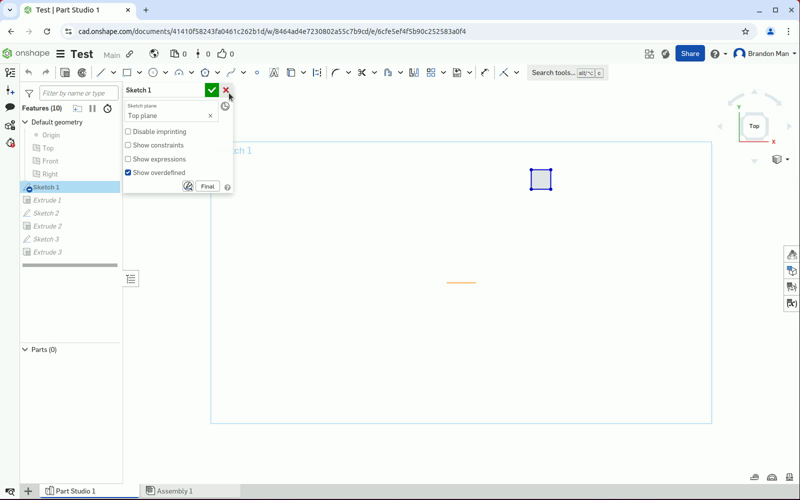
key(shift+s)
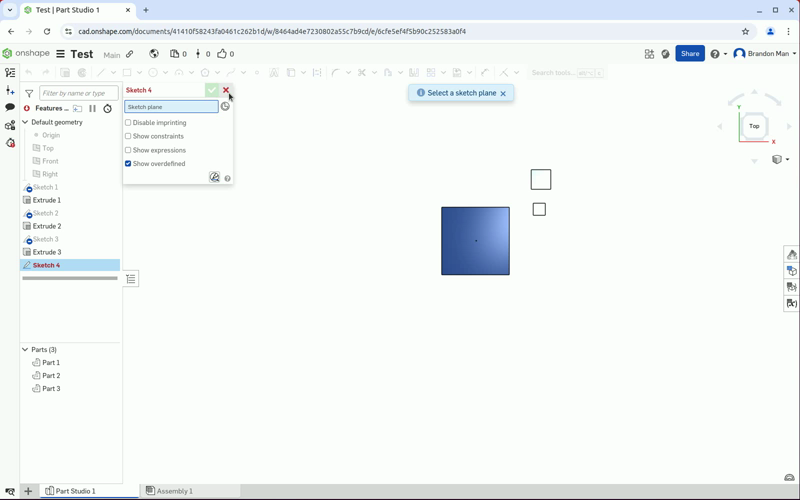
mouse_move(73, 150)
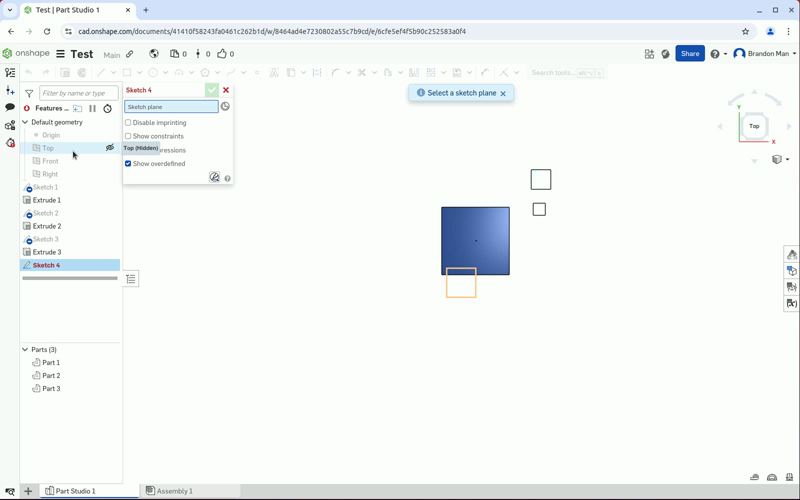
click(73, 150)
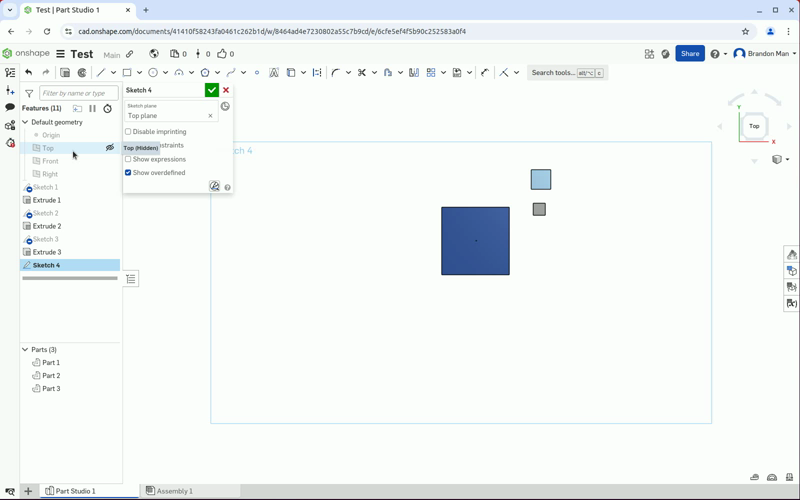
mouse_move(73, 352)
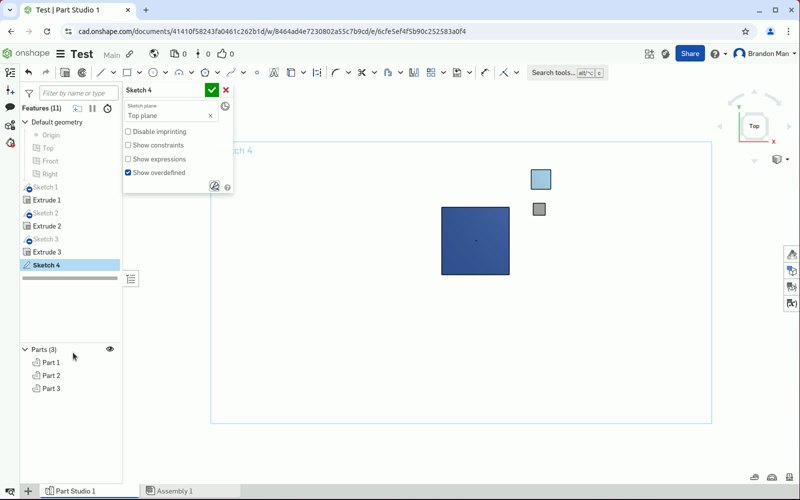
key(y)
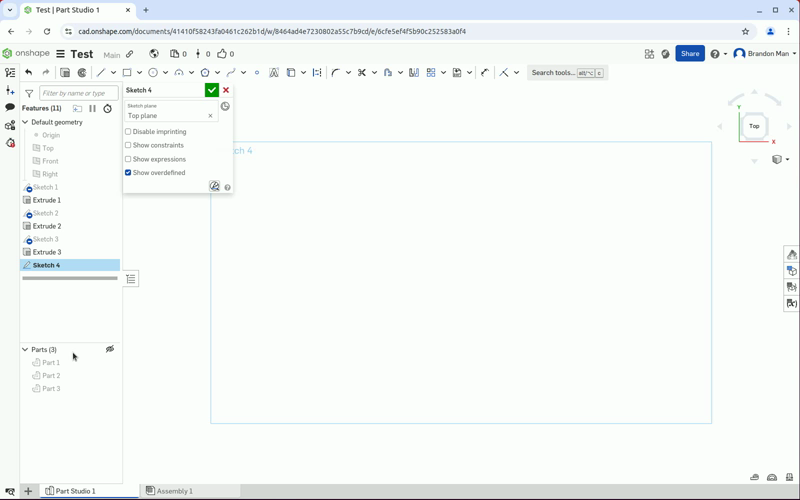
key(l)
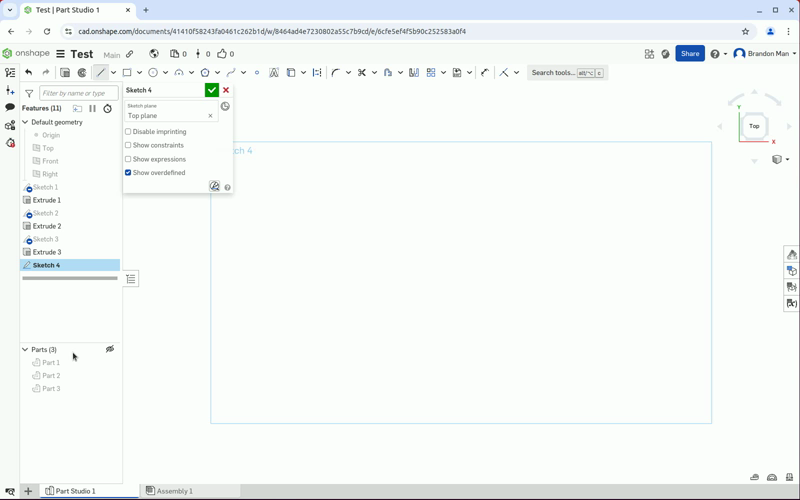
key_down(shift)
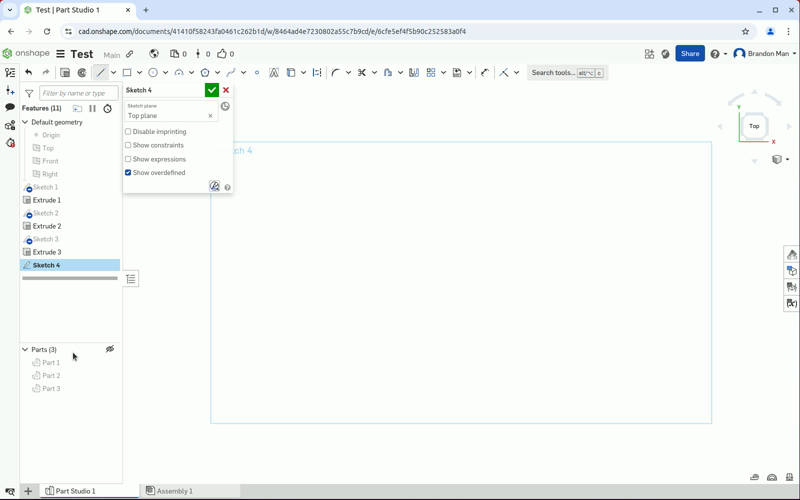
mouse_move(548, 267)
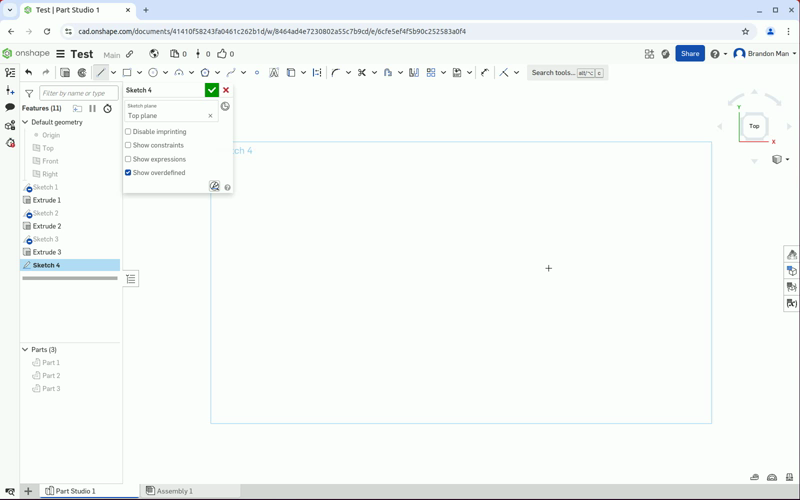
click(548, 267)
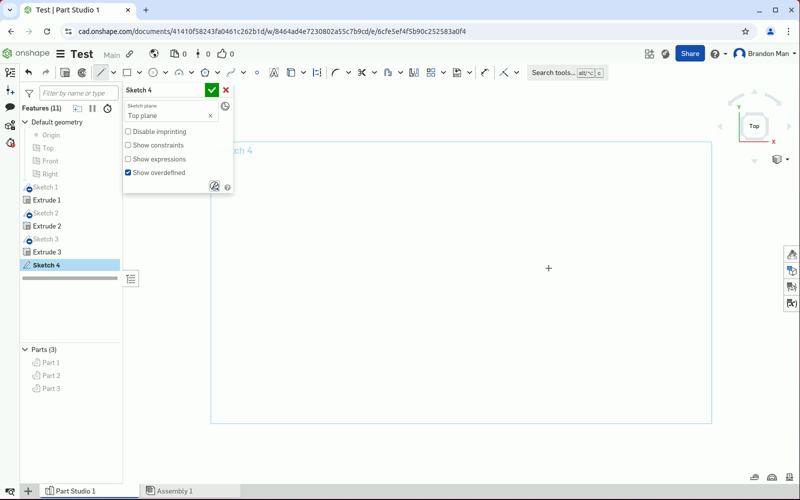
key_up(shift)
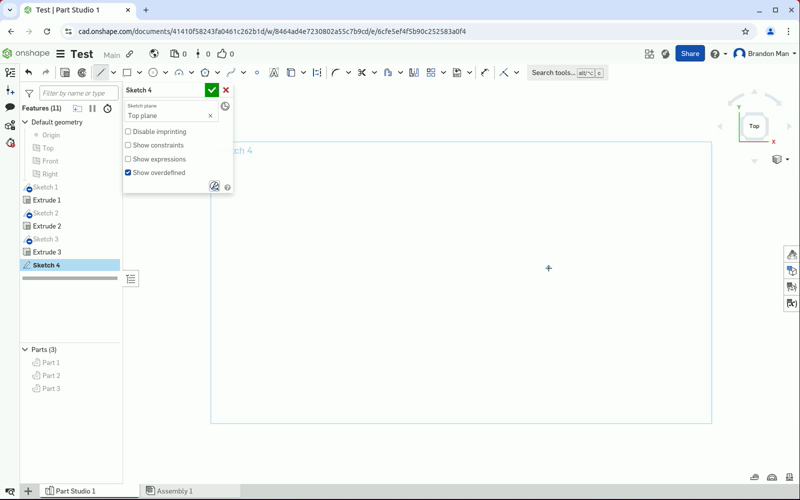
key_down(shift)
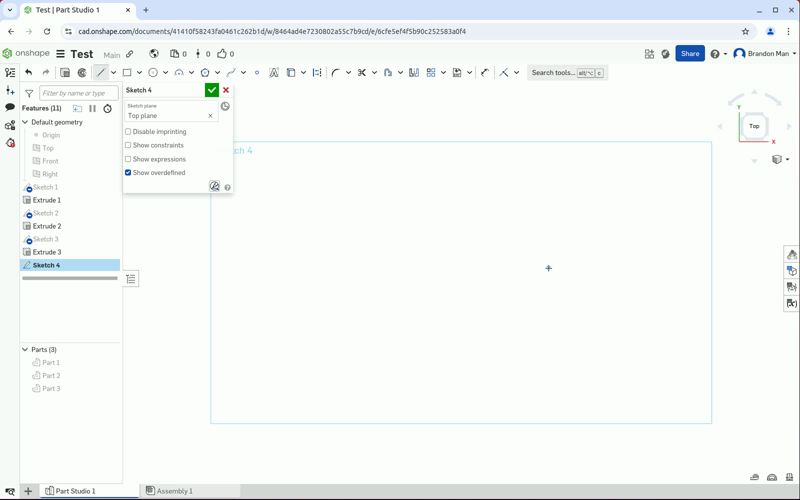
mouse_move(578, 267)
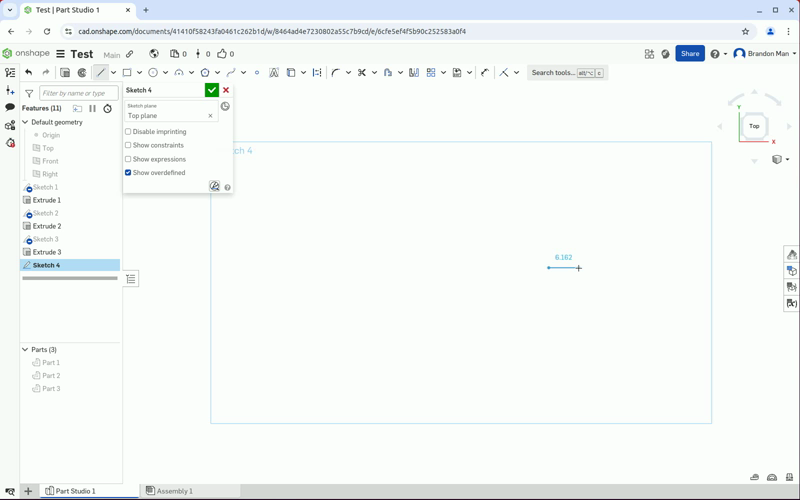
mouse_move(562, 267)
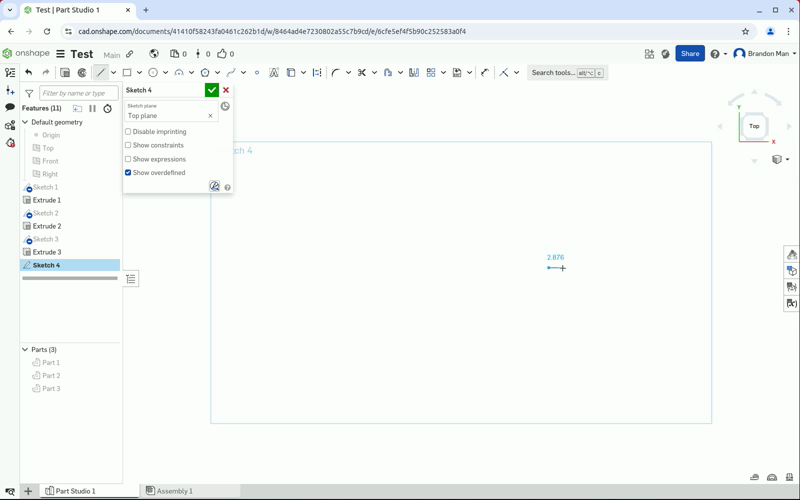
click(562, 267)
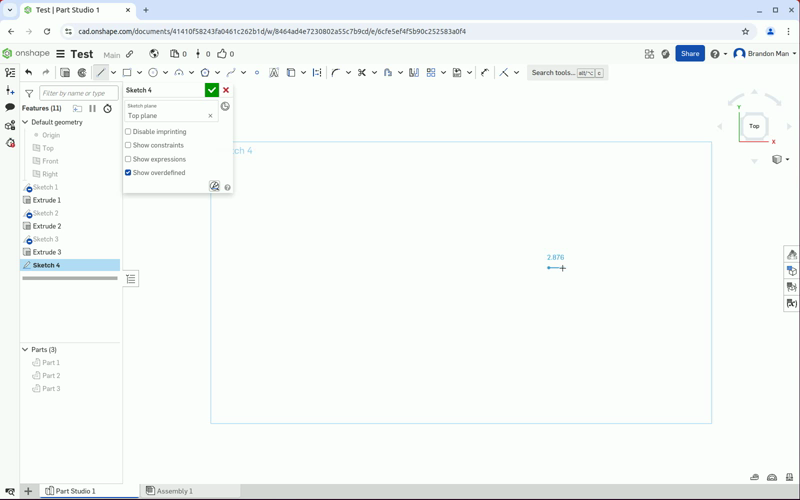
key_up(shift)
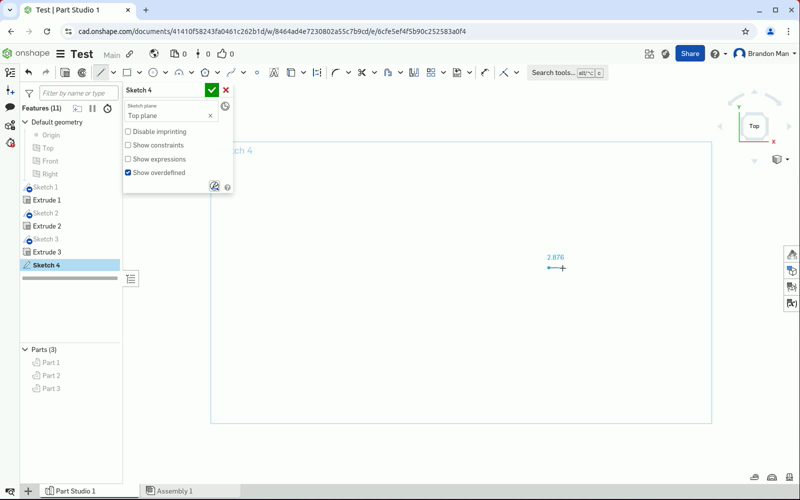
key_down(shift)
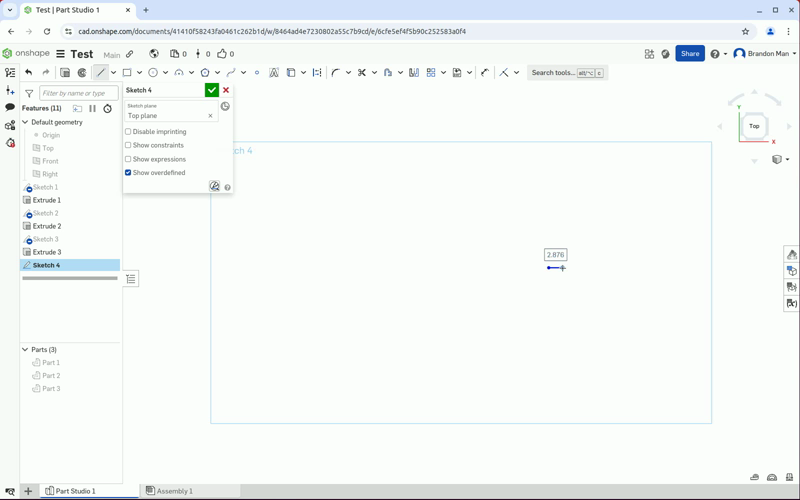
mouse_move(589, 267)
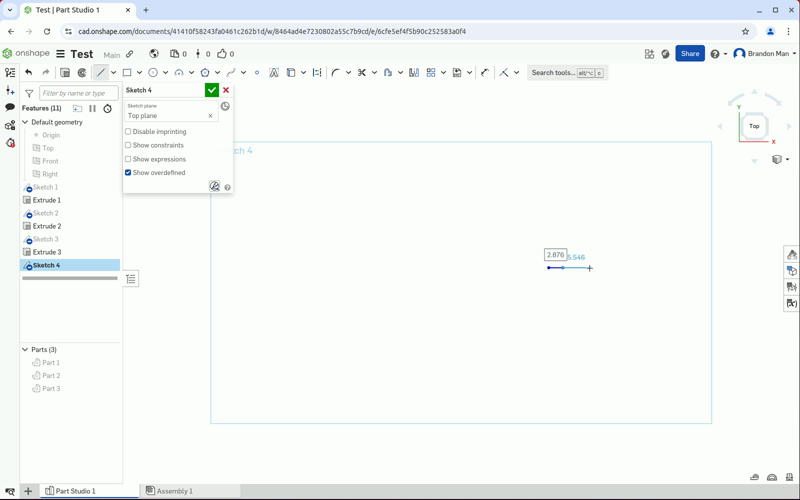
mouse_move(562, 260)
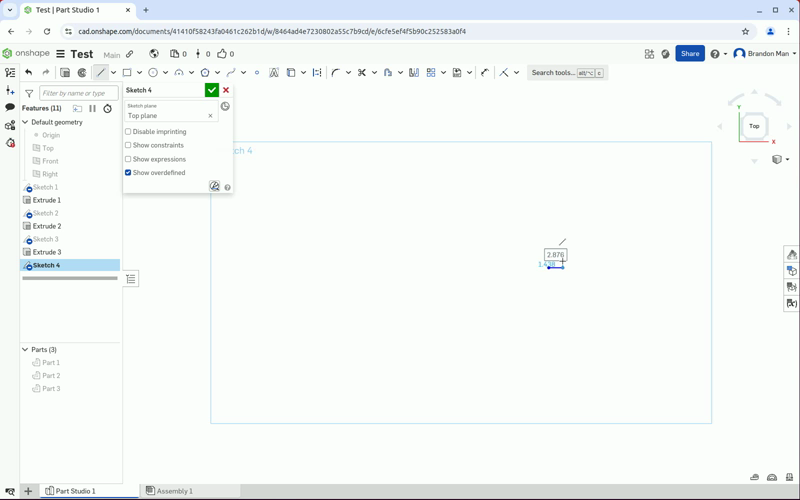
scroll(6)
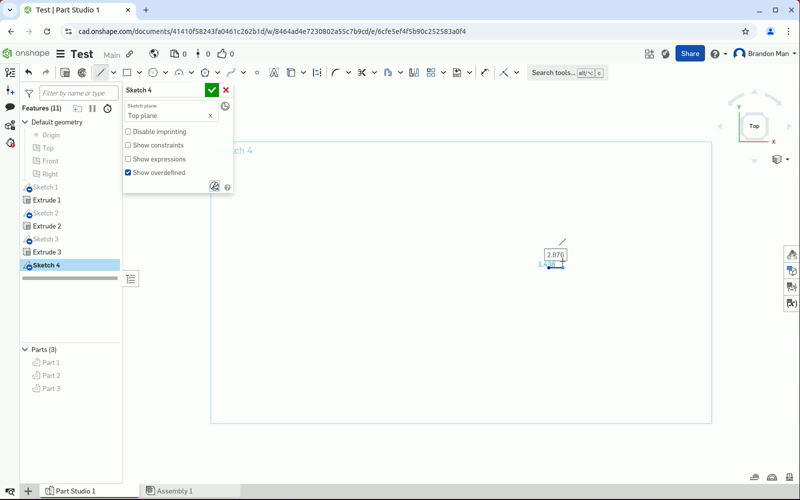
scroll(6)
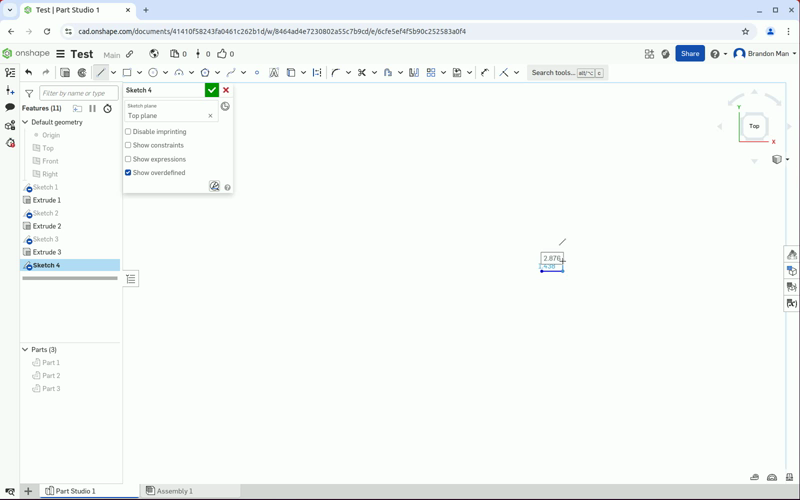
scroll(6)
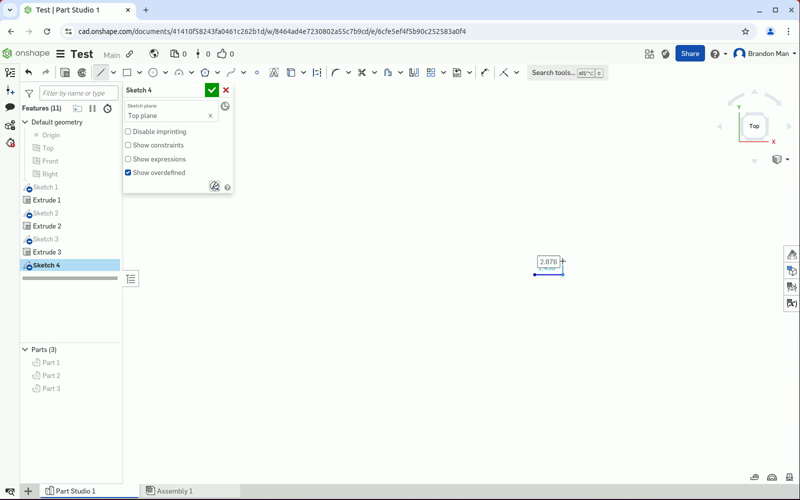
scroll(6)
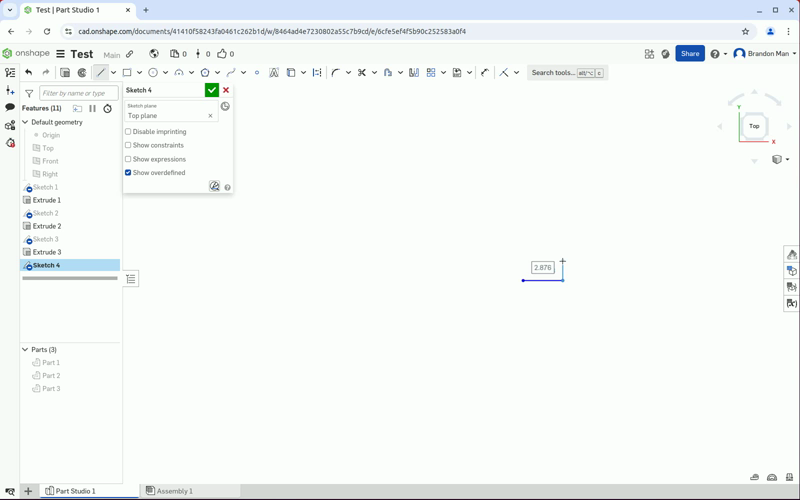
scroll(6)
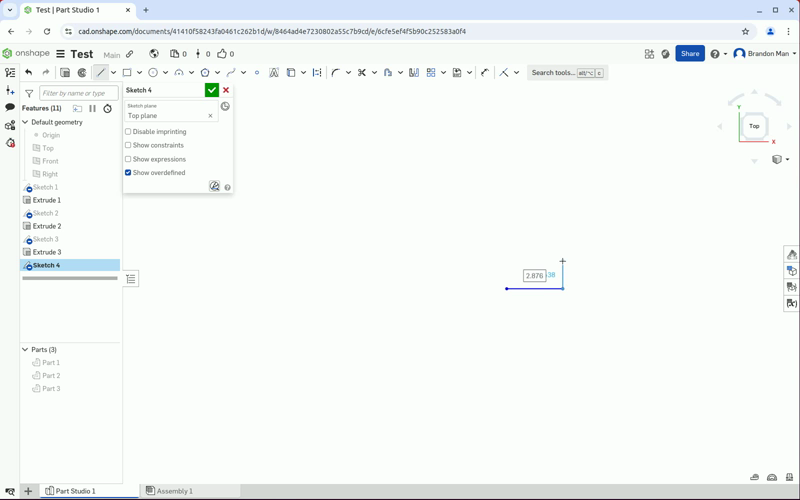
scroll(6)
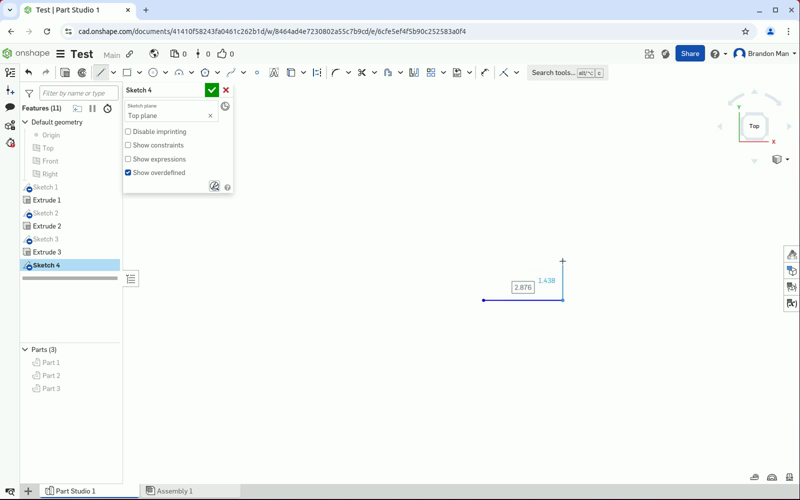
scroll(6)
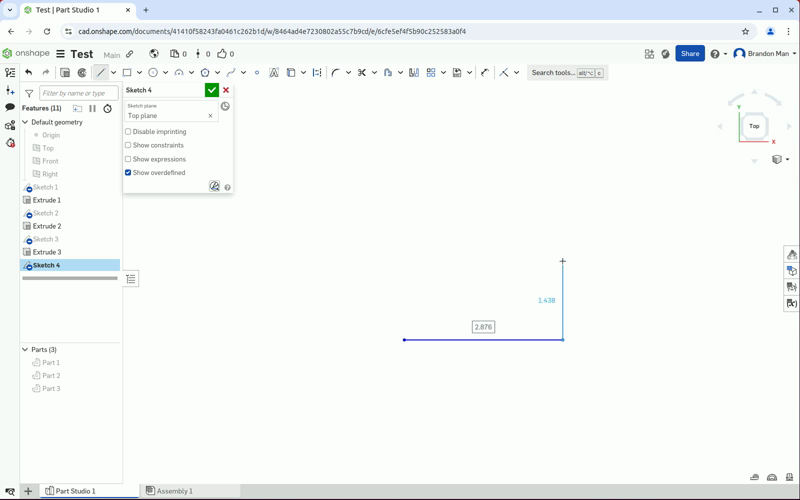
click(562, 260)
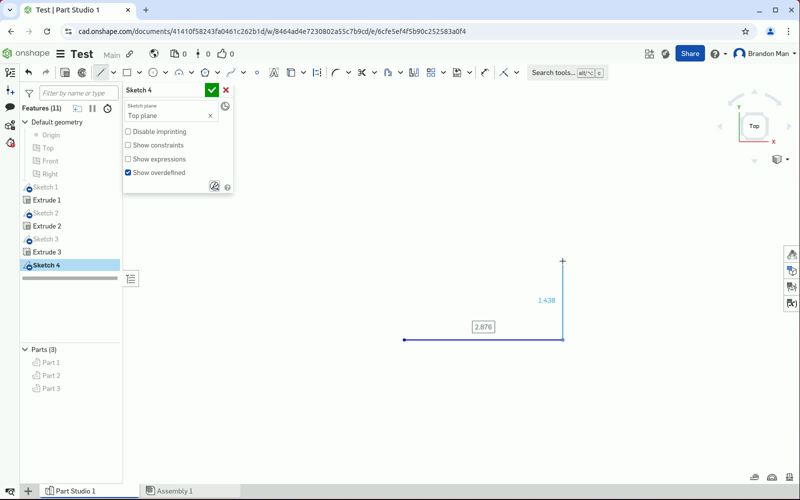
scroll(-6)
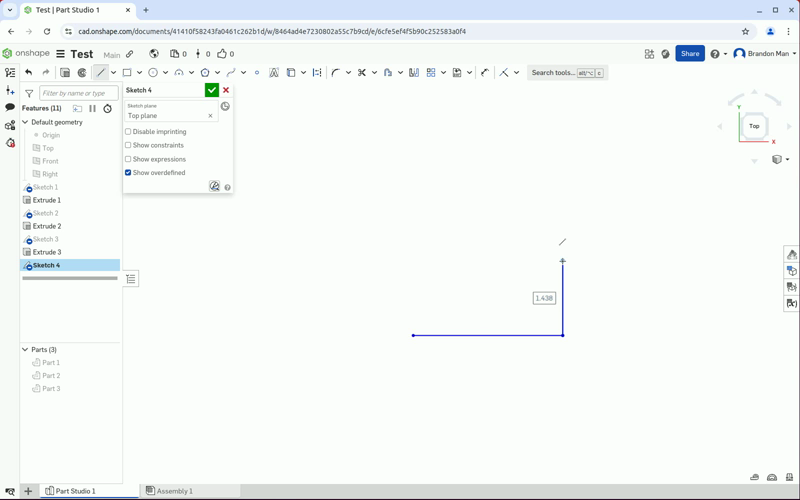
scroll(-6)
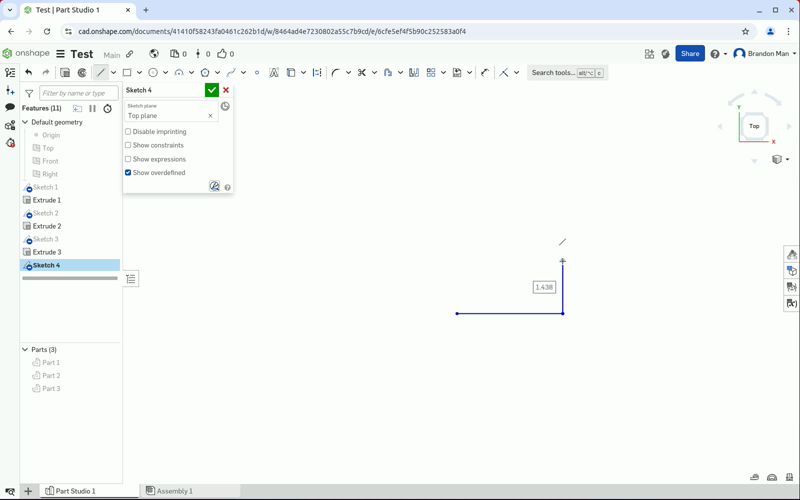
scroll(-6)
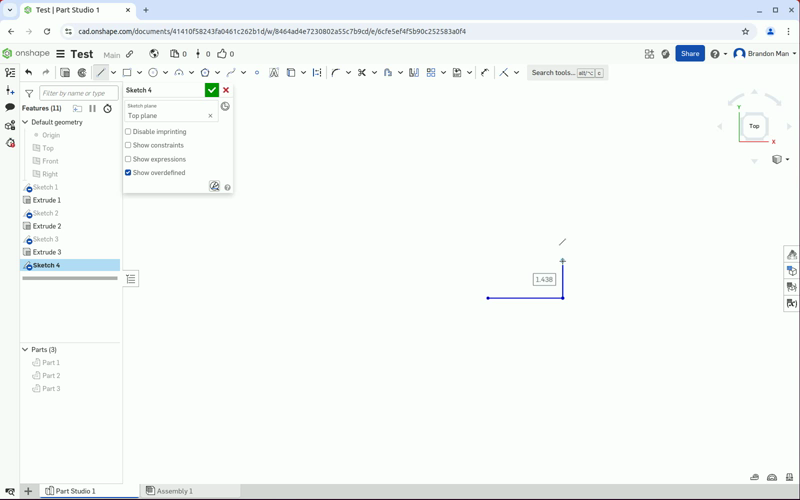
scroll(-6)
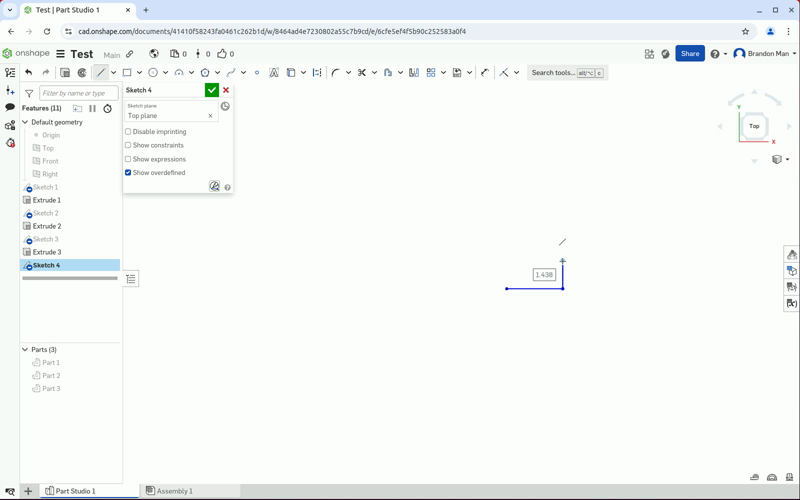
scroll(-6)
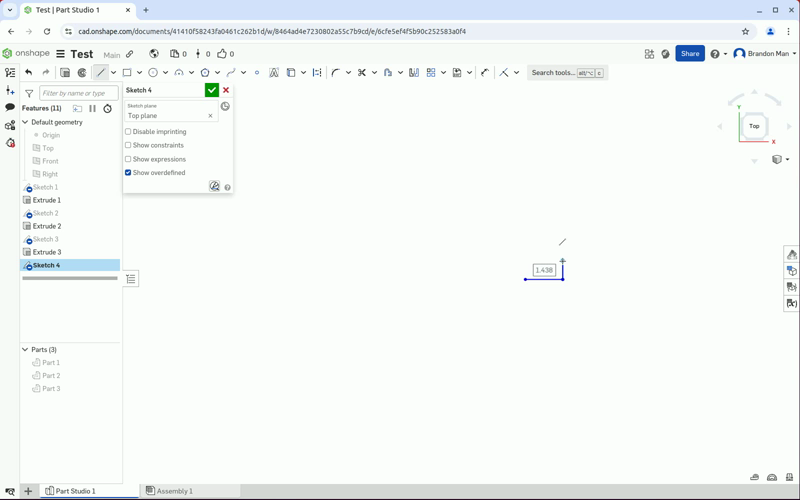
scroll(-6)
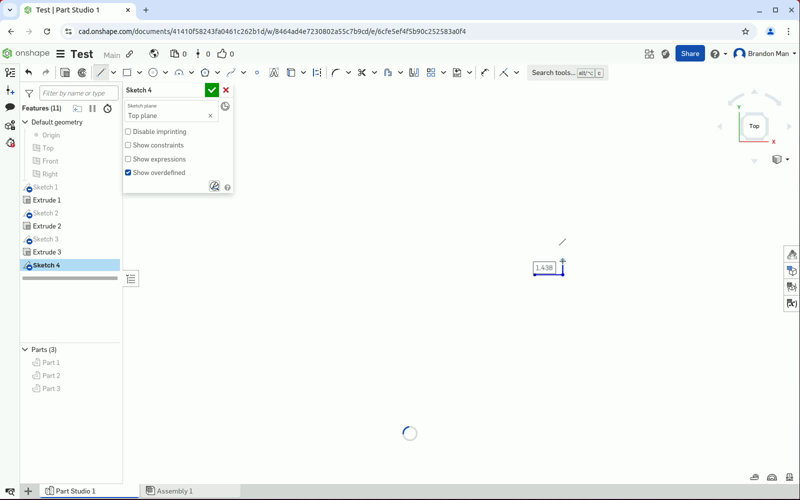
scroll(-6)
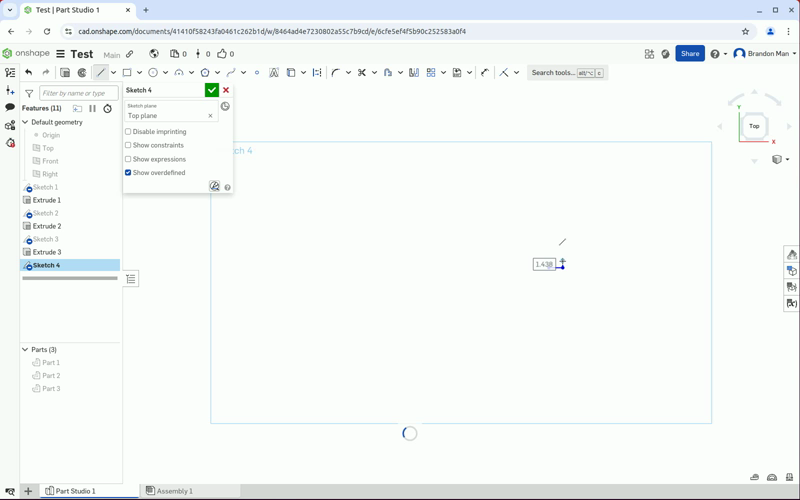
key_up(shift)
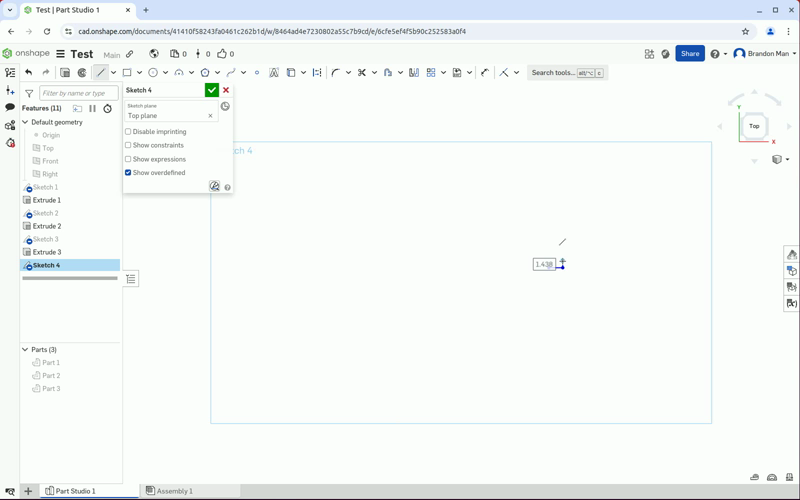
key_down(shift)
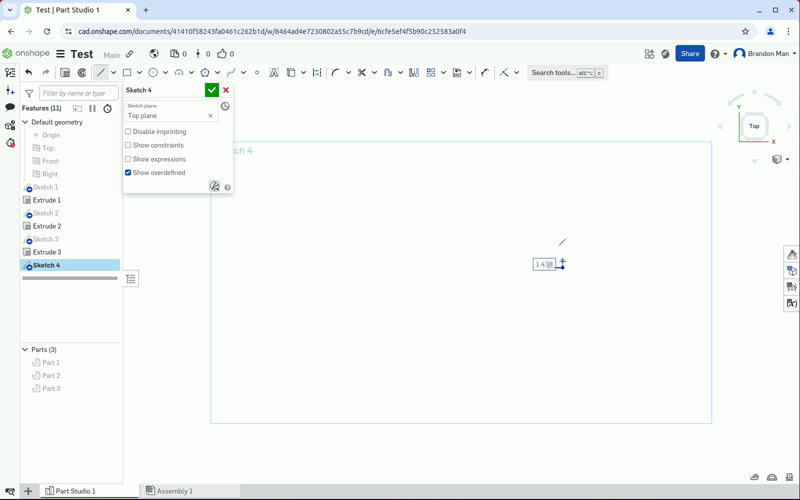
mouse_move(589, 260)
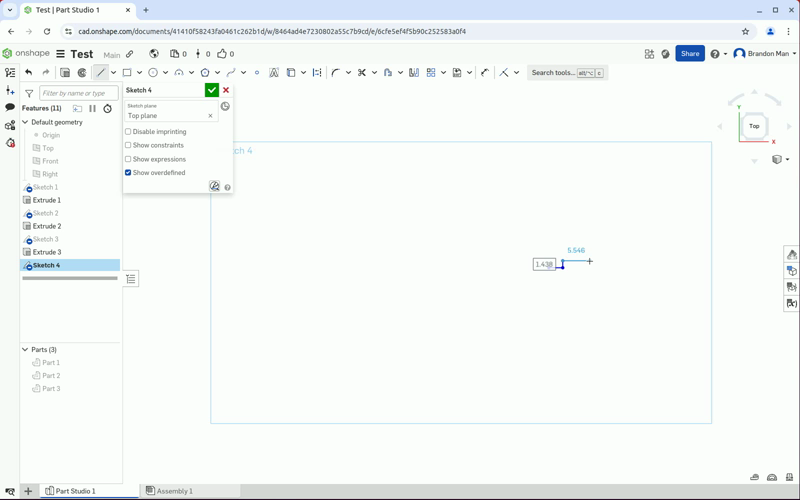
mouse_move(548, 260)
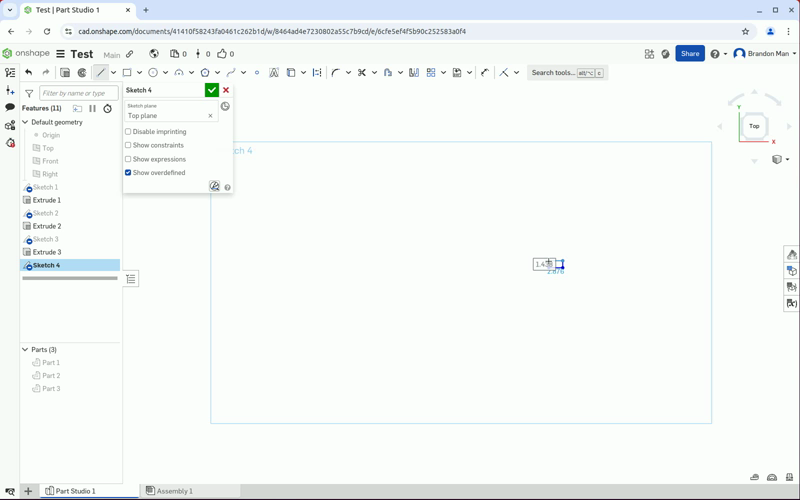
click(548, 260)
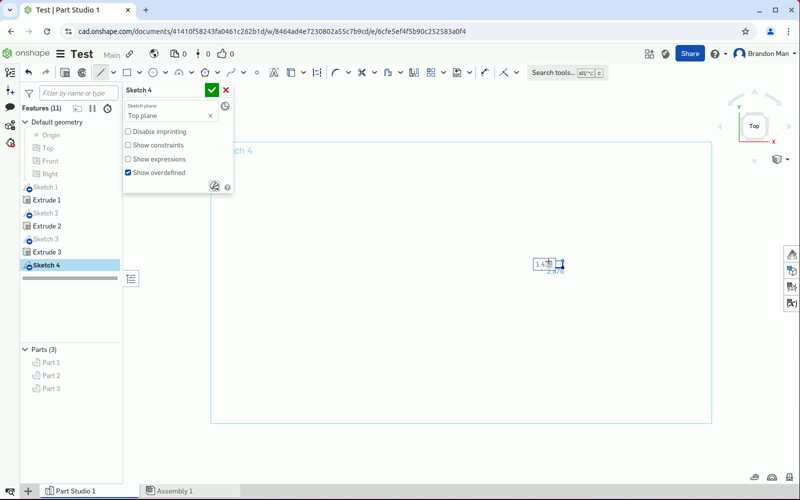
key_up(shift)
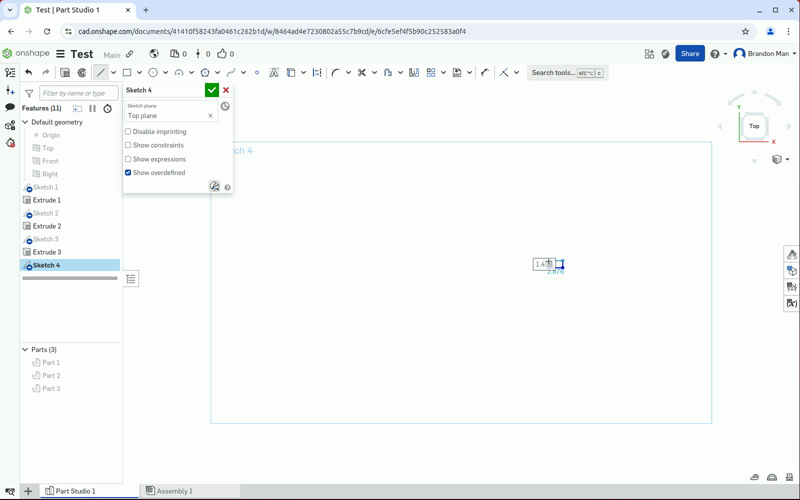
mouse_move(578, 260)
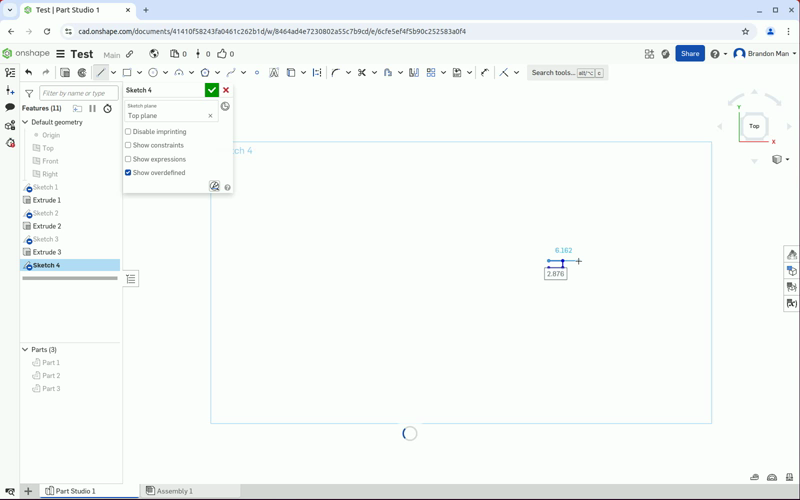
key_down(shift)
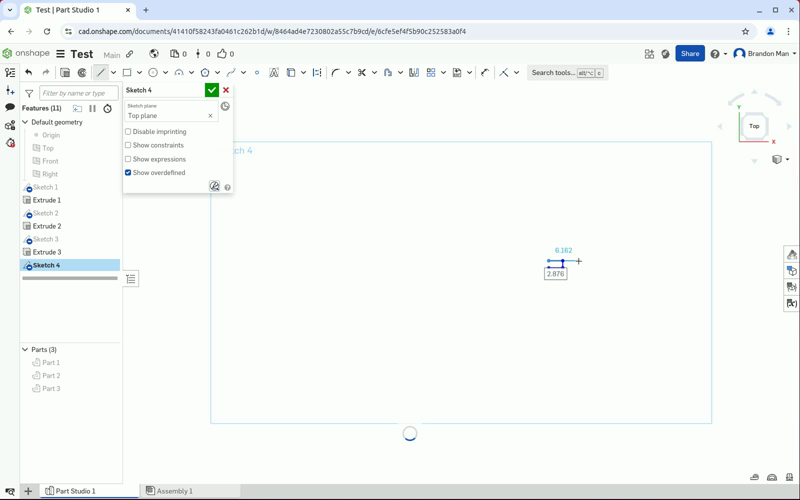
mouse_move(548, 267)
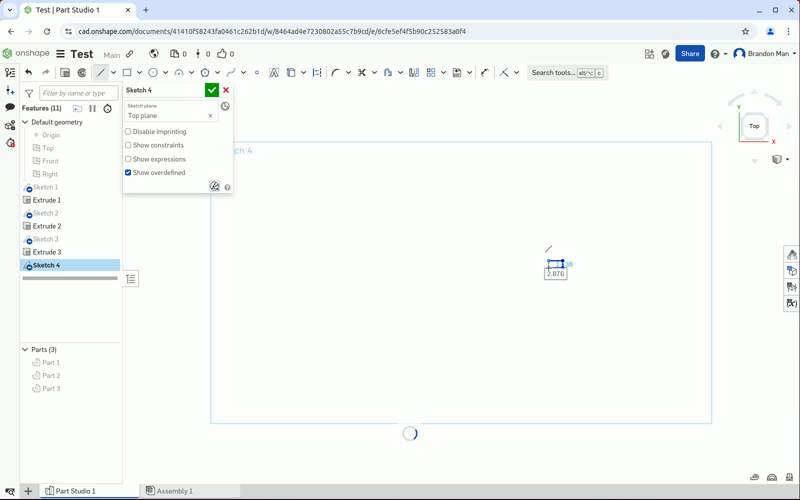
scroll(6)
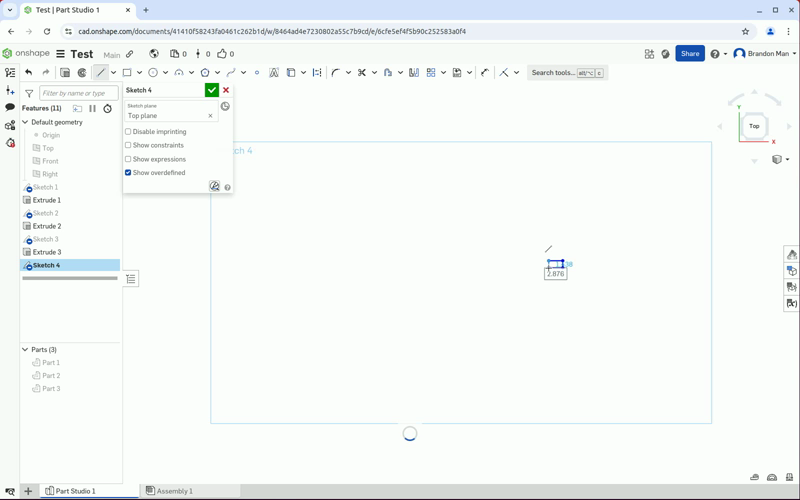
scroll(6)
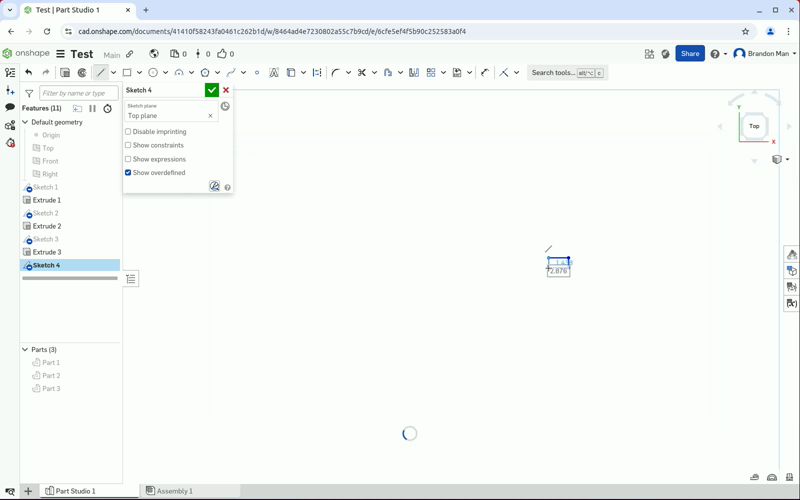
scroll(6)
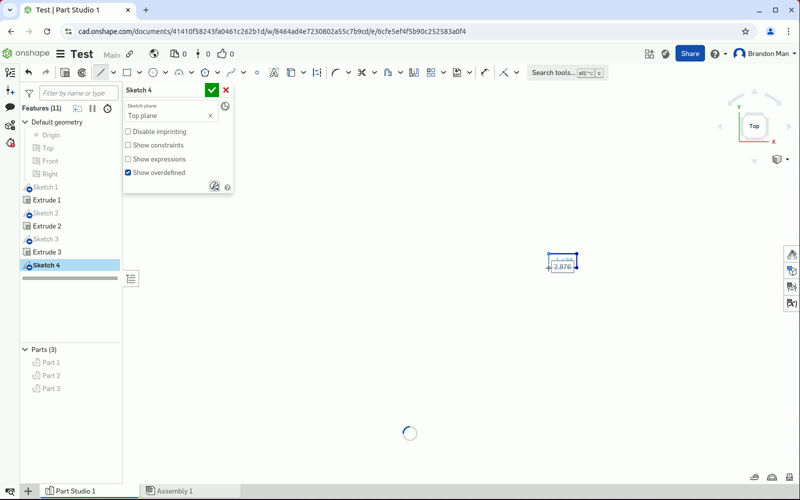
scroll(6)
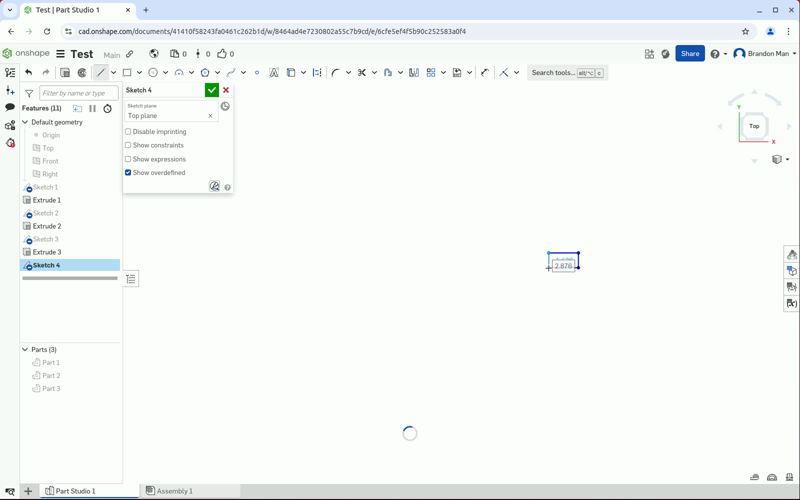
scroll(6)
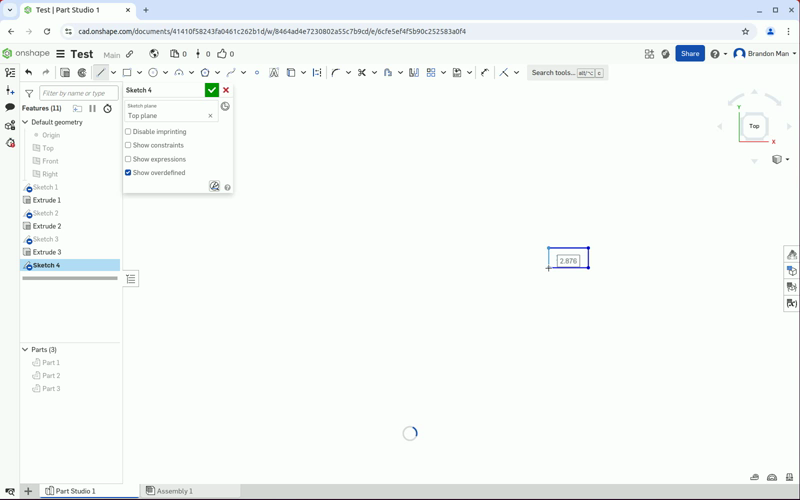
scroll(6)
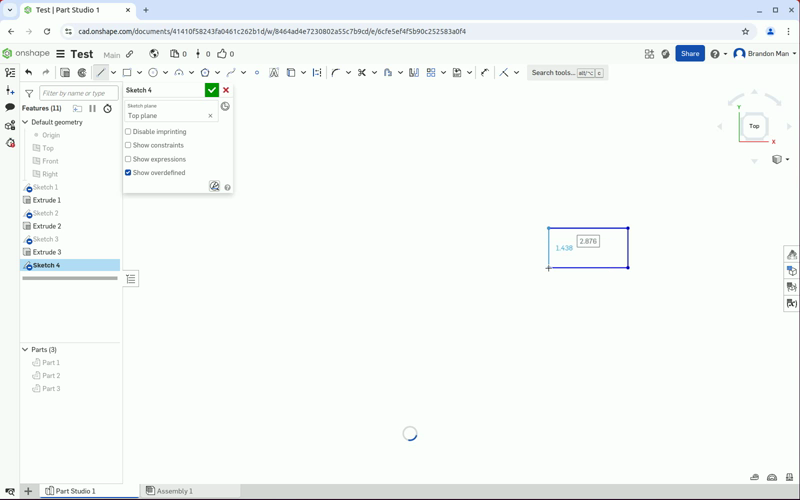
scroll(6)
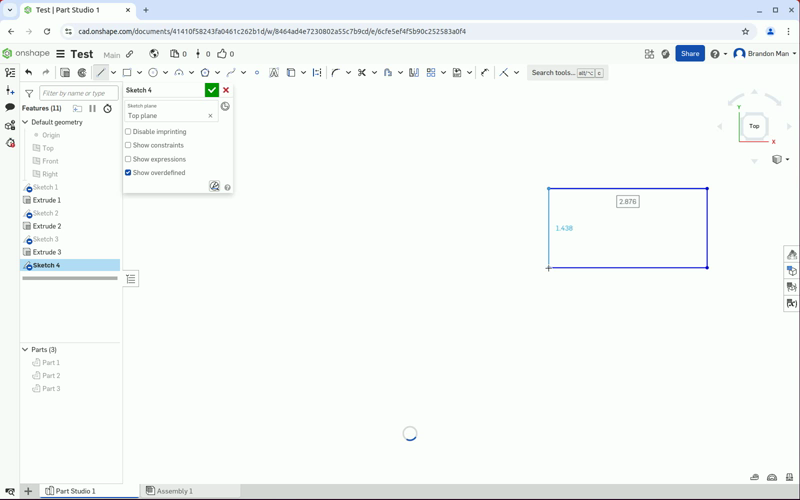
key_up(shift)
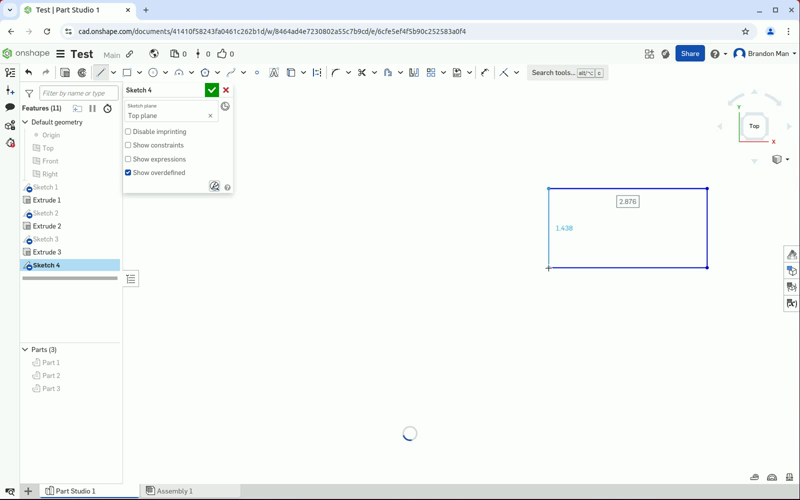
click(548, 267)
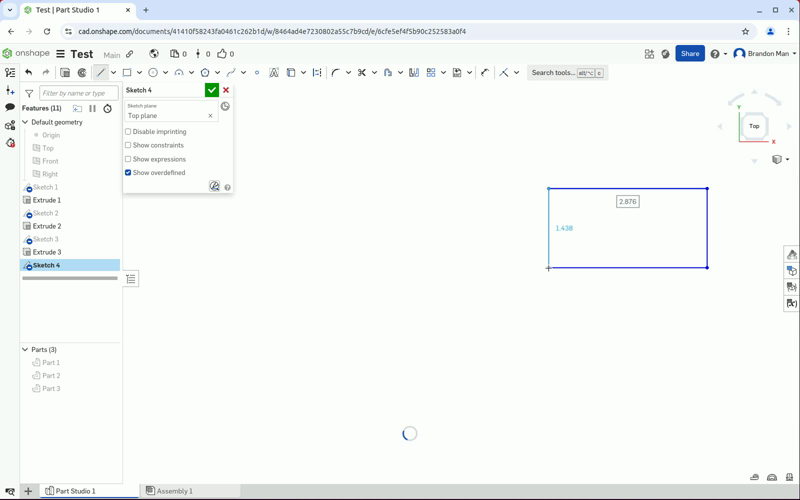
scroll(-6)
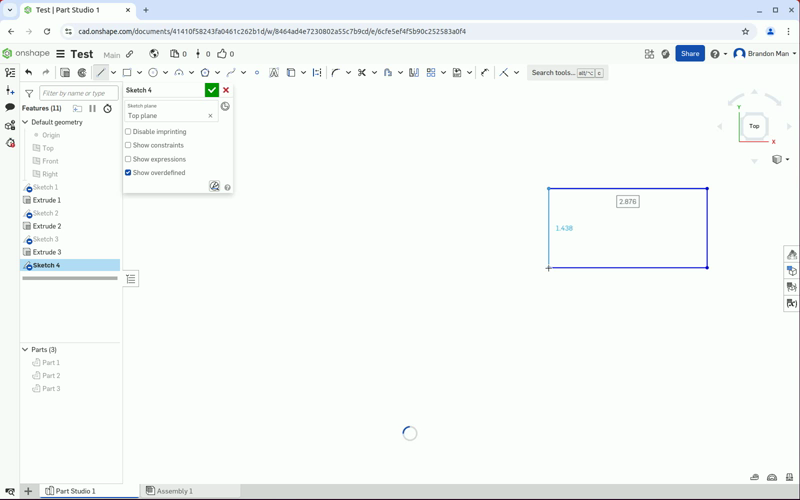
scroll(-6)
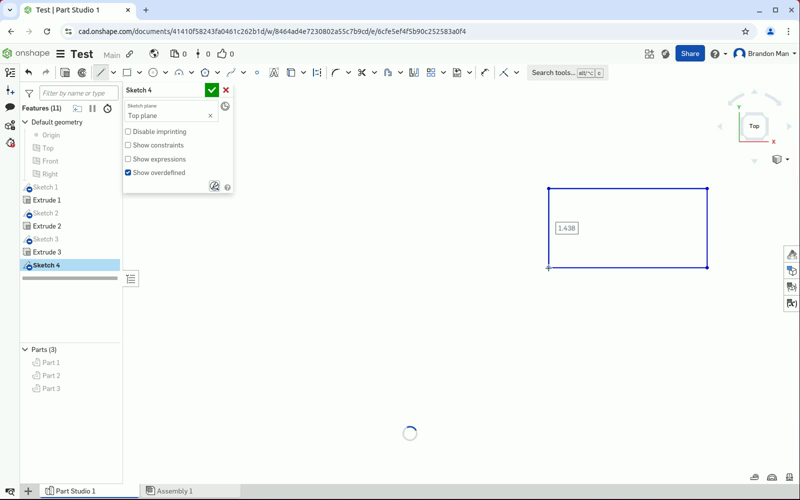
scroll(-6)
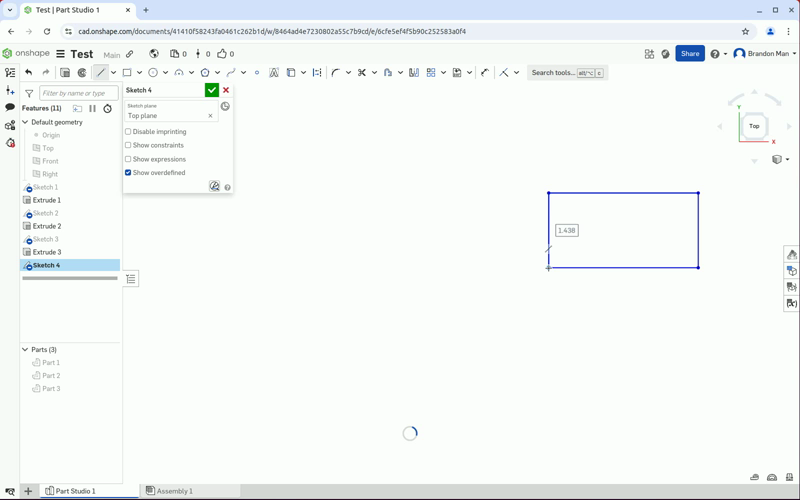
scroll(-6)
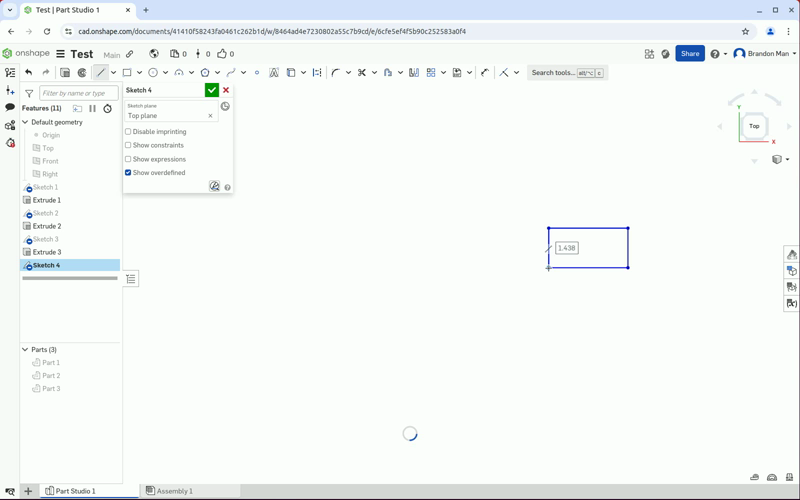
scroll(-6)
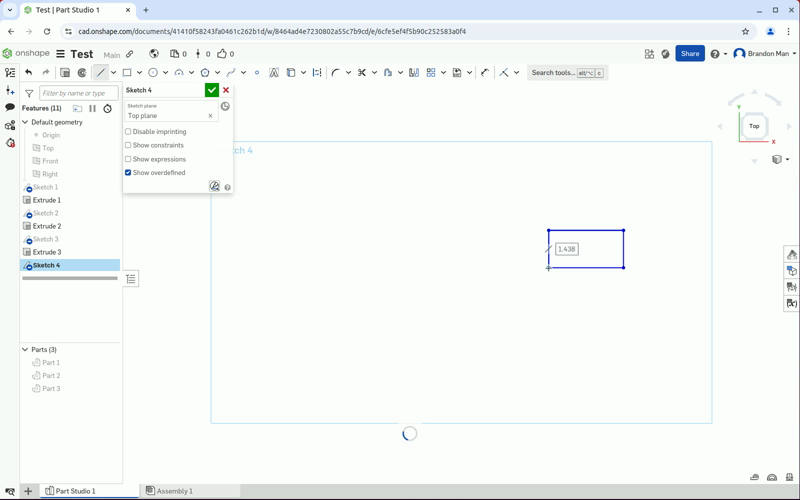
scroll(-6)
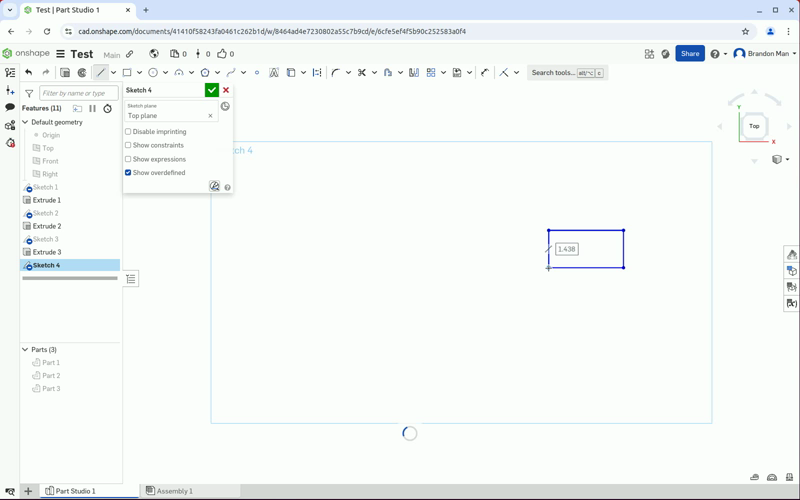
scroll(-6)
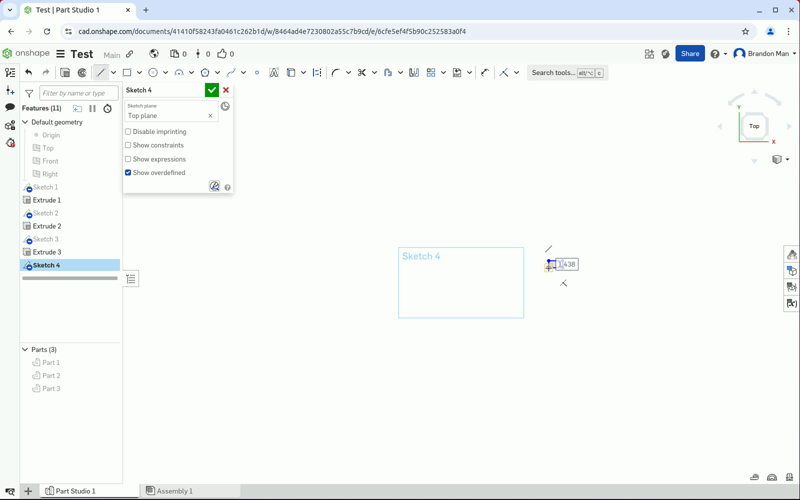
key(esc)
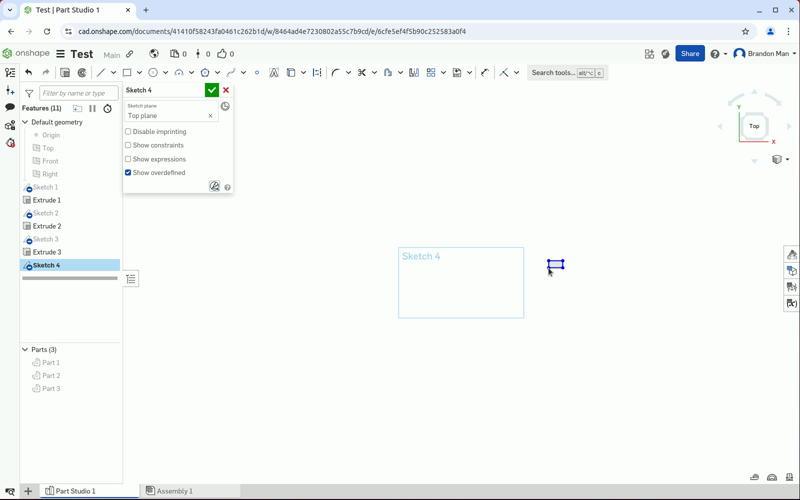
key(c)
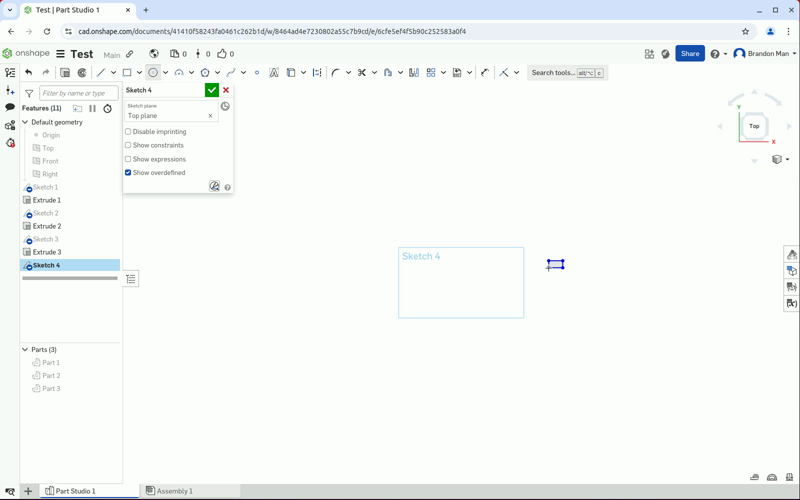
key_down(shift)
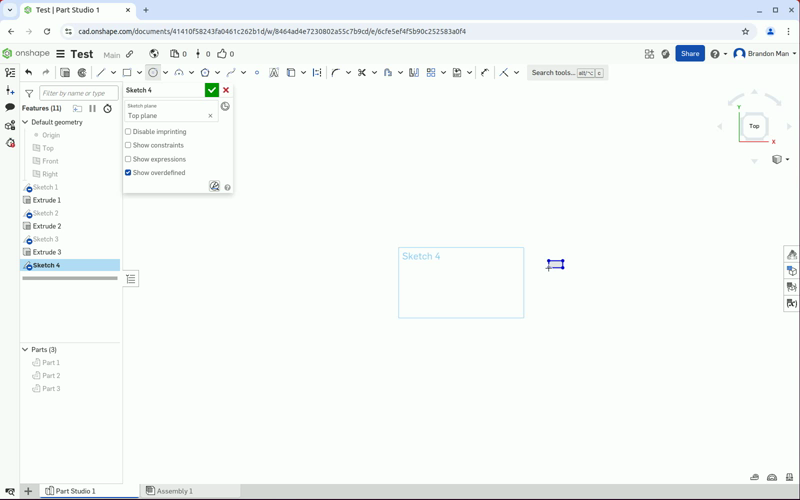
mouse_move(552, 264)
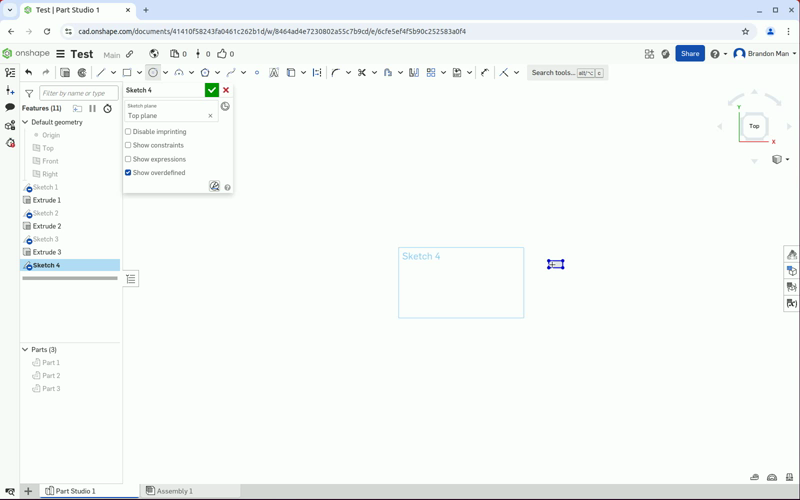
click(552, 264)
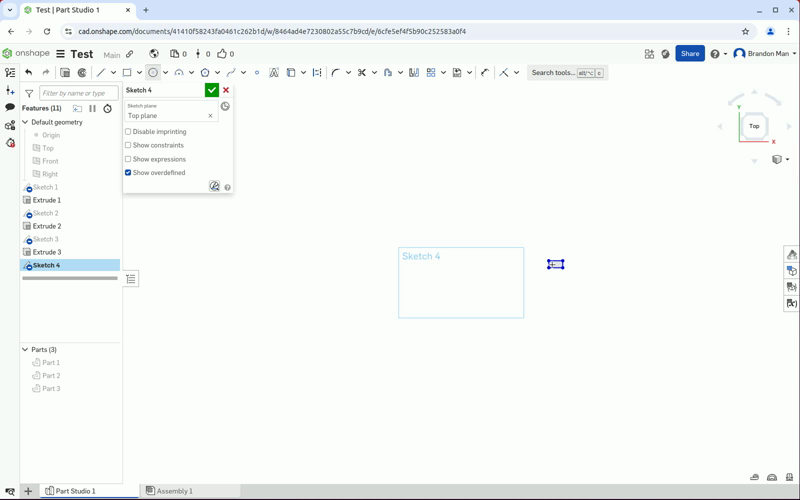
key_up(shift)
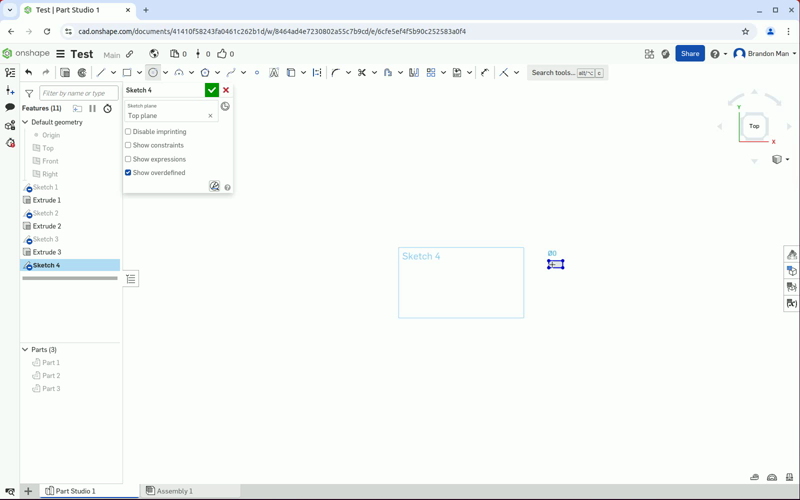
mouse_move(553, 264)
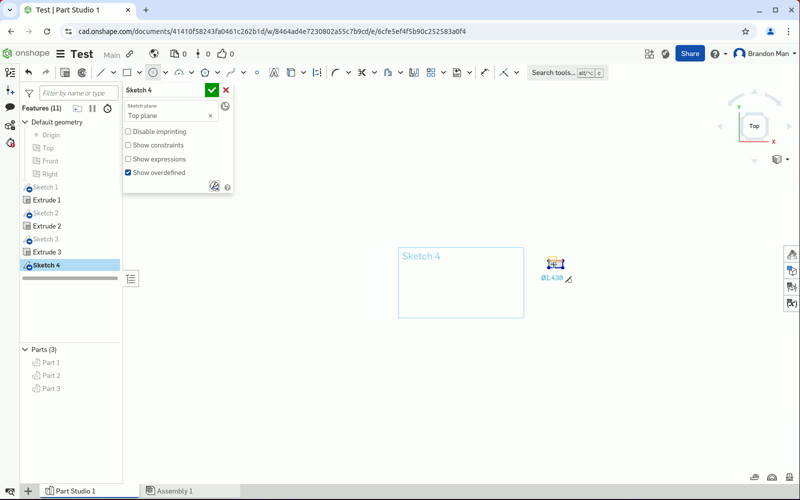
scroll(6)
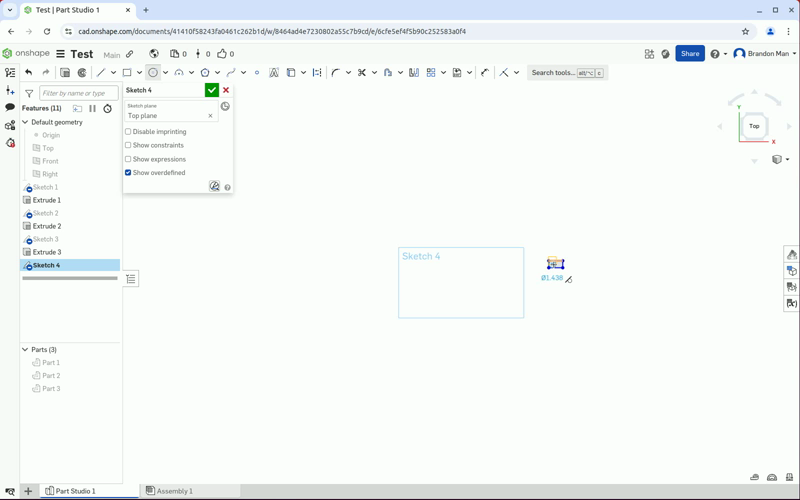
scroll(6)
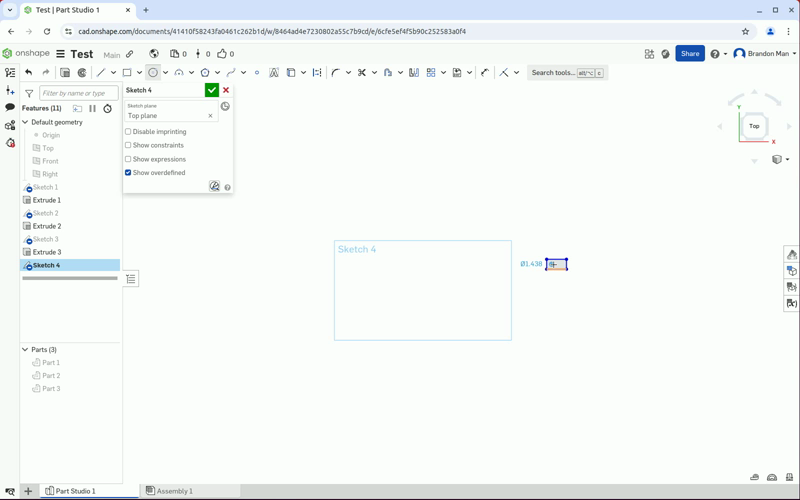
scroll(6)
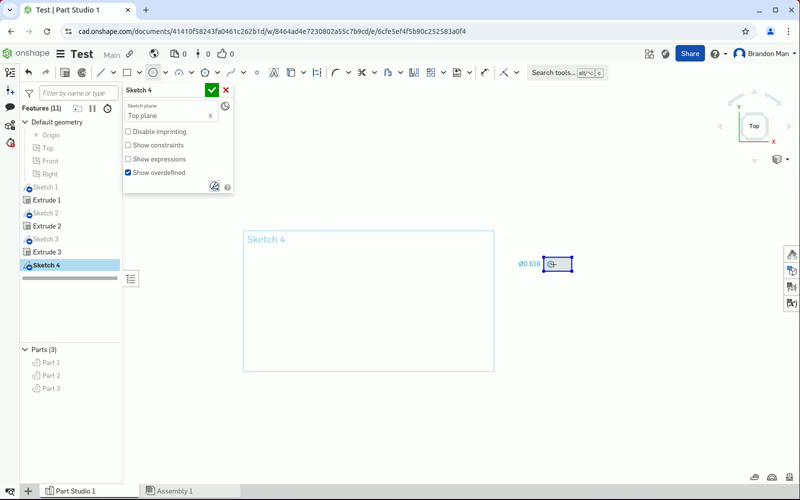
scroll(6)
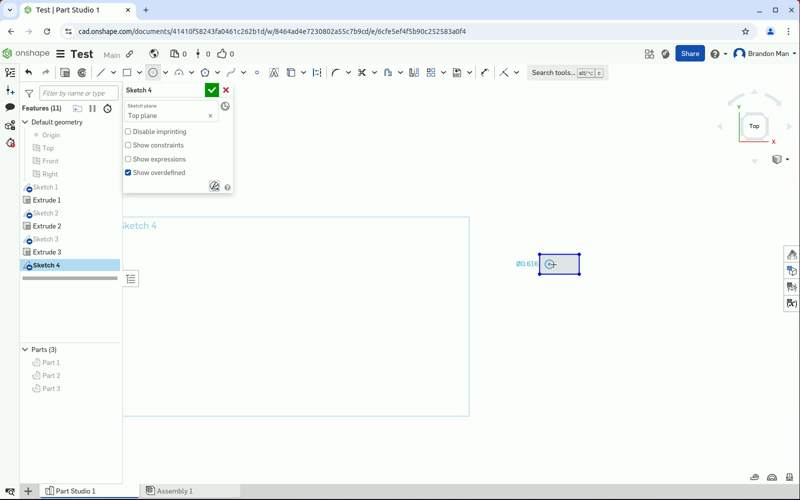
scroll(6)
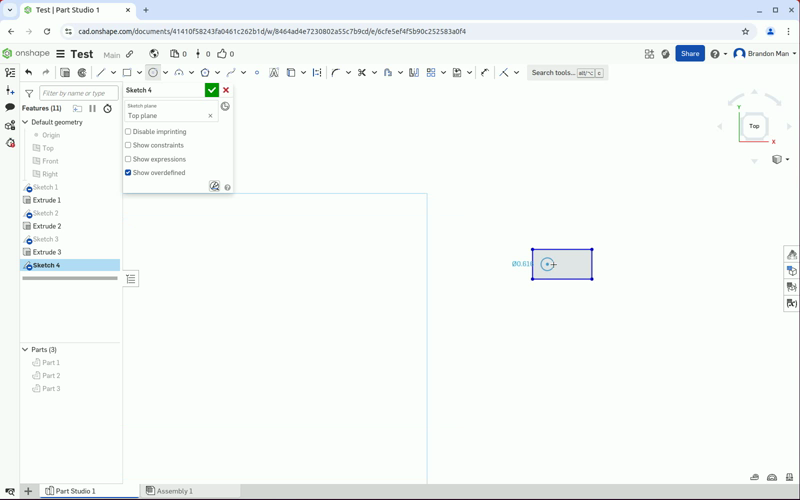
scroll(6)
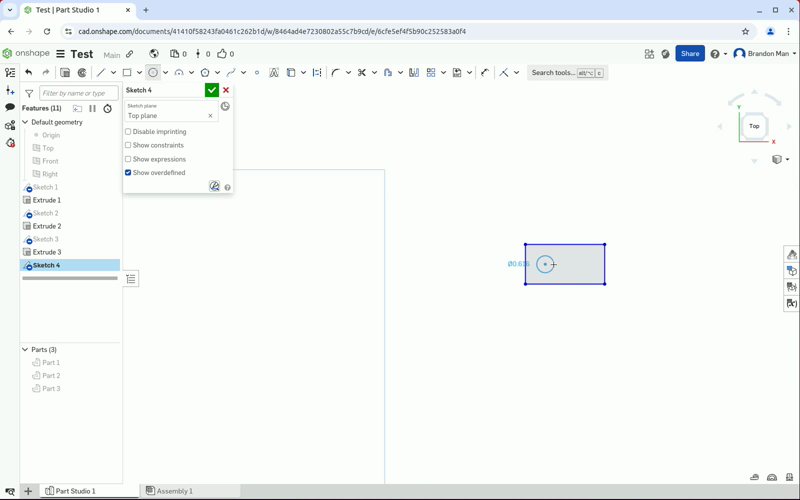
scroll(6)
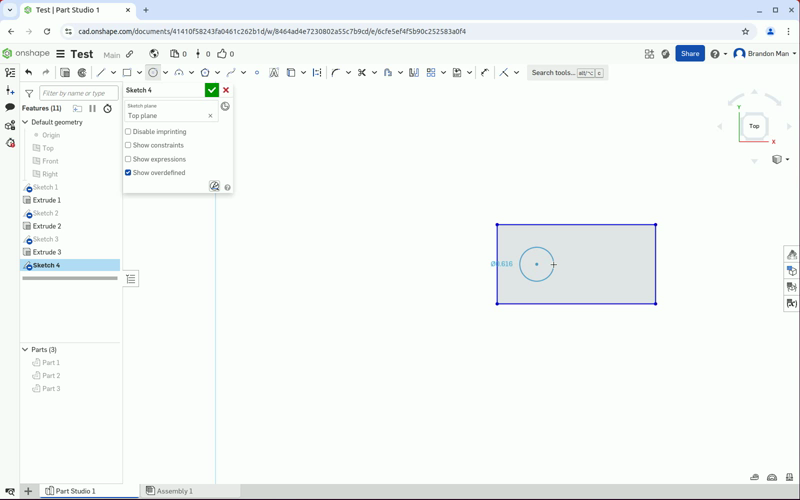
click(553, 264)
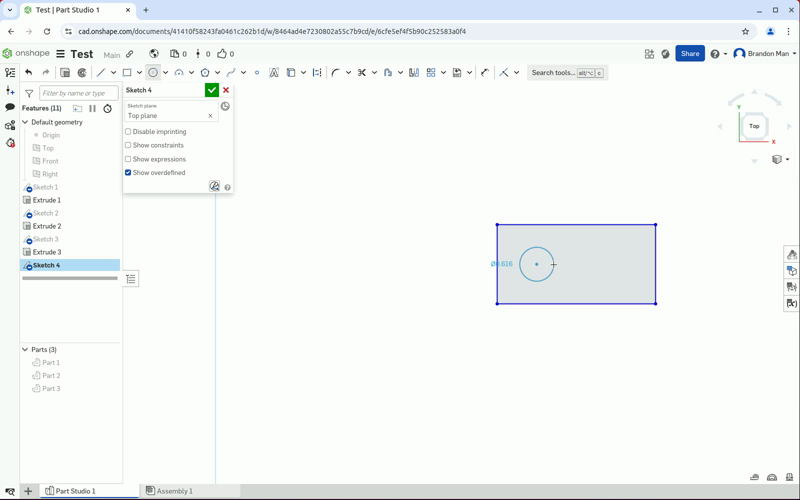
scroll(-6)
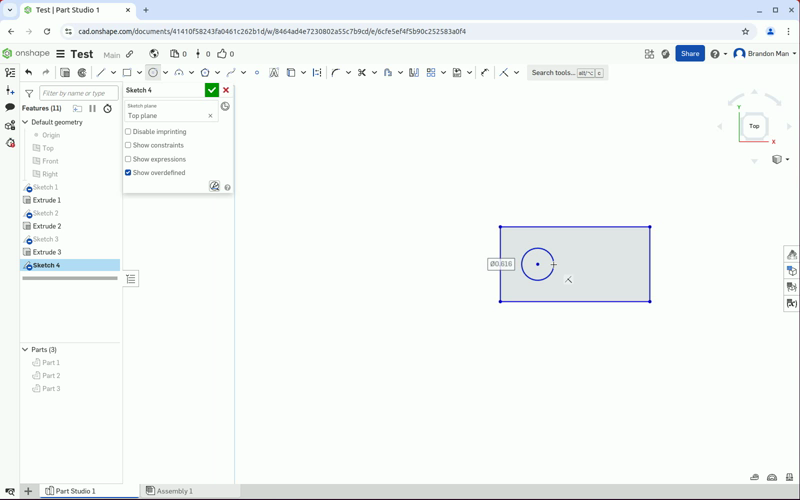
scroll(-6)
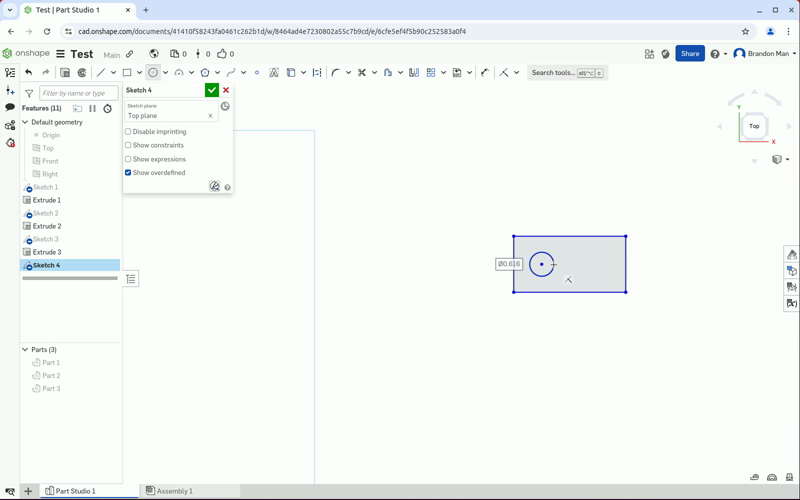
scroll(-6)
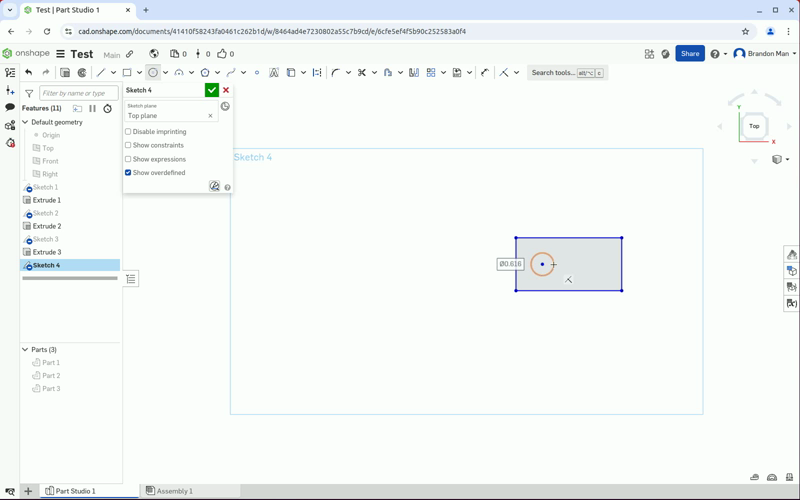
scroll(-6)
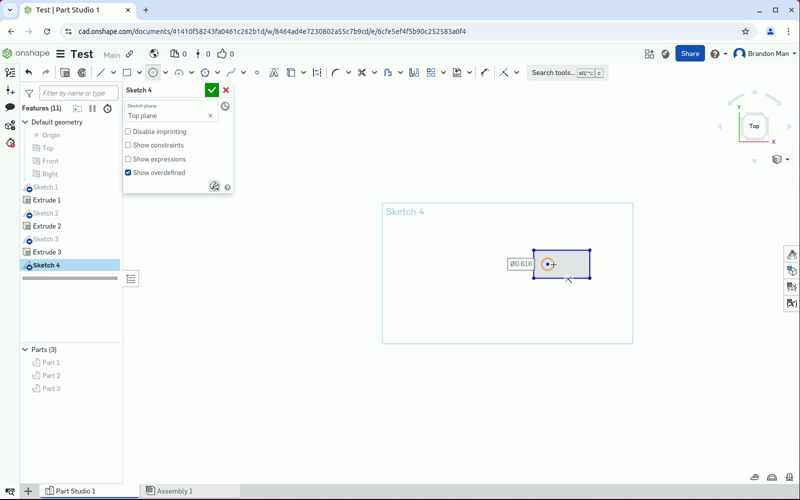
scroll(-6)
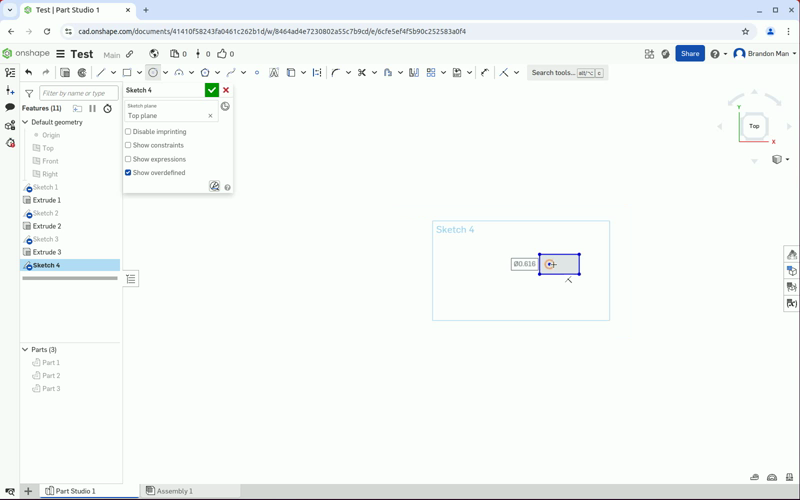
scroll(-6)
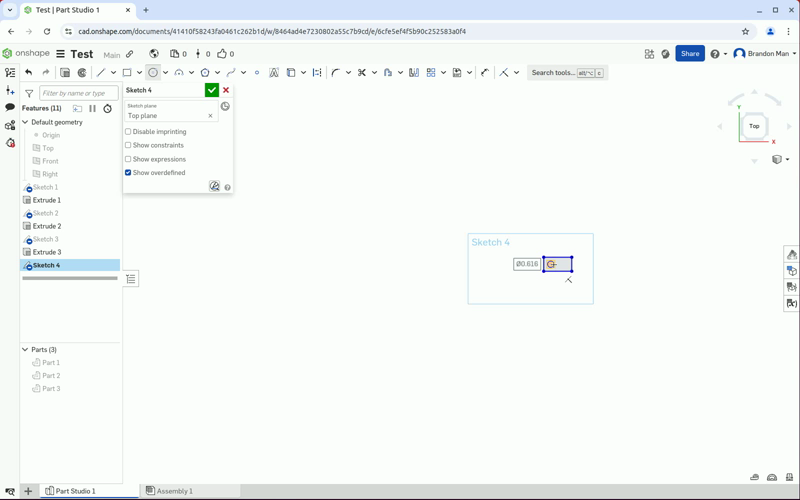
scroll(-6)
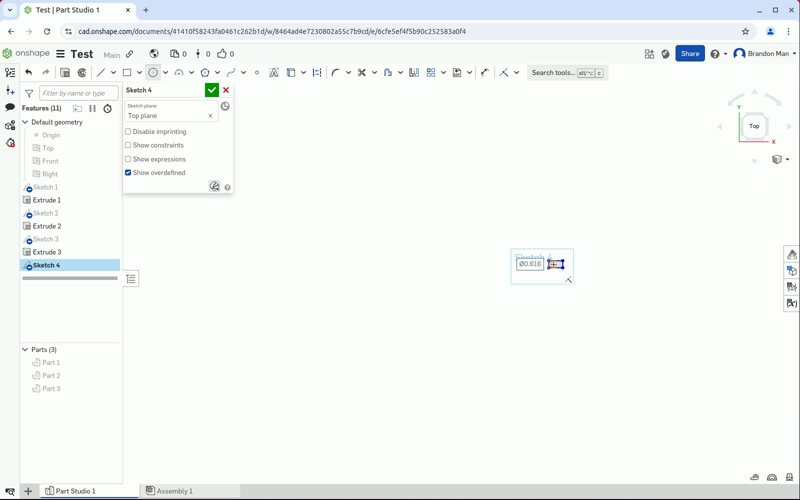
key(esc)
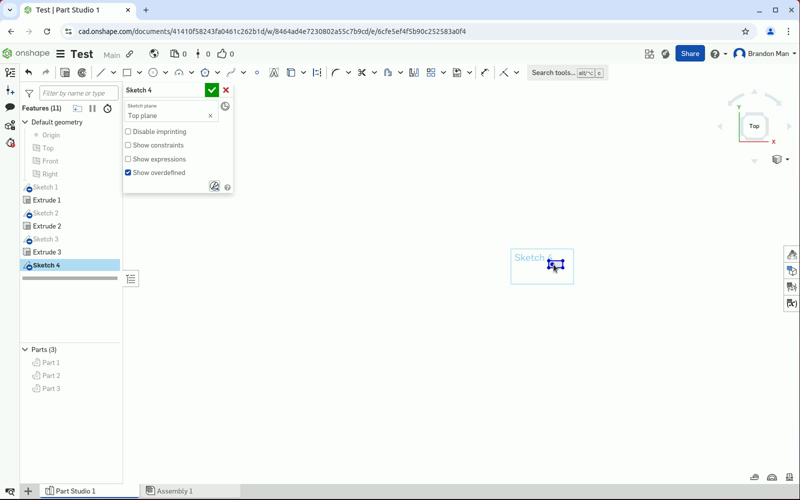
key(c)
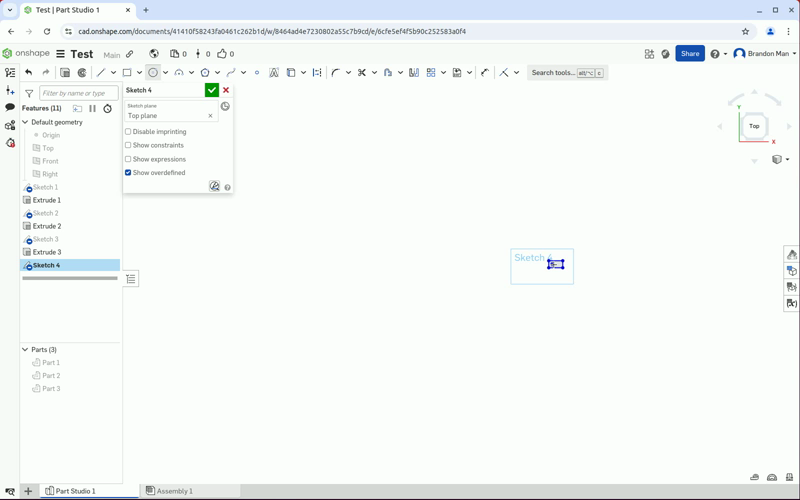
key_down(shift)
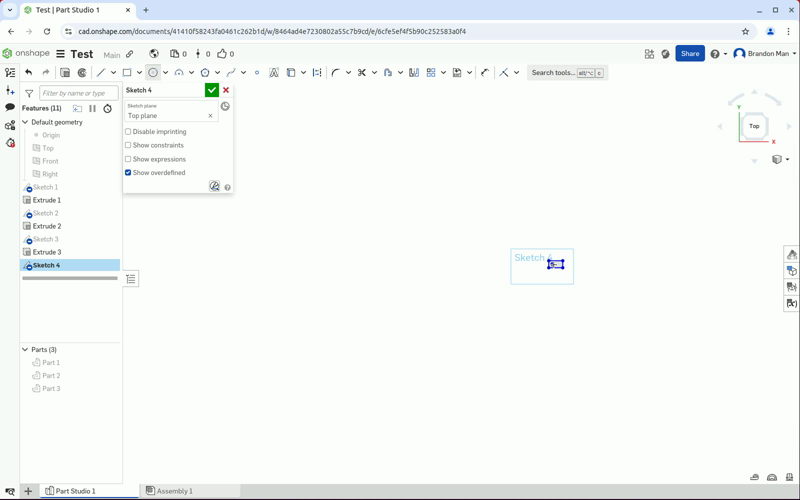
mouse_move(555, 264)
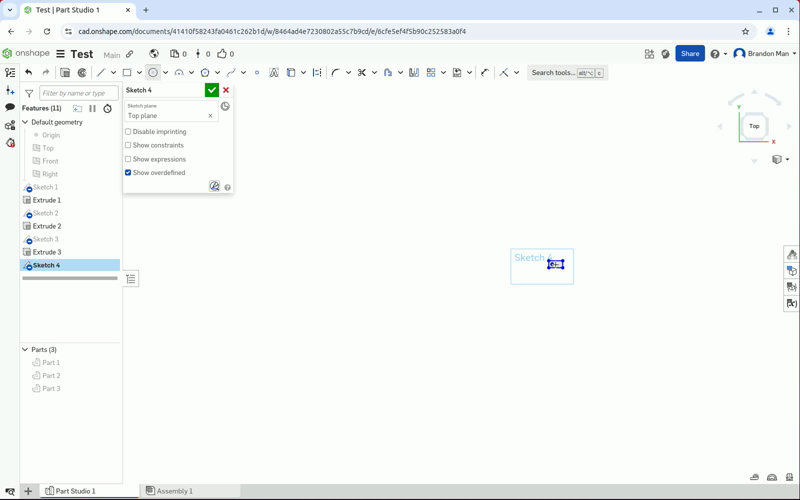
scroll(6)
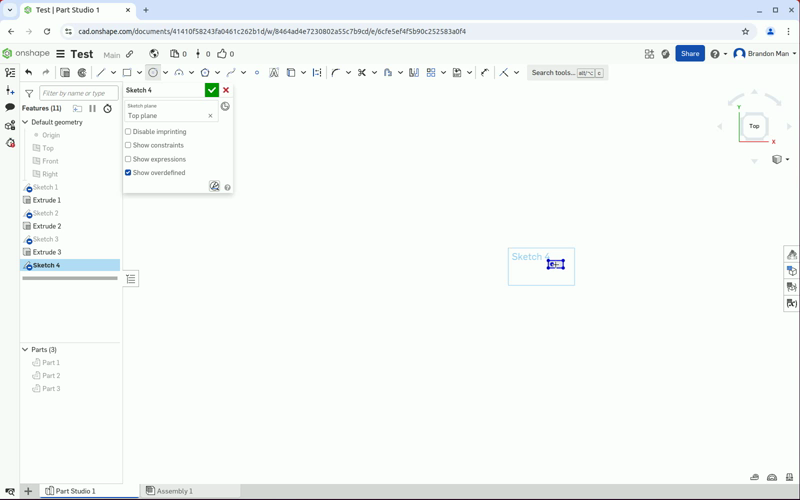
scroll(6)
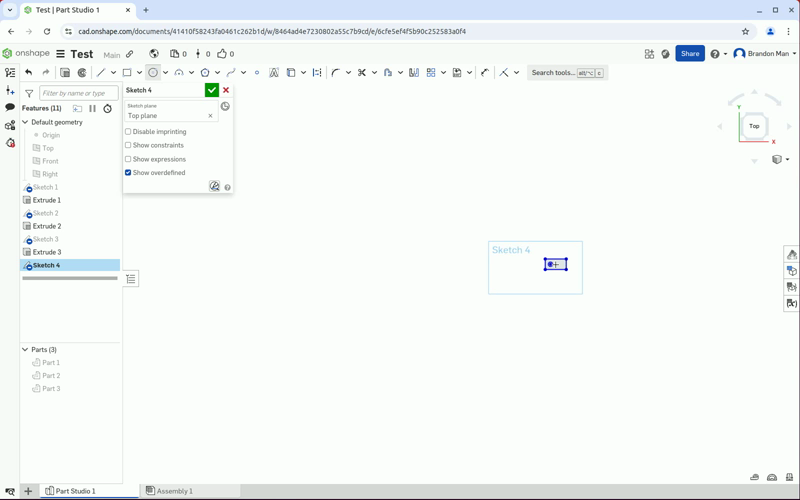
scroll(6)
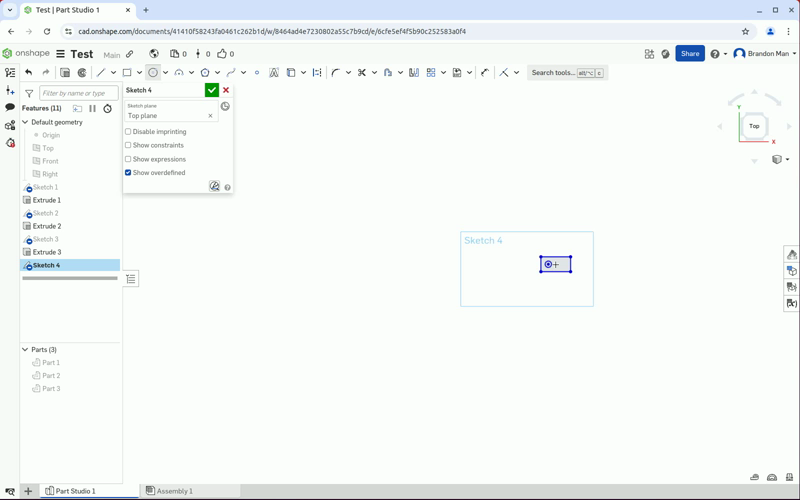
scroll(6)
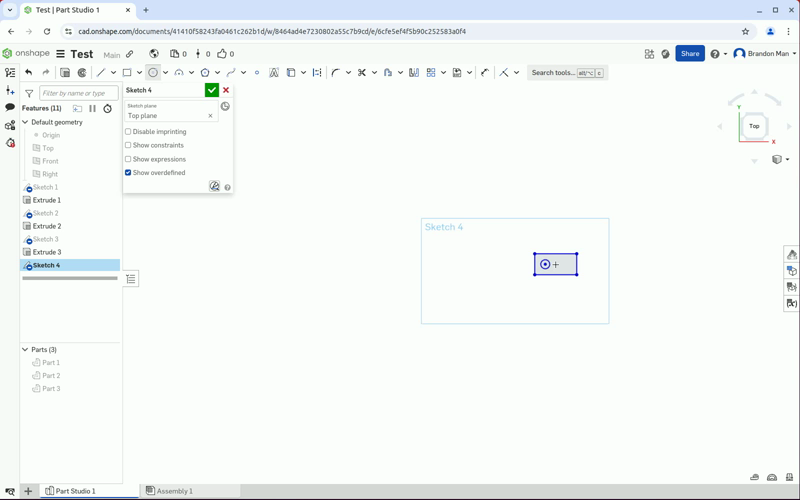
scroll(6)
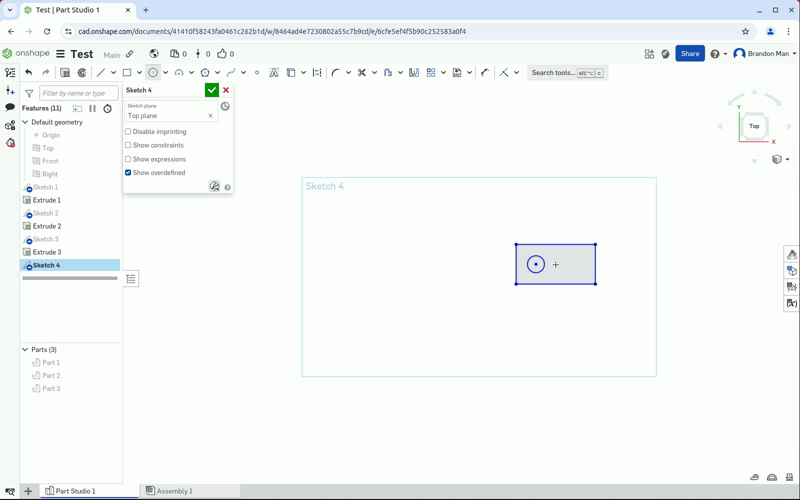
scroll(6)
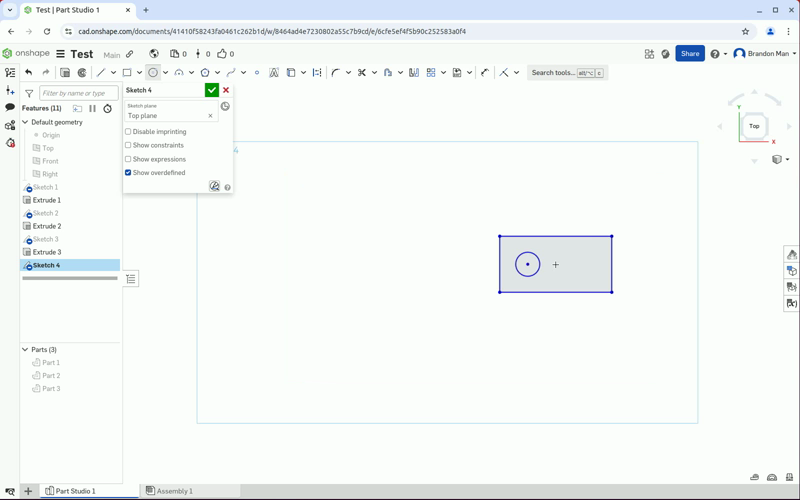
scroll(6)
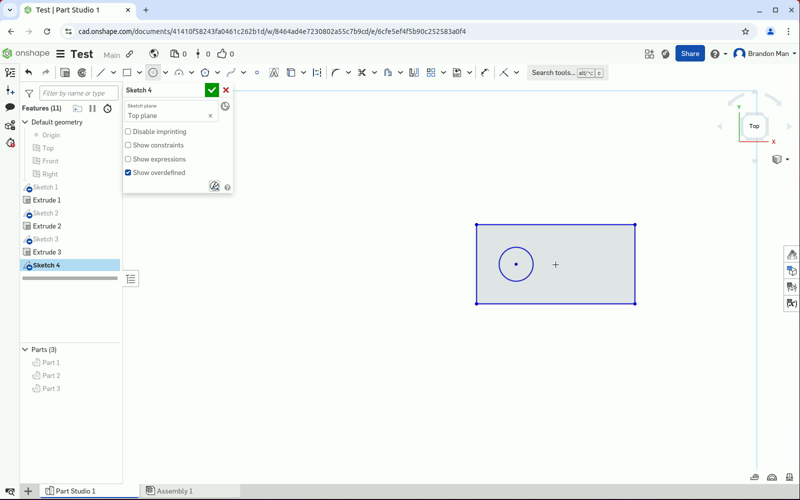
click(555, 264)
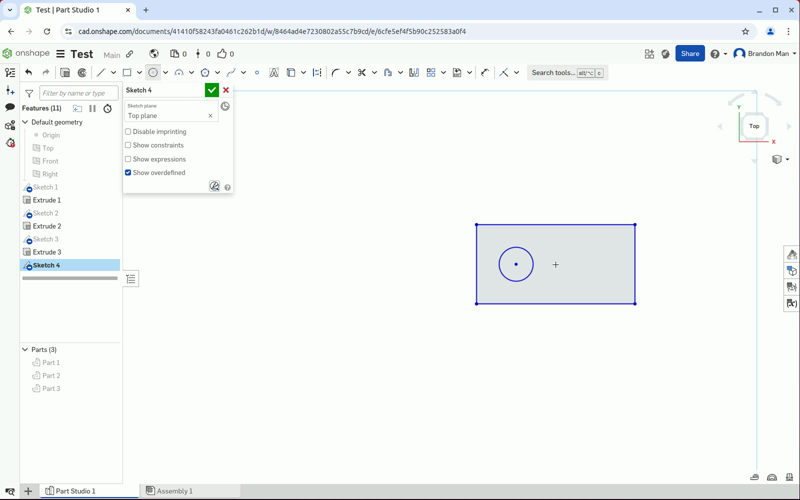
scroll(-6)
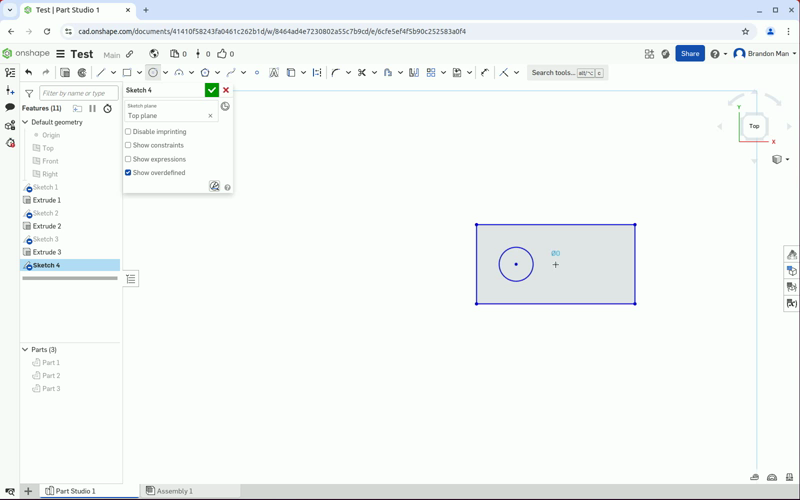
scroll(-6)
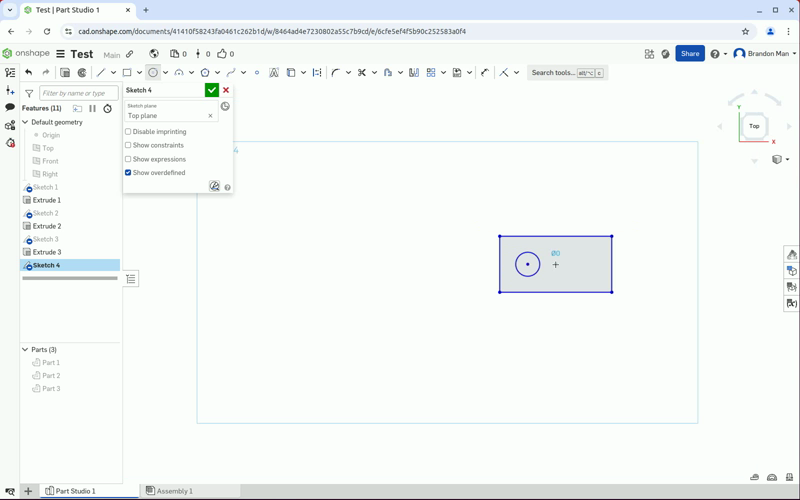
scroll(-6)
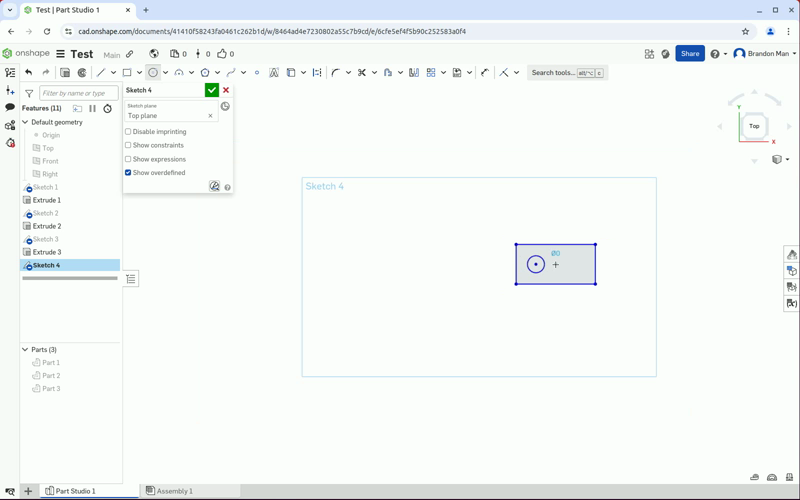
scroll(-6)
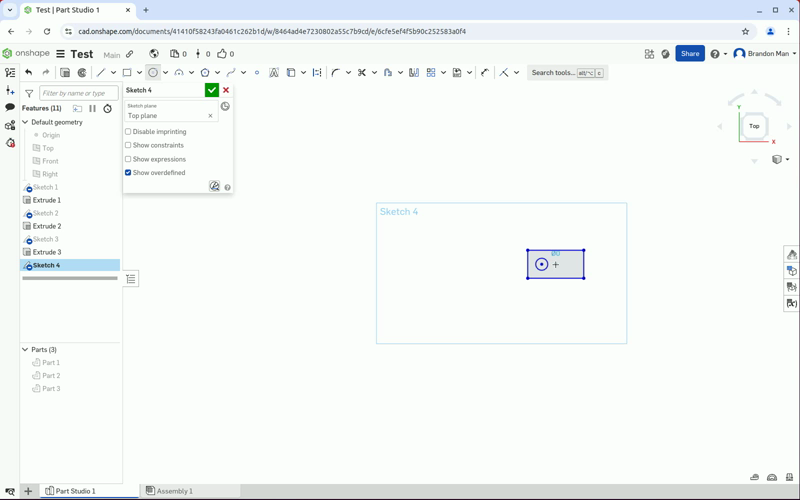
scroll(-6)
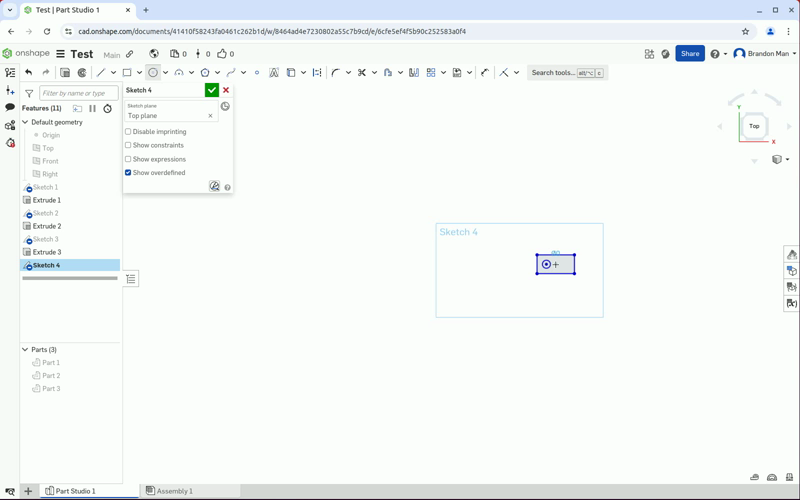
scroll(-6)
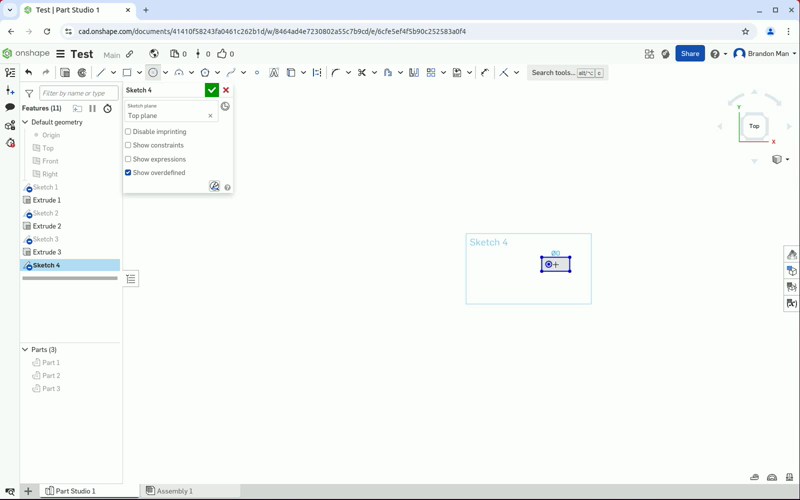
scroll(-6)
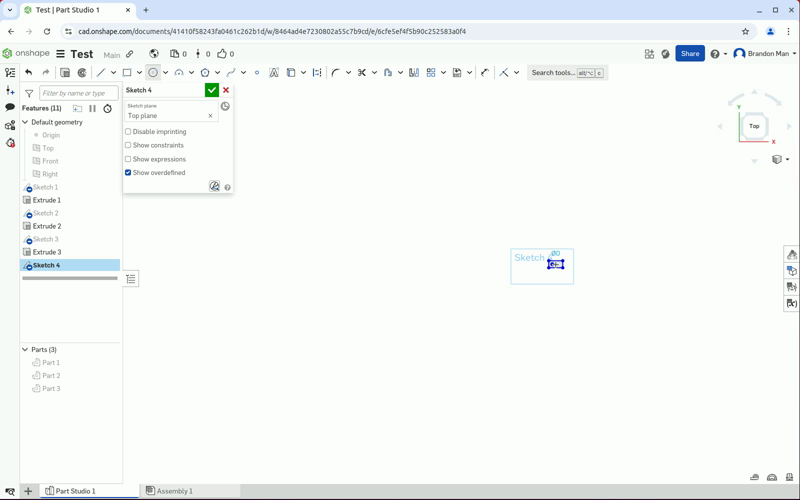
key_up(shift)
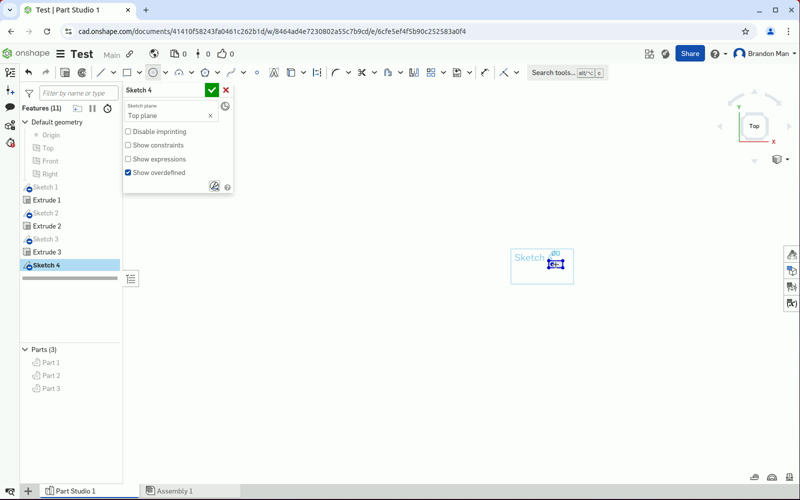
mouse_move(556, 264)
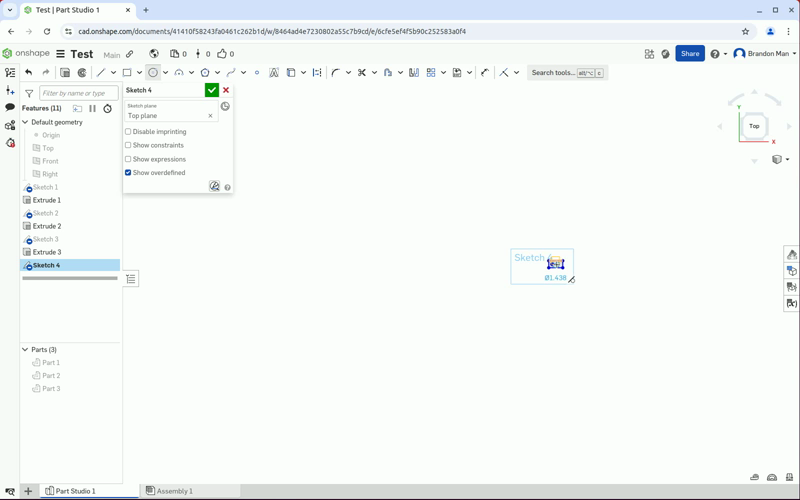
scroll(6)
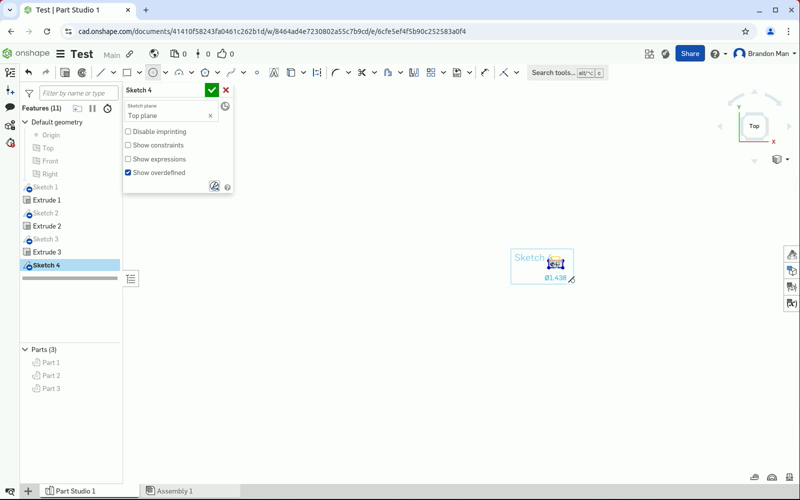
scroll(6)
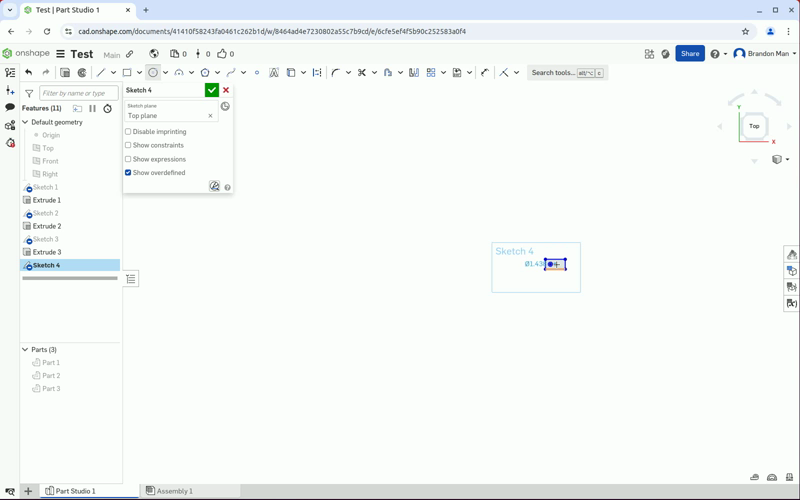
scroll(6)
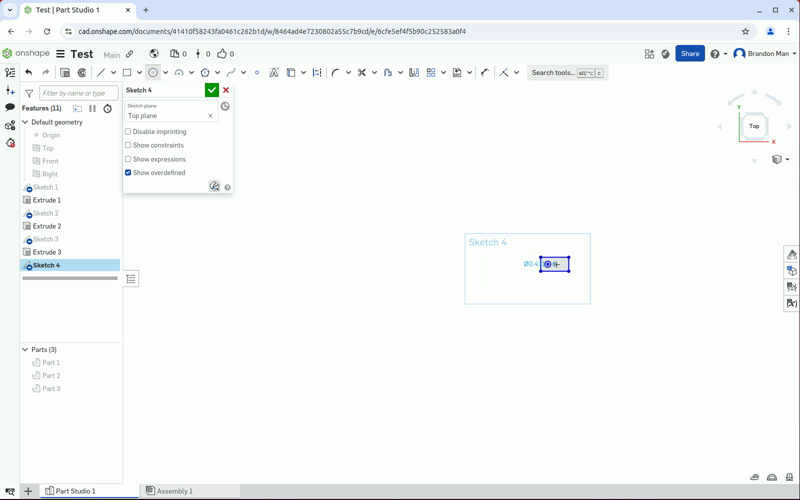
scroll(6)
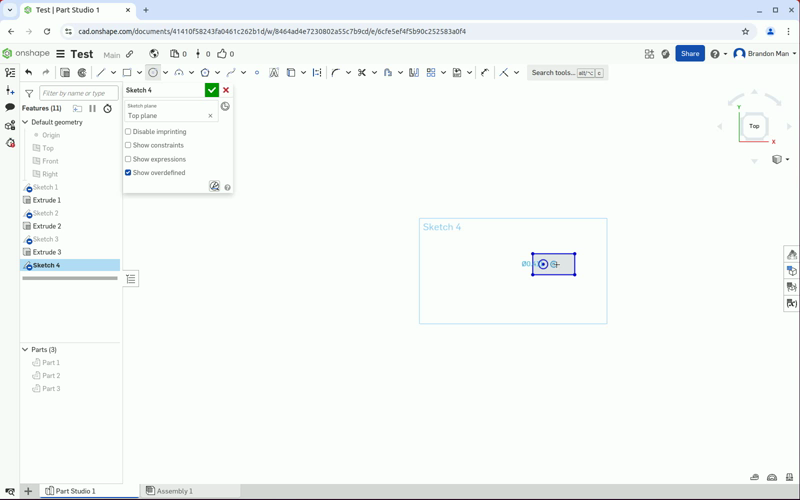
scroll(6)
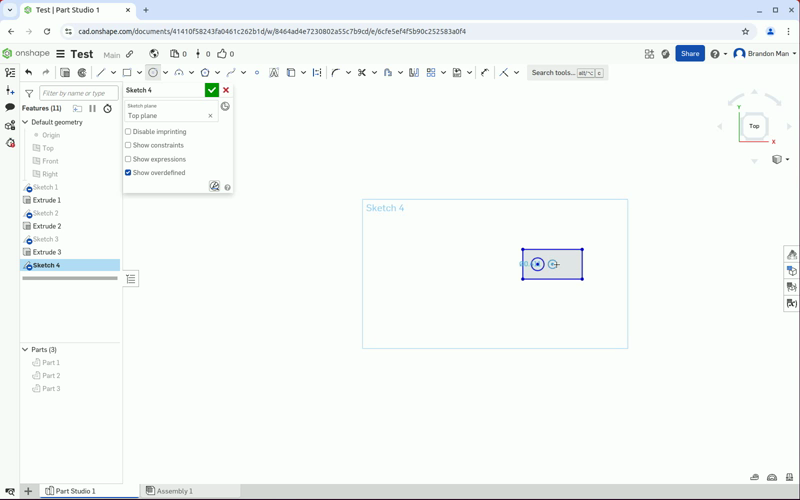
scroll(6)
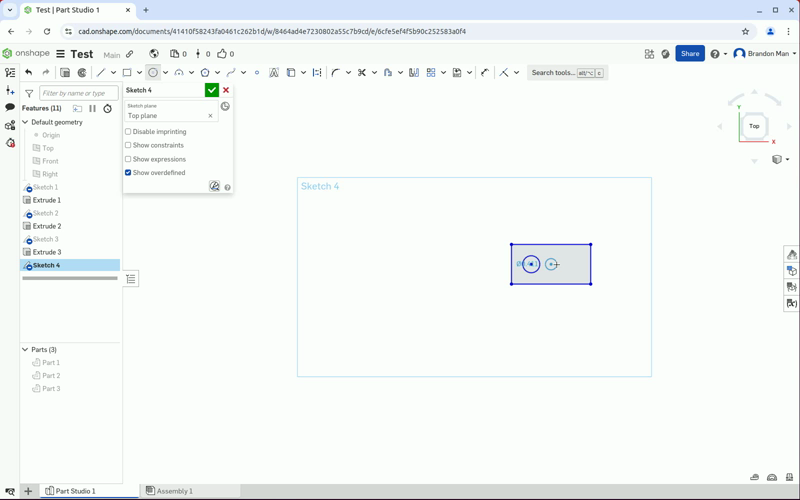
scroll(6)
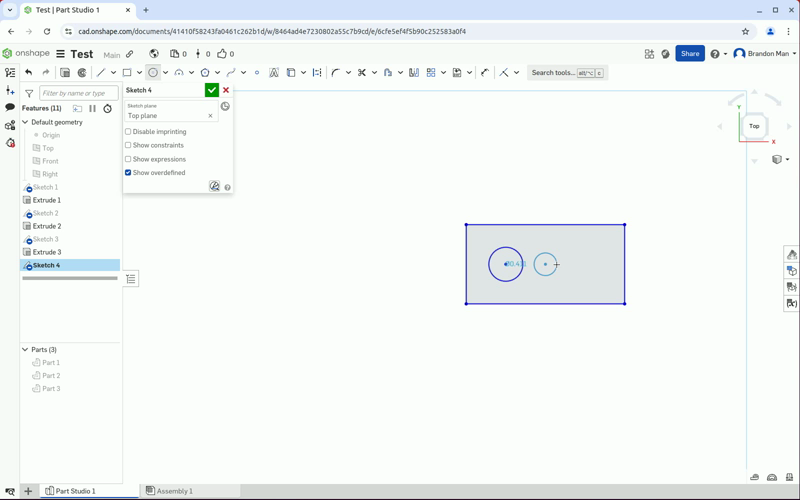
click(556, 264)
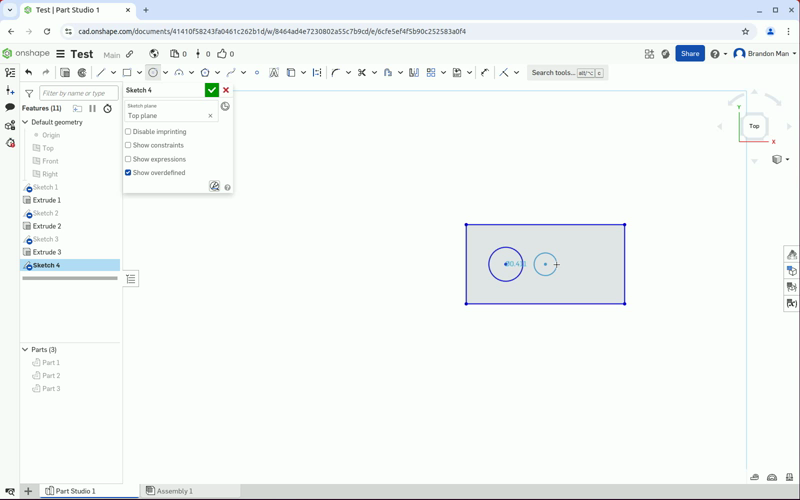
scroll(-6)
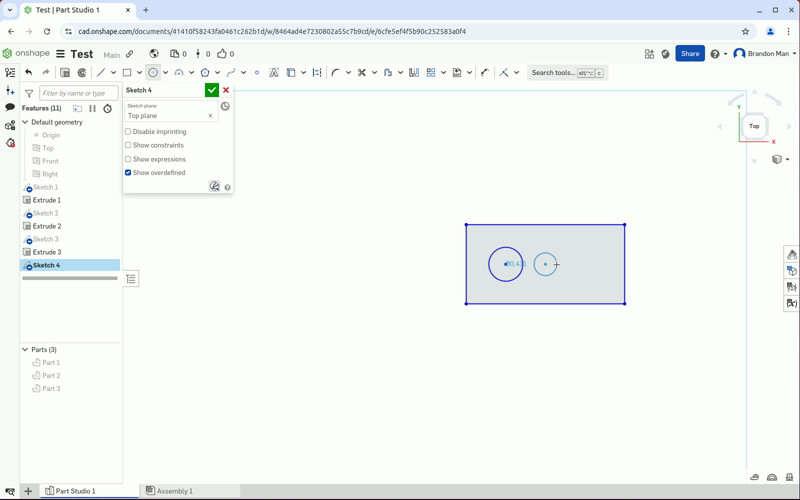
scroll(-6)
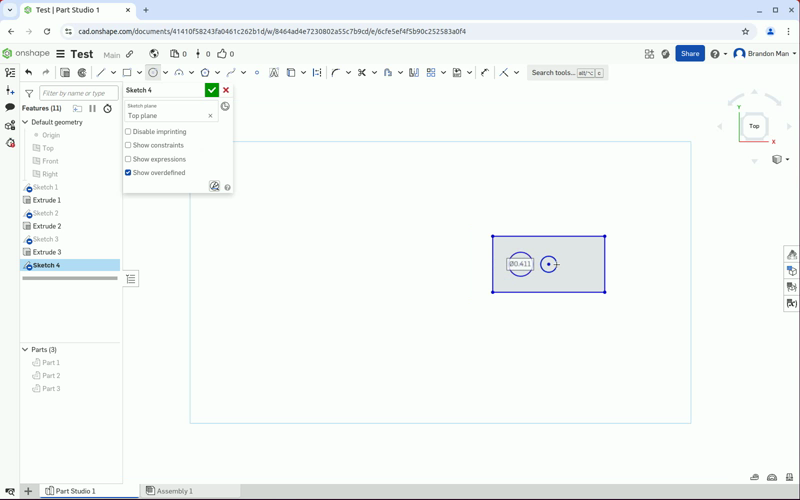
scroll(-6)
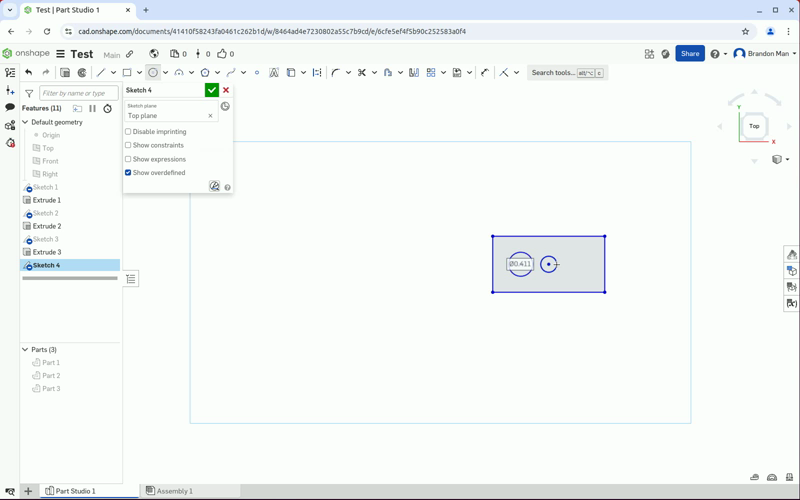
scroll(-6)
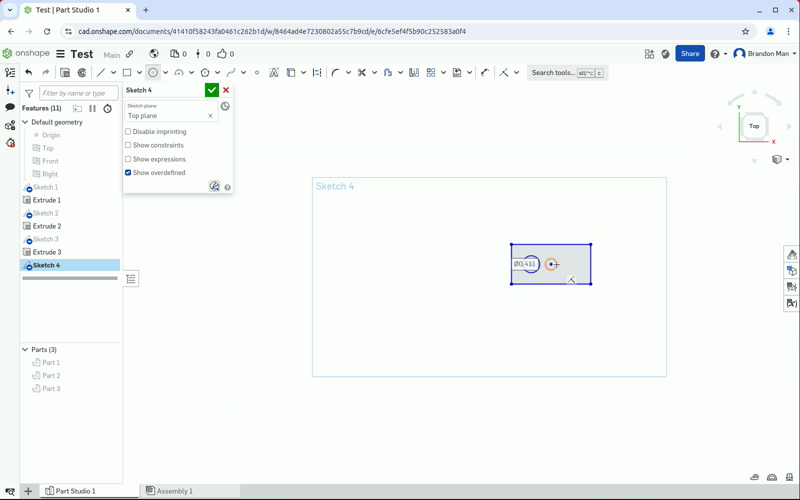
scroll(-6)
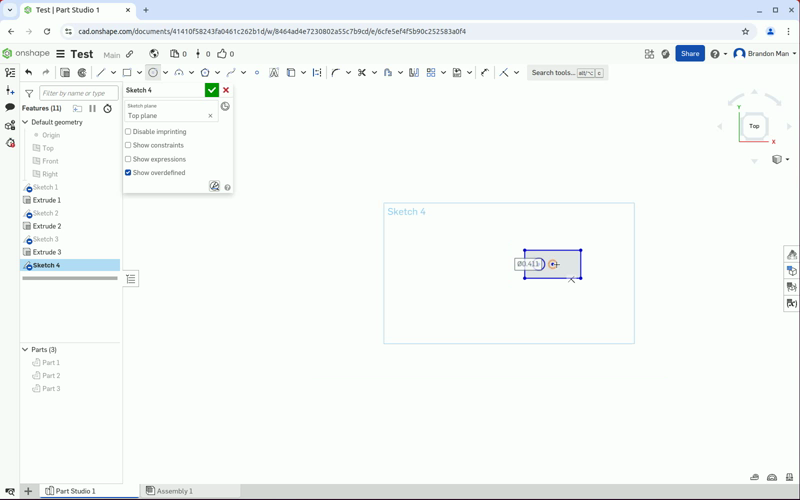
scroll(-6)
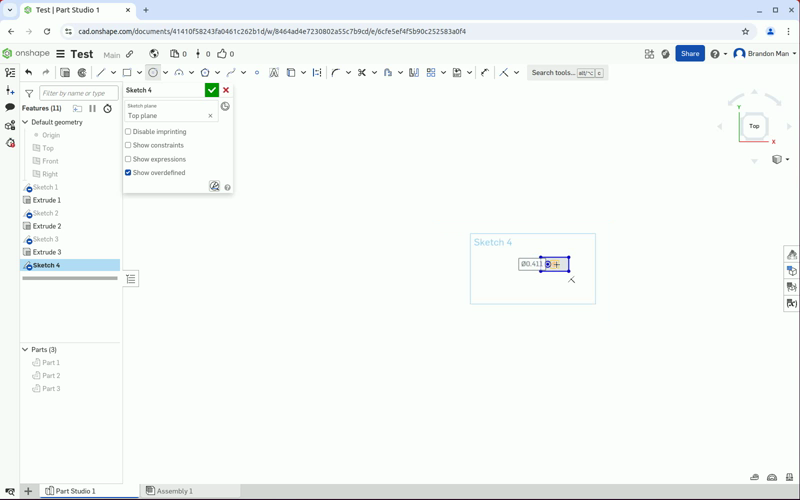
scroll(-6)
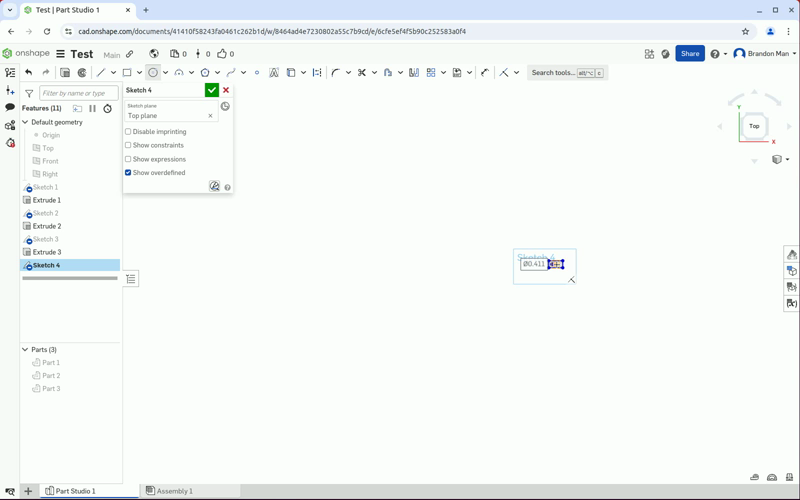
key(esc)
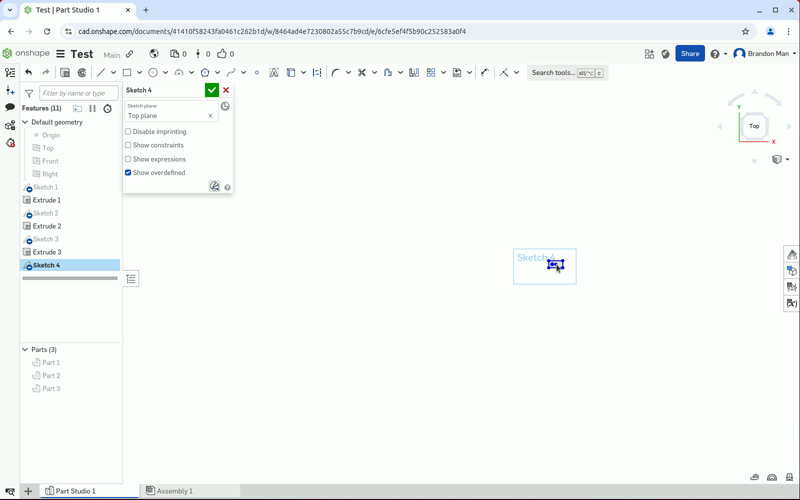
key(c)
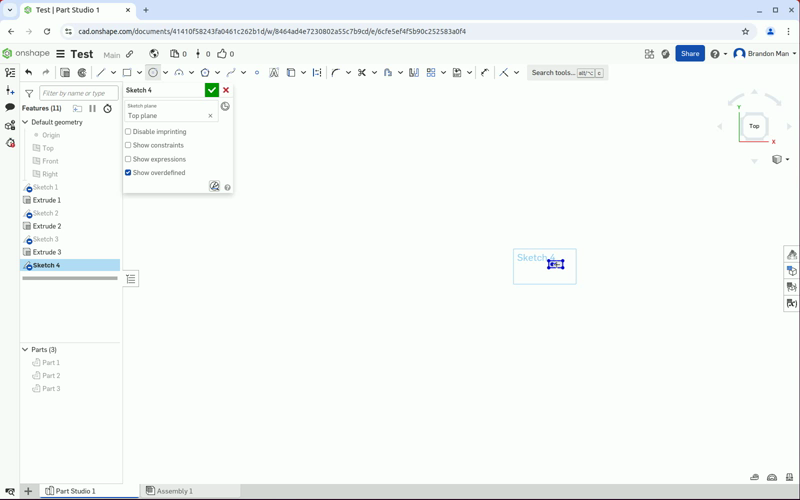
key_down(shift)
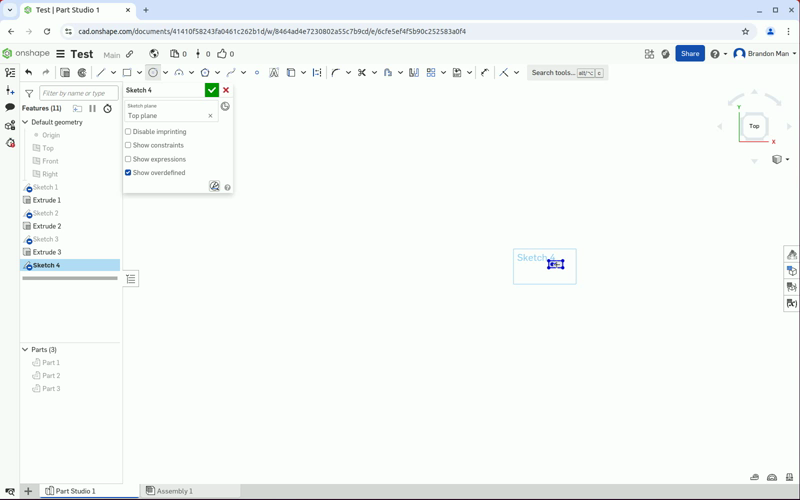
mouse_move(559, 264)
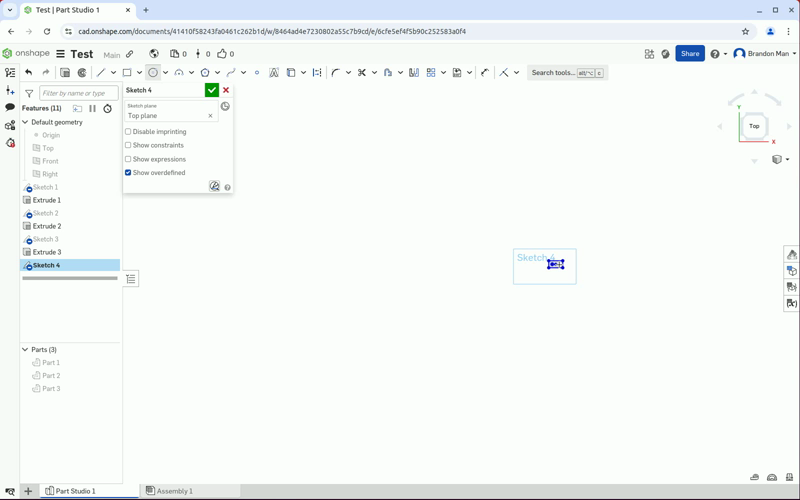
scroll(6)
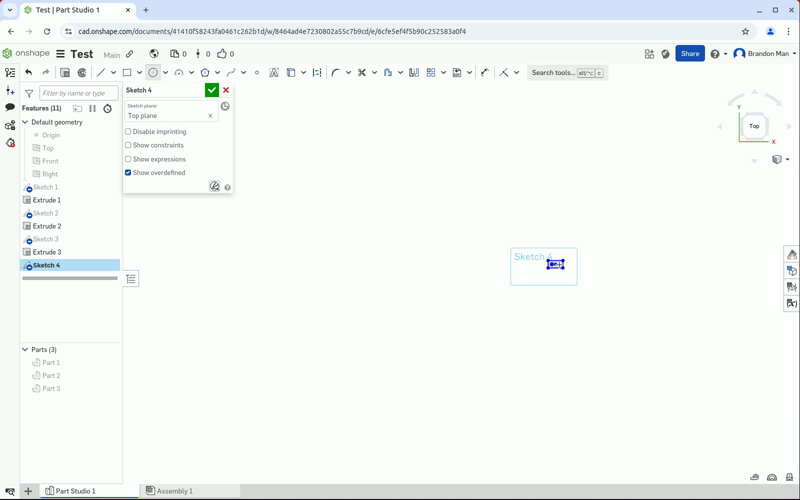
scroll(6)
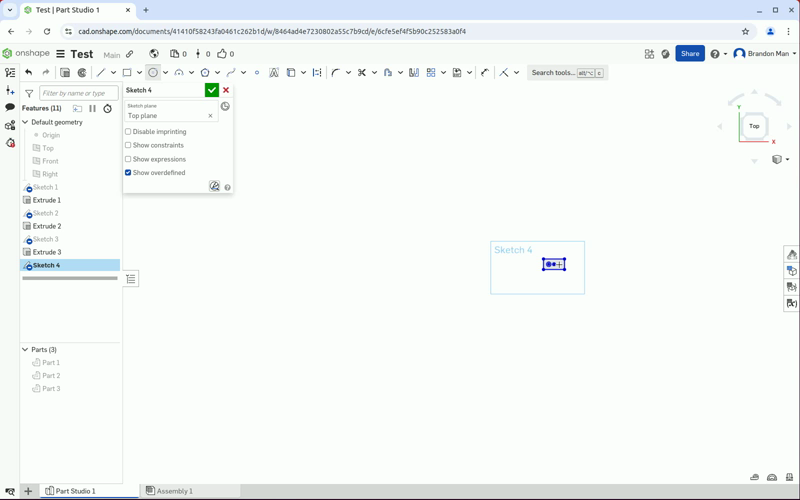
scroll(6)
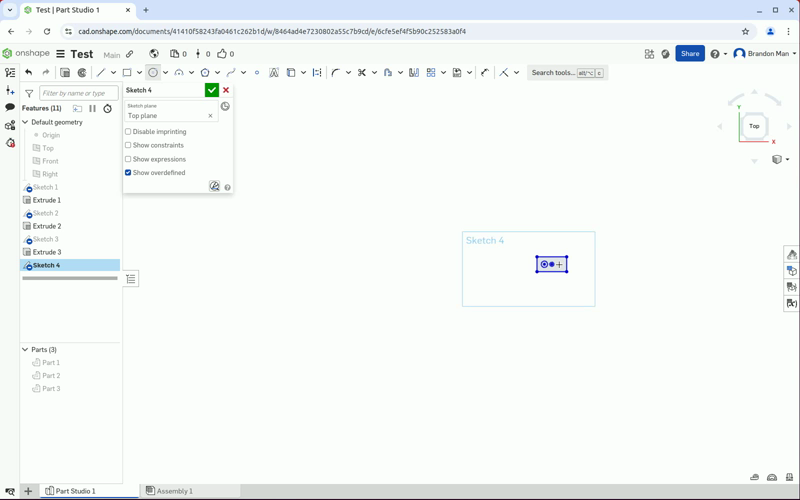
scroll(6)
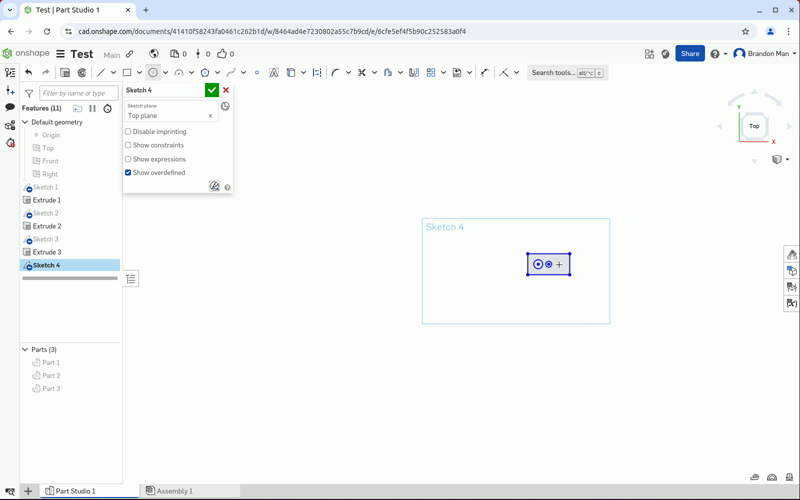
scroll(6)
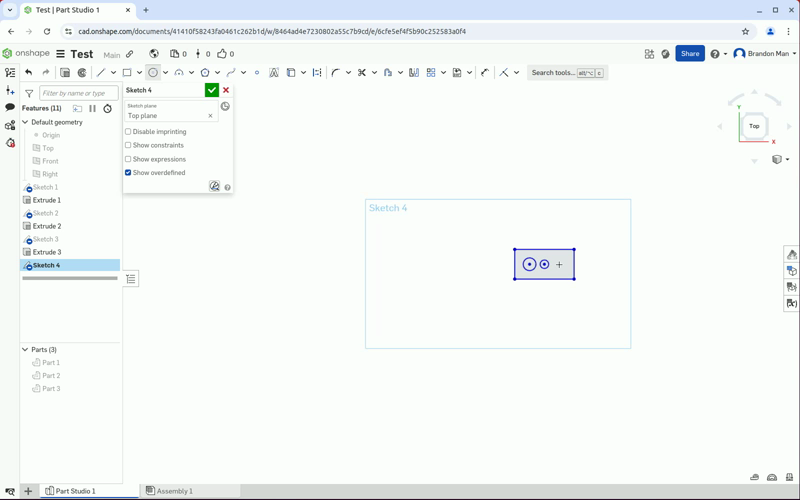
scroll(6)
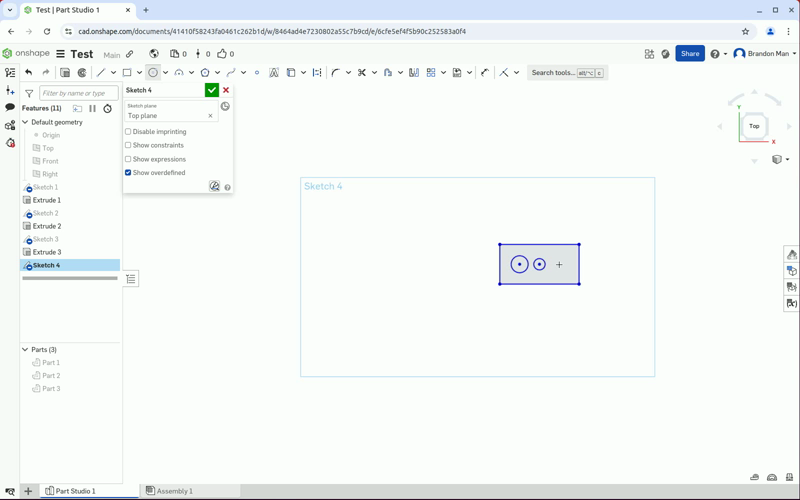
scroll(6)
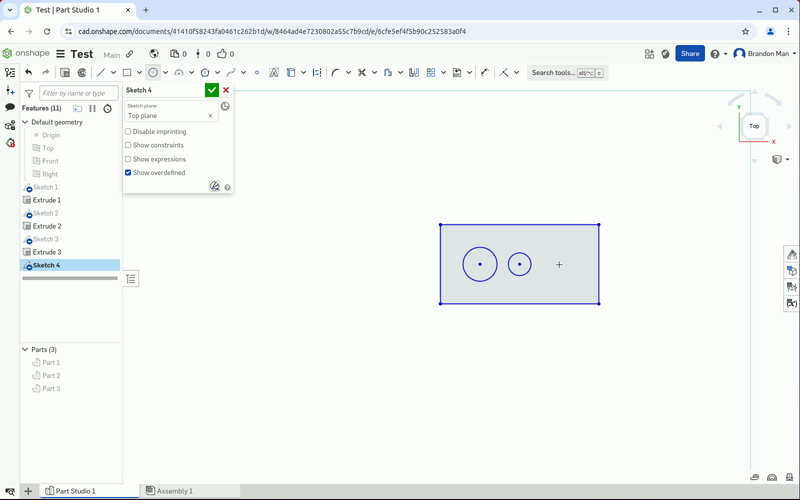
click(559, 264)
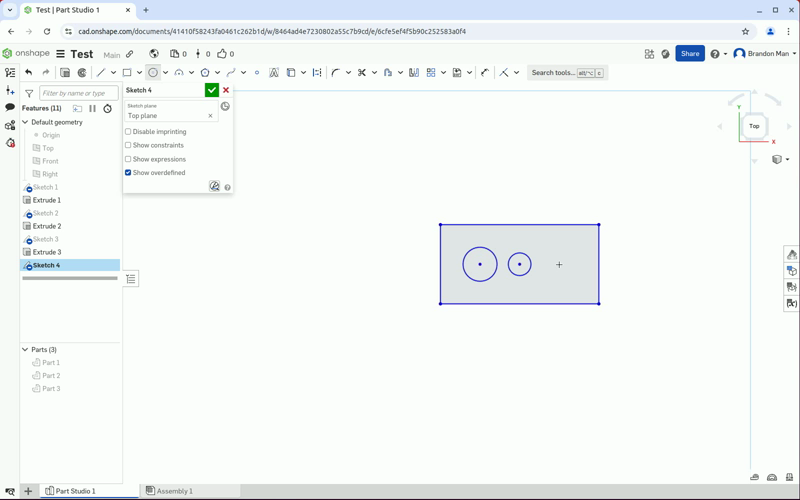
scroll(-6)
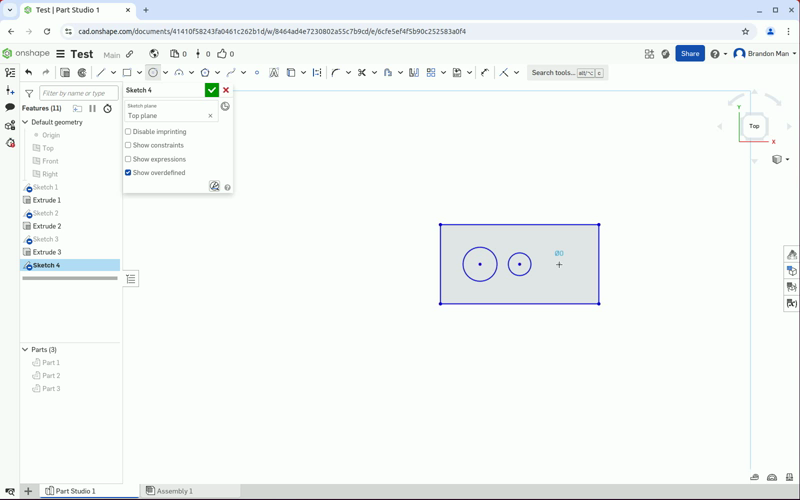
scroll(-6)
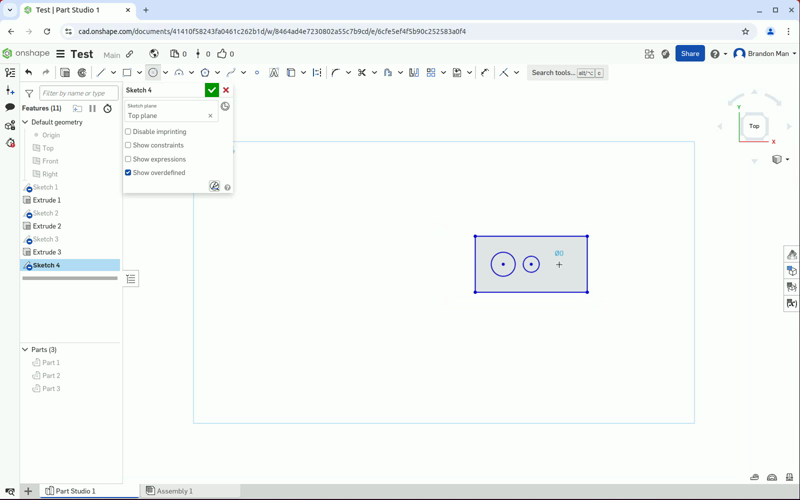
scroll(-6)
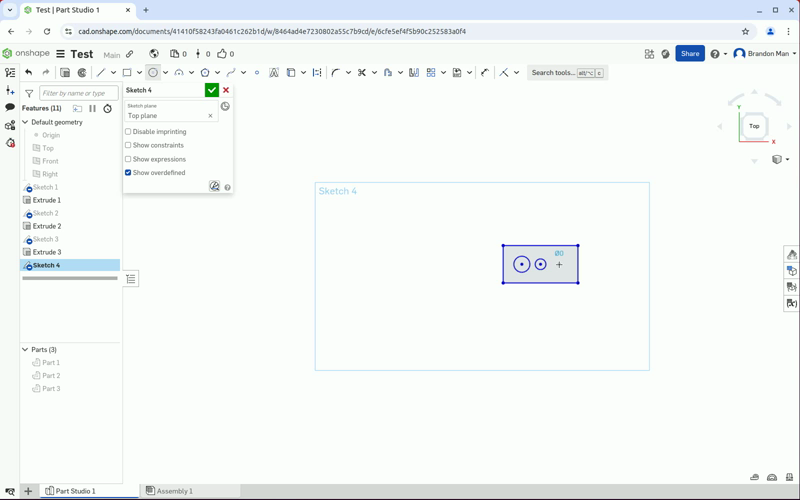
scroll(-6)
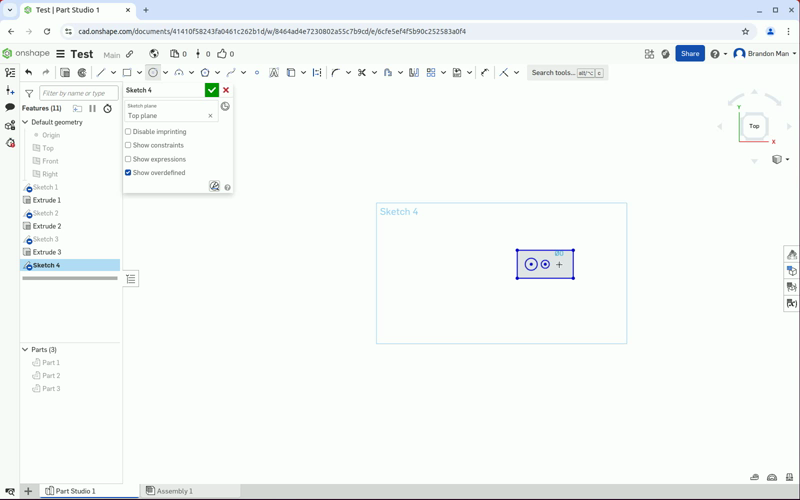
scroll(-6)
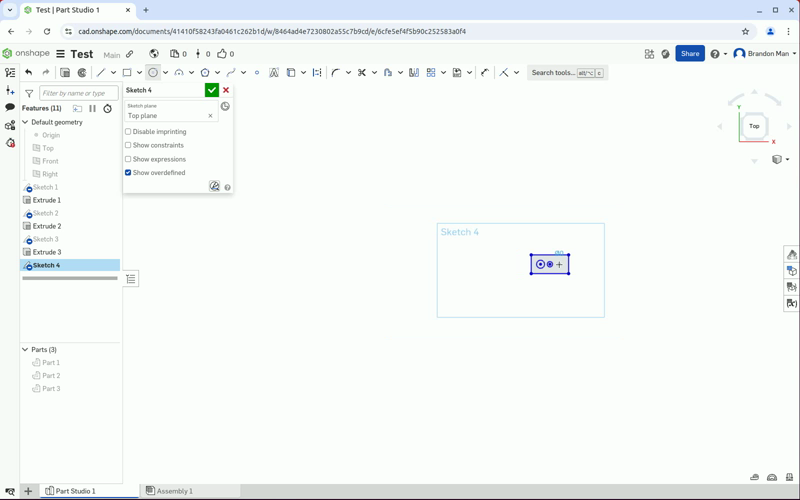
scroll(-6)
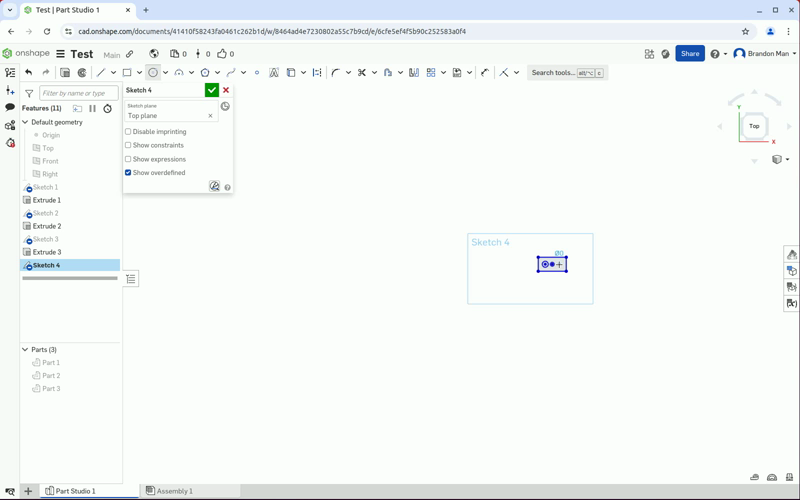
scroll(-6)
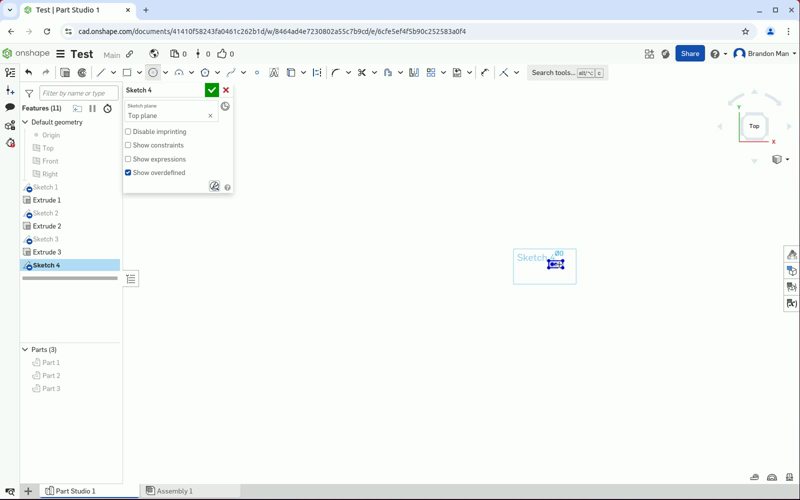
key_up(shift)
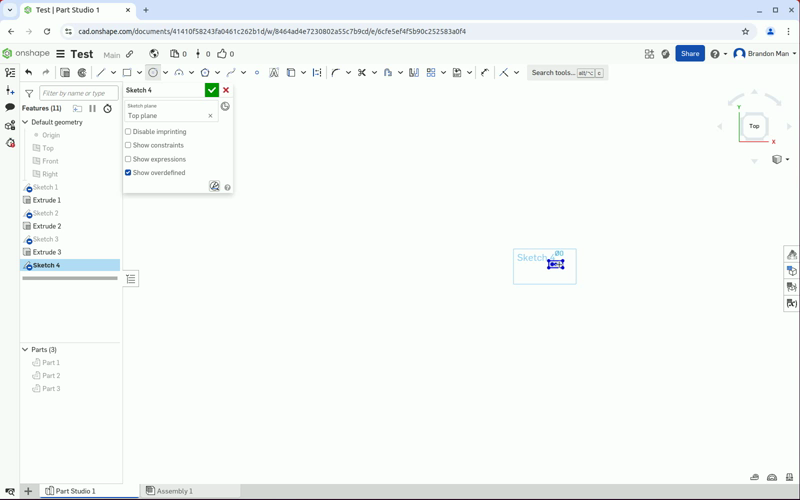
mouse_move(560, 264)
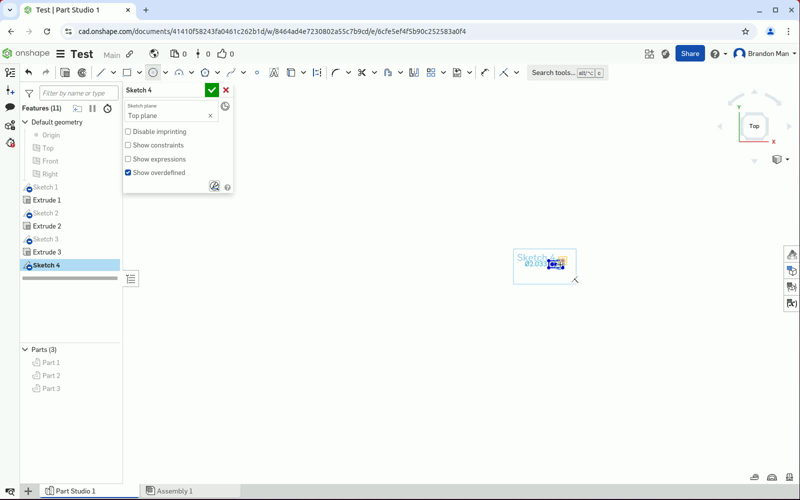
scroll(6)
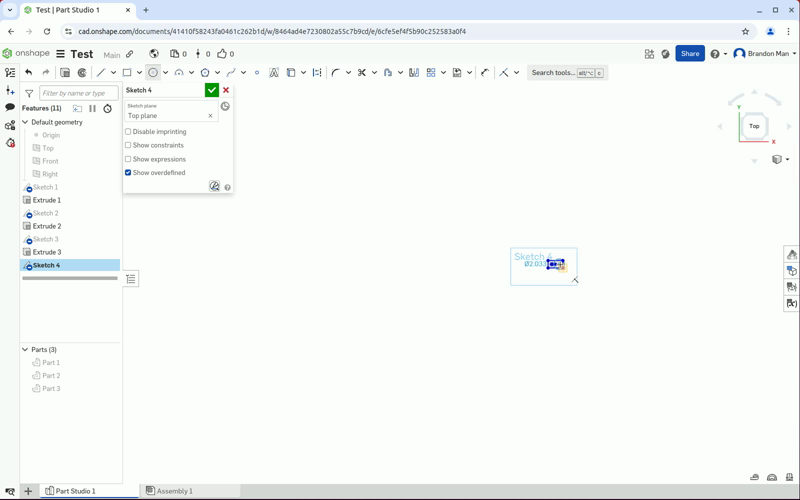
scroll(6)
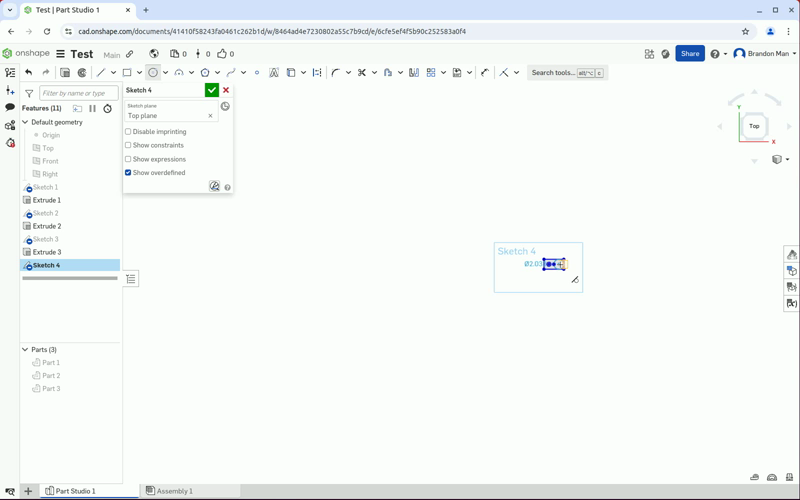
scroll(6)
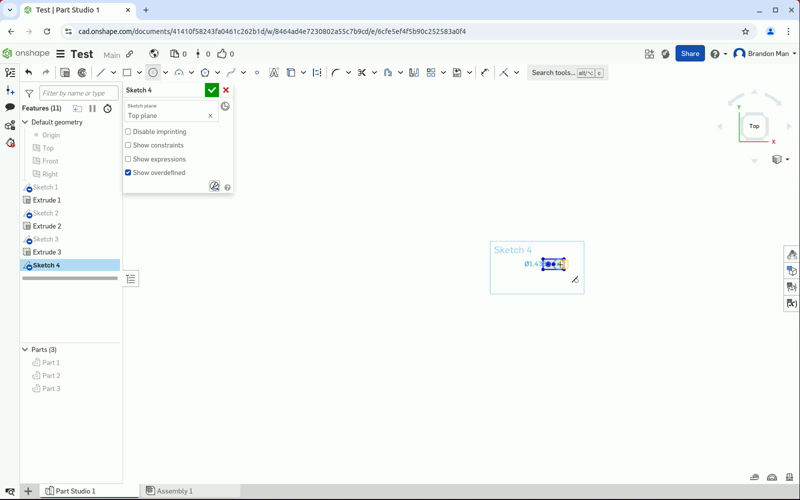
scroll(6)
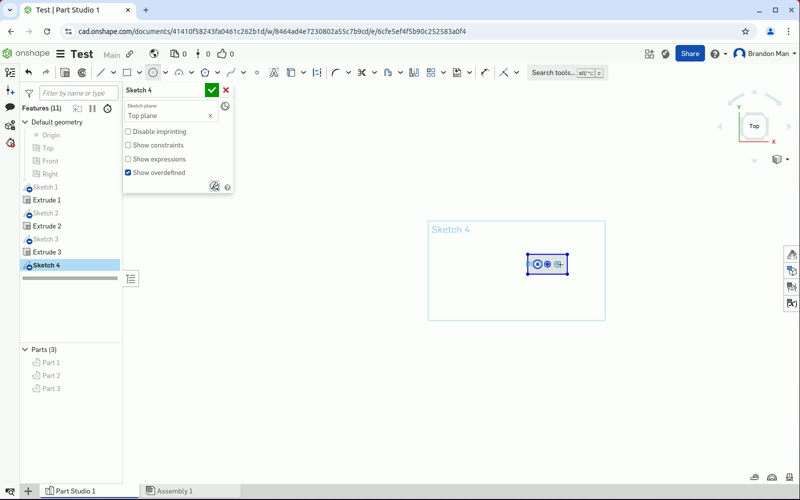
scroll(6)
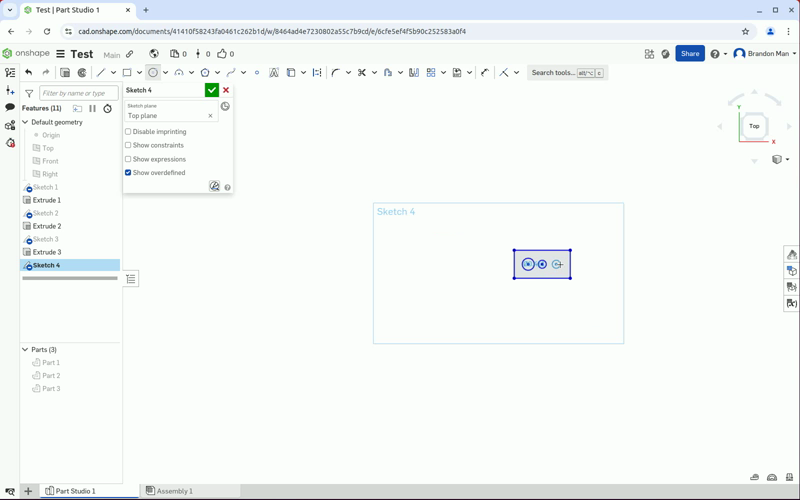
scroll(6)
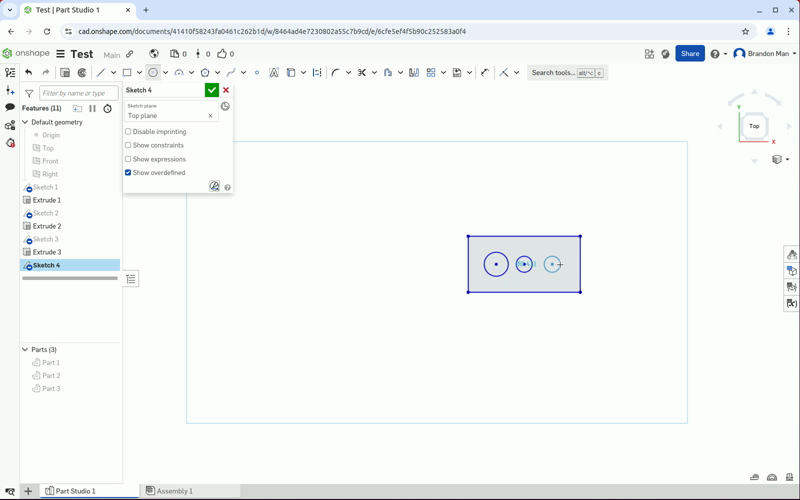
scroll(6)
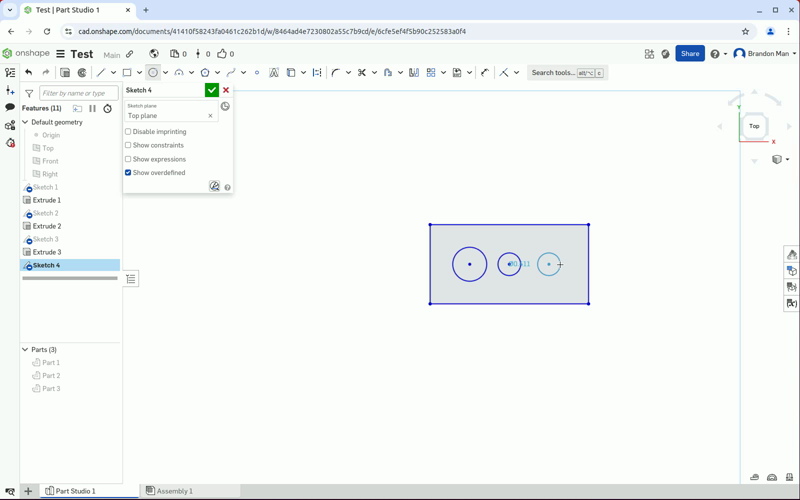
click(560, 264)
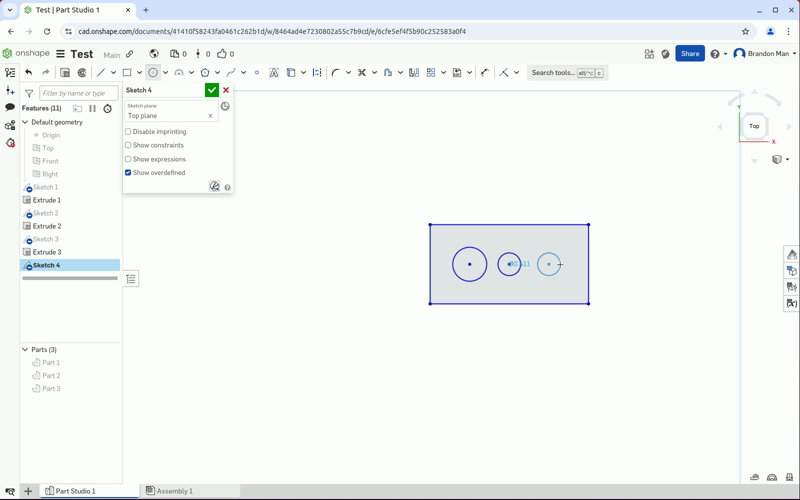
scroll(-6)
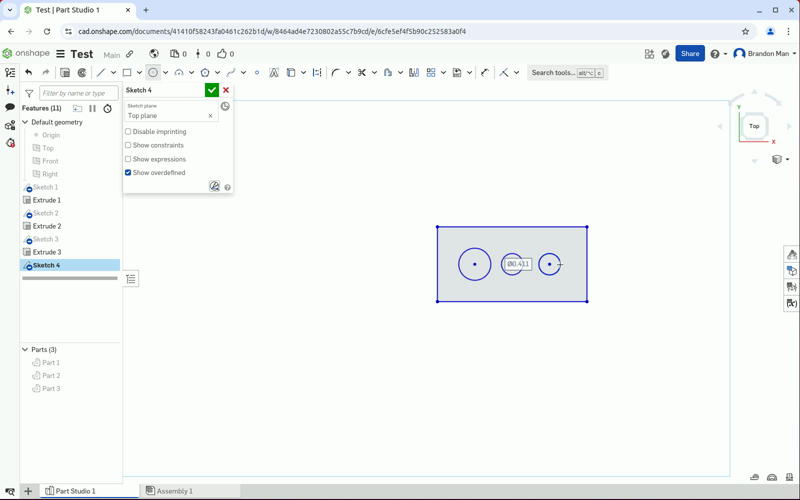
scroll(-6)
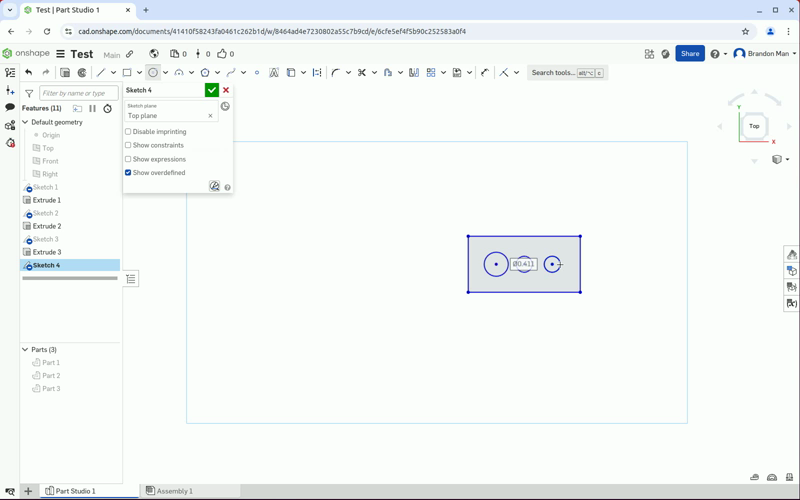
scroll(-6)
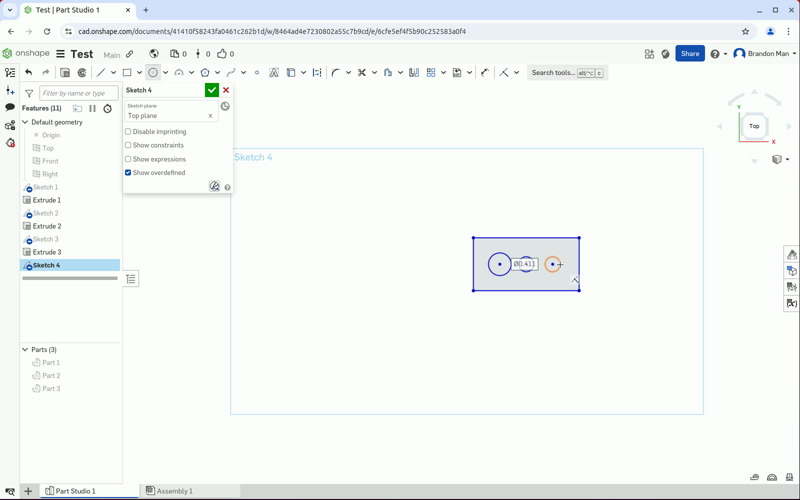
scroll(-6)
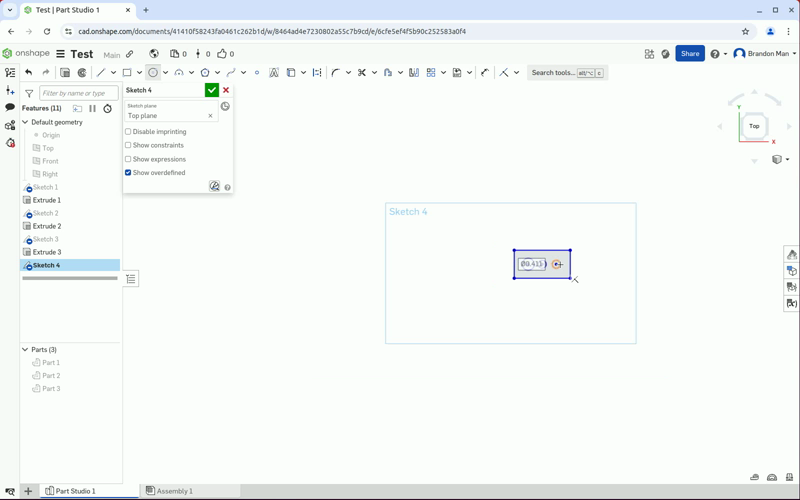
scroll(-6)
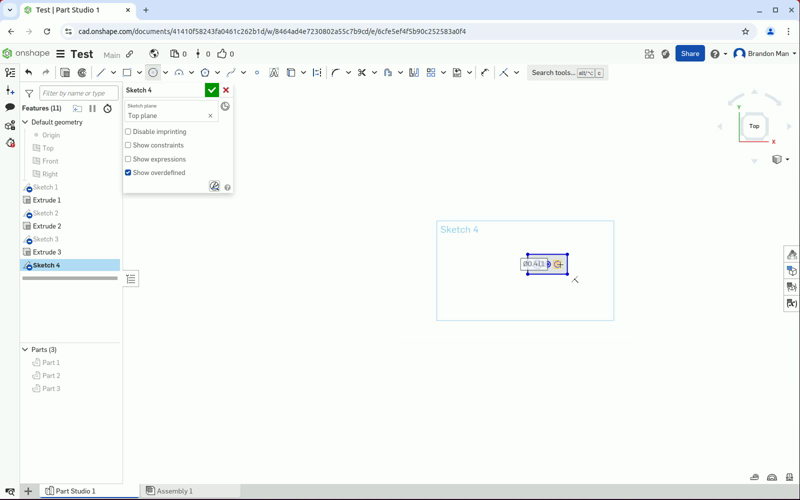
scroll(-6)
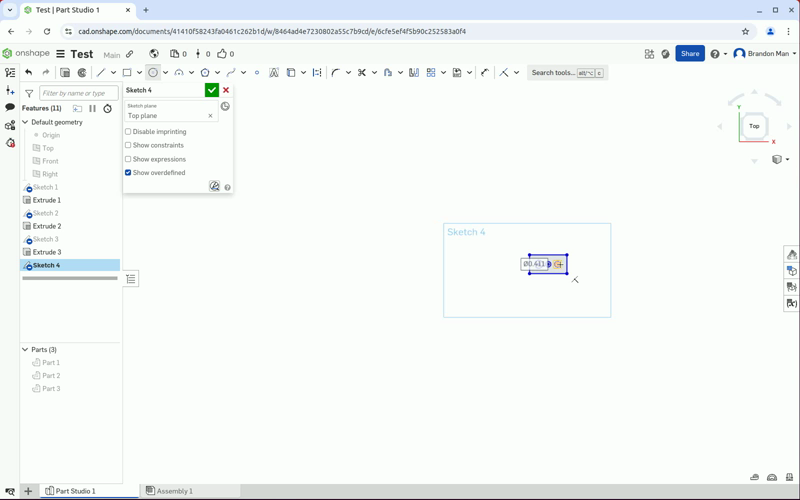
scroll(-6)
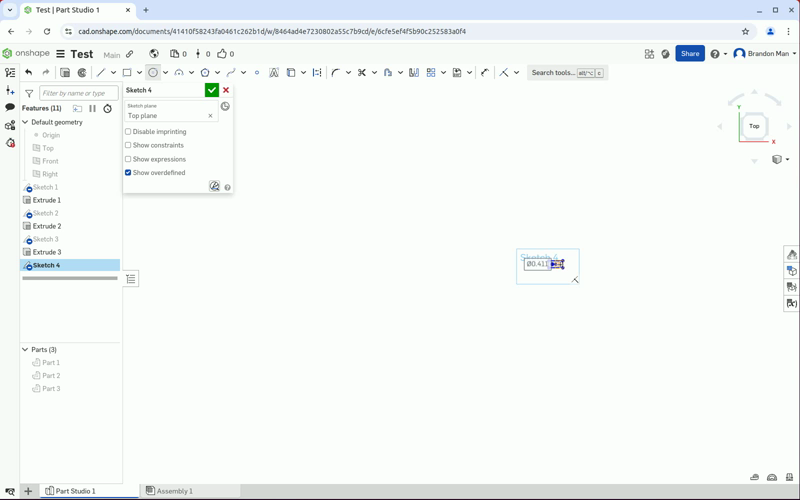
key(esc)
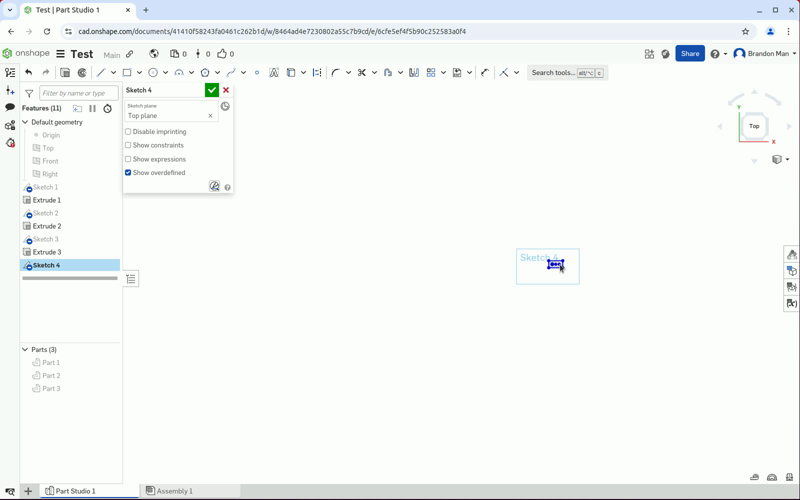
mouse_move(550, 261)
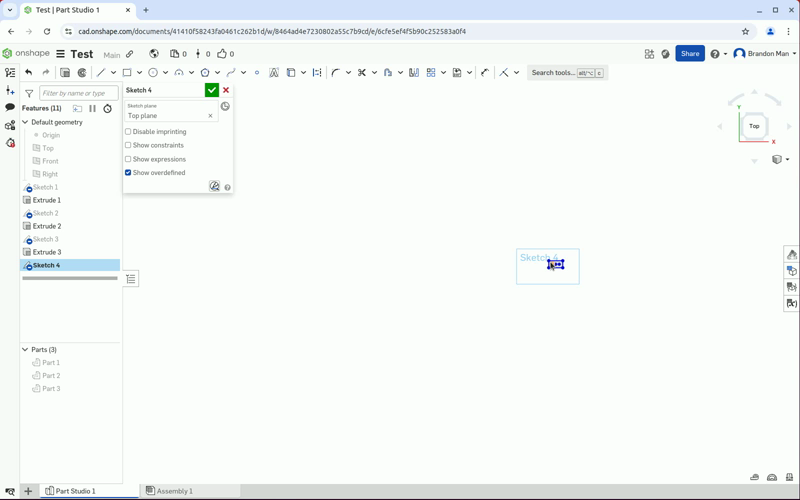
scroll(6)
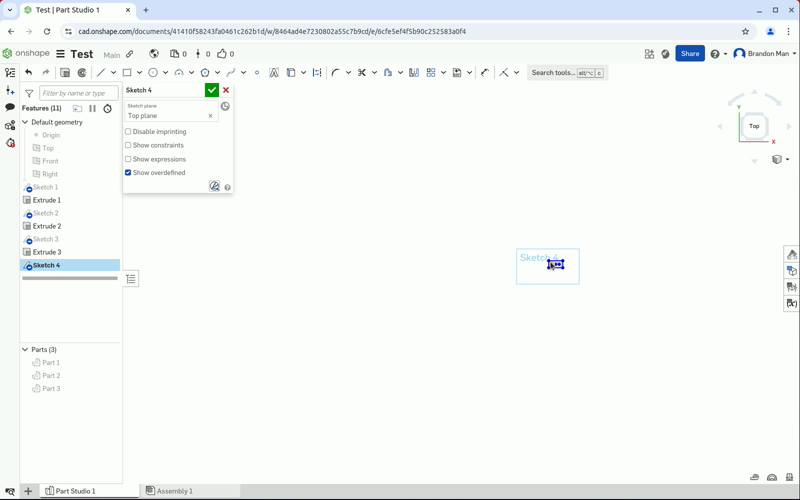
scroll(6)
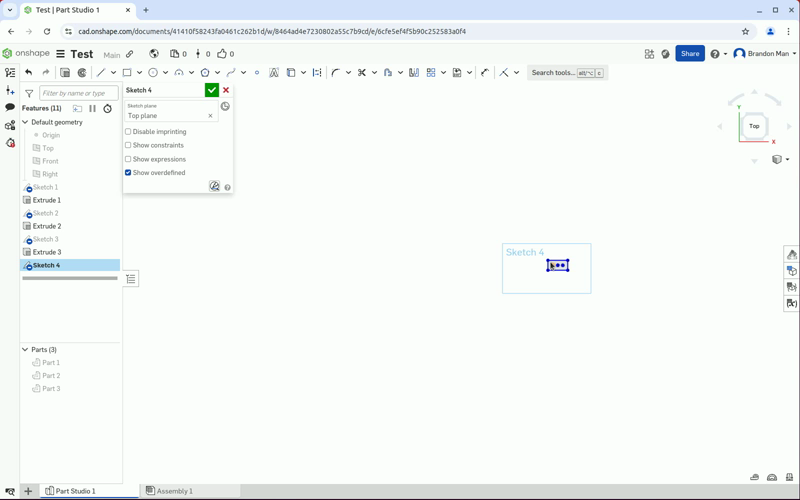
scroll(6)
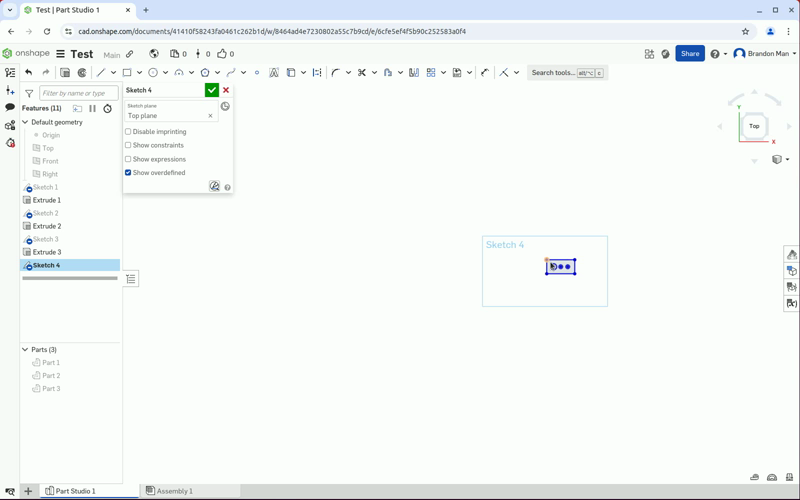
scroll(6)
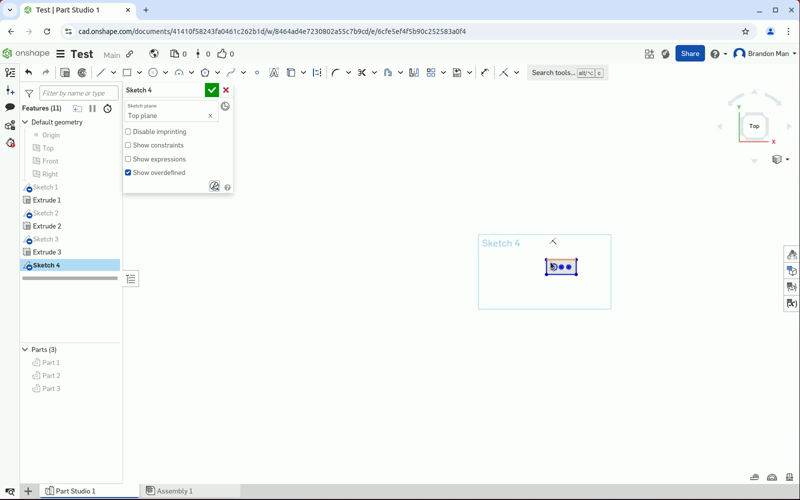
scroll(6)
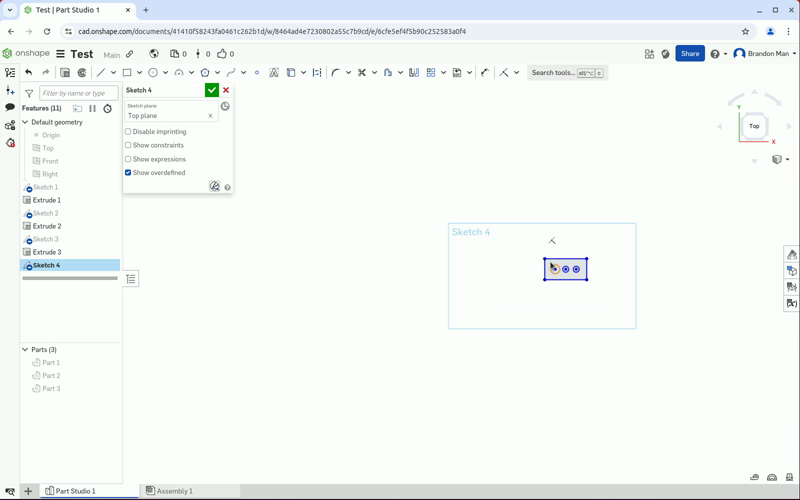
scroll(6)
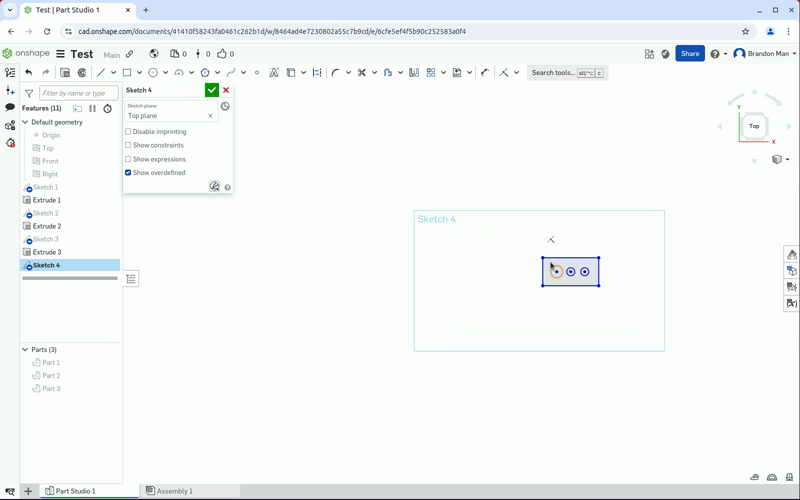
scroll(6)
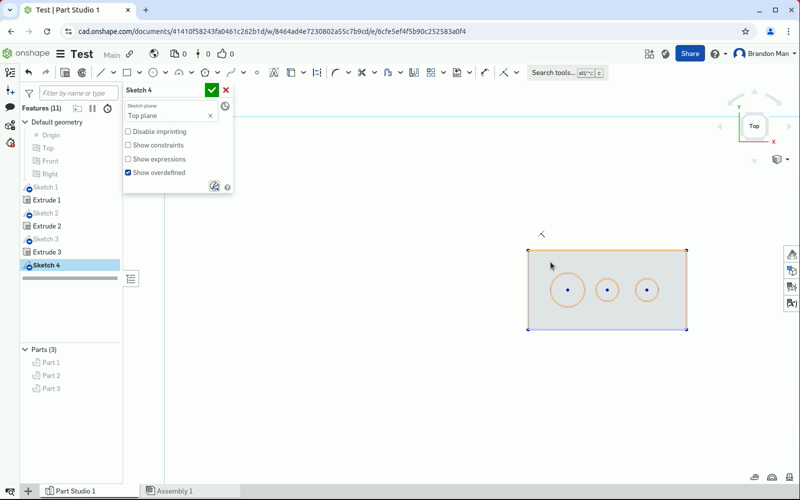
click(550, 261)
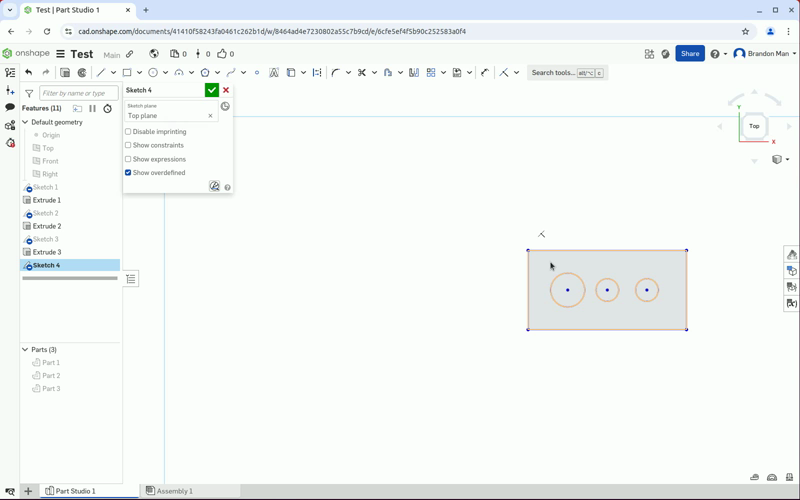
scroll(-6)
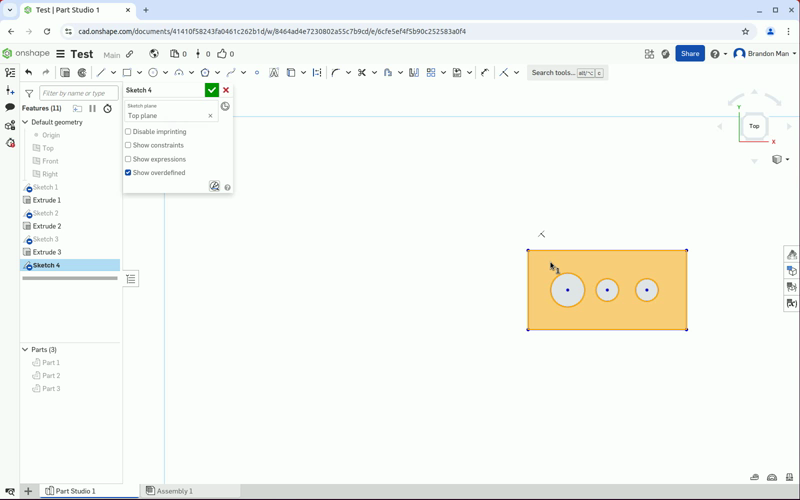
scroll(-6)
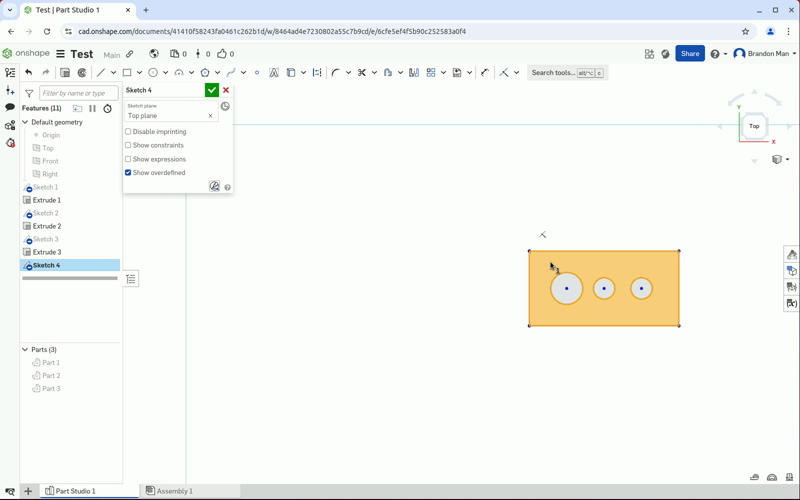
scroll(-6)
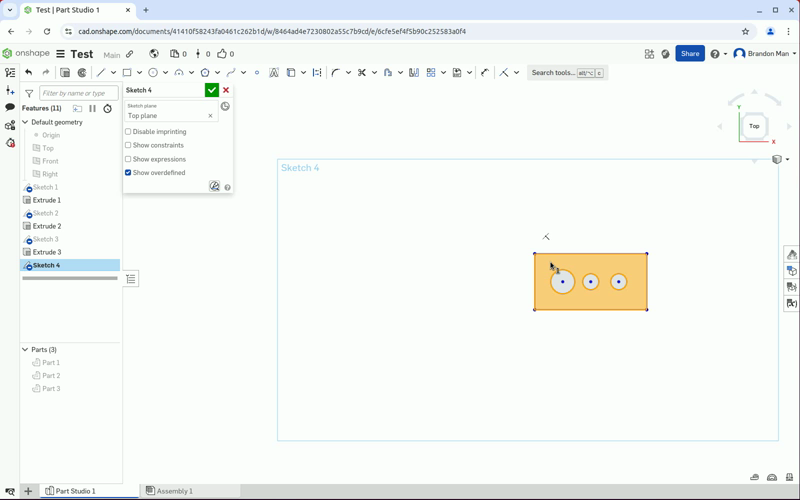
scroll(-6)
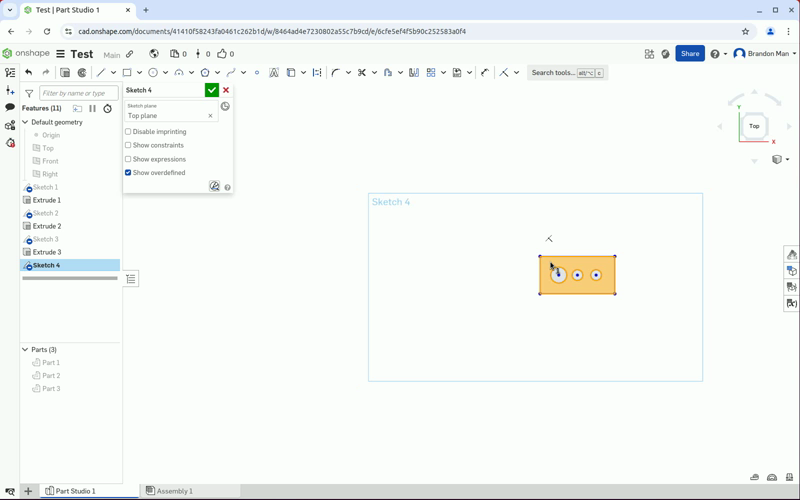
scroll(-6)
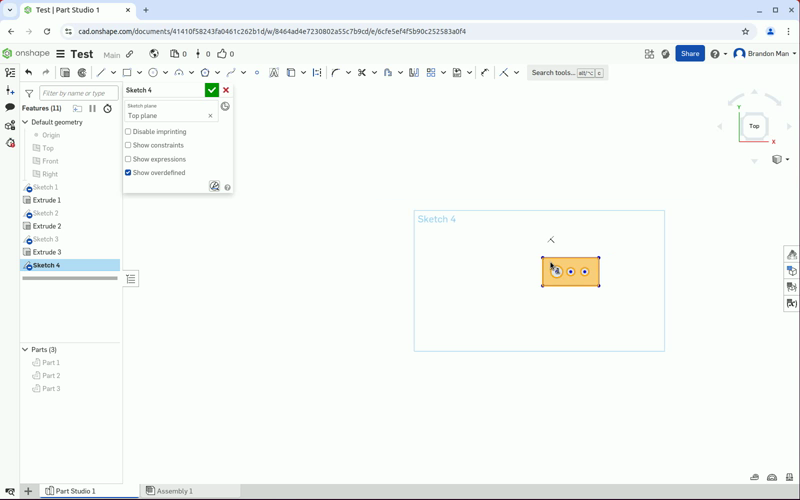
scroll(-6)
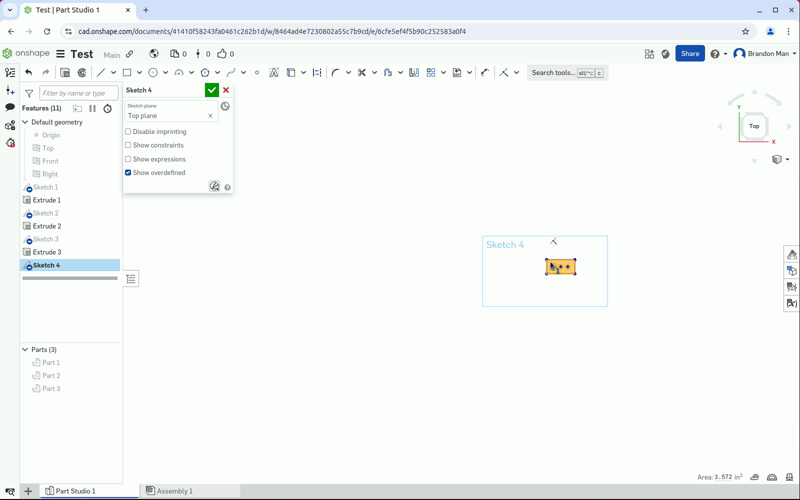
scroll(-6)
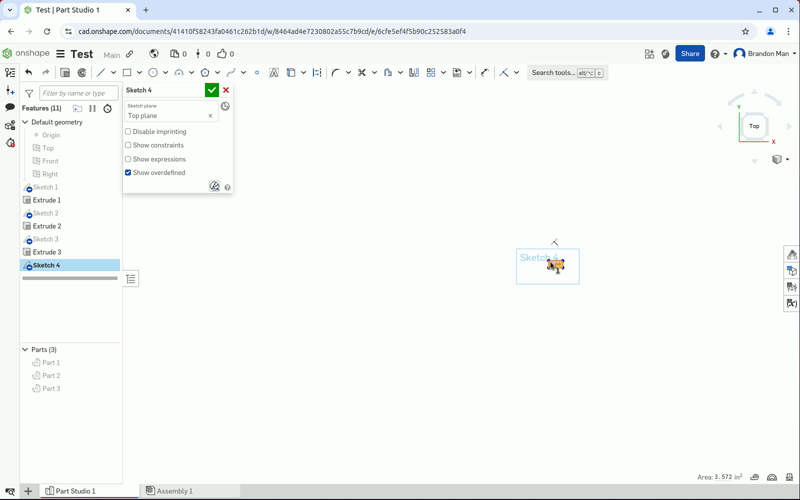
mouse_move(73, 352)
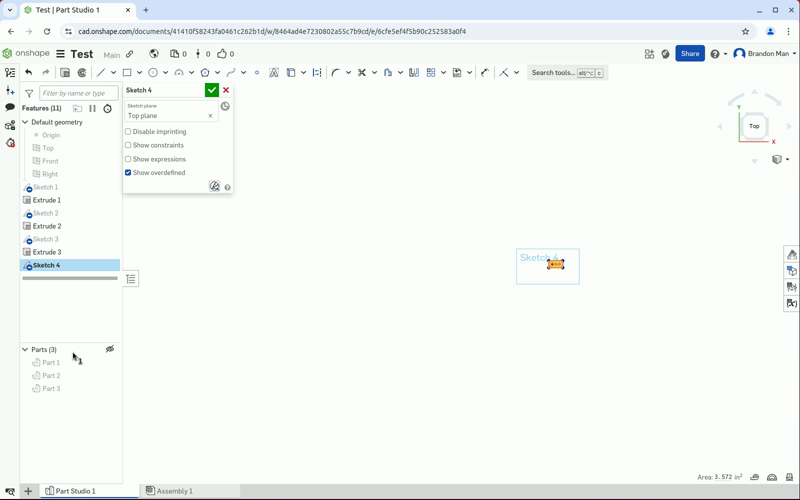
key(shift+y)
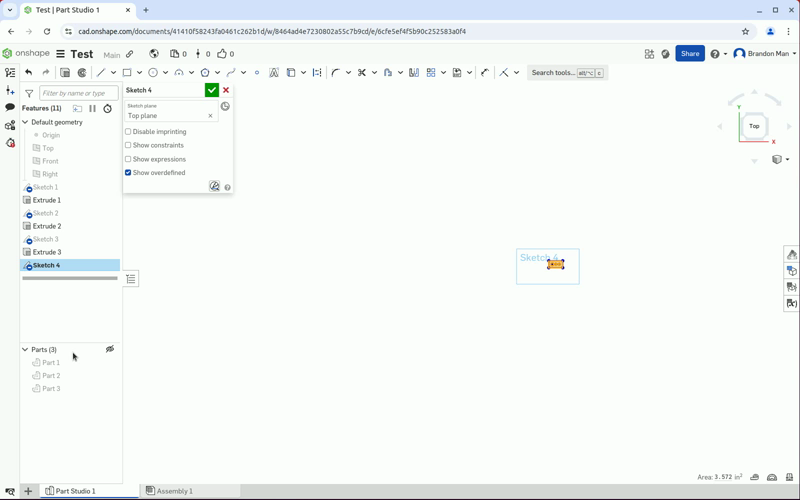
key(shift+e)
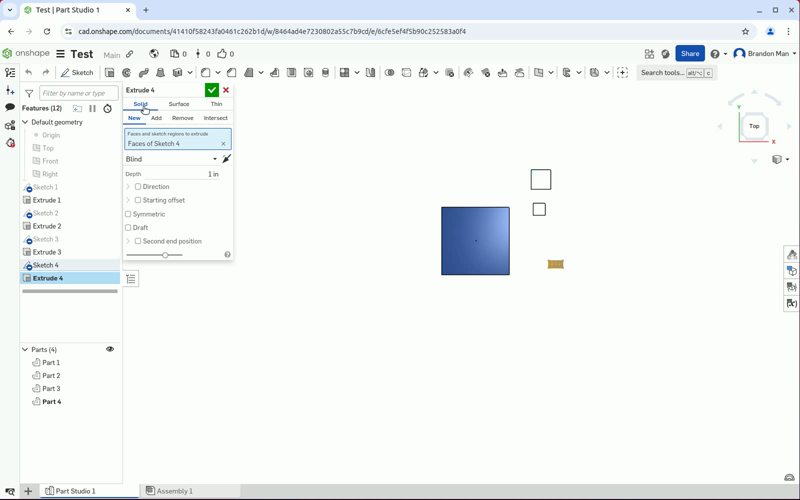
mouse_move(143, 106)
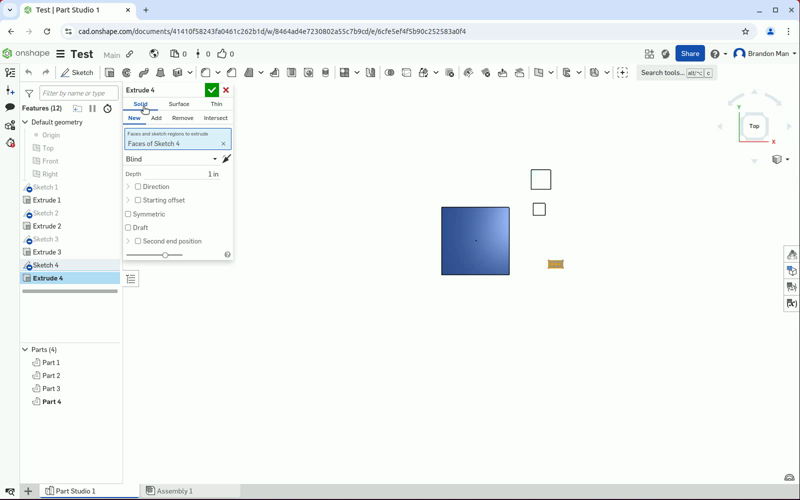
click(143, 106)
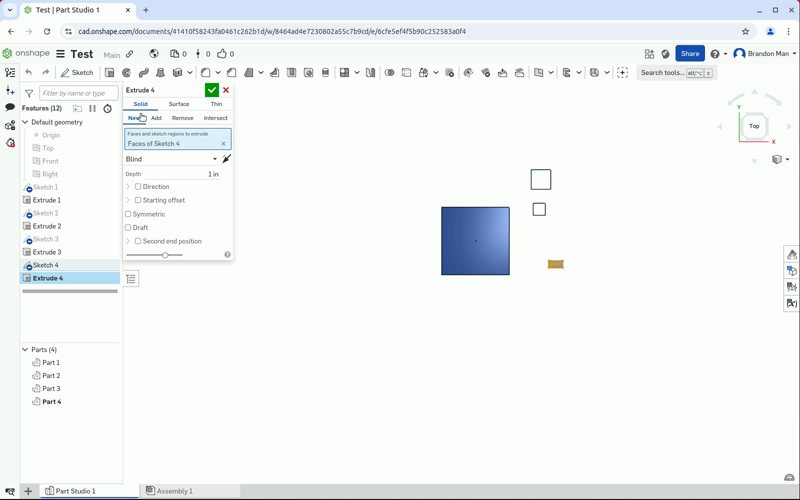
mouse_move(137, 120)
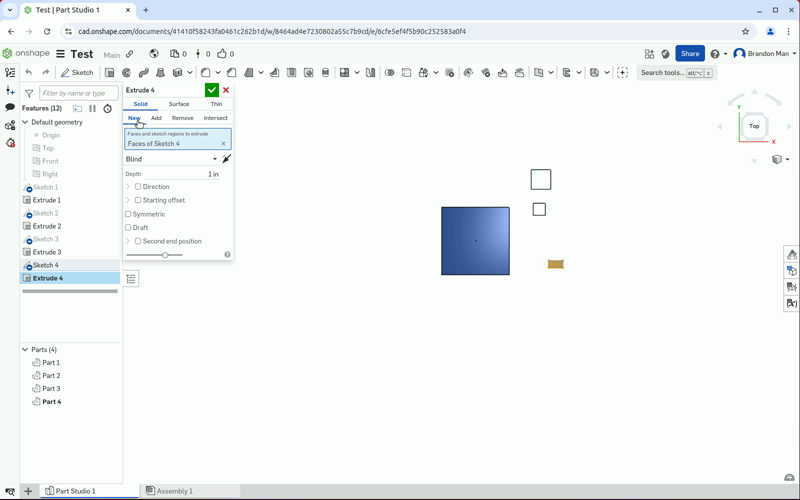
click(137, 120)
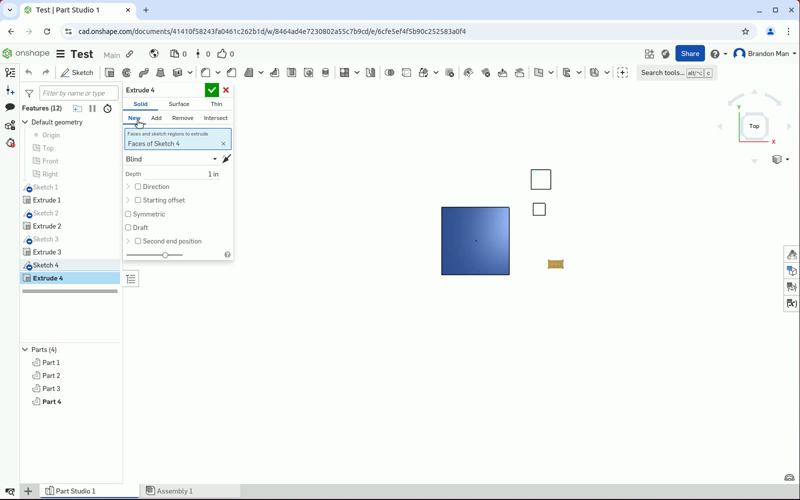
key(tab, 4)
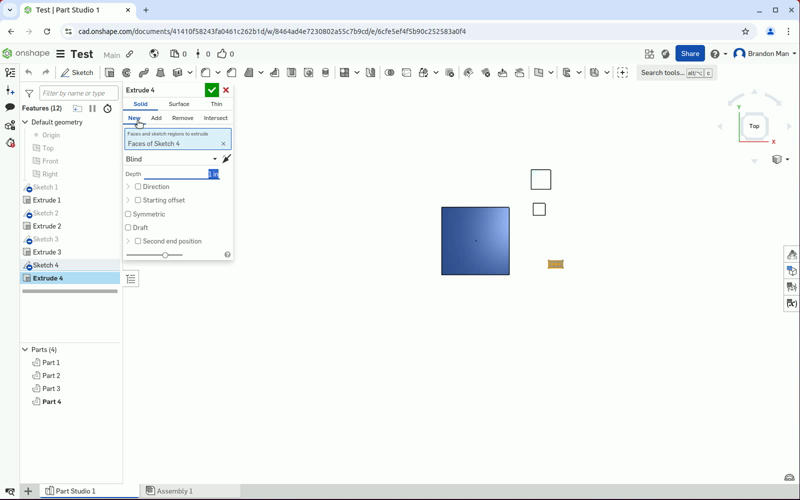
text(0.722)
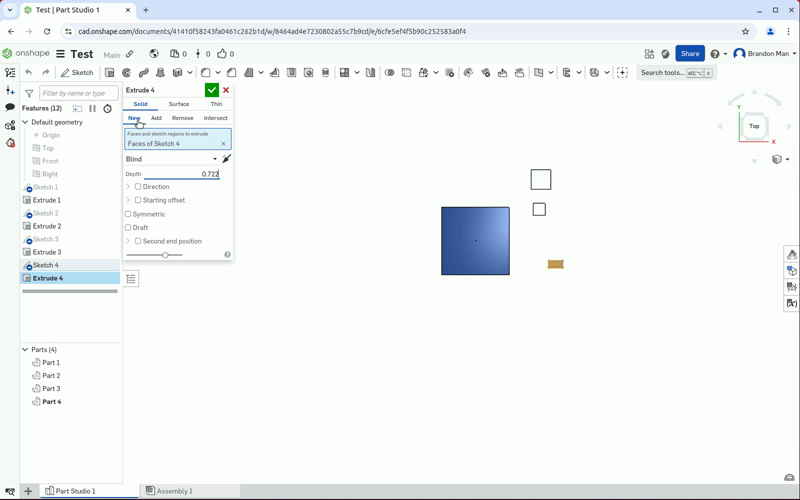
key(enter)
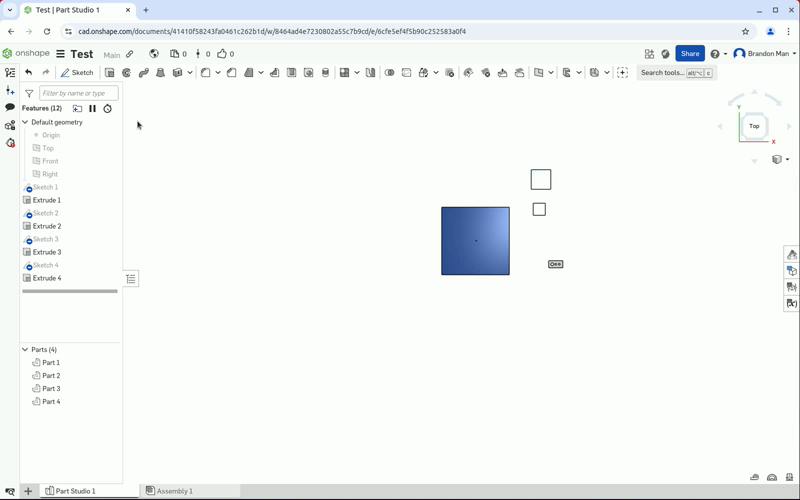
key(shift+h)
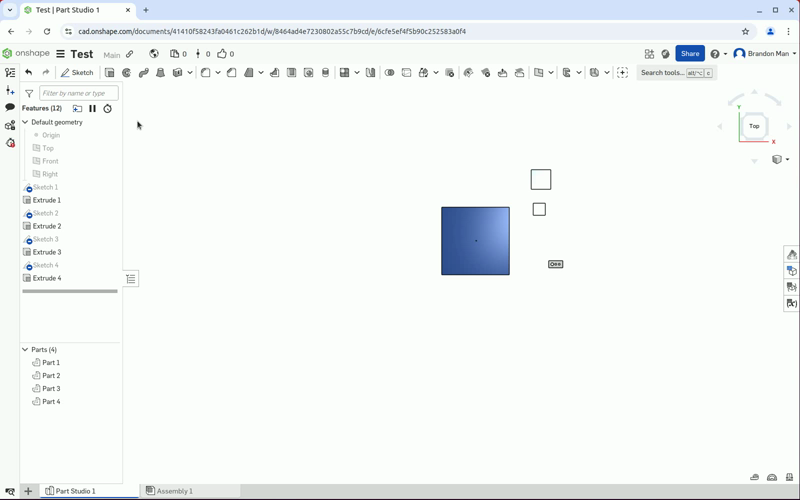
key(shift+h)
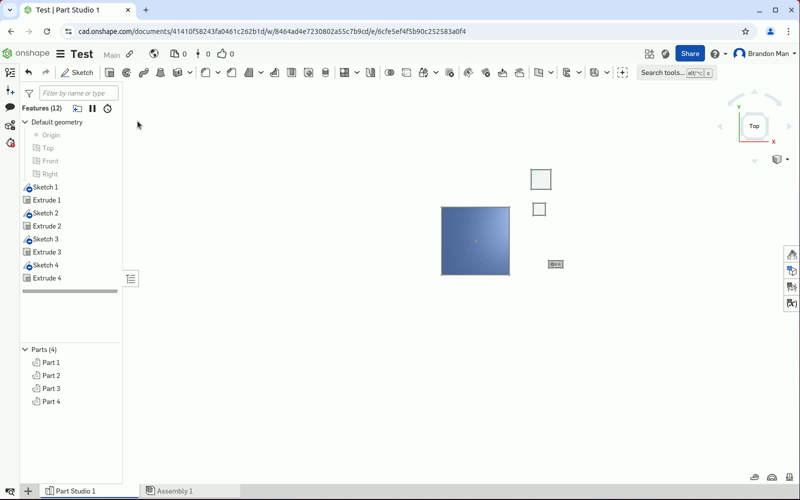
key(shift+7)
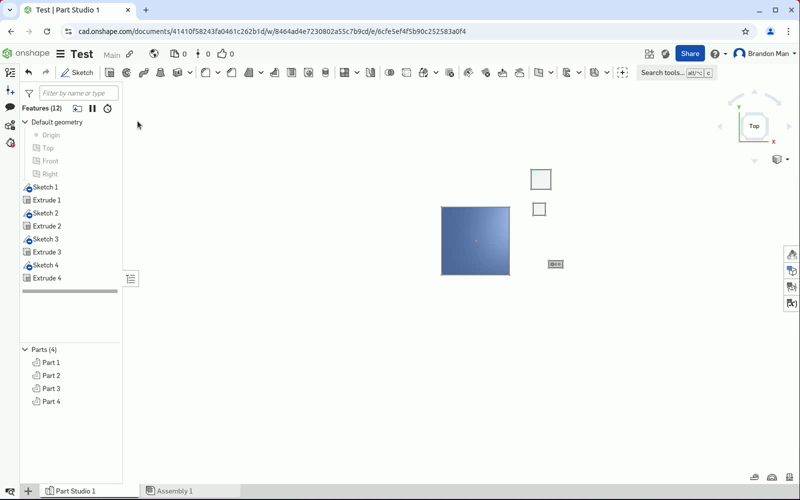
key(up, 3)
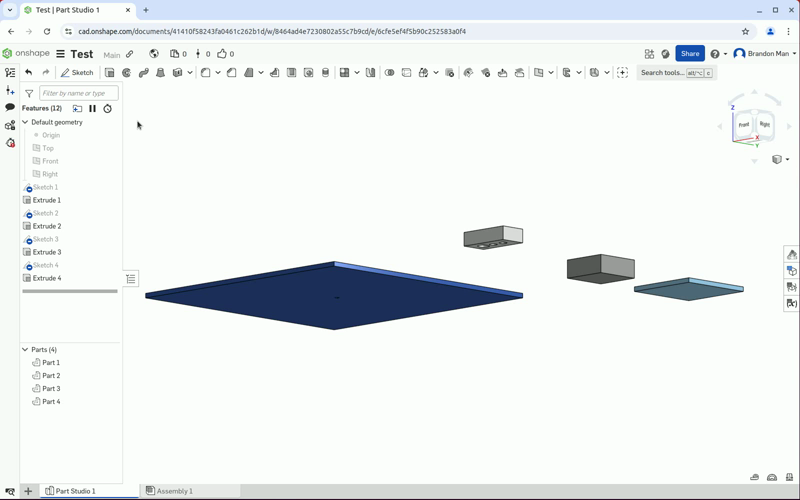
key(left, 3)
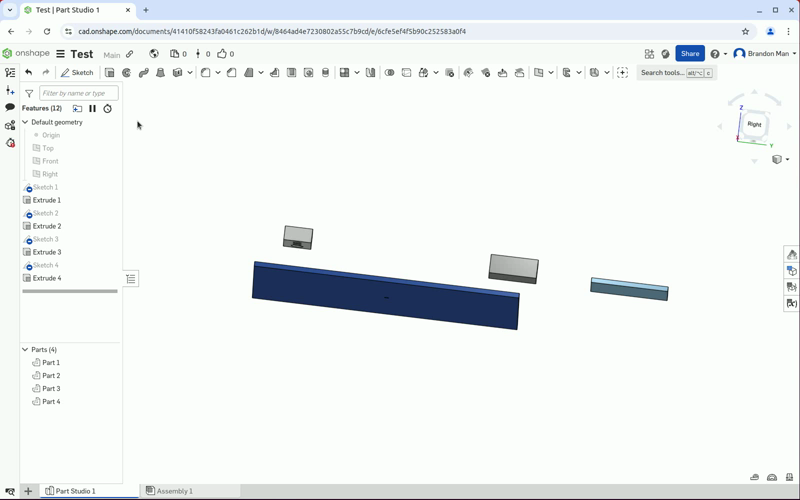
key(right, 3)
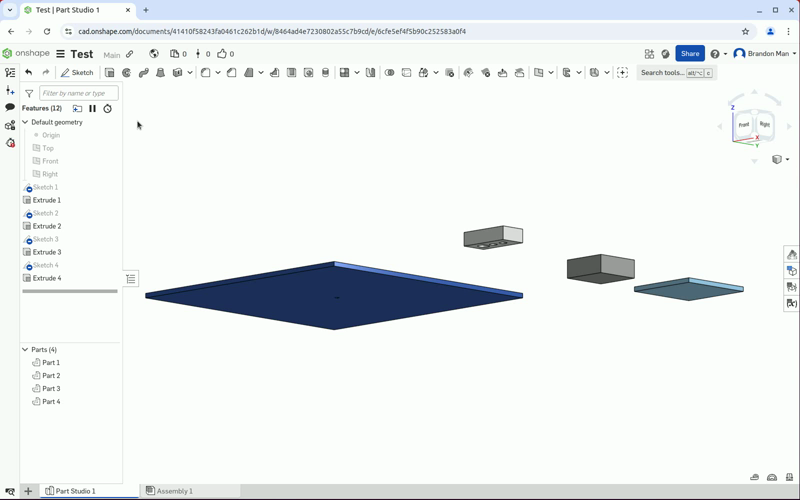
key(down, 3)
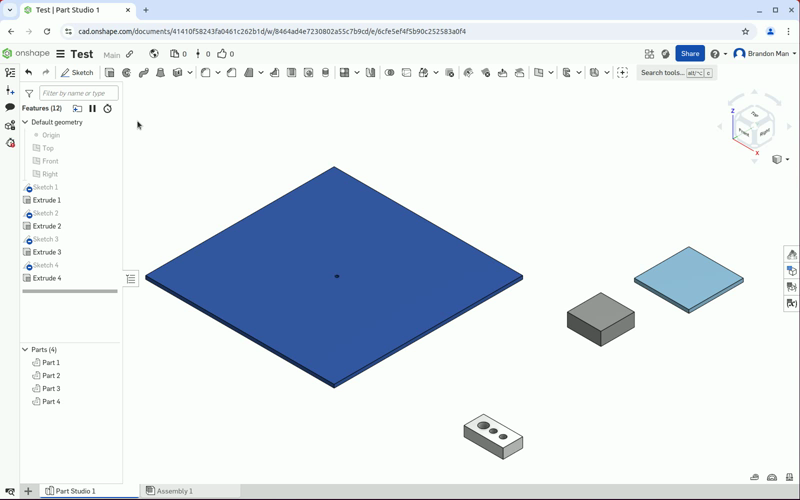
mouse_move(73, 189)
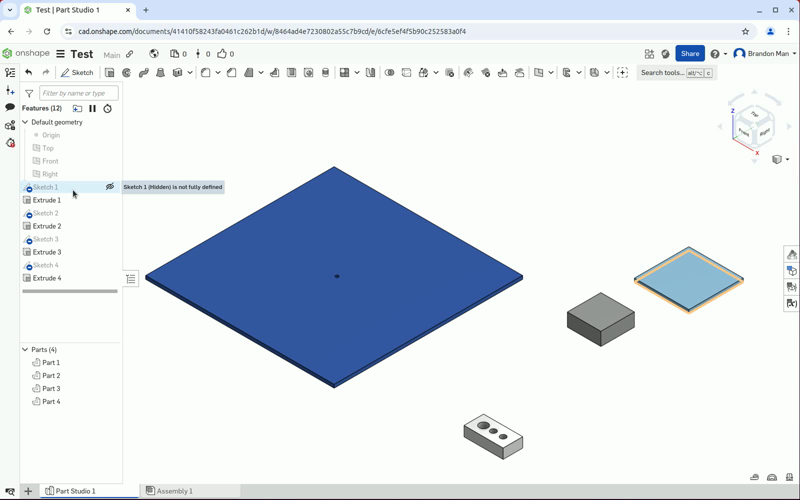
click(73, 189)